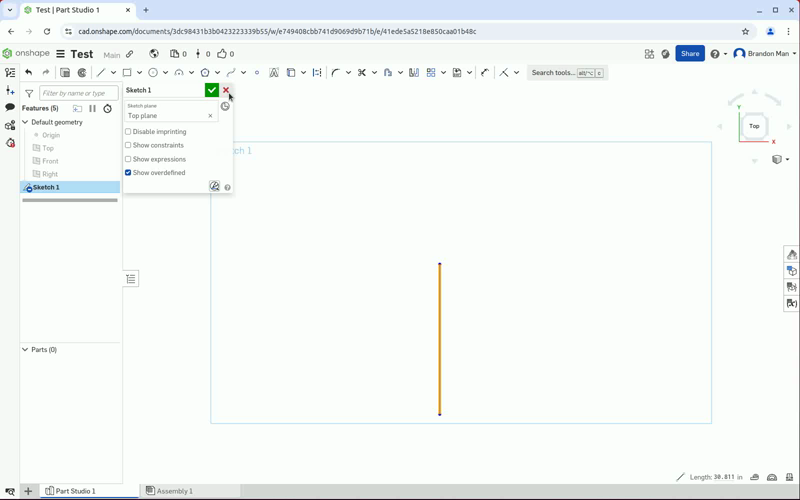
key(shift+h)
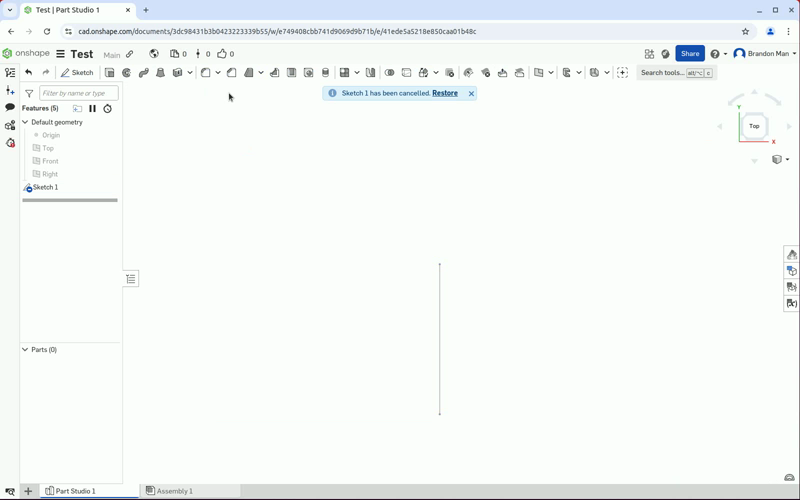
key(shift+s)
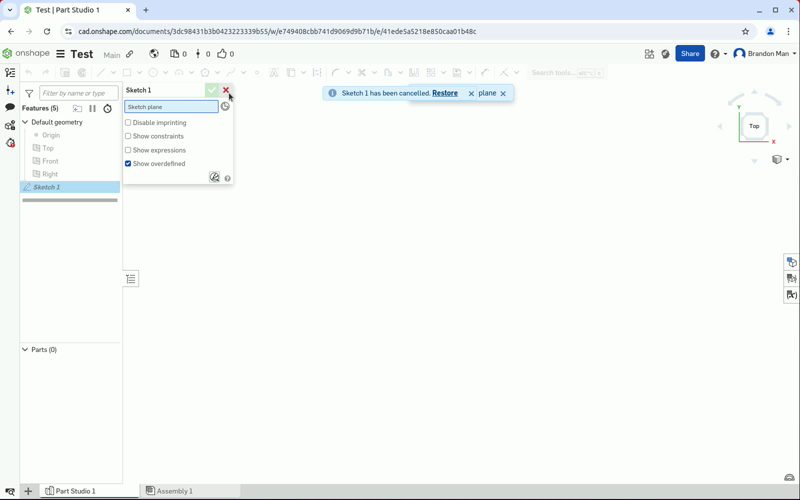
mouse_move(73, 150)
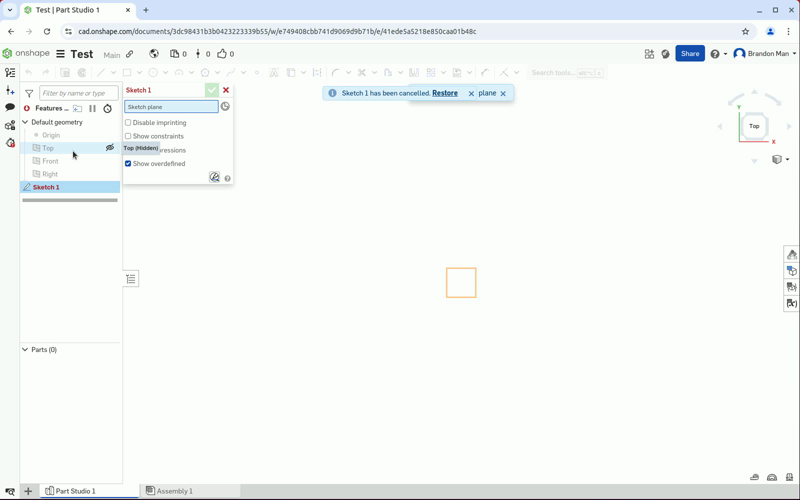
click(73, 150)
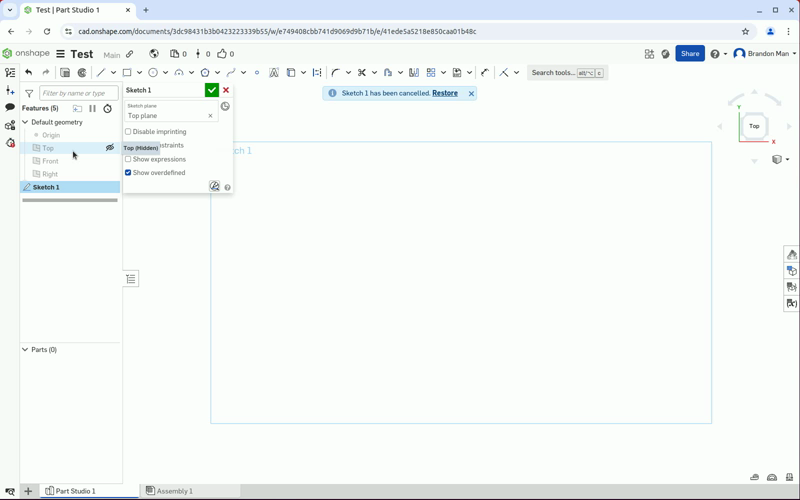
mouse_move(73, 352)
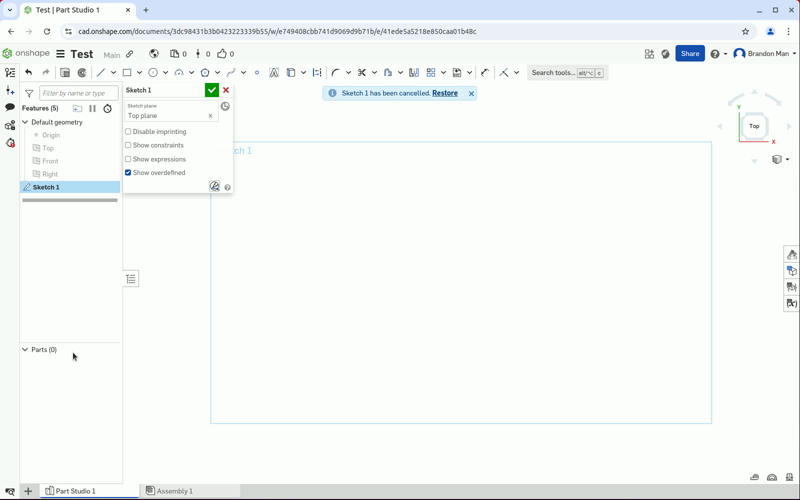
key(y)
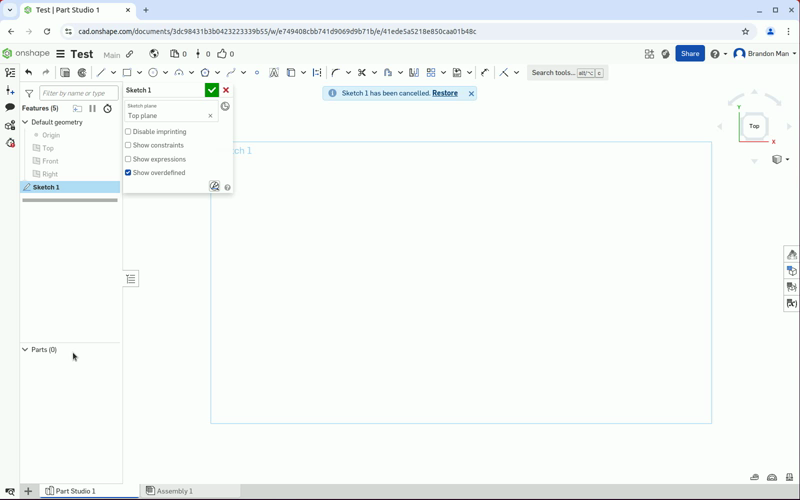
key(c)
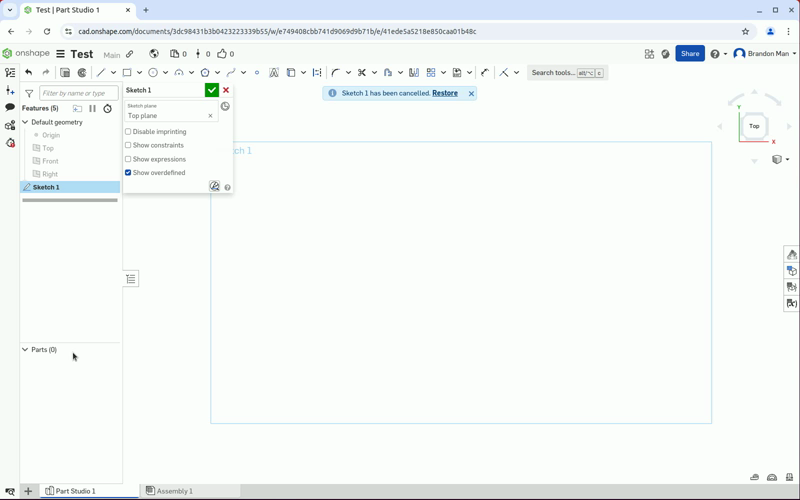
key_down(shift)
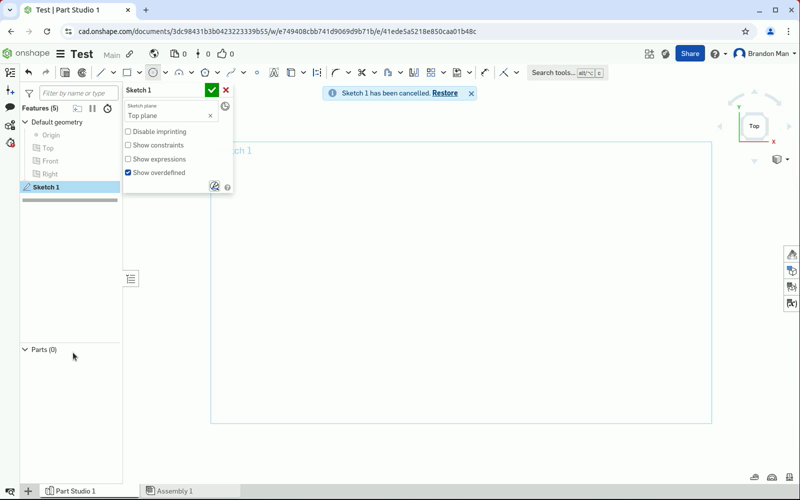
mouse_move(461, 282)
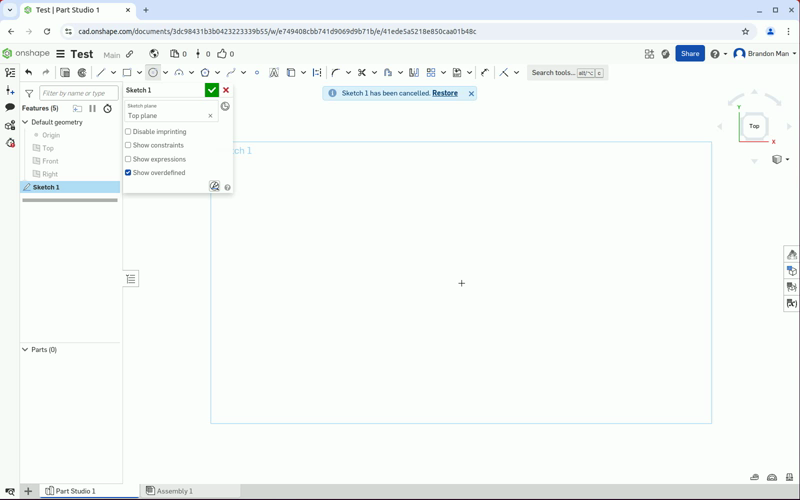
click(461, 282)
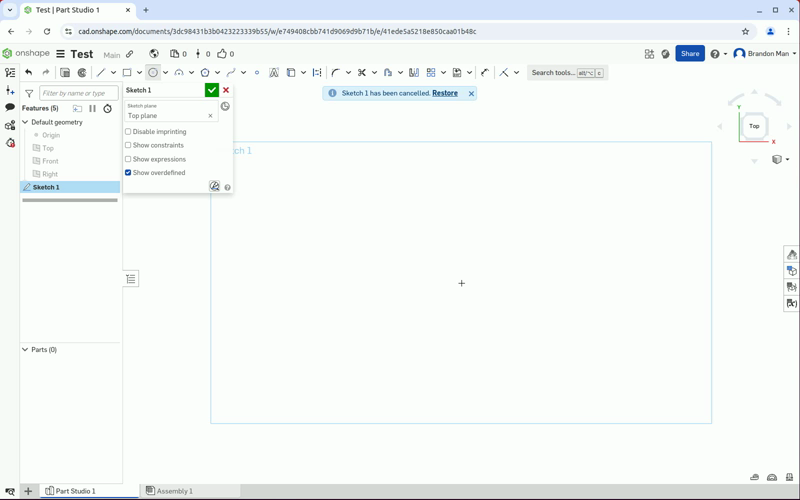
key_up(shift)
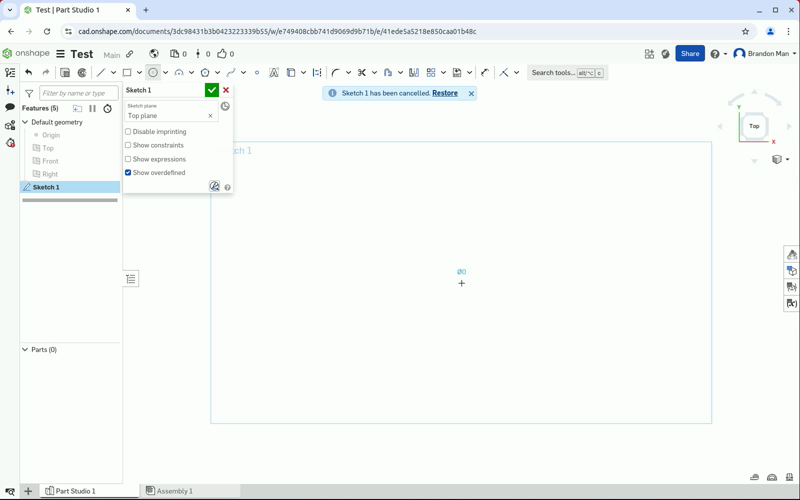
mouse_move(476, 282)
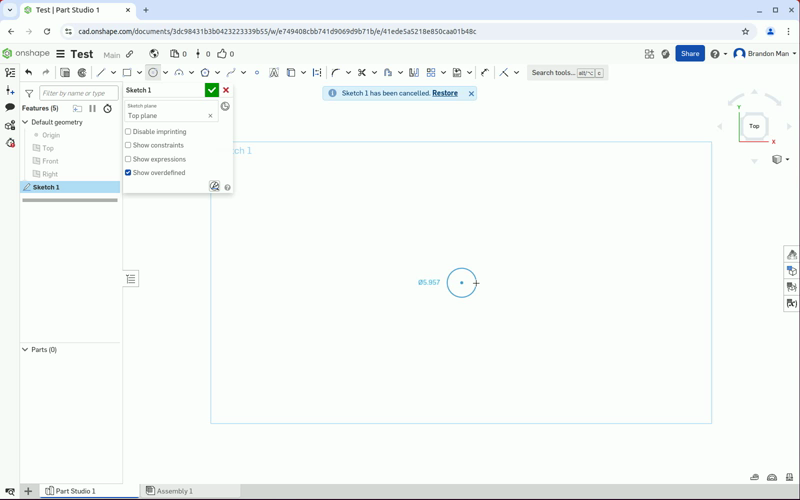
click(476, 282)
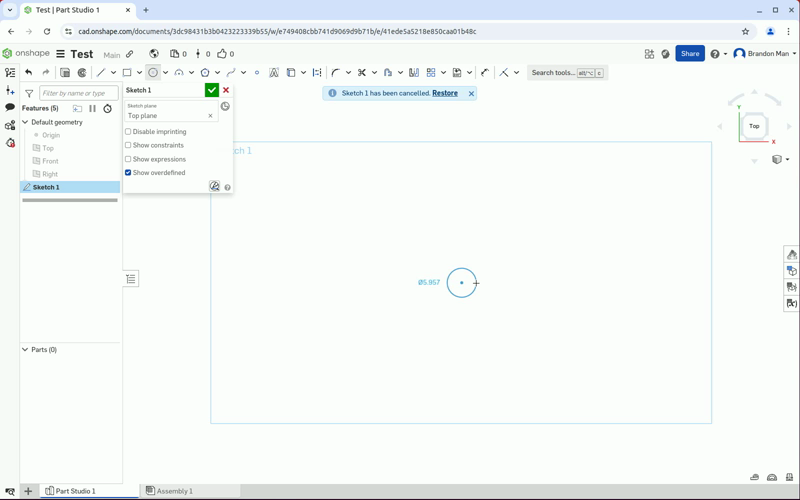
key(esc)
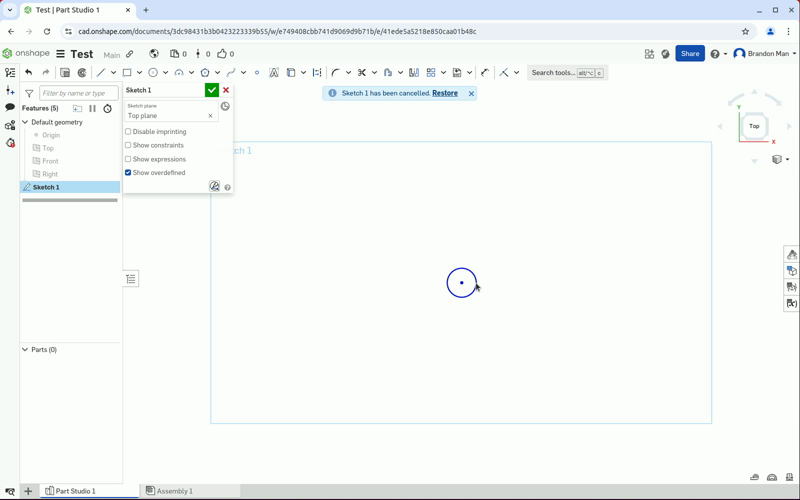
key(c)
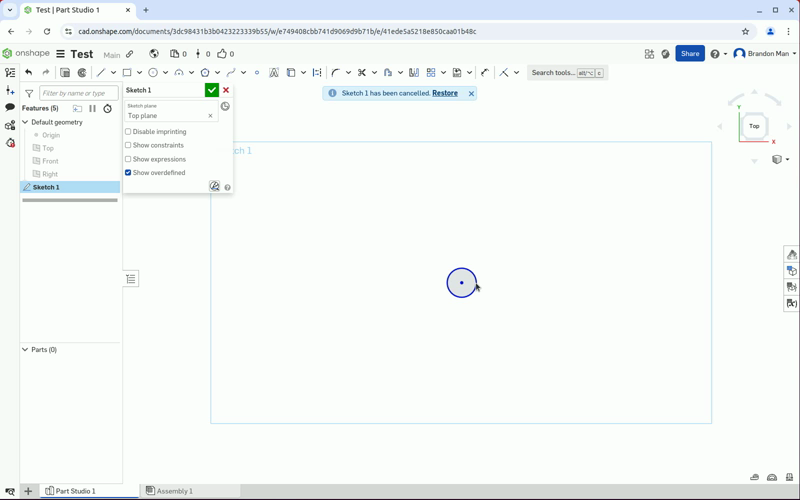
key_down(shift)
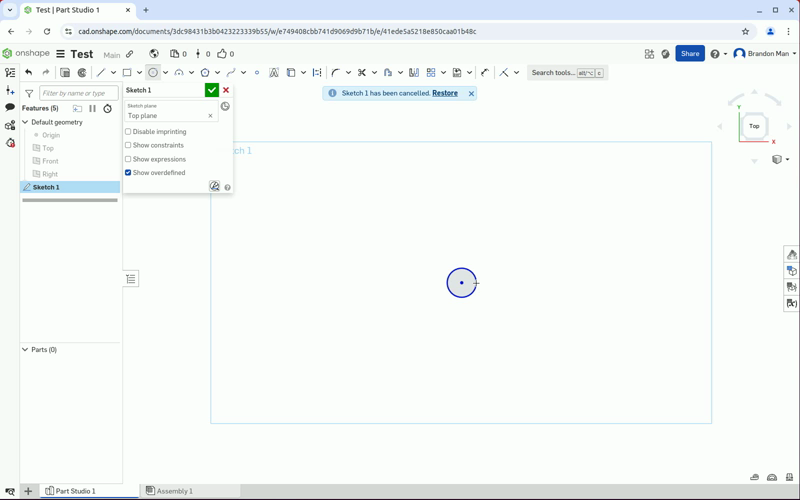
mouse_move(461, 282)
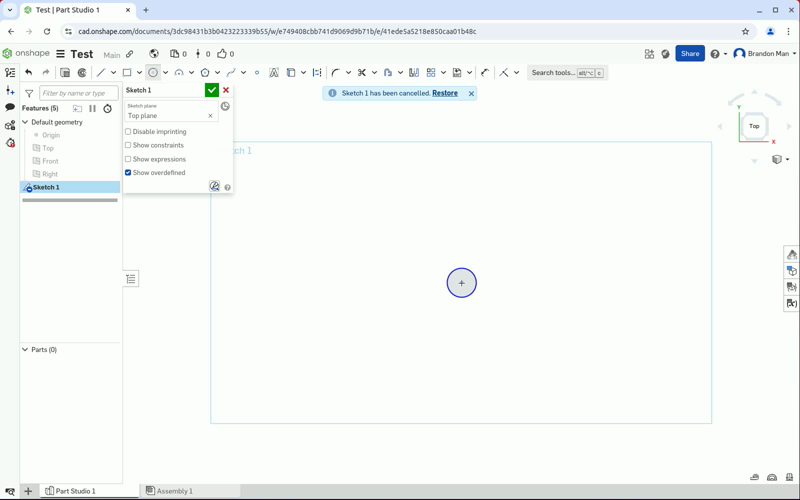
click(461, 282)
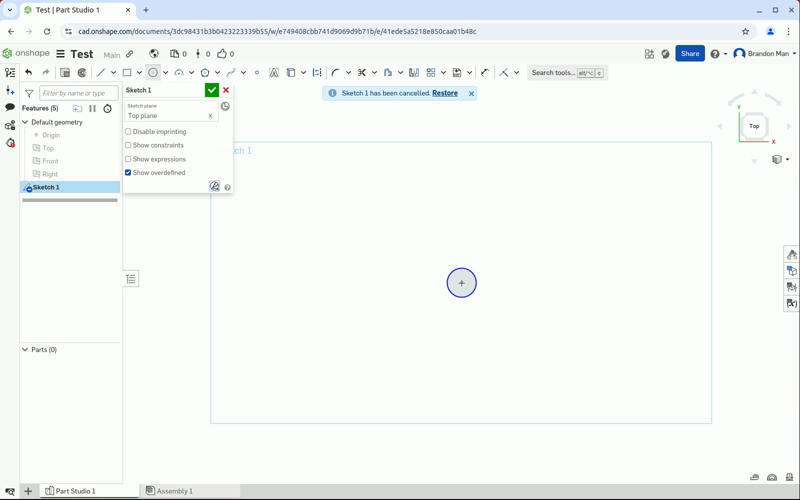
key_up(shift)
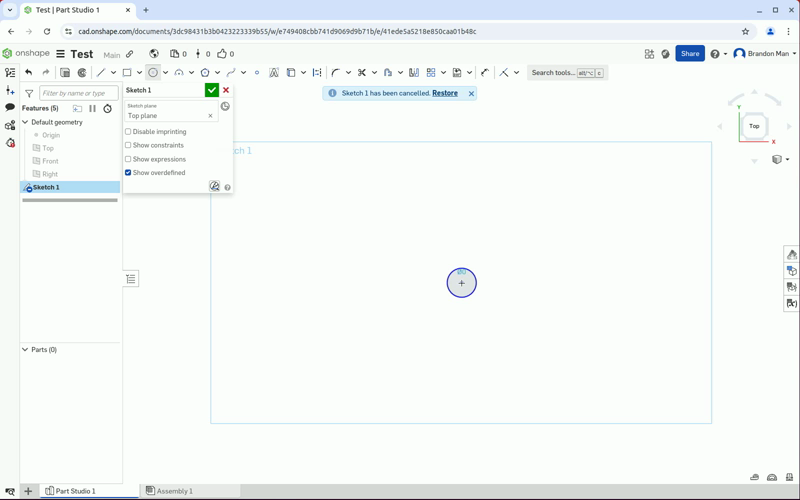
mouse_move(467, 282)
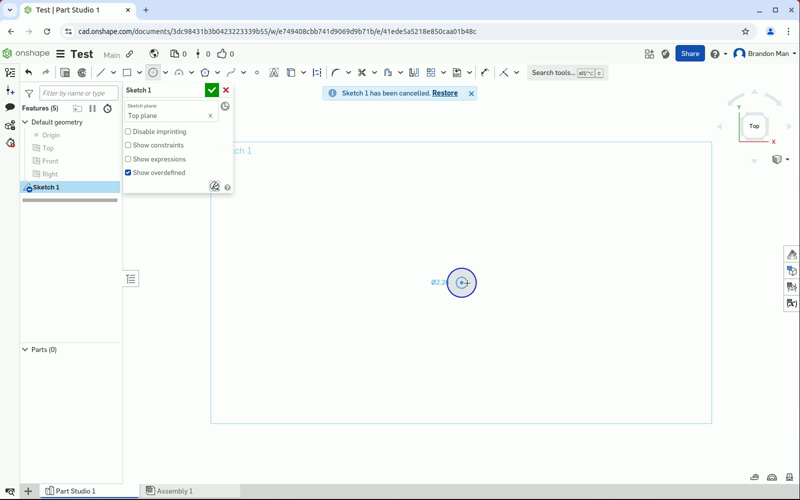
click(467, 282)
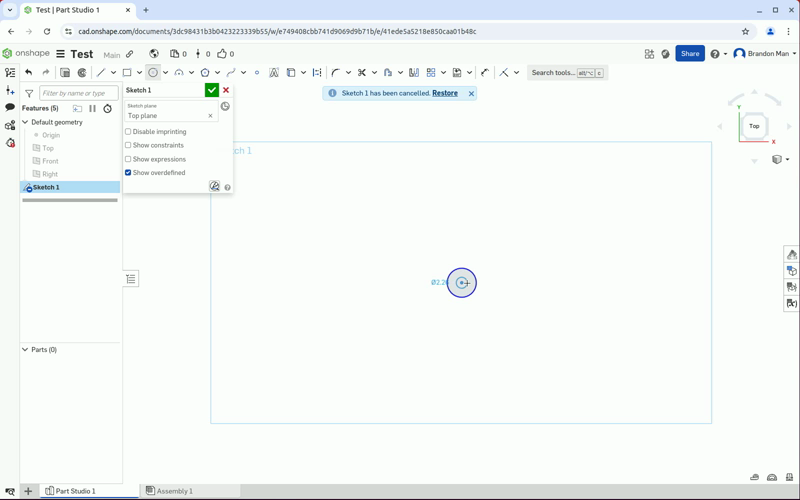
key(esc)
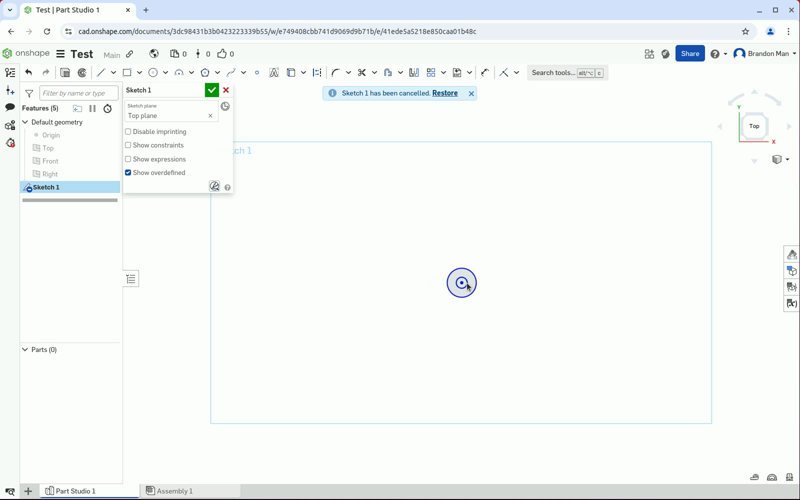
mouse_move(469, 288)
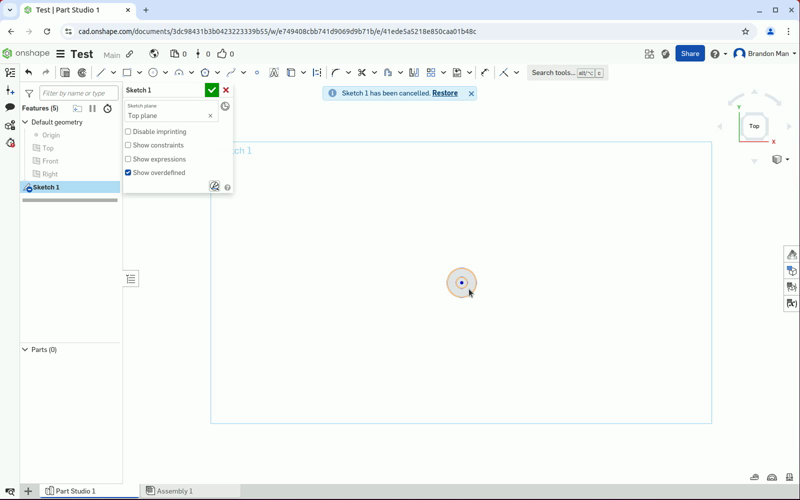
scroll(6)
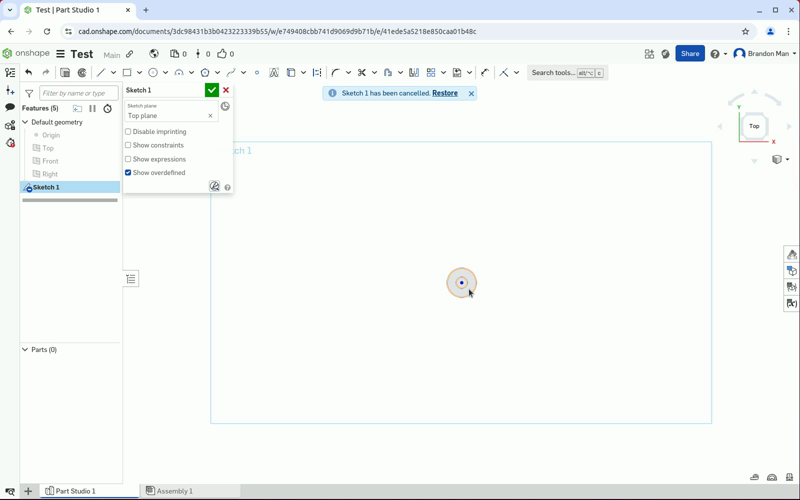
scroll(6)
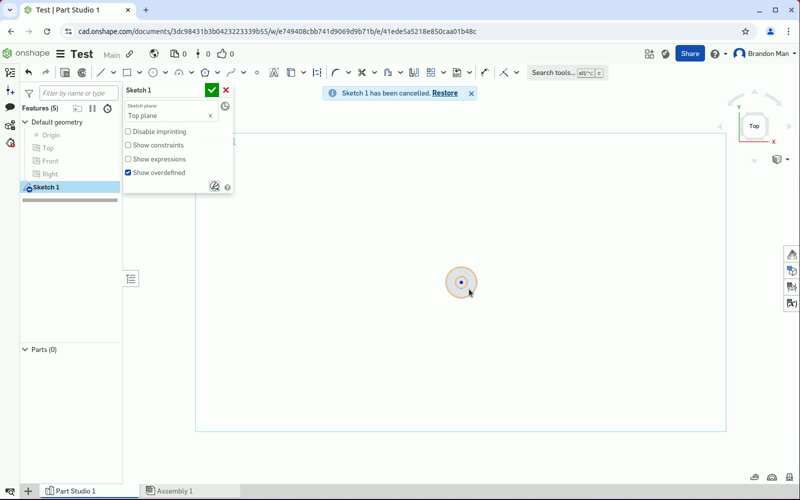
scroll(6)
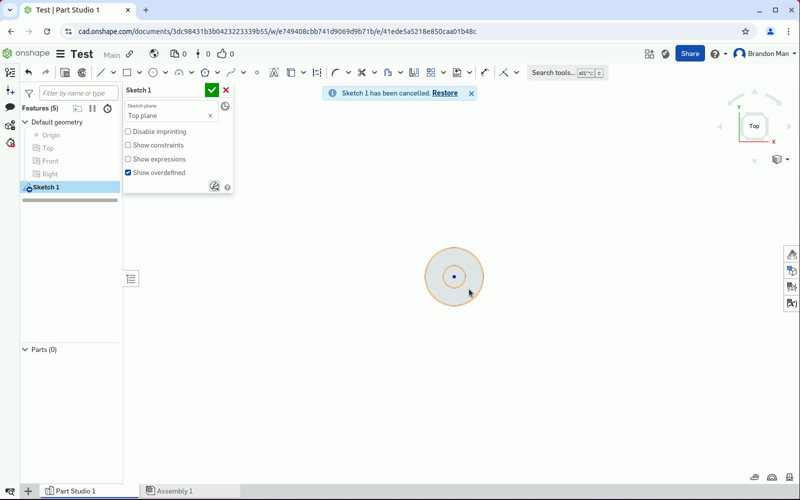
scroll(6)
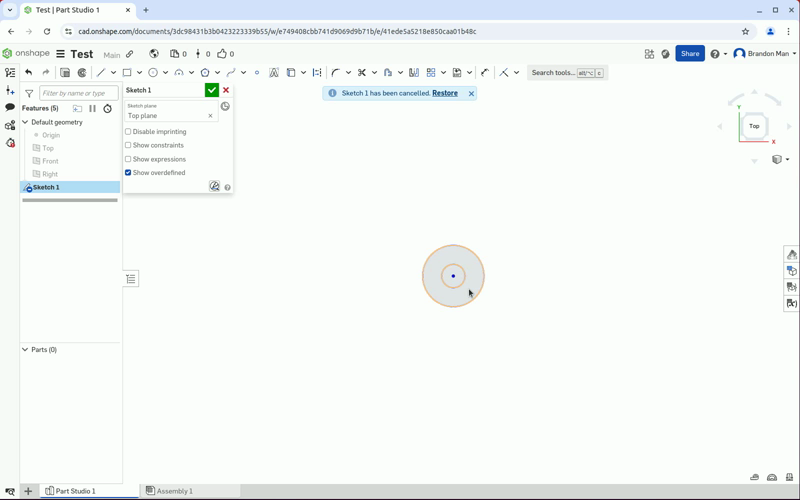
scroll(6)
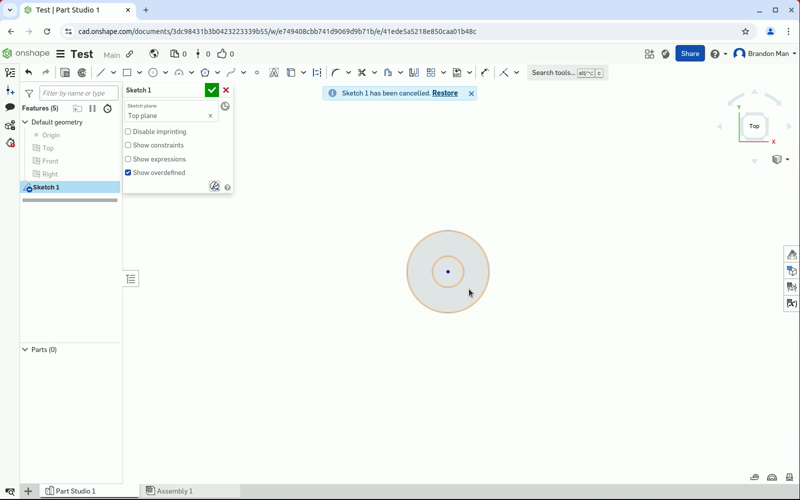
scroll(6)
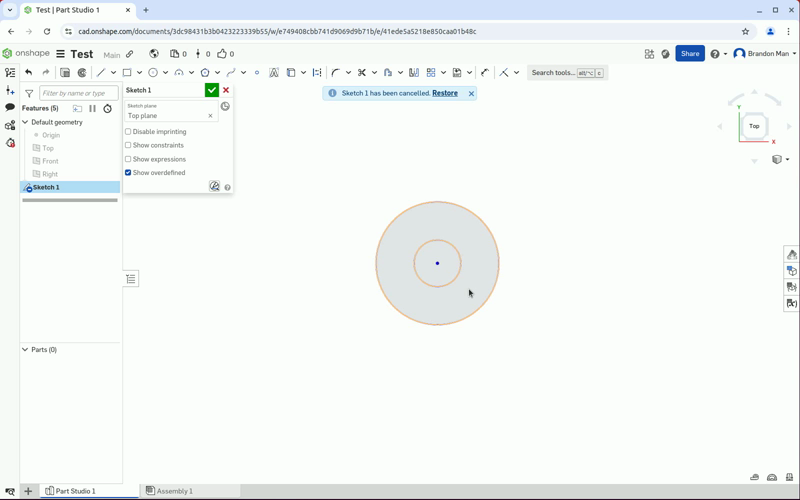
scroll(6)
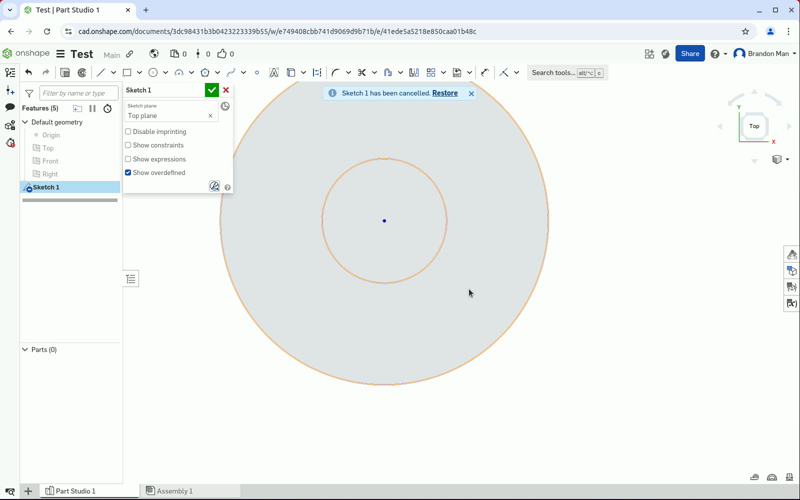
click(469, 288)
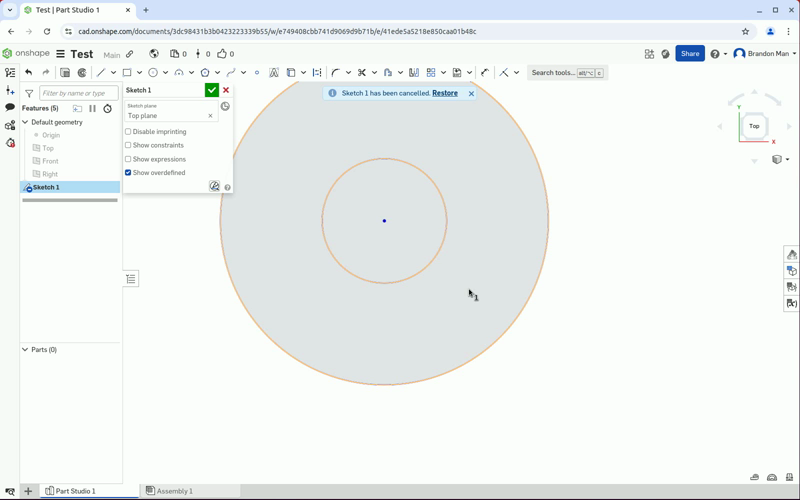
scroll(-6)
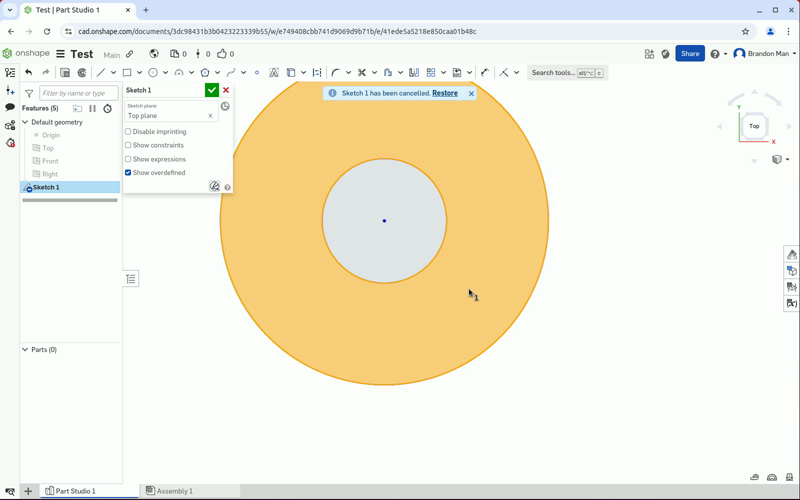
scroll(-6)
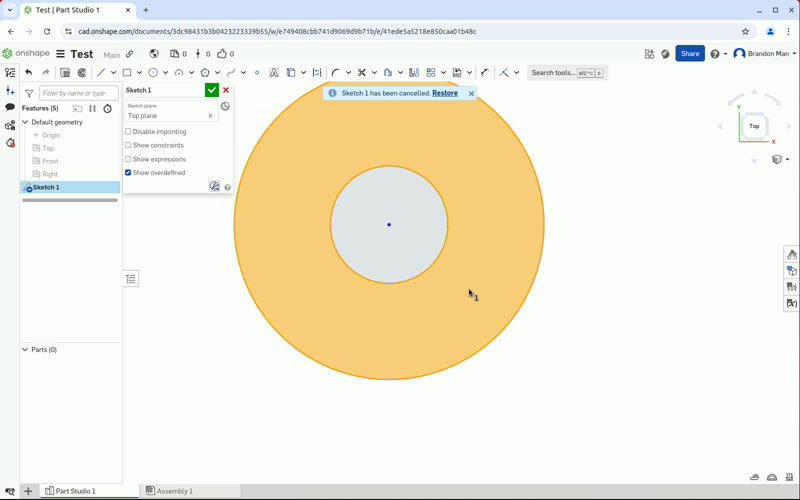
scroll(-6)
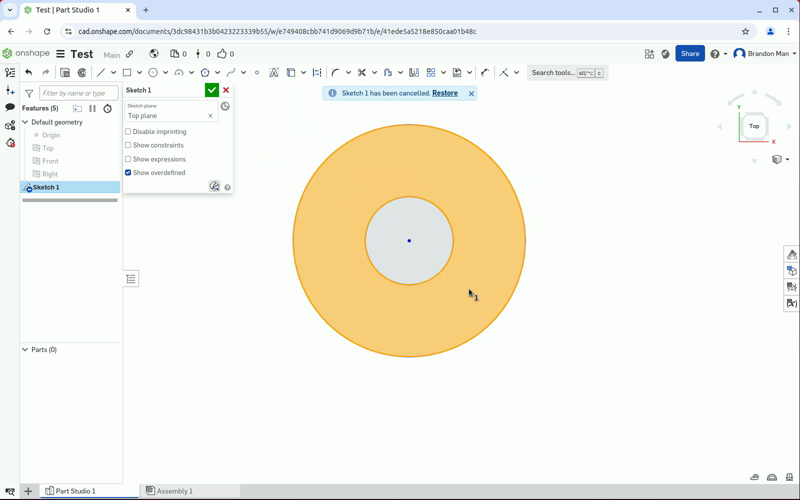
scroll(-6)
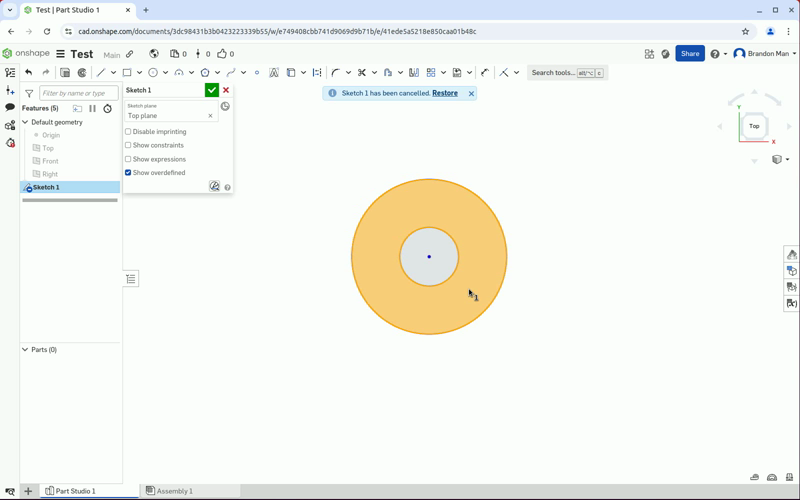
scroll(-6)
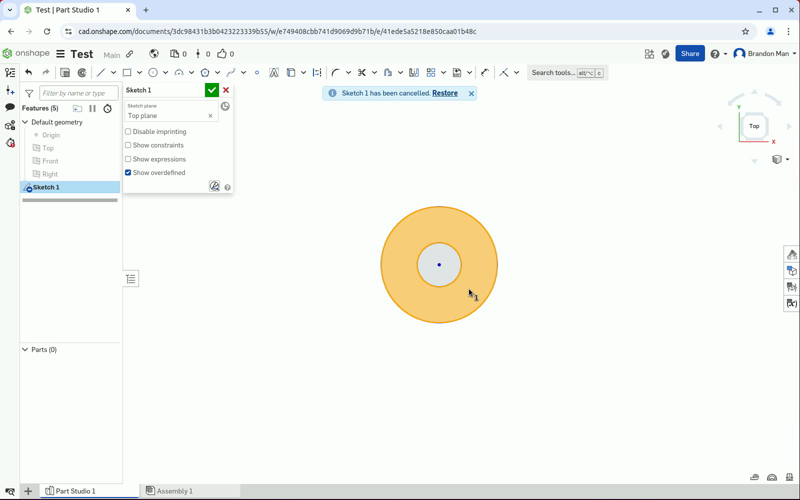
scroll(-6)
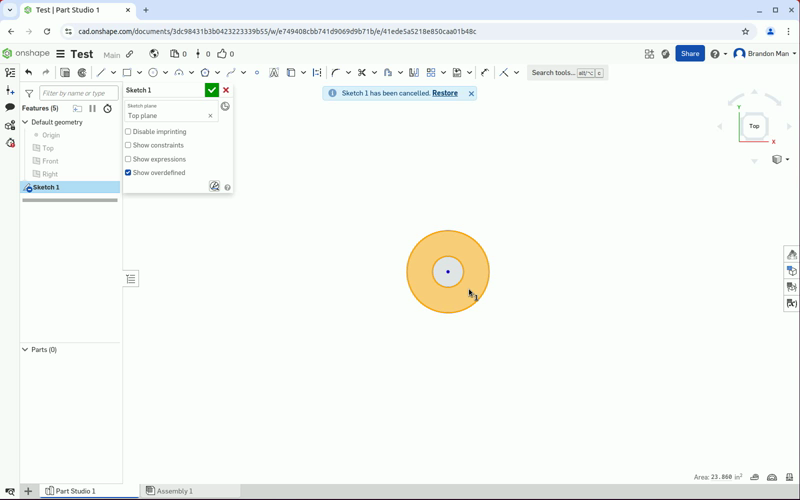
scroll(-6)
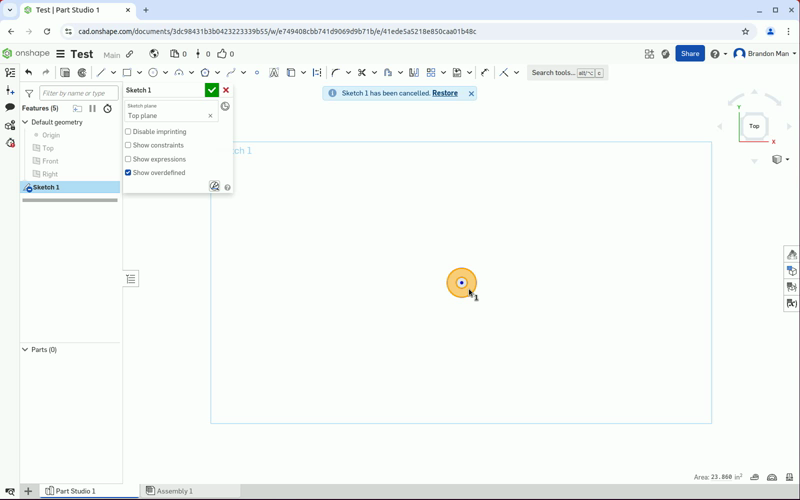
mouse_move(73, 352)
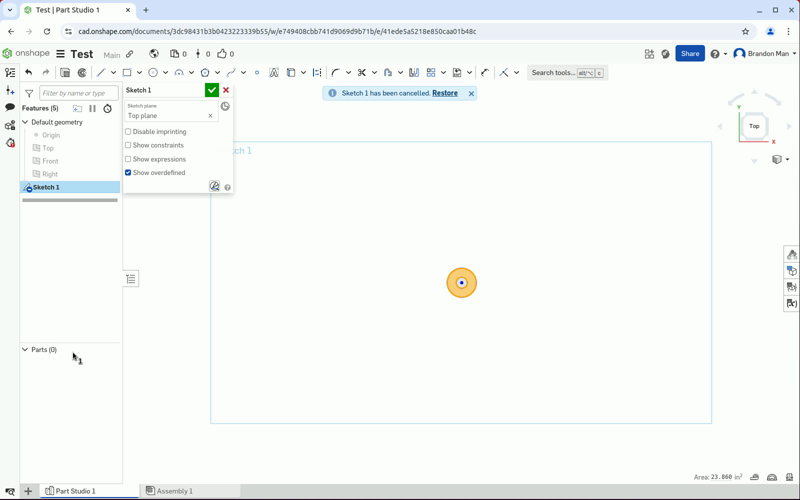
key(shift+y)
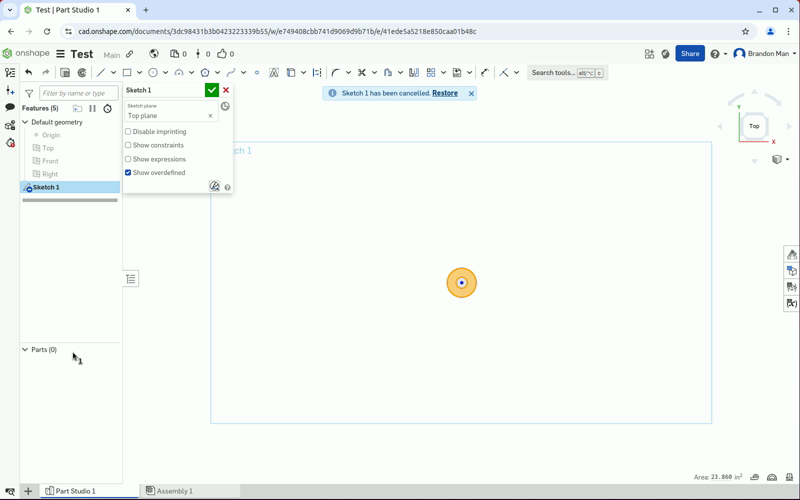
key(shift+e)
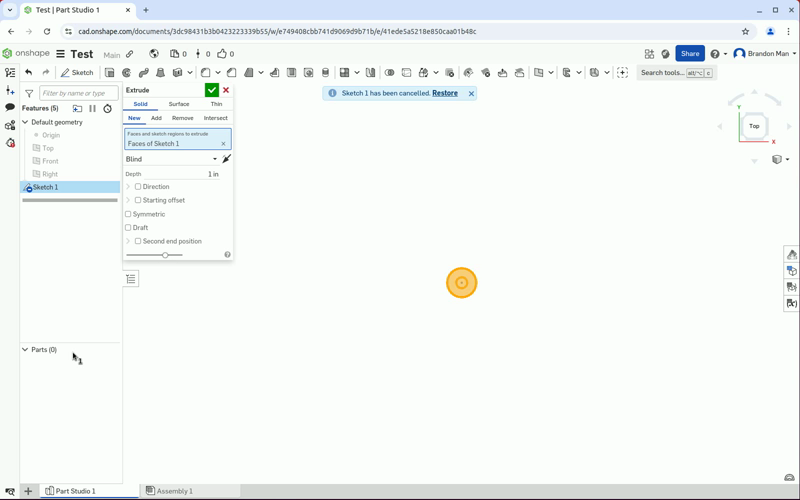
mouse_move(143, 106)
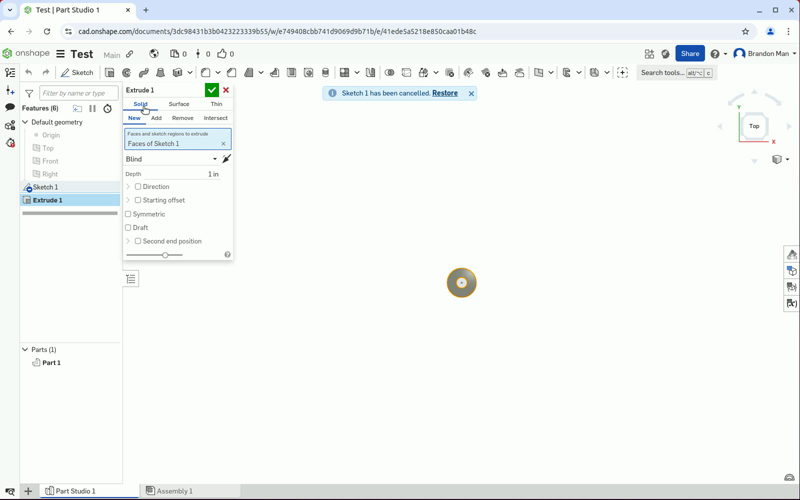
click(143, 106)
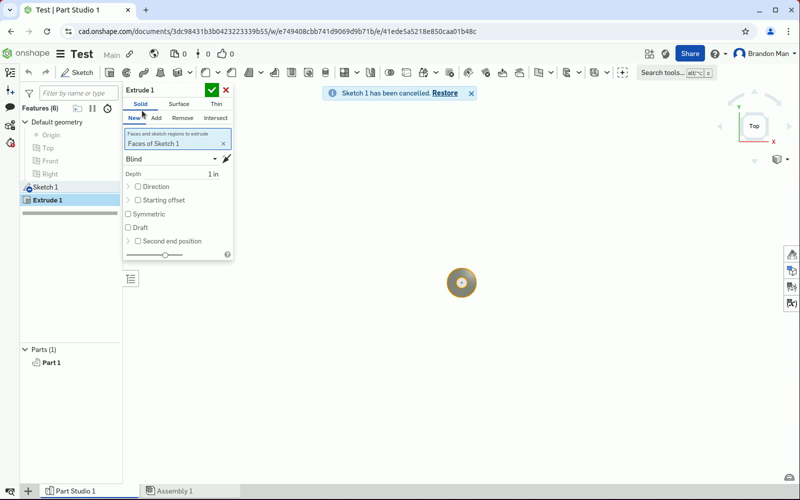
mouse_move(137, 120)
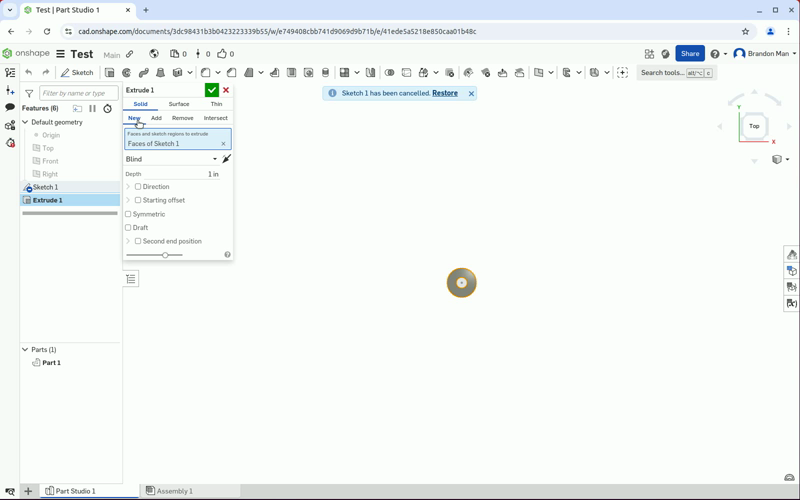
click(137, 120)
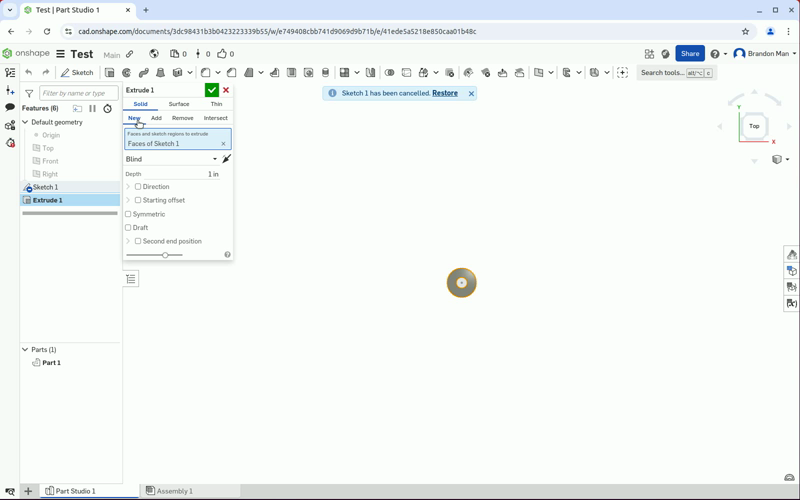
key(tab, 4)
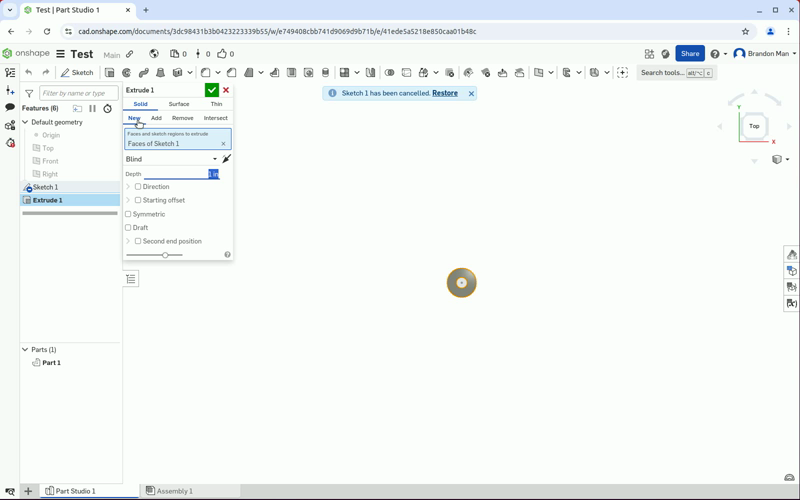
text(13.48)
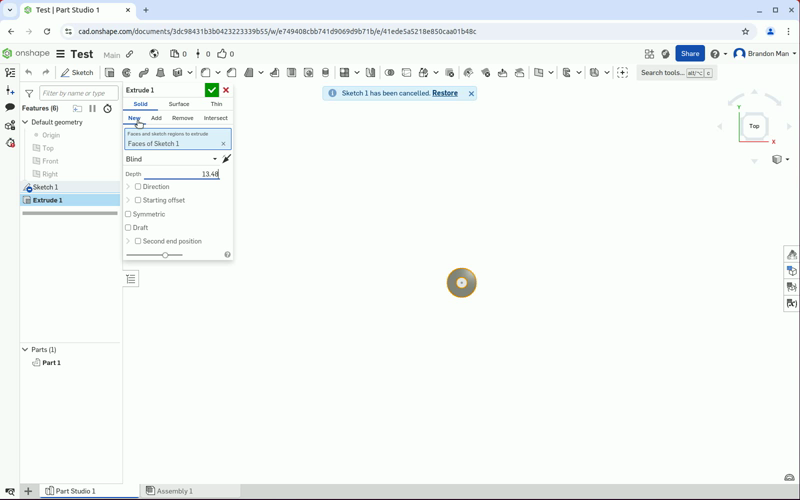
key(enter)
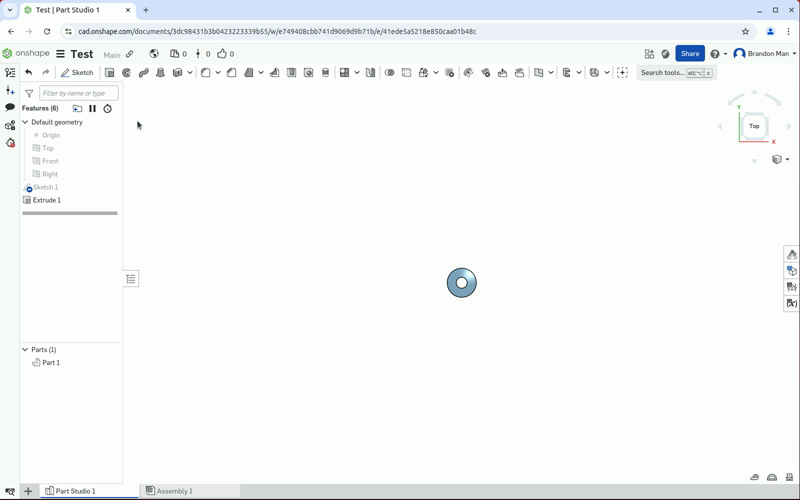
key(shift+h)
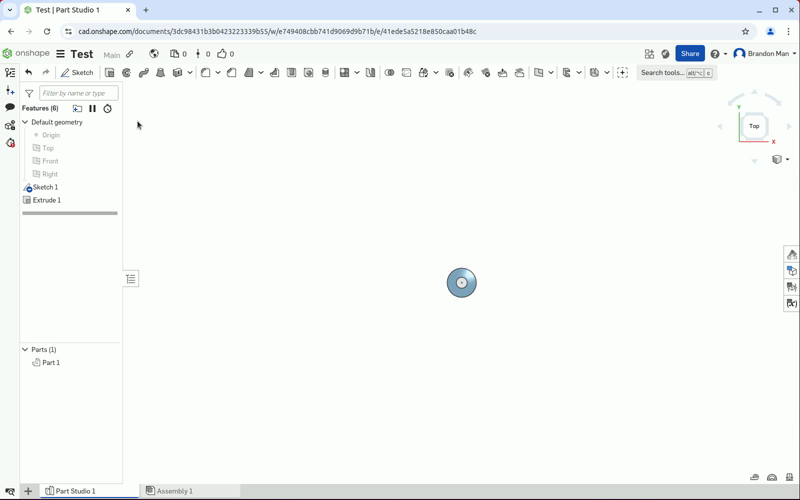
key(shift+h)
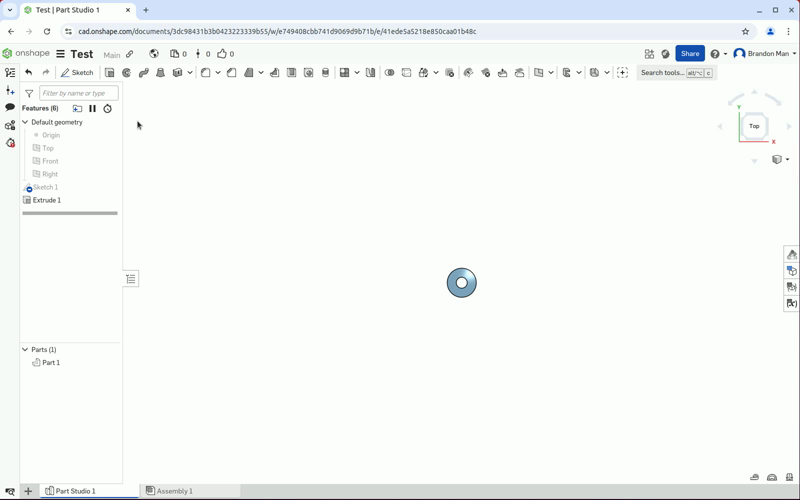
mouse_move(73, 189)
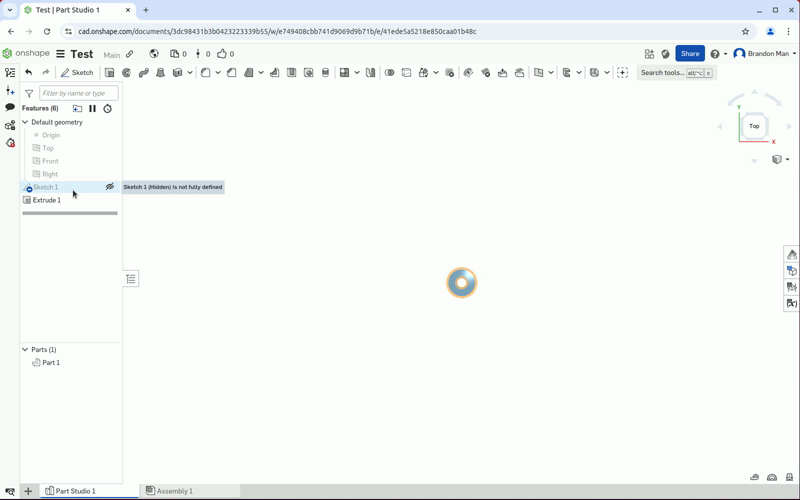
click(73, 189)
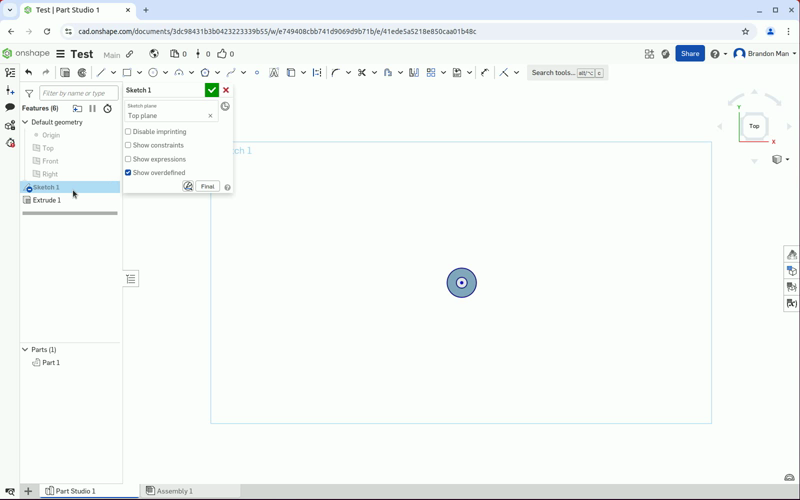
mouse_move(229, 92)
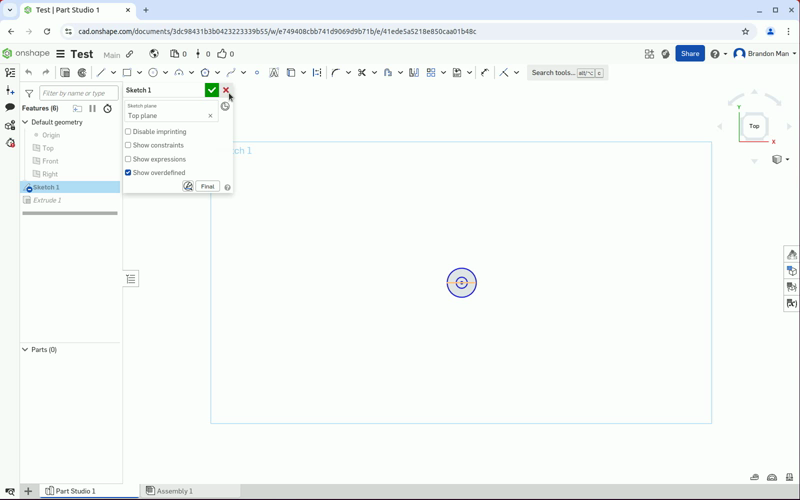
click(229, 92)
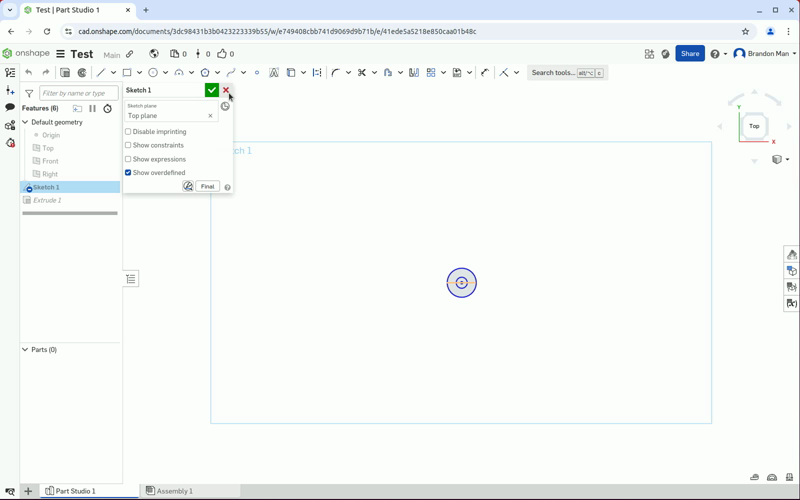
key(shift+s)
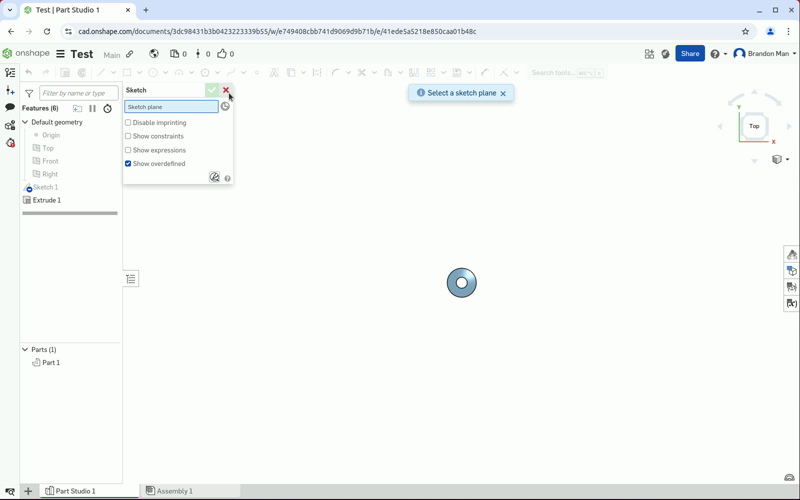
mouse_move(73, 150)
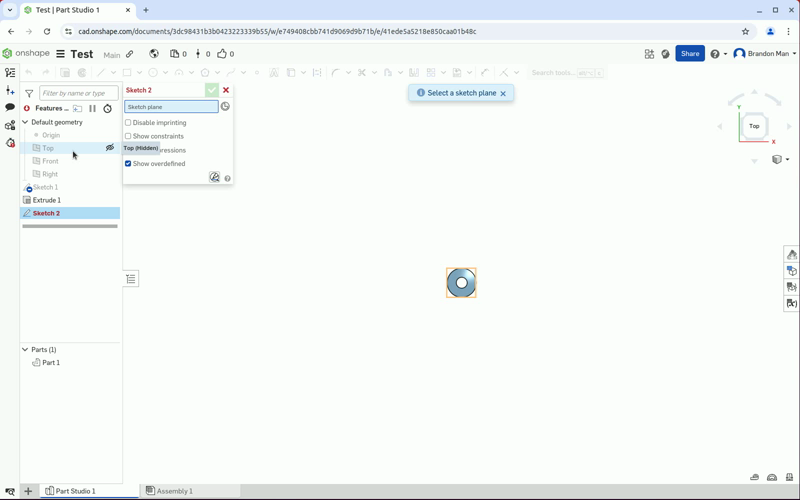
click(73, 150)
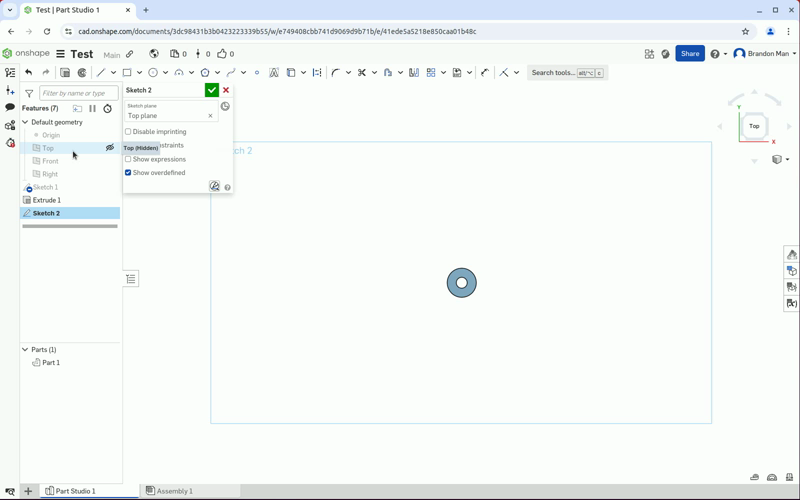
mouse_move(73, 352)
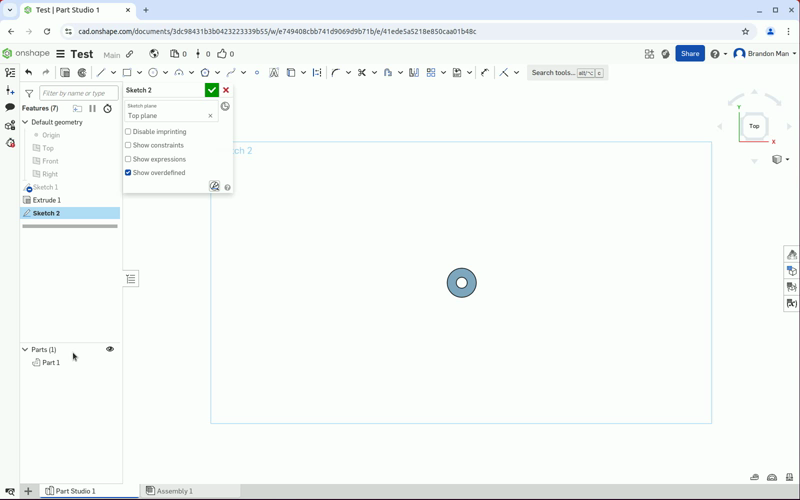
key(y)
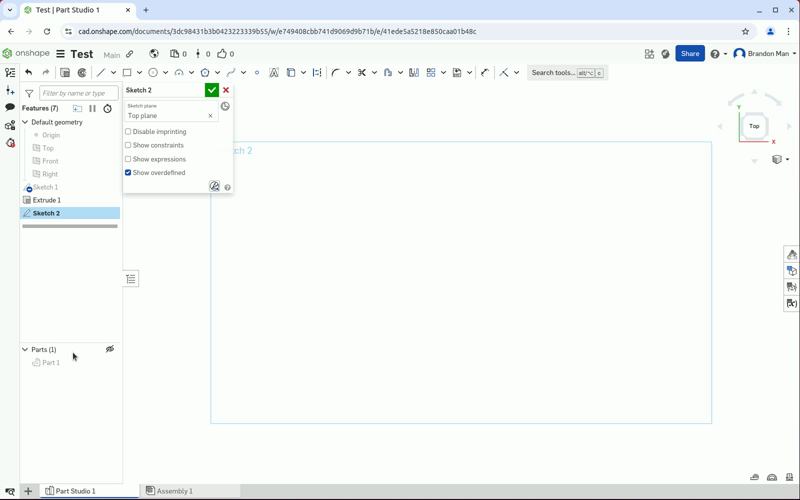
key(c)
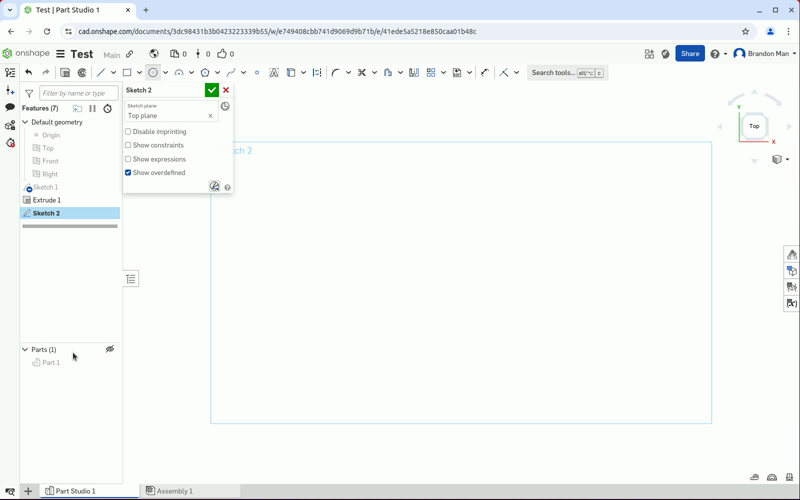
key_down(shift)
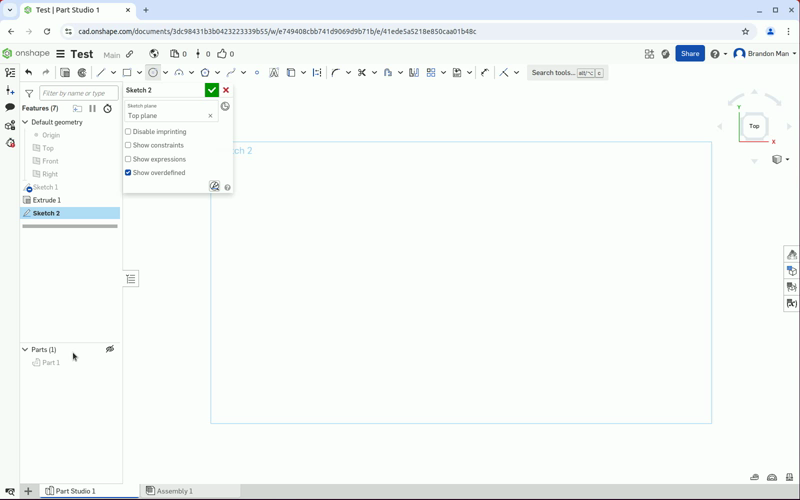
mouse_move(461, 282)
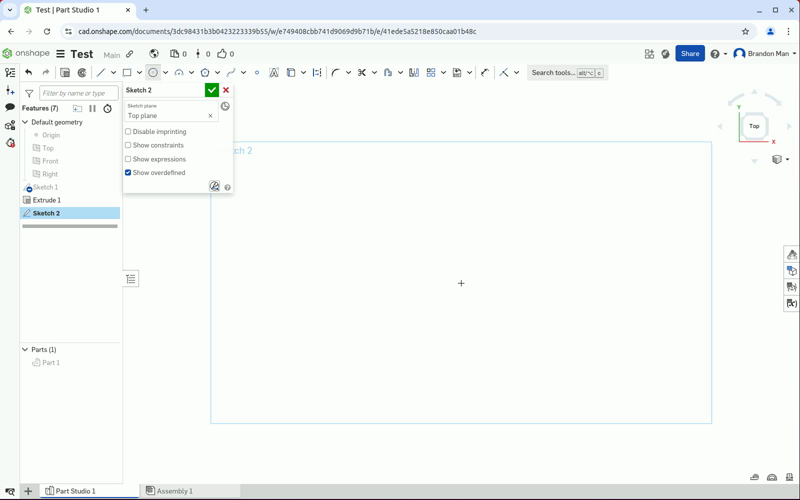
click(461, 282)
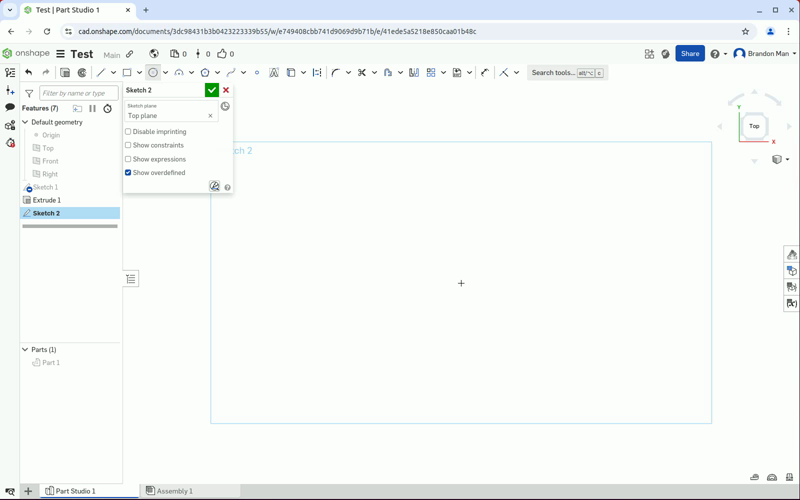
key_up(shift)
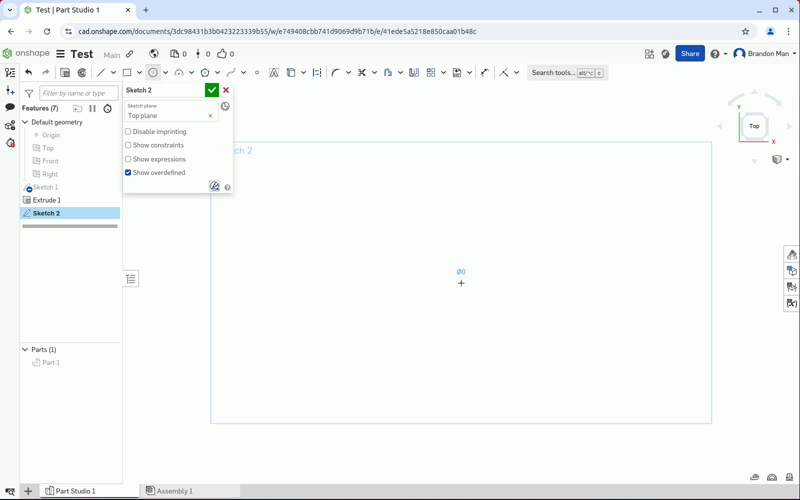
mouse_move(466, 282)
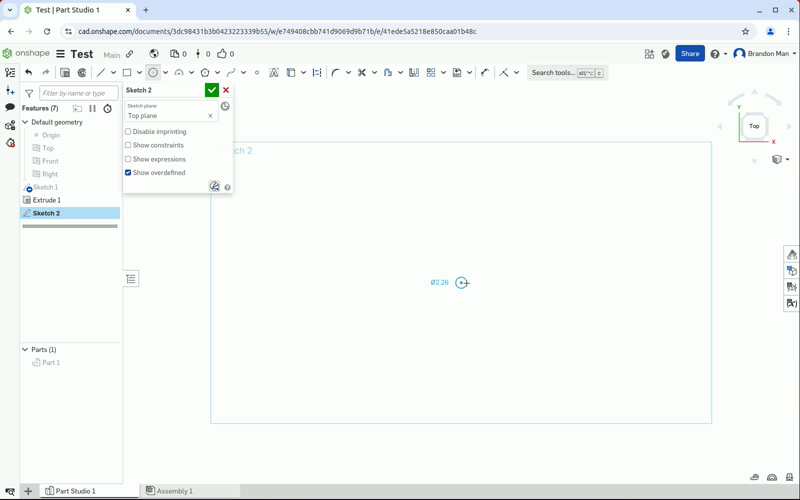
click(466, 282)
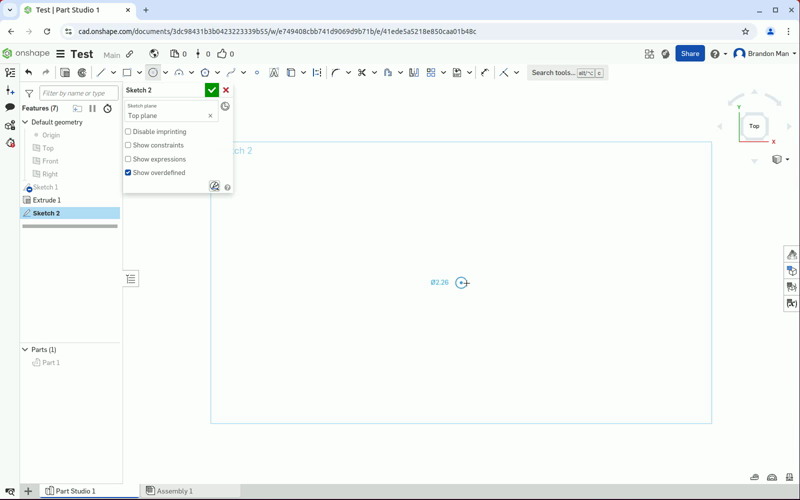
key(esc)
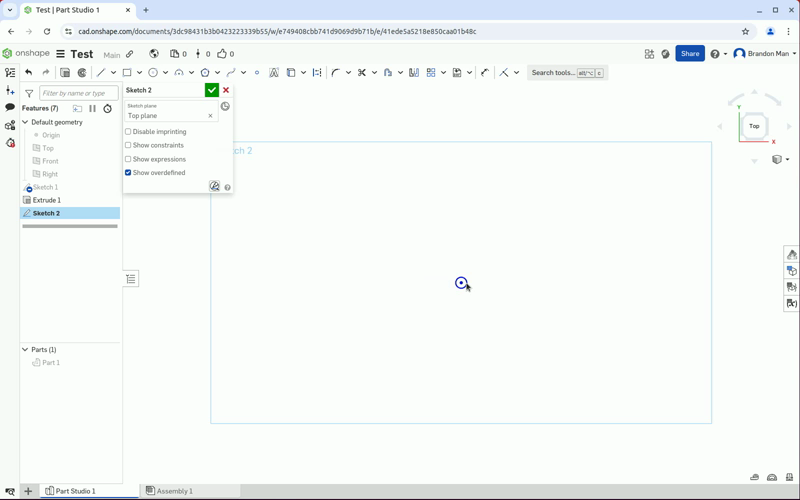
mouse_move(459, 279)
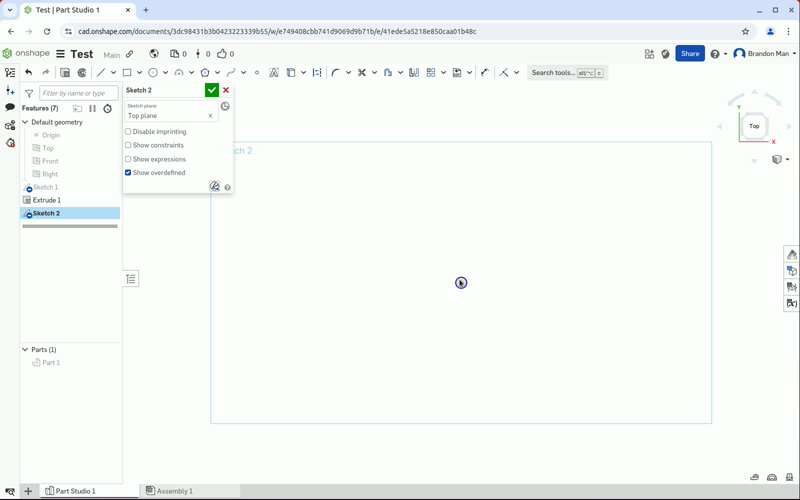
scroll(6)
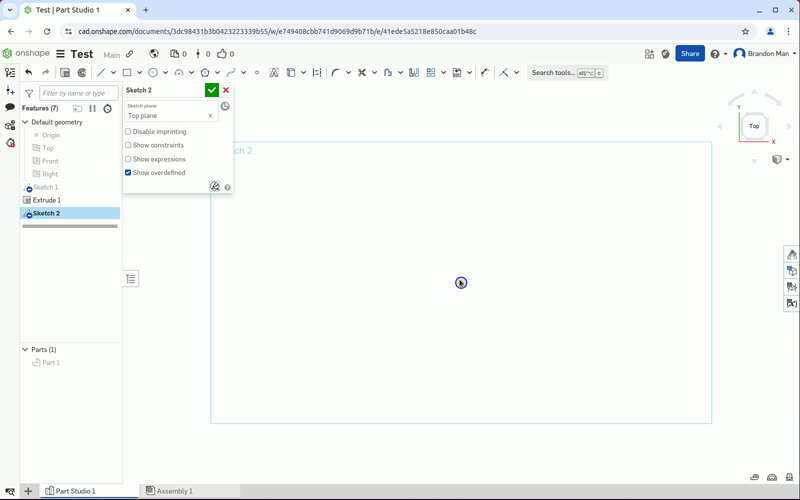
scroll(6)
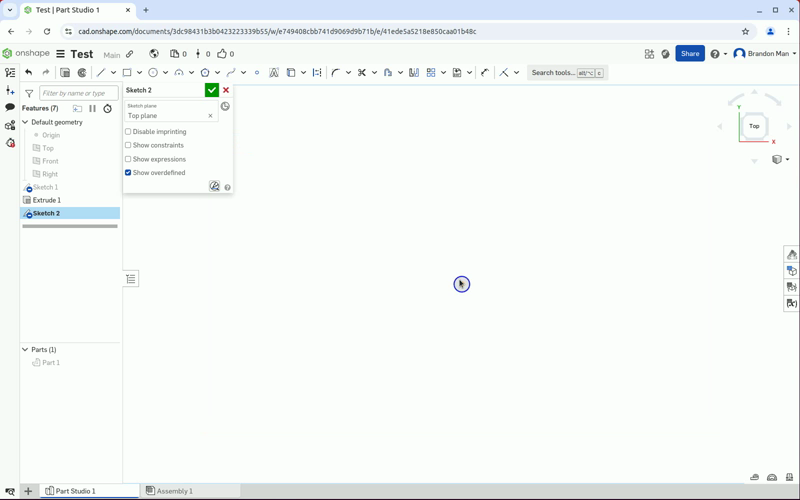
scroll(6)
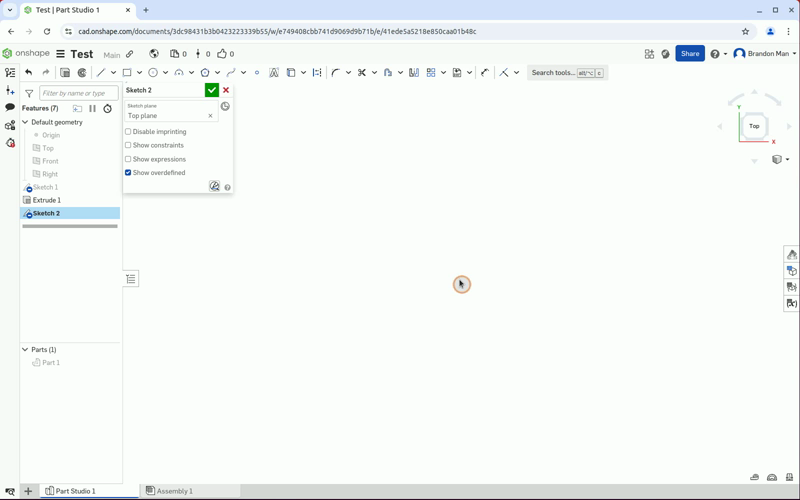
scroll(6)
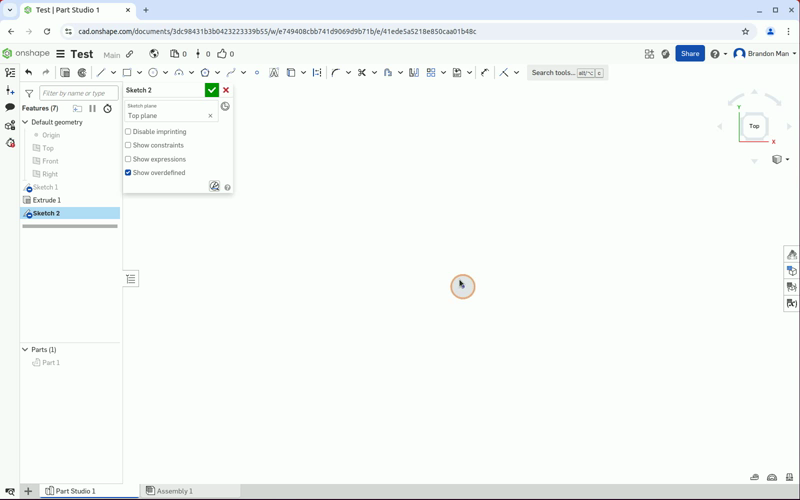
scroll(6)
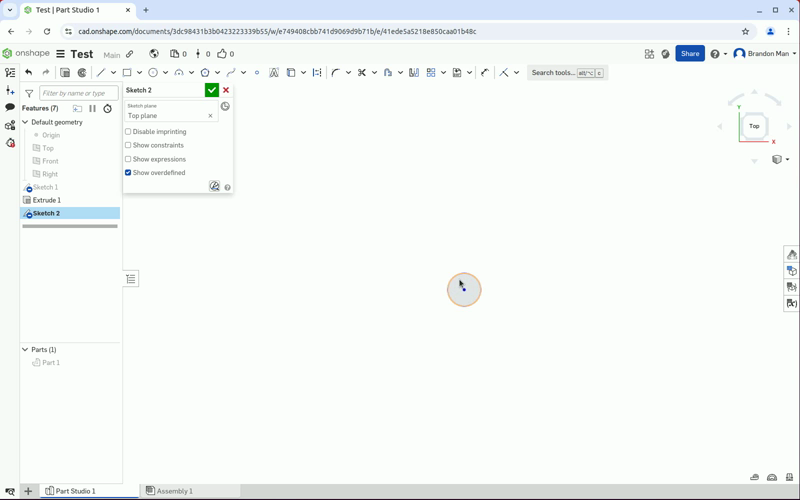
scroll(6)
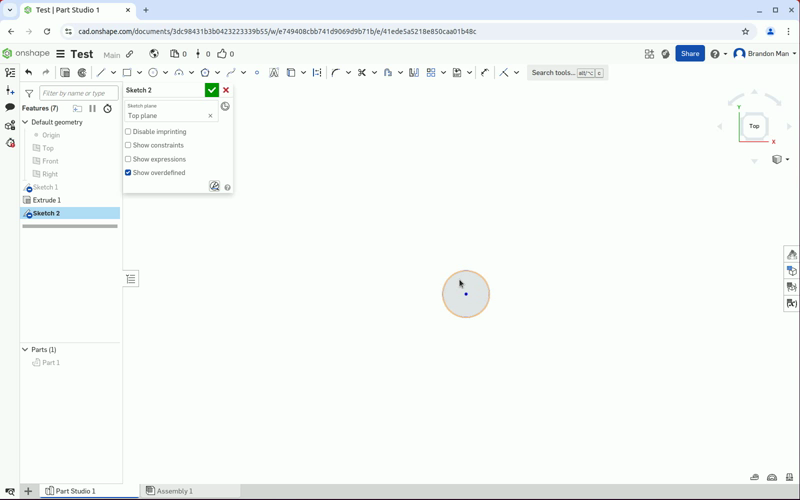
scroll(6)
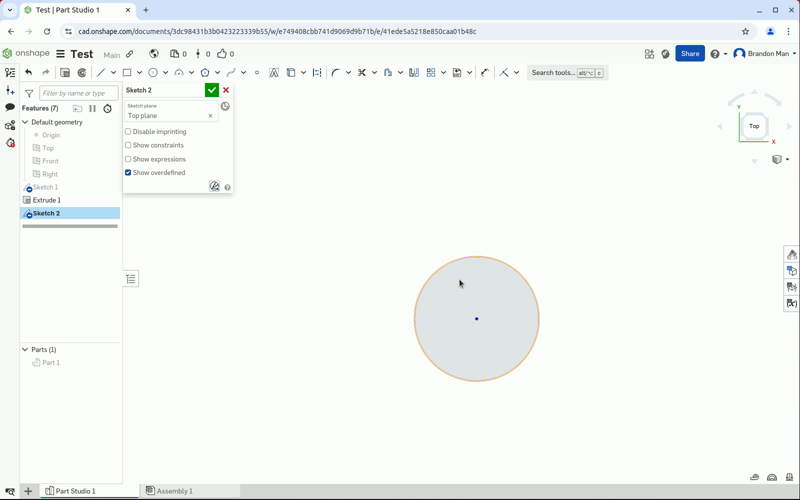
click(459, 279)
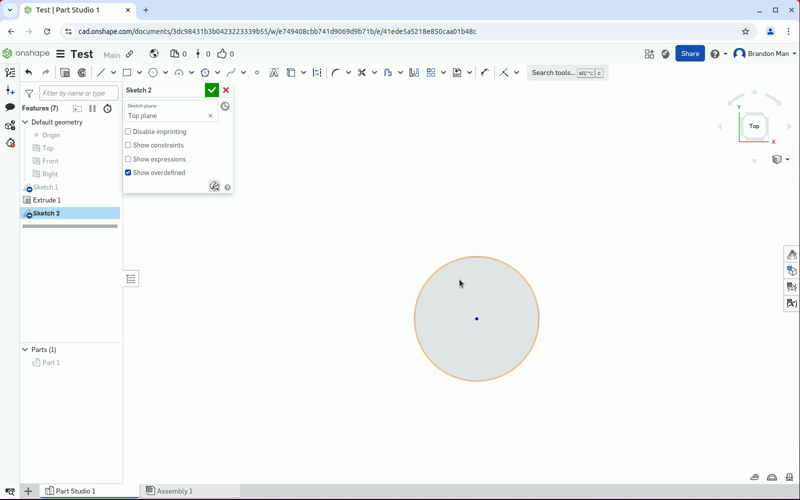
scroll(-6)
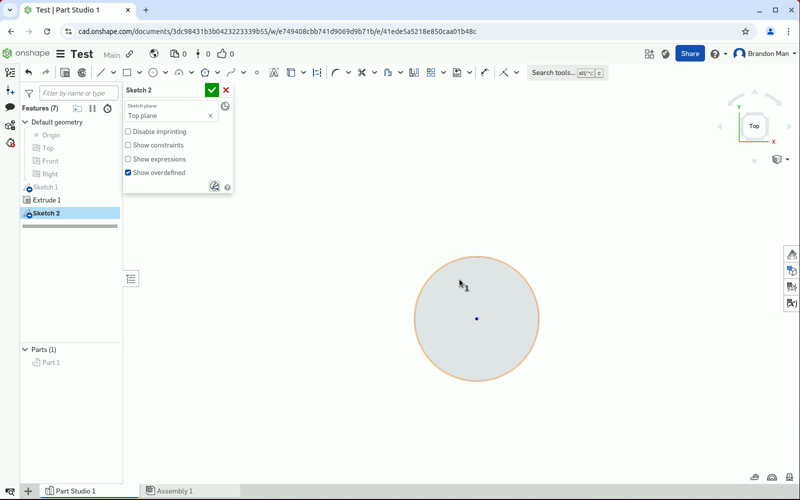
scroll(-6)
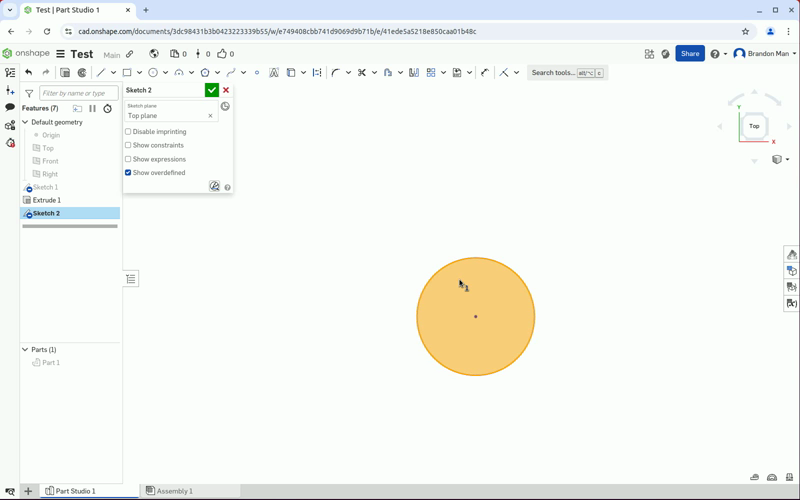
scroll(-6)
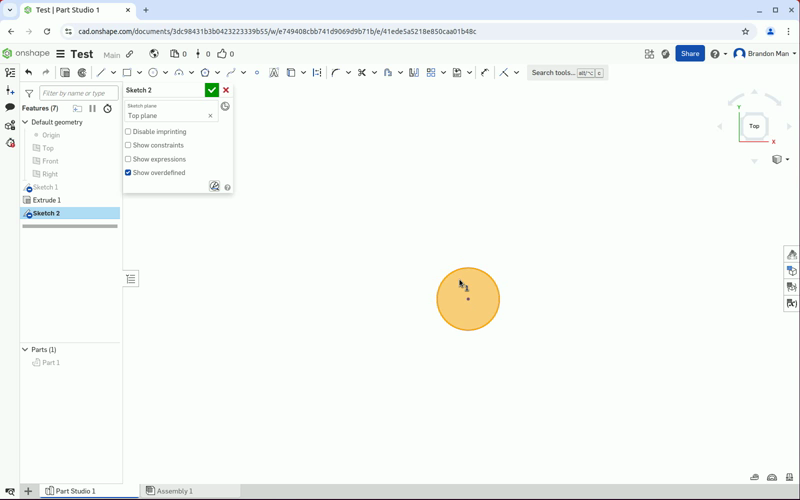
scroll(-6)
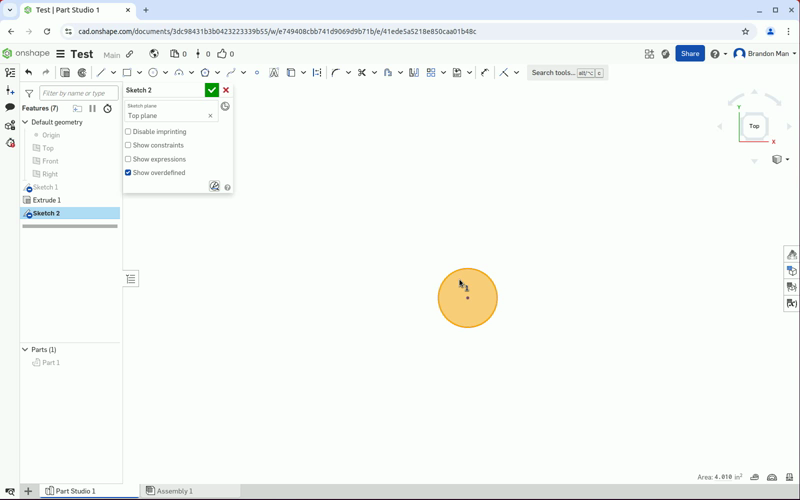
scroll(-6)
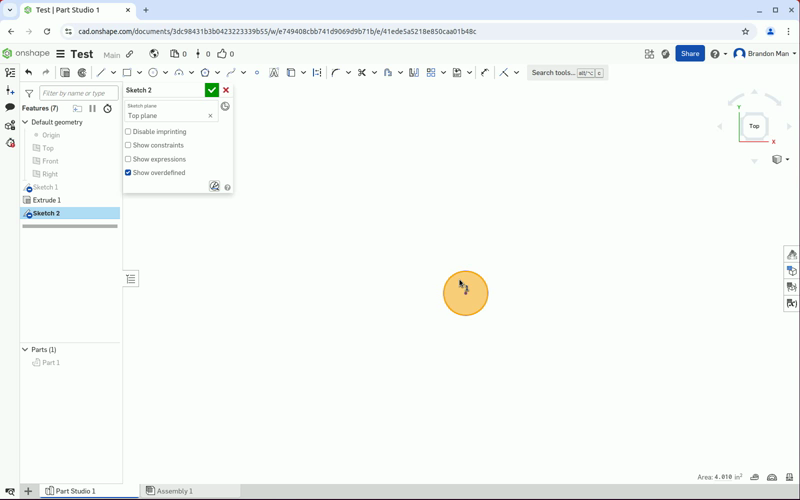
scroll(-6)
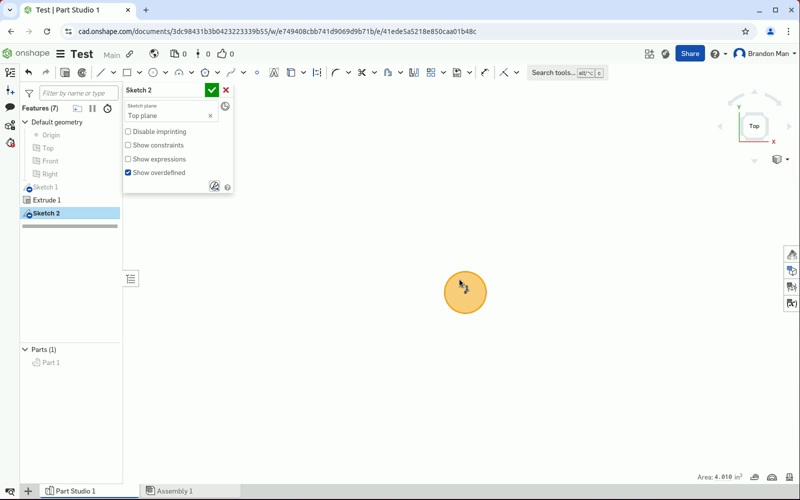
scroll(-6)
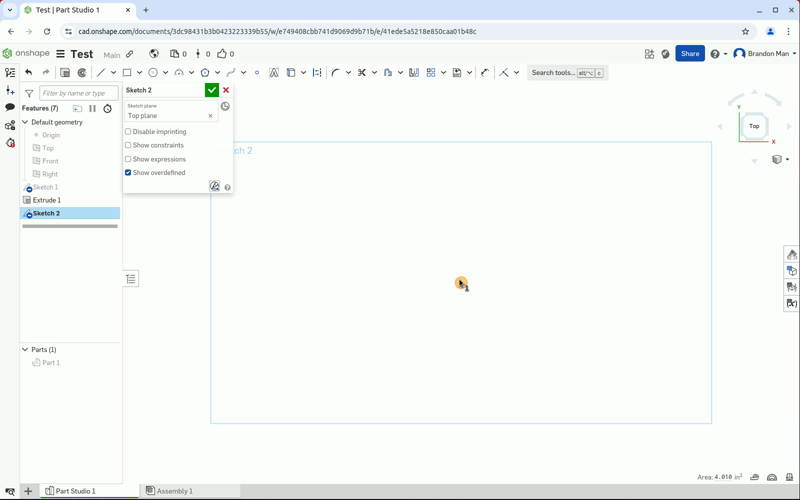
mouse_move(73, 352)
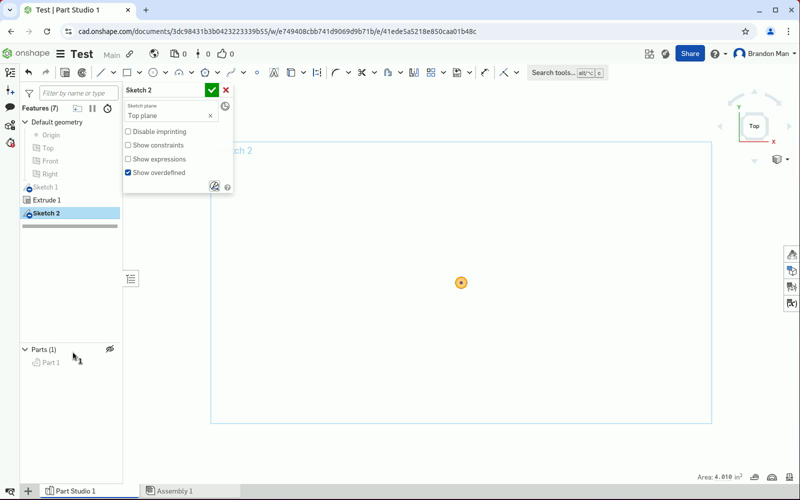
key(shift+y)
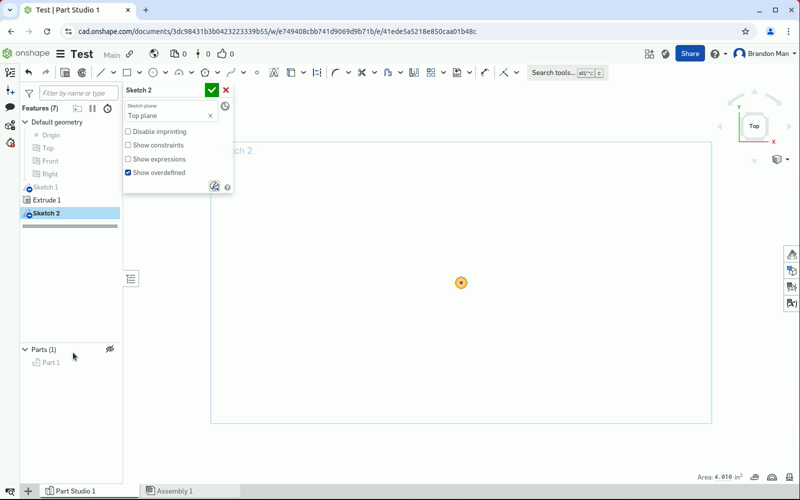
key(shift+e)
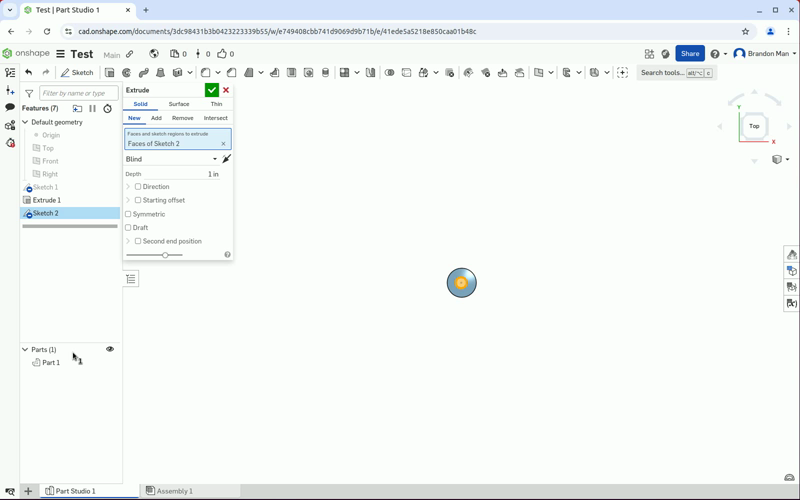
mouse_move(143, 106)
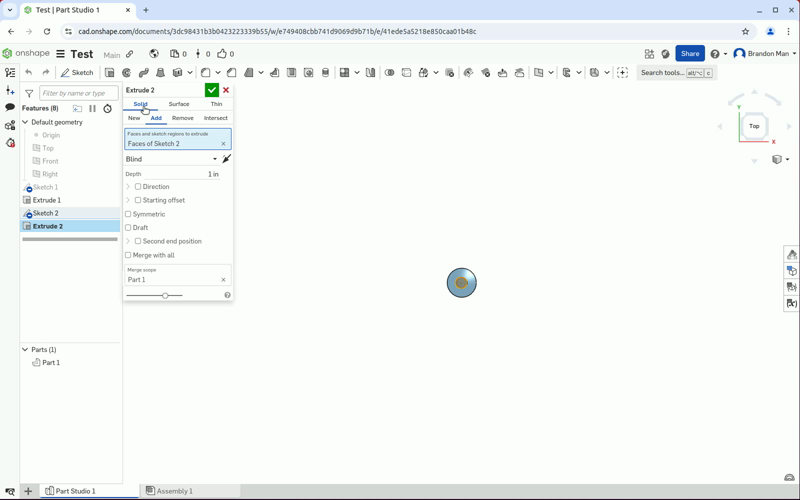
click(143, 106)
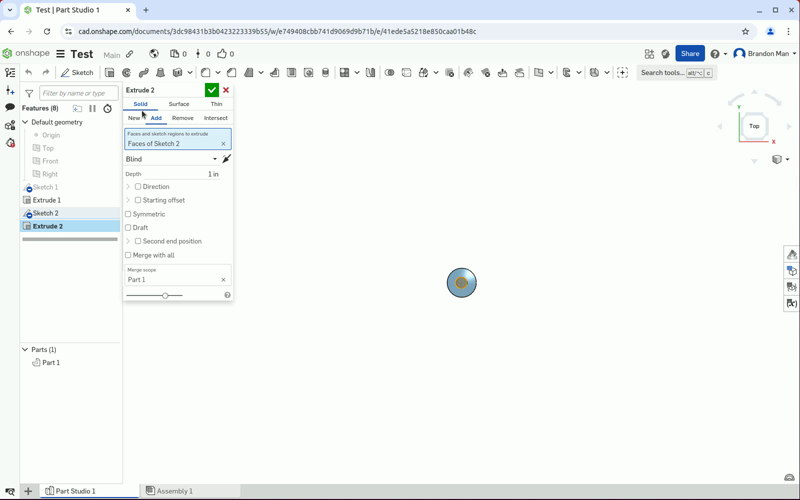
mouse_move(137, 120)
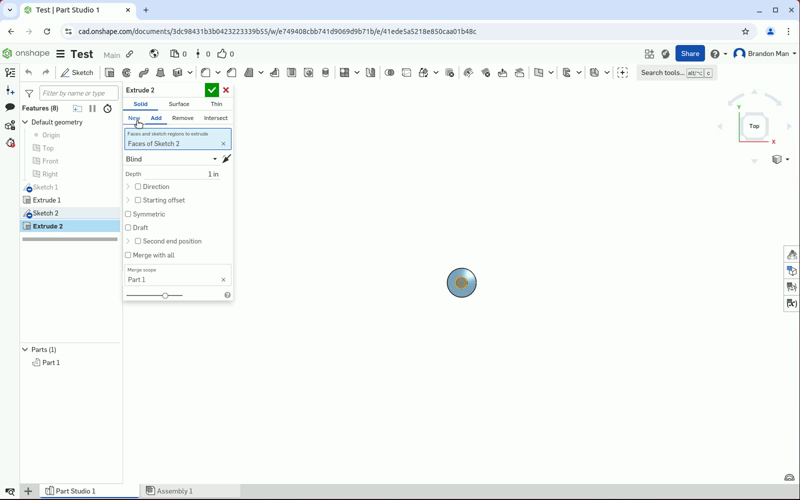
click(137, 120)
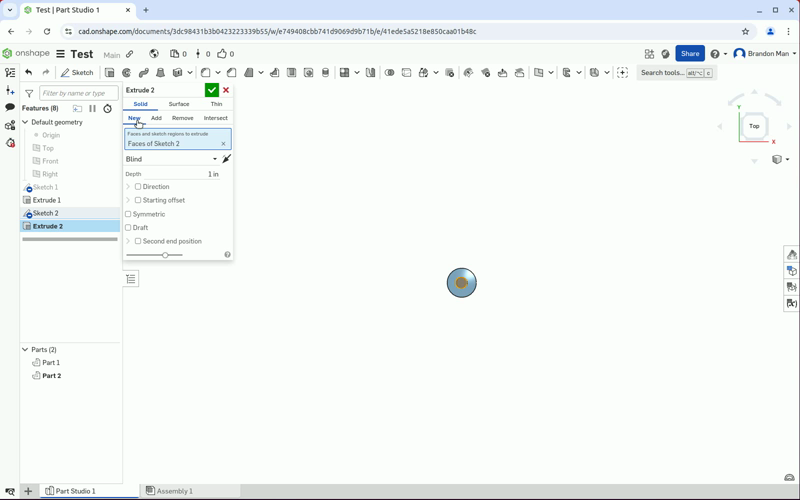
key(tab, 4)
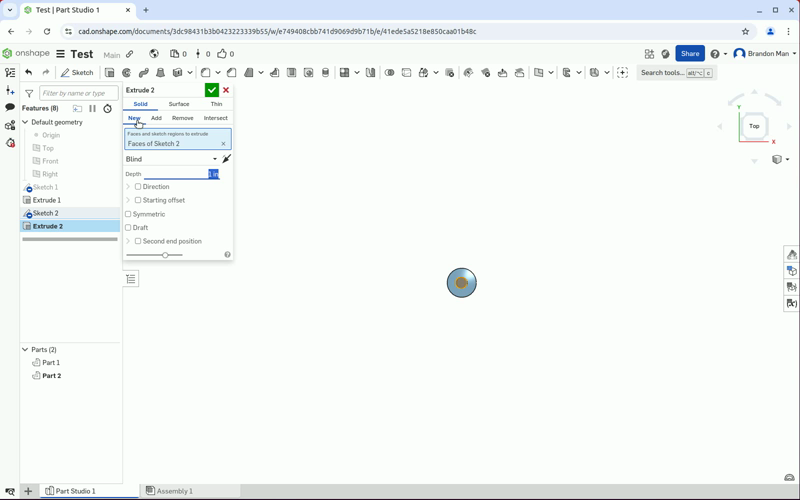
text(13.48)
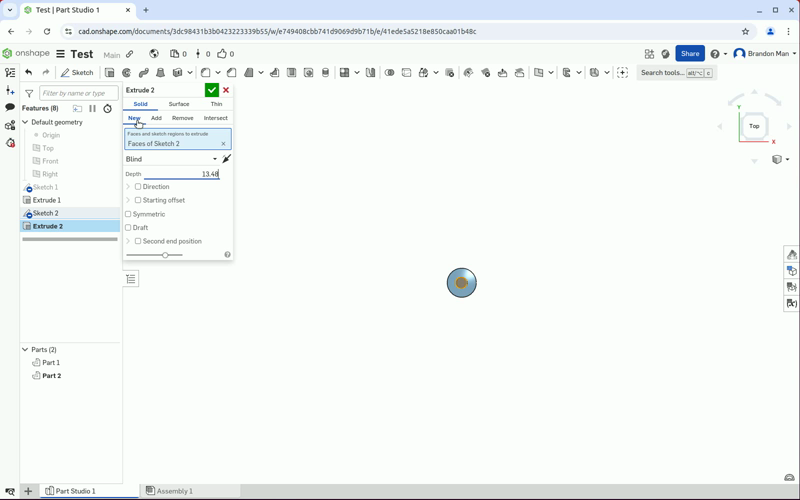
key(enter)
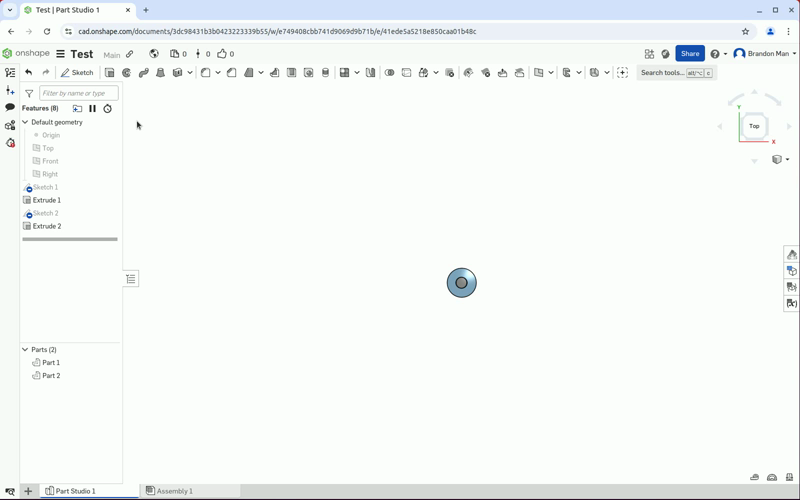
key(shift+h)
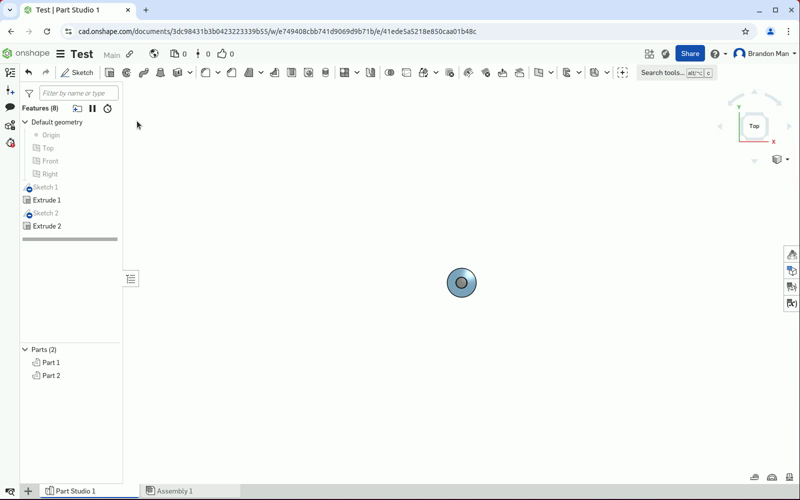
key(shift+h)
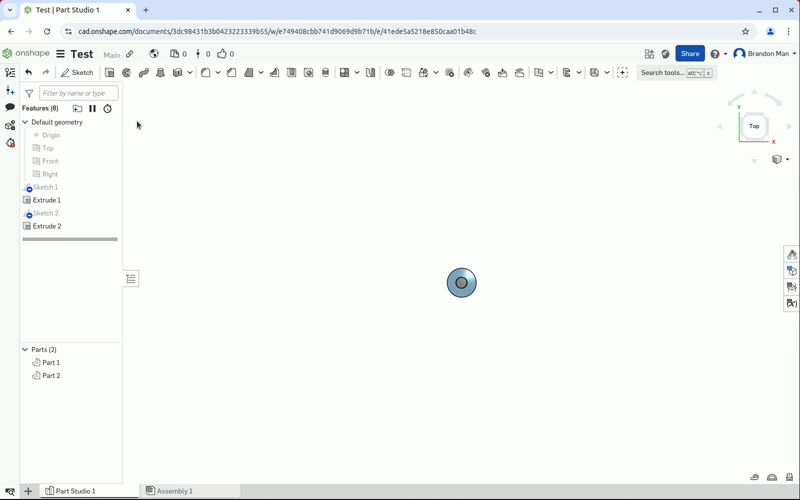
mouse_move(73, 189)
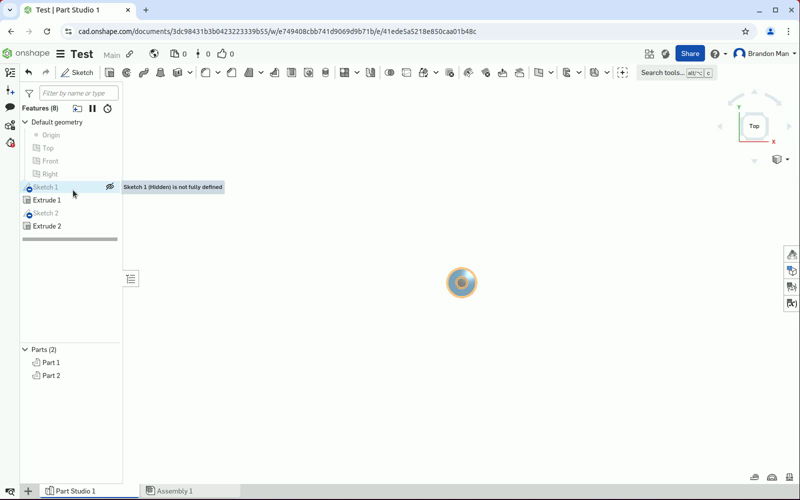
click(73, 189)
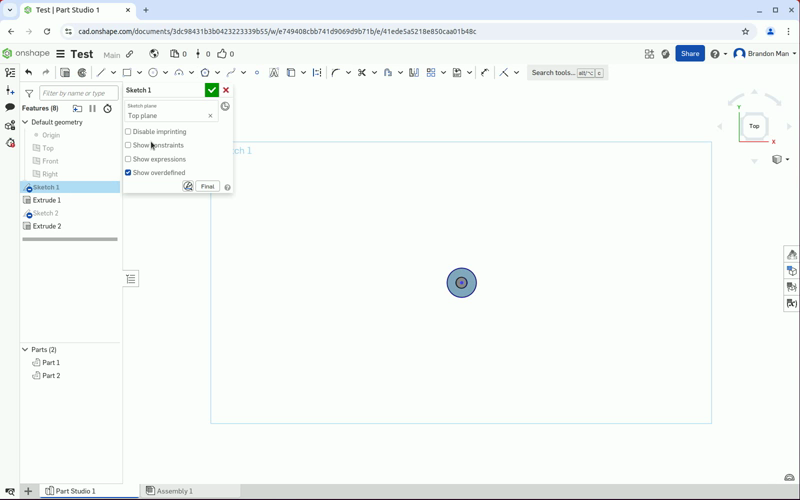
mouse_move(229, 92)
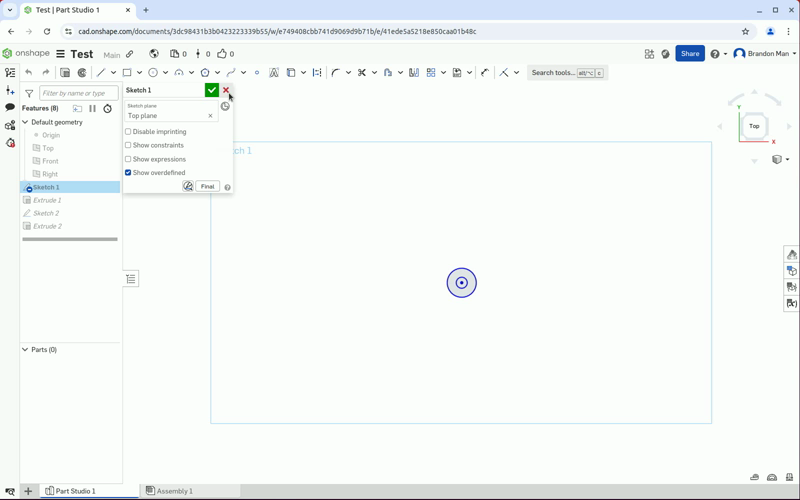
click(229, 92)
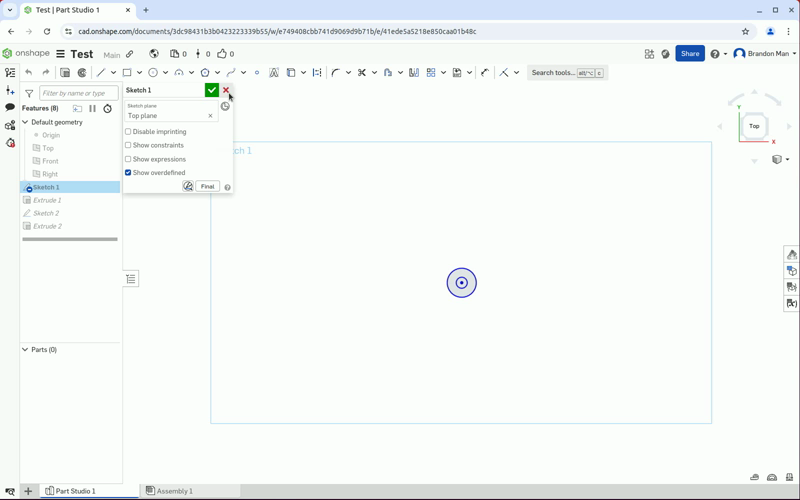
key(shift+s)
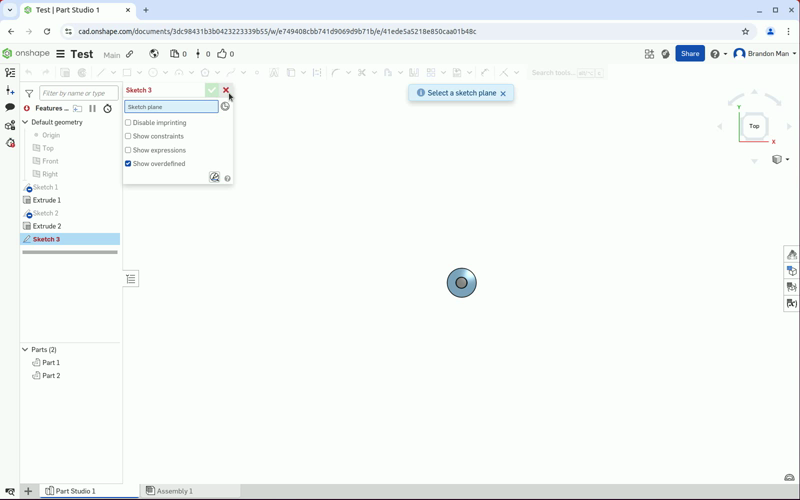
mouse_move(73, 150)
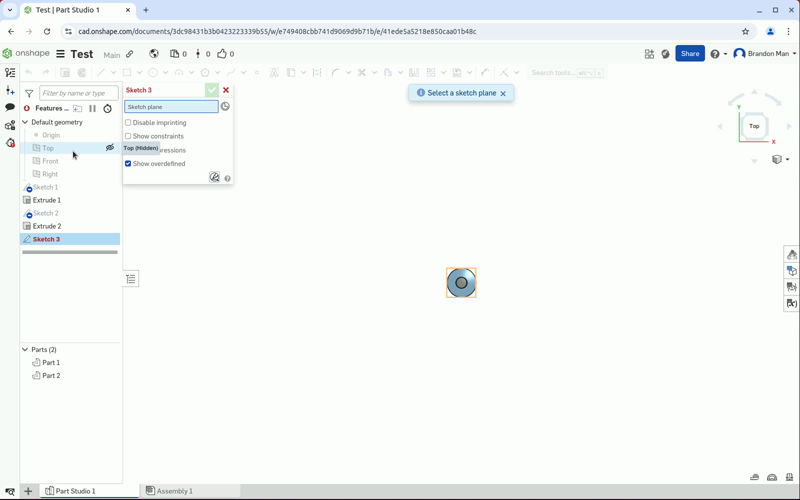
click(73, 150)
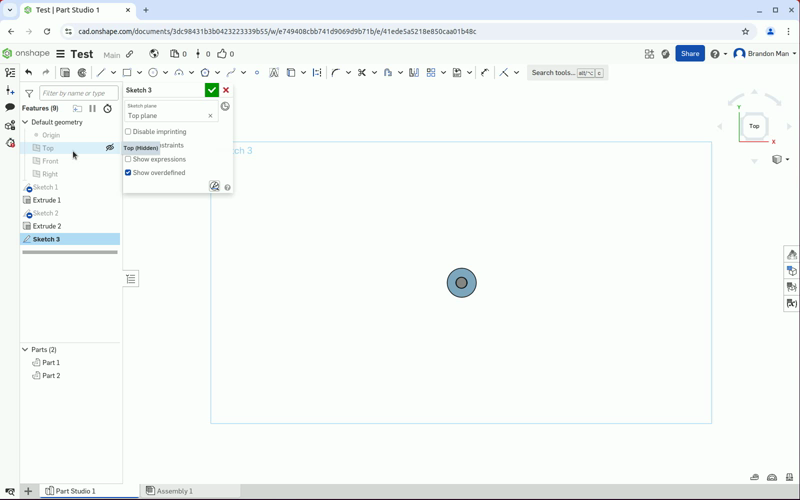
mouse_move(73, 352)
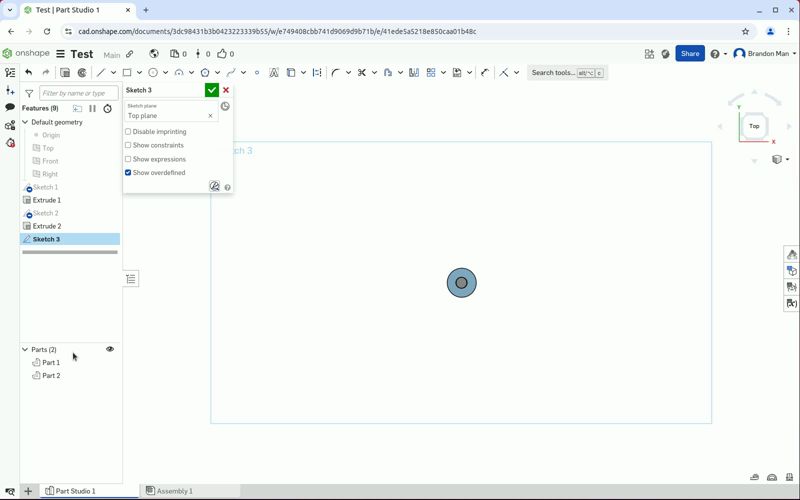
key(y)
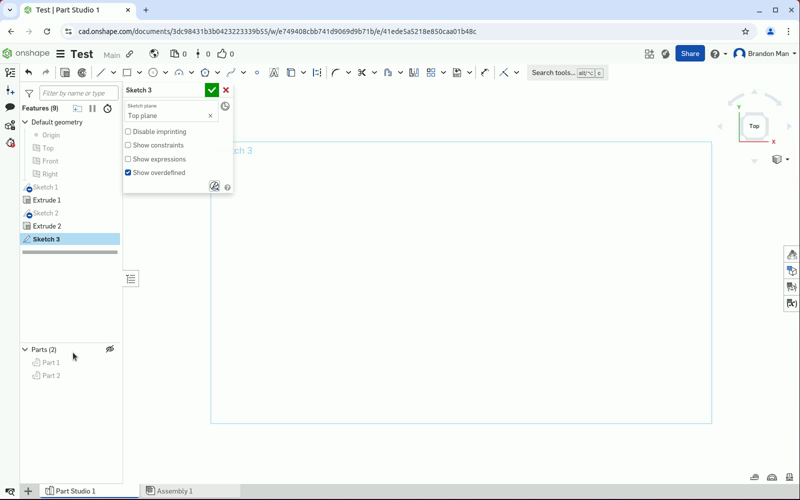
key(c)
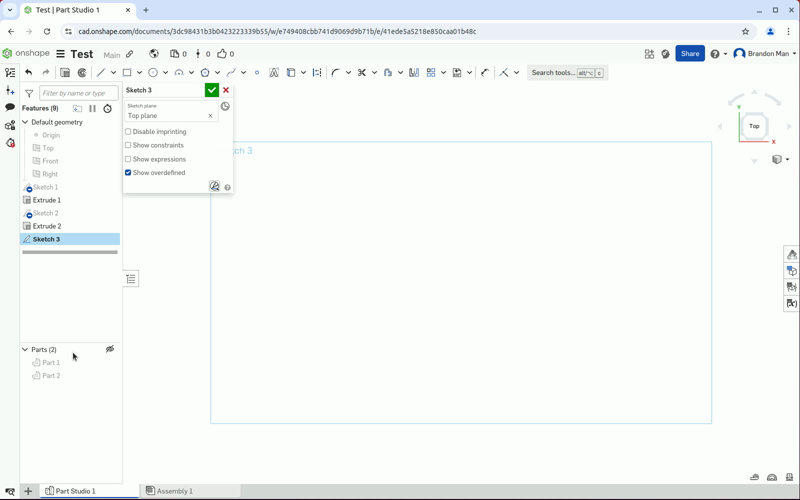
key_down(shift)
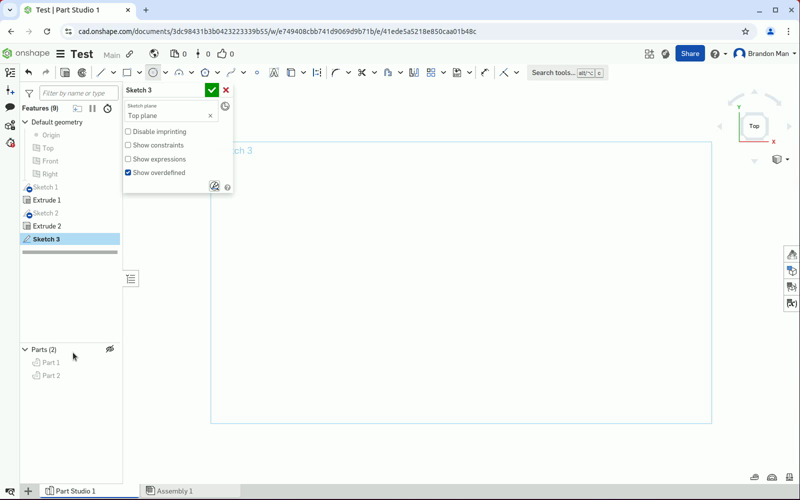
mouse_move(461, 282)
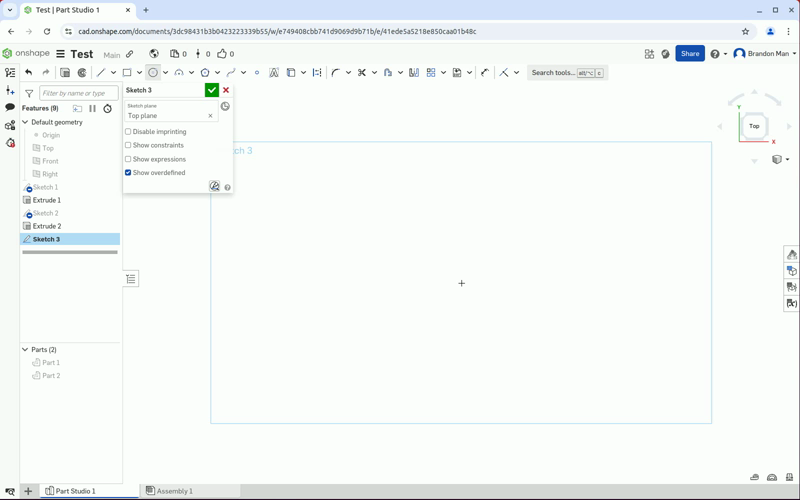
click(461, 282)
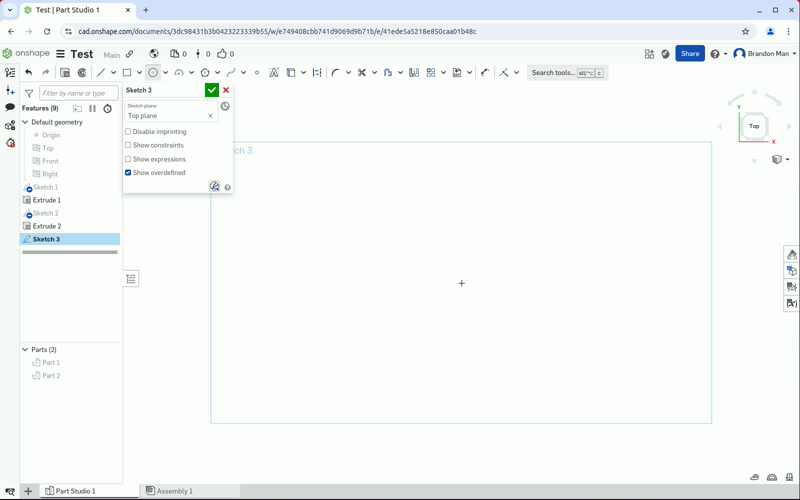
key_up(shift)
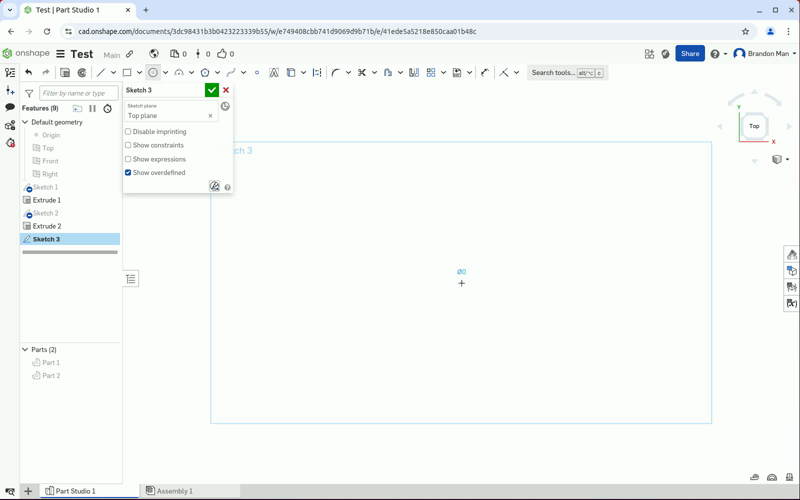
mouse_move(476, 282)
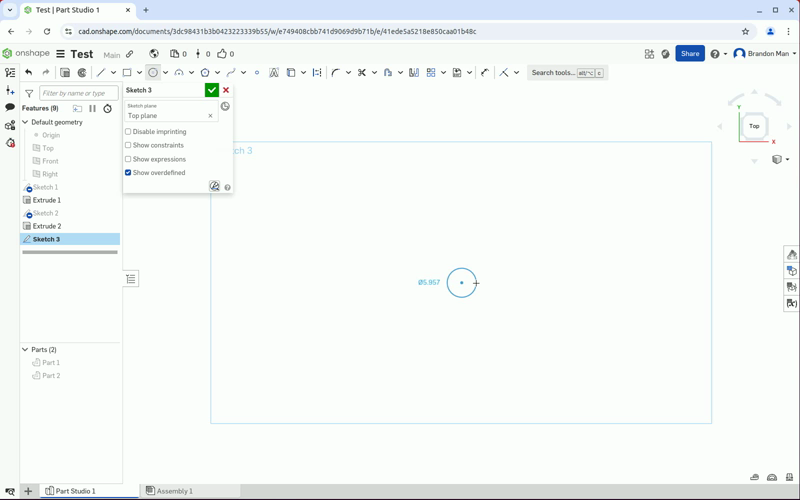
click(476, 282)
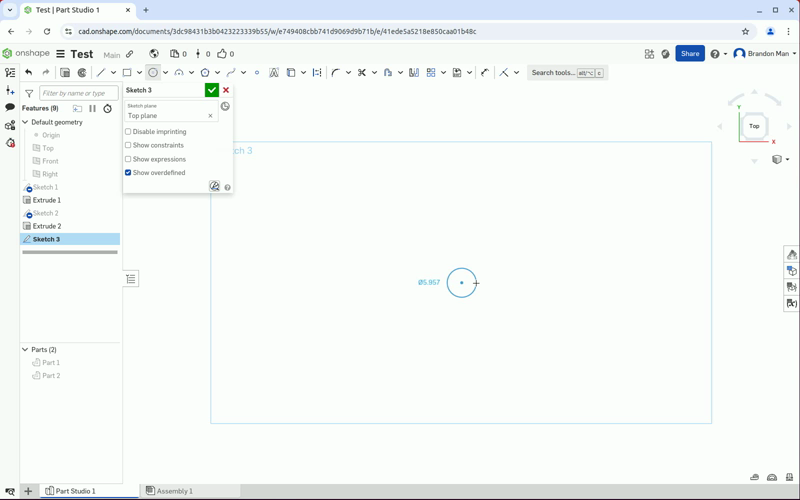
key(esc)
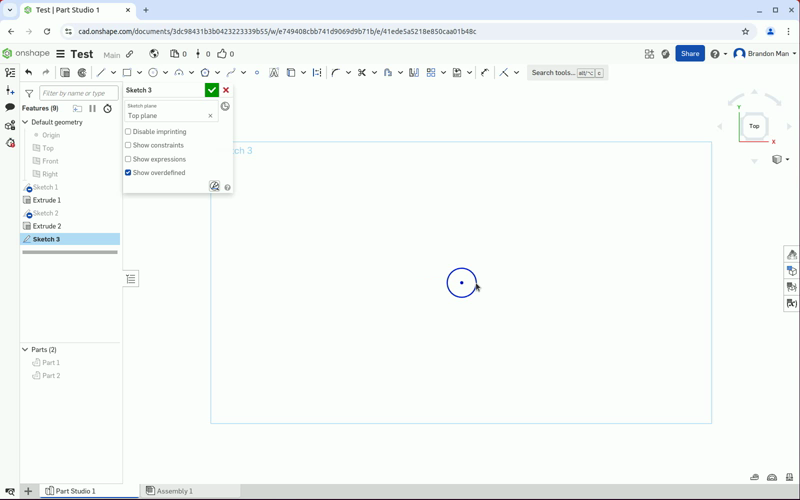
key(c)
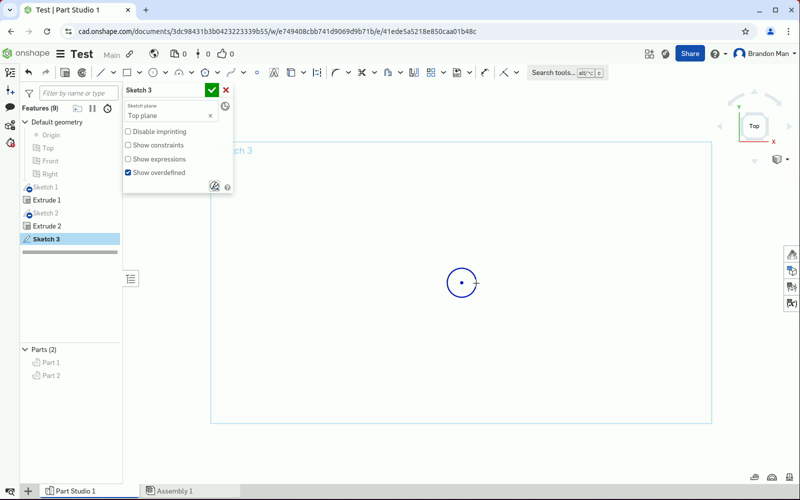
key_down(shift)
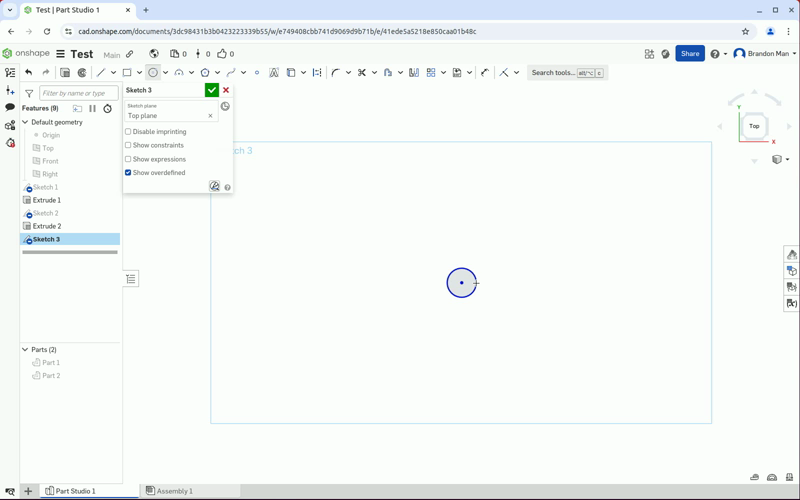
mouse_move(461, 282)
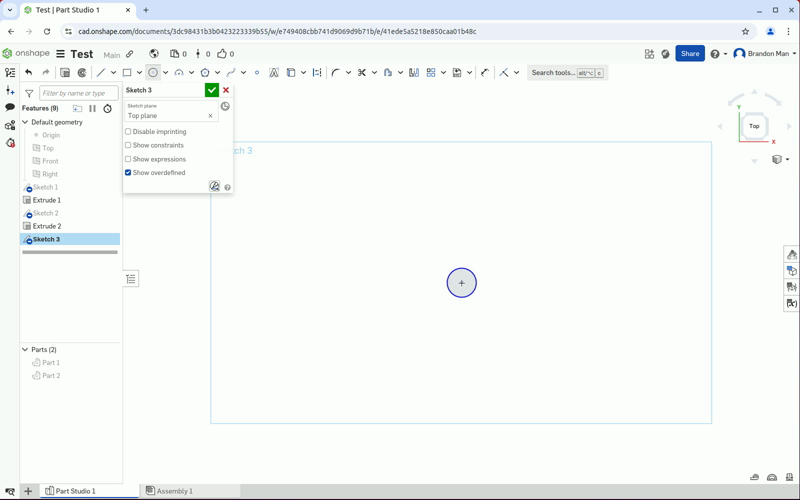
click(461, 282)
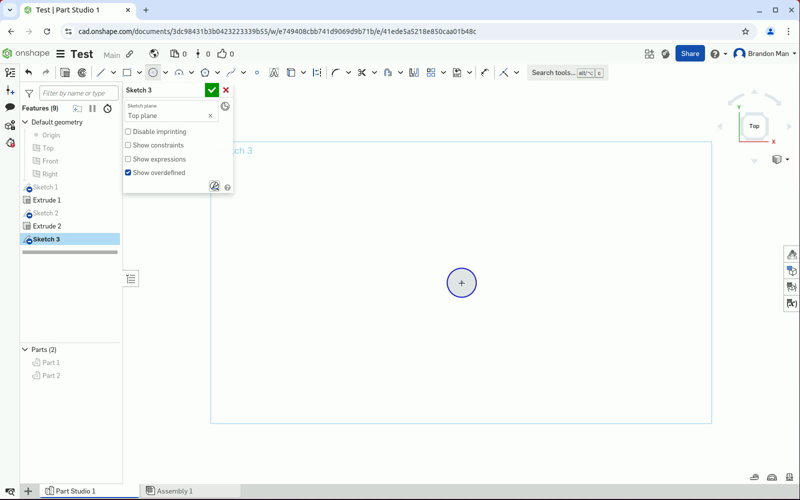
key_up(shift)
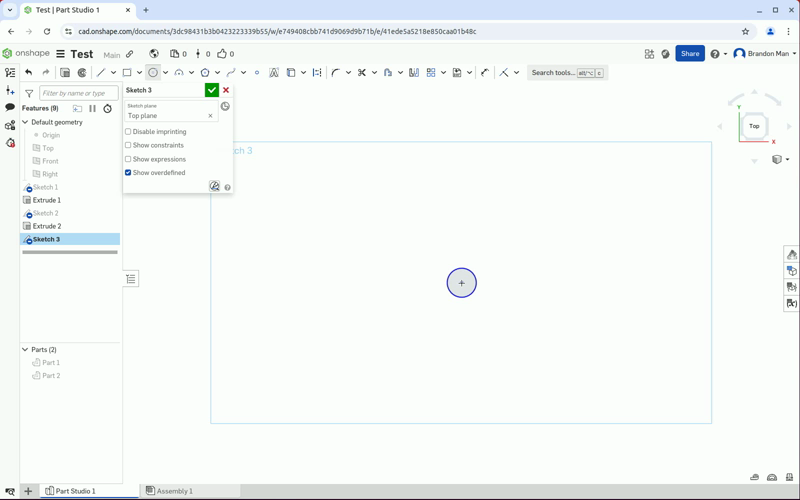
mouse_move(467, 282)
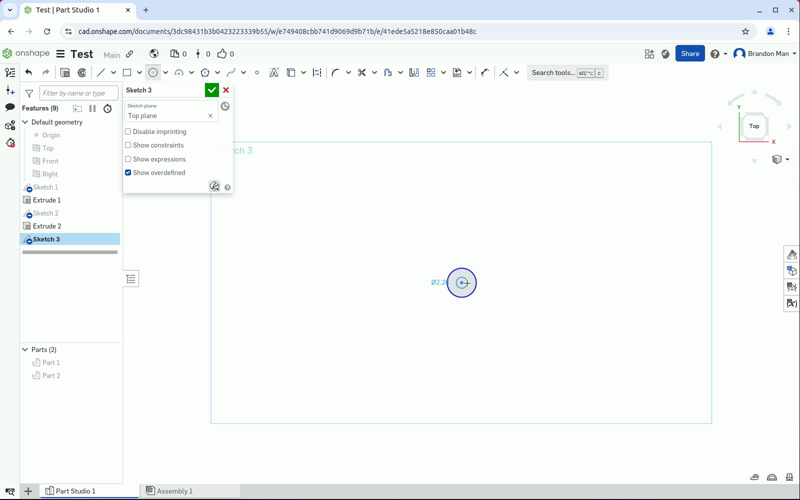
click(467, 282)
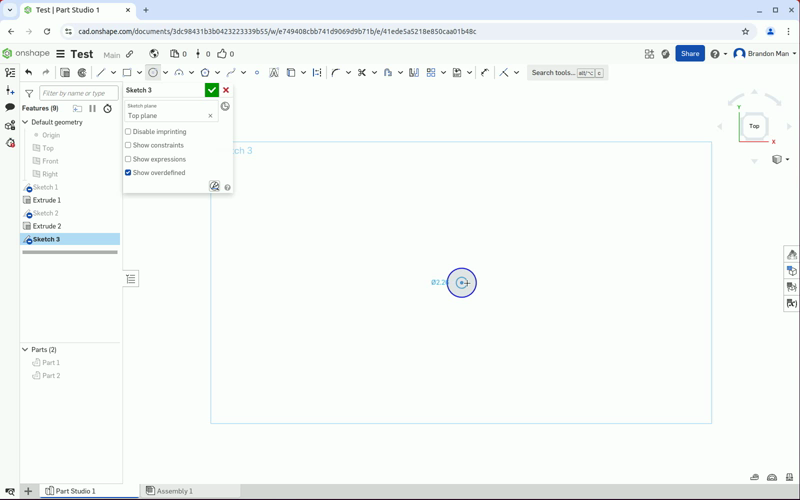
key(esc)
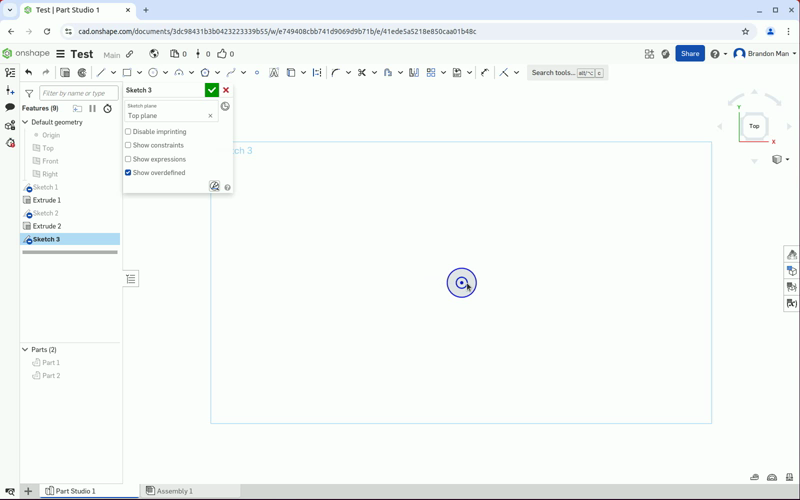
mouse_move(454, 291)
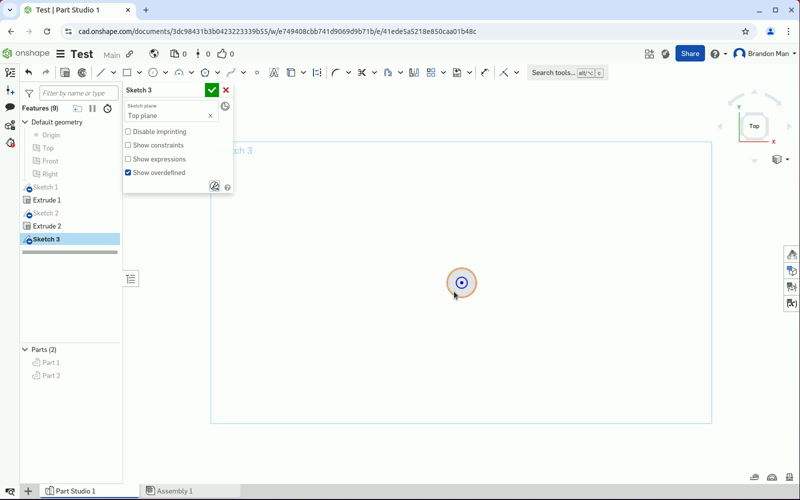
scroll(6)
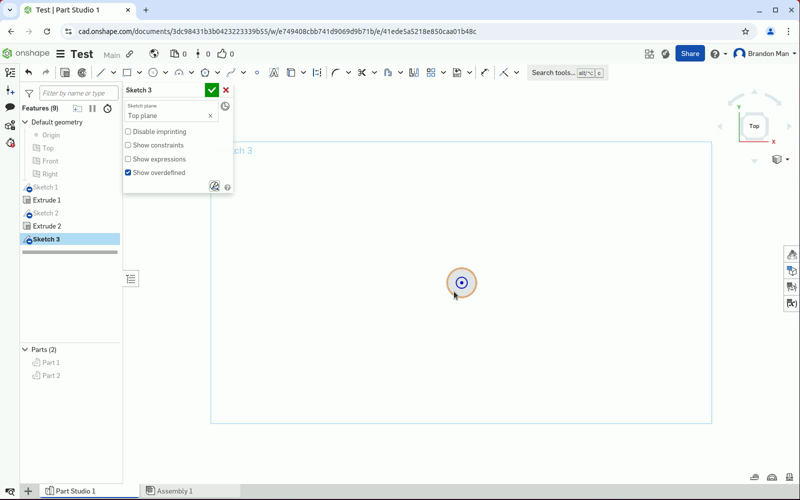
scroll(6)
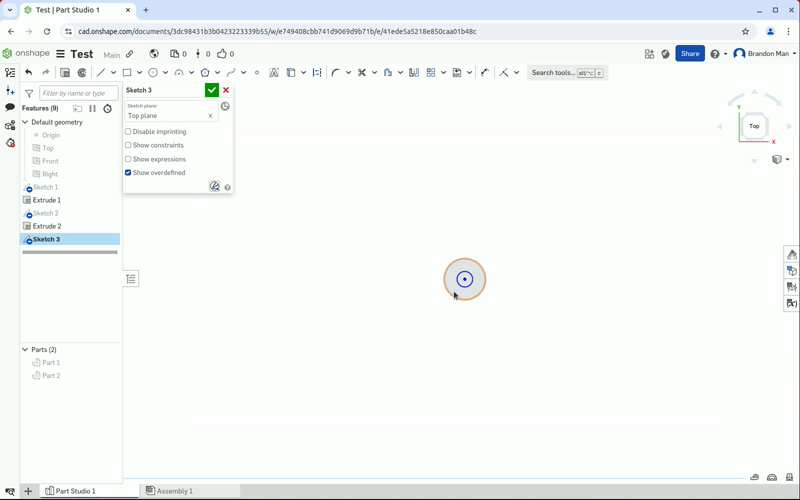
scroll(6)
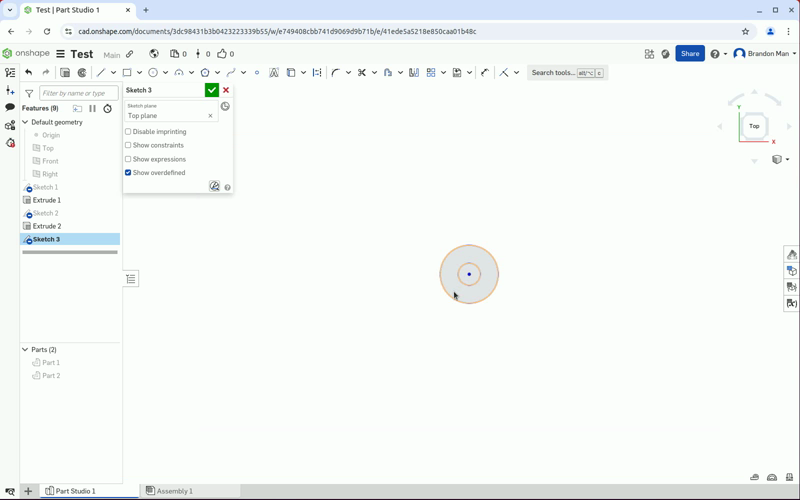
scroll(6)
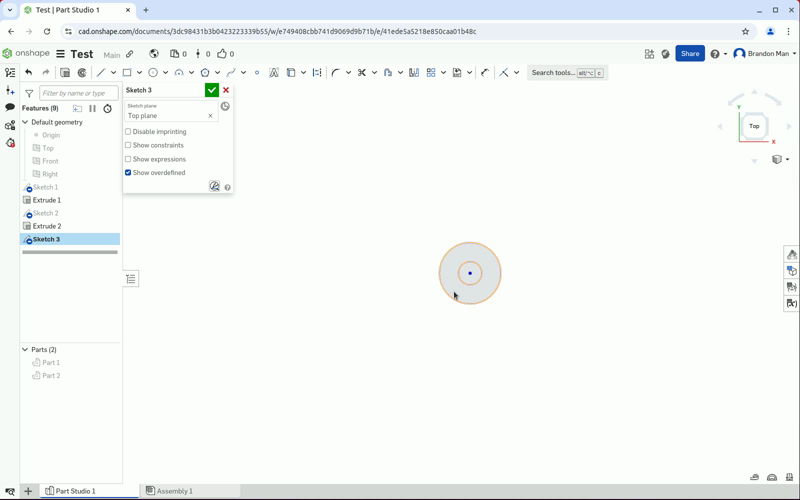
scroll(6)
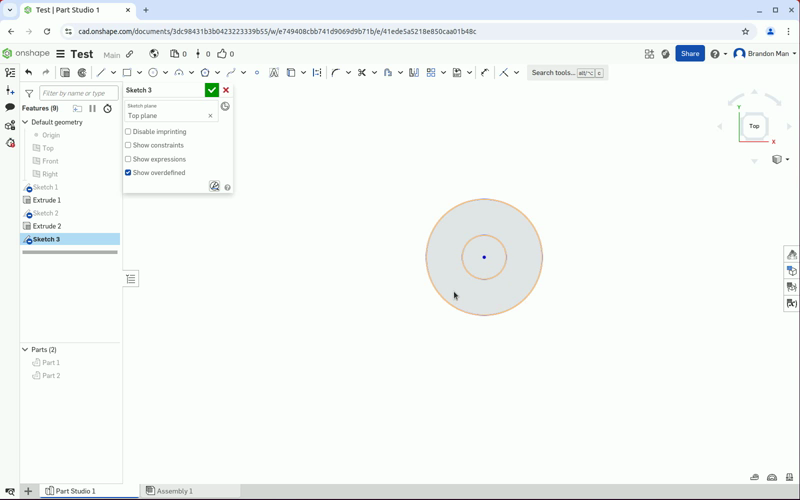
scroll(6)
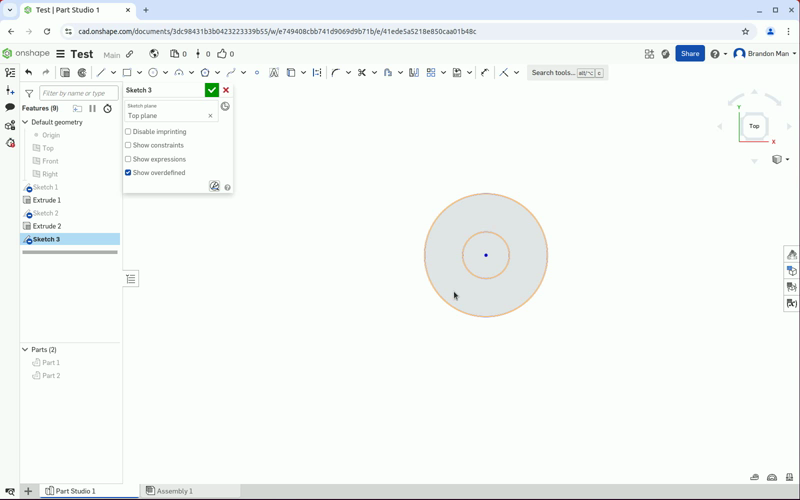
scroll(6)
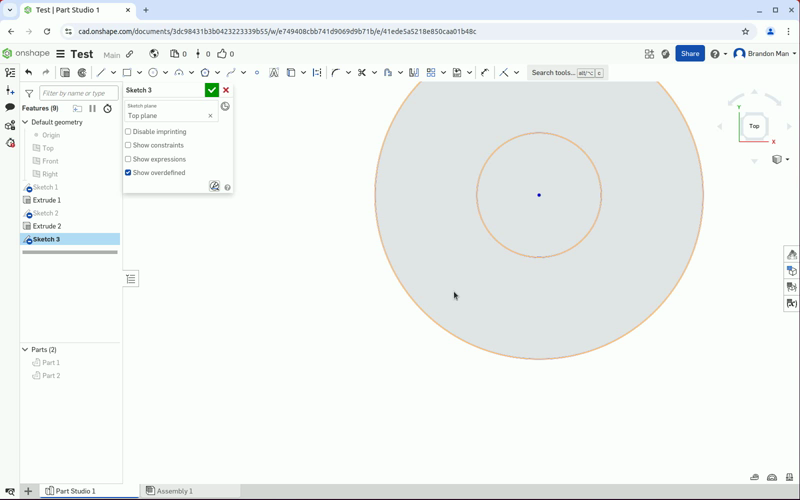
click(454, 291)
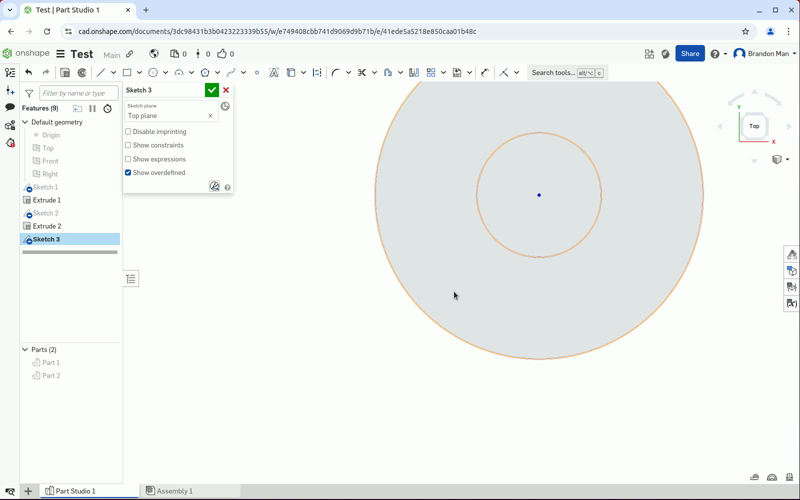
scroll(-6)
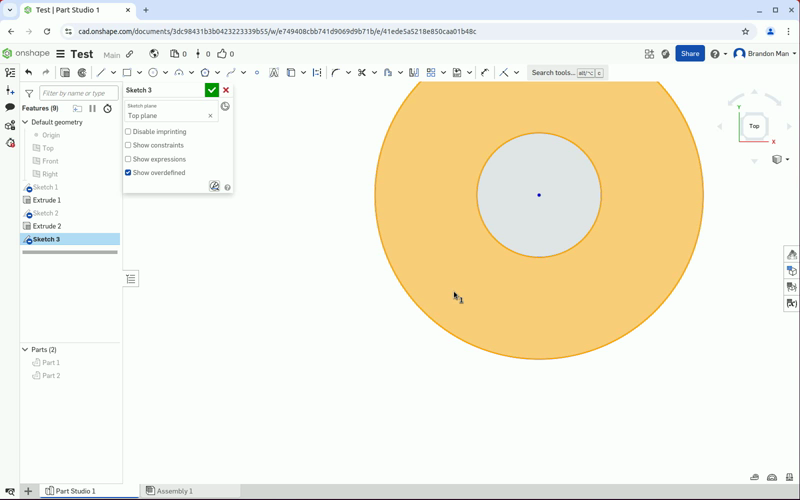
scroll(-6)
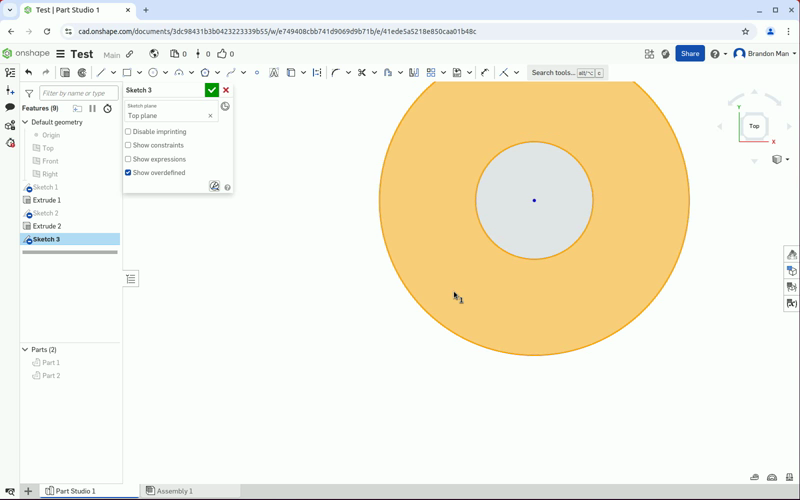
scroll(-6)
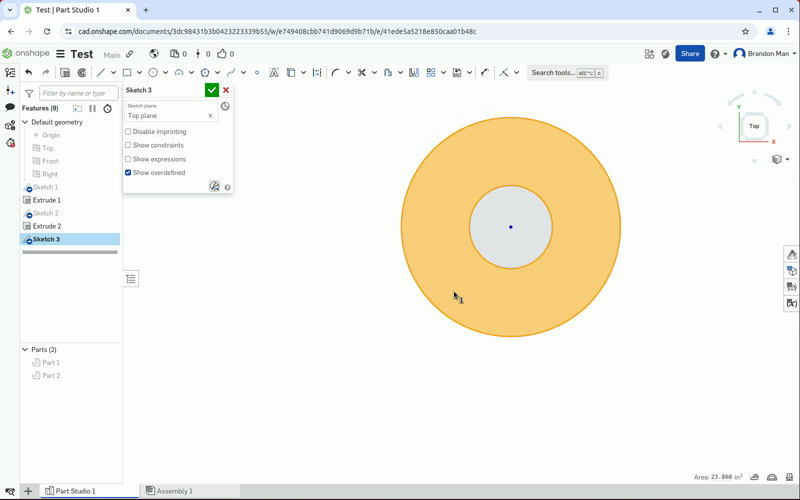
scroll(-6)
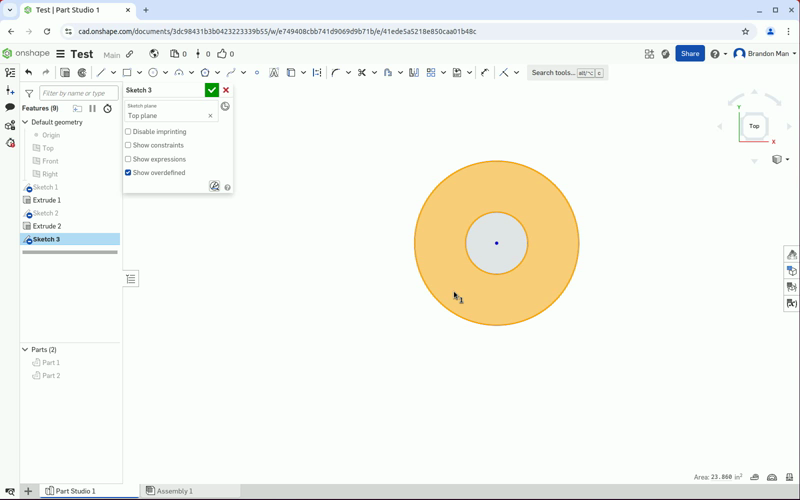
scroll(-6)
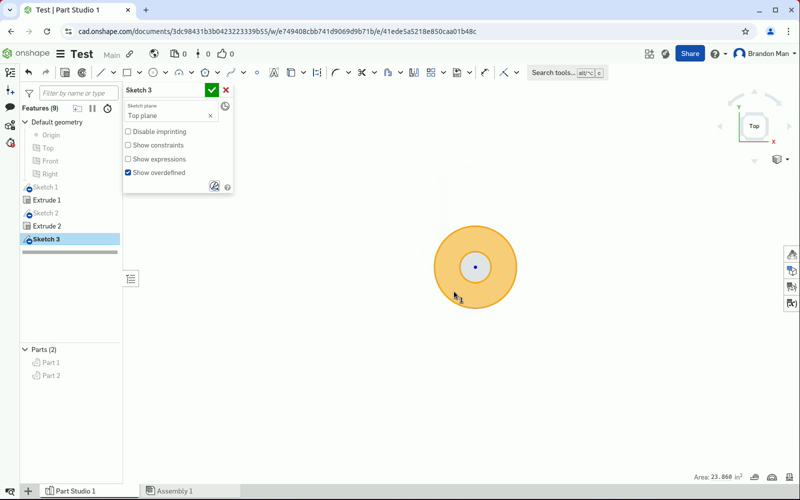
scroll(-6)
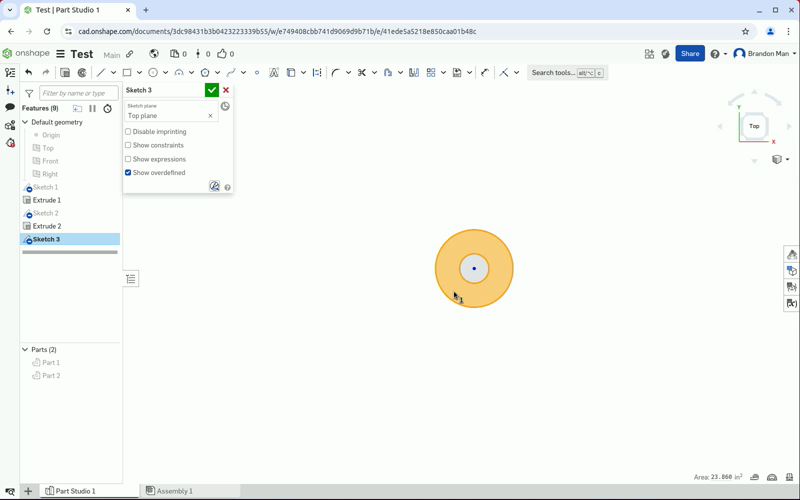
scroll(-6)
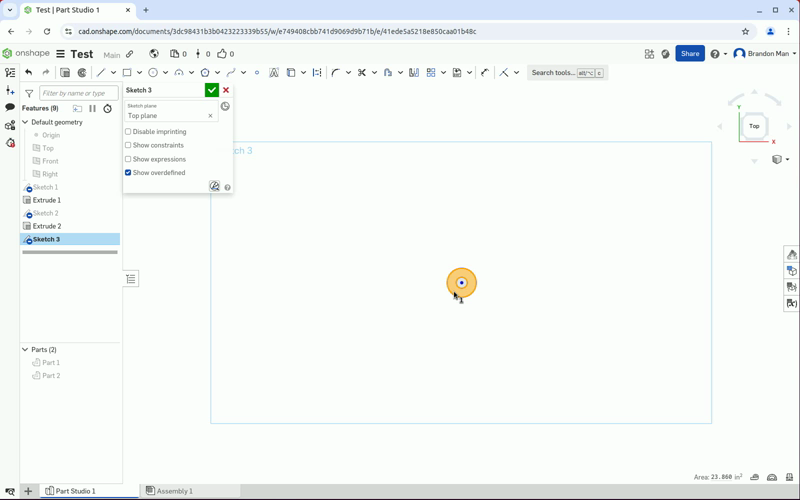
mouse_move(73, 352)
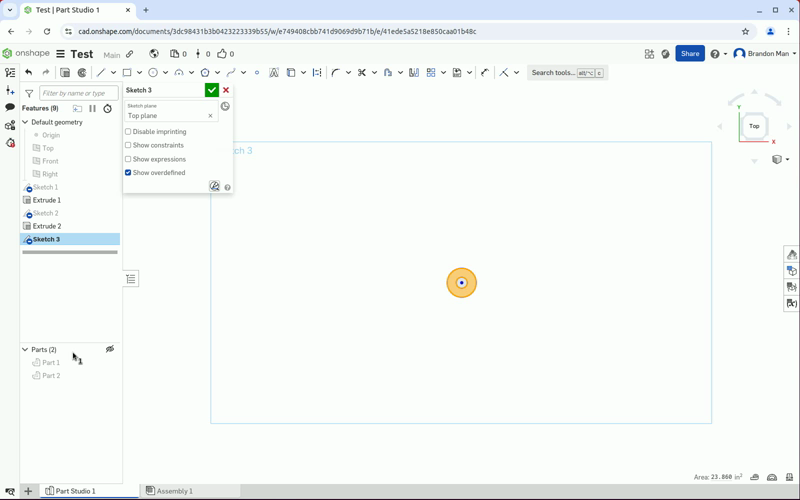
key(shift+y)
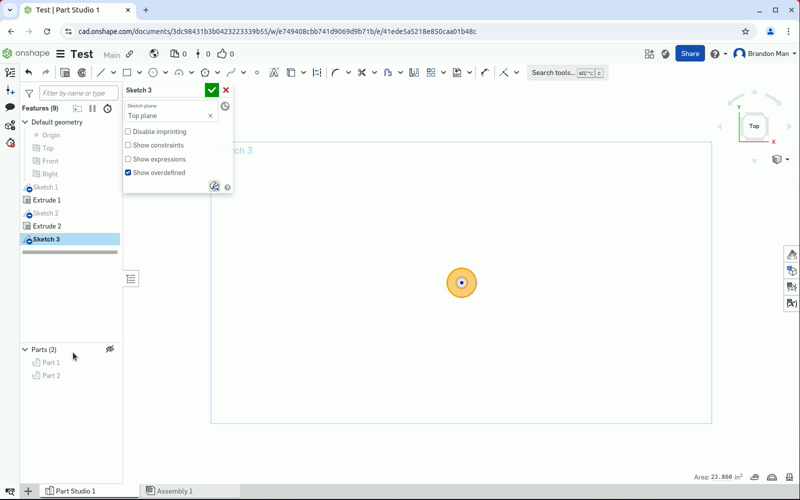
key(shift+e)
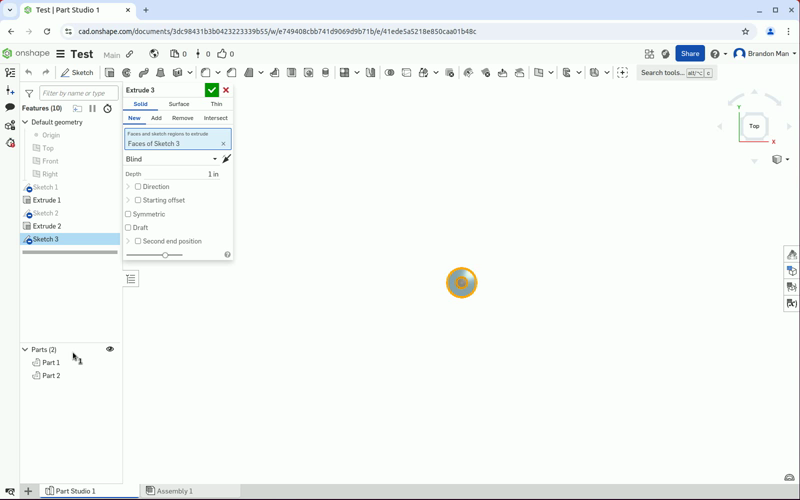
mouse_move(143, 106)
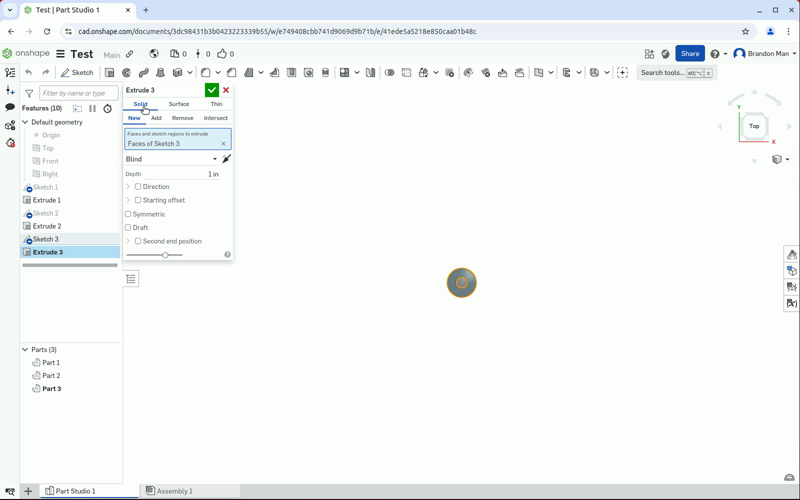
click(143, 106)
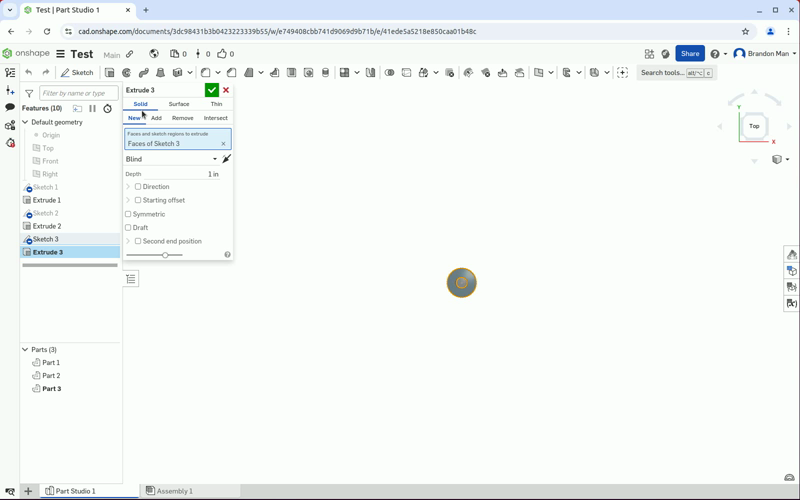
mouse_move(137, 120)
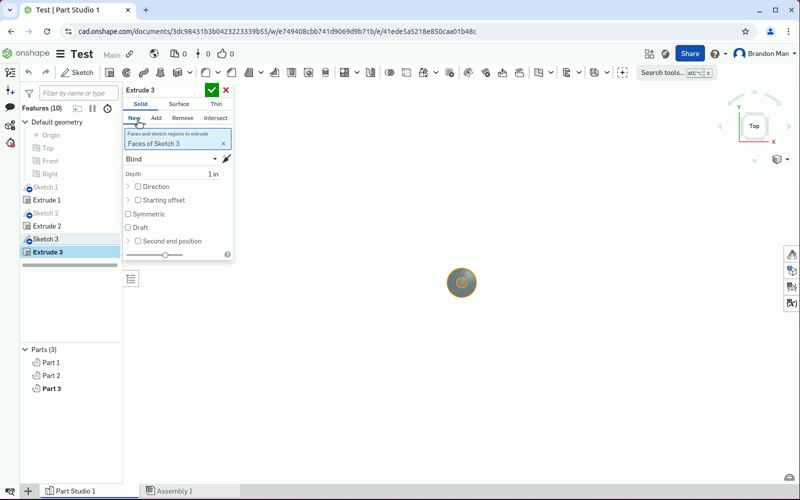
click(137, 120)
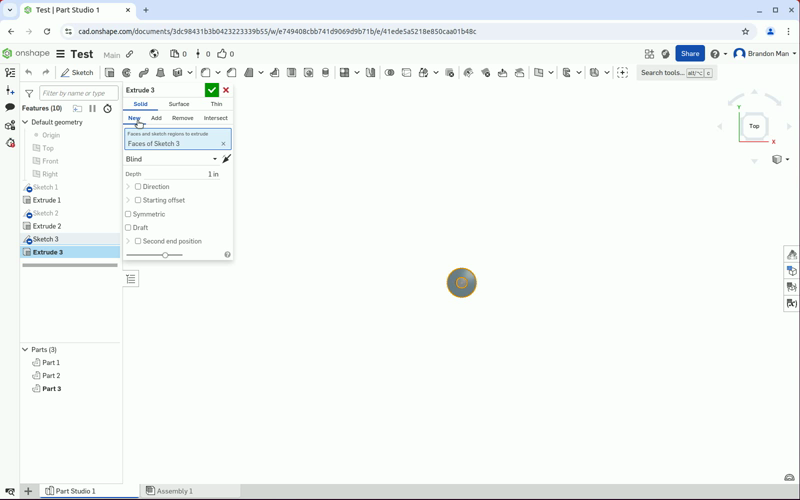
key(tab, 4)
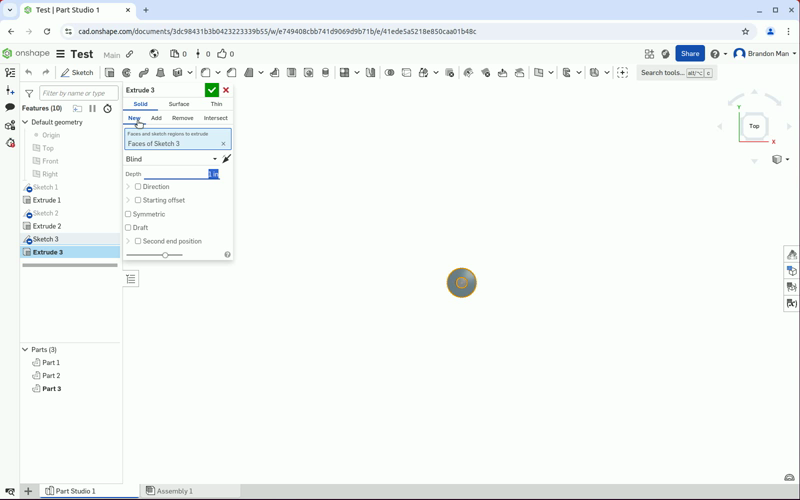
text(23.108)
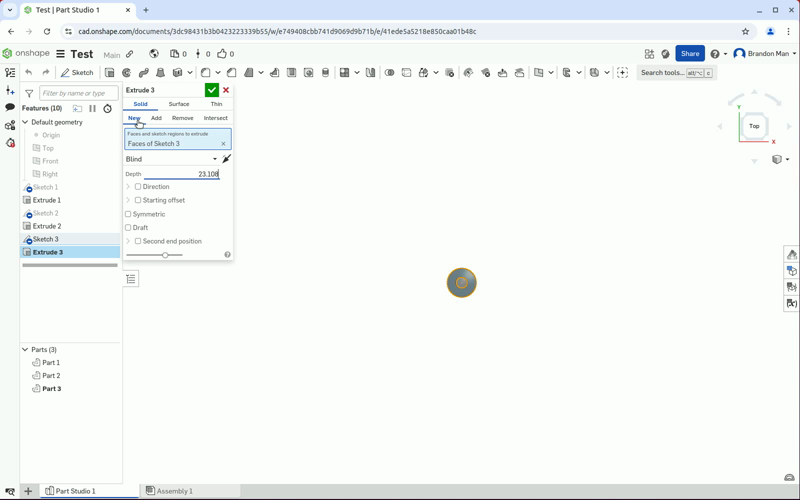
key(enter)
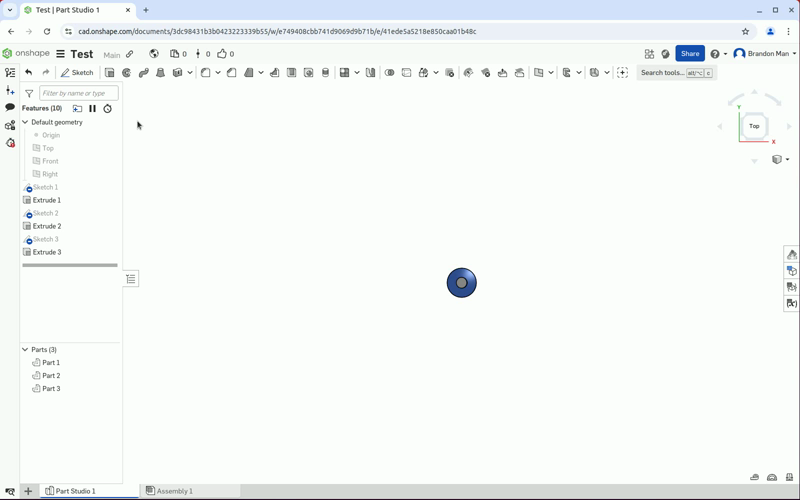
key(shift+h)
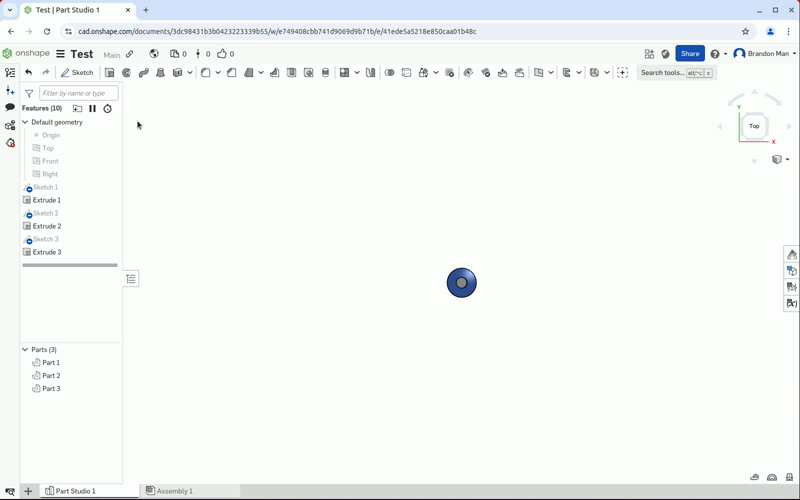
key(shift+h)
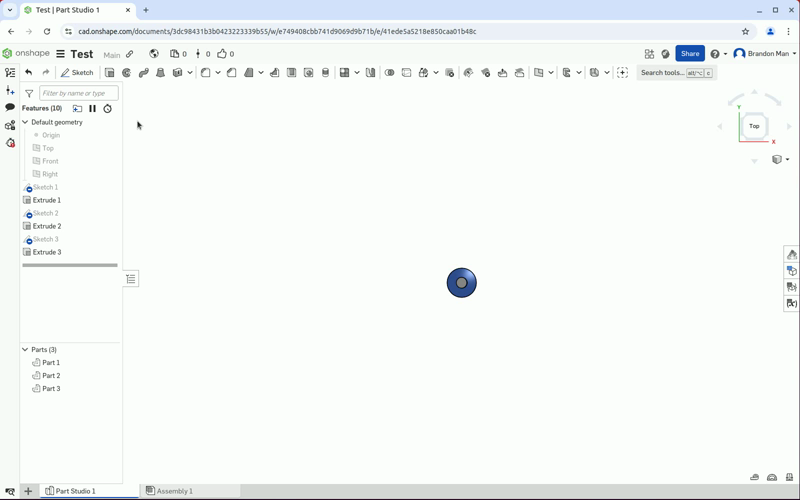
mouse_move(73, 189)
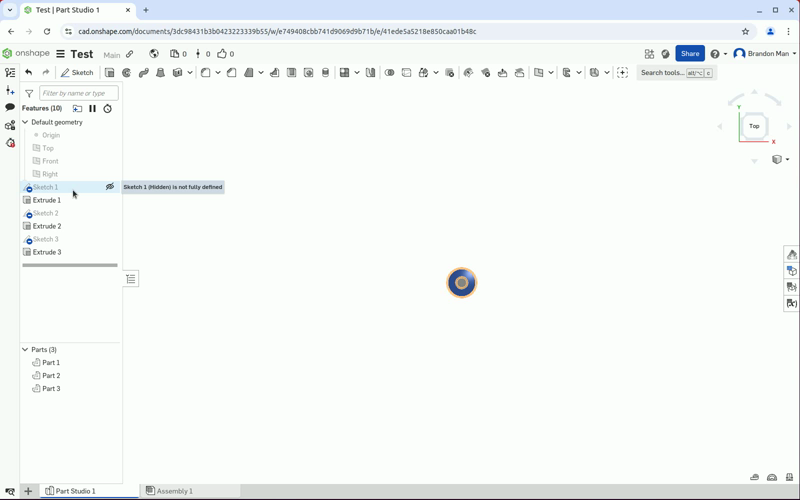
click(73, 189)
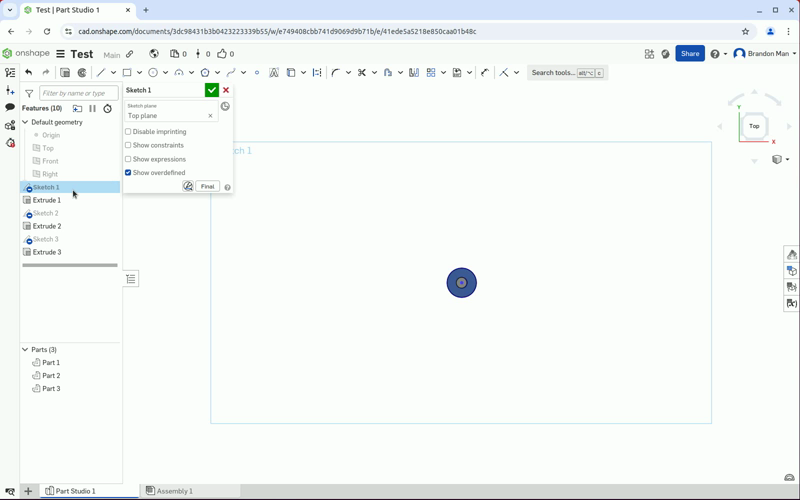
mouse_move(229, 92)
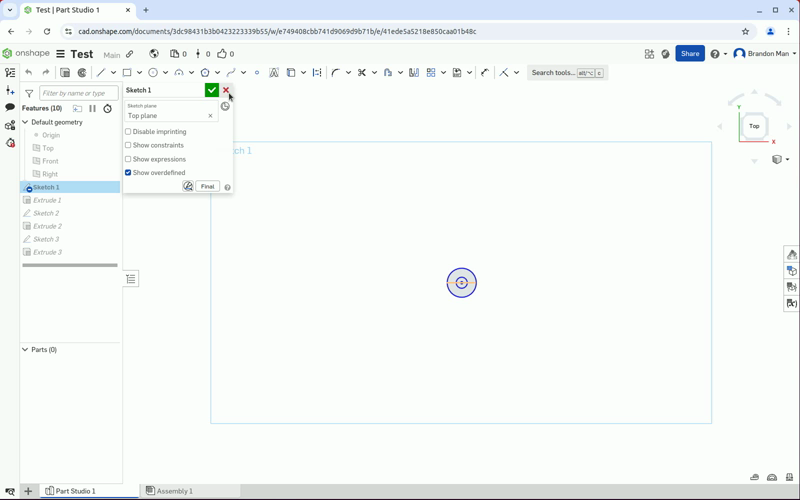
click(229, 92)
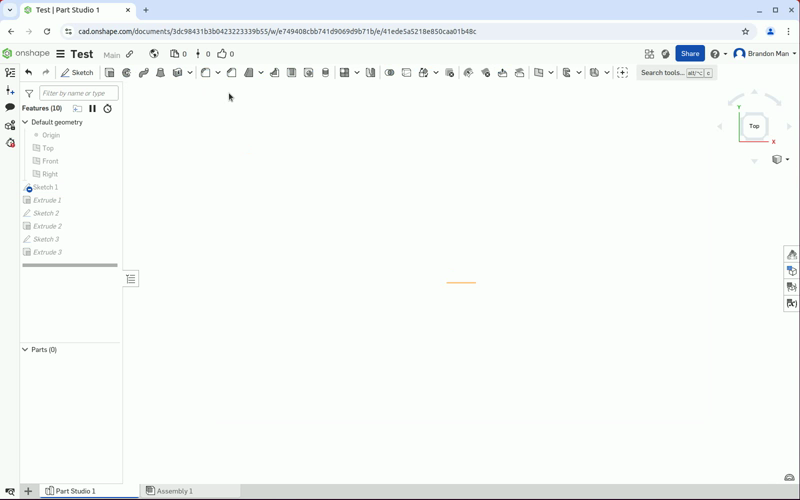
mouse_move(73, 352)
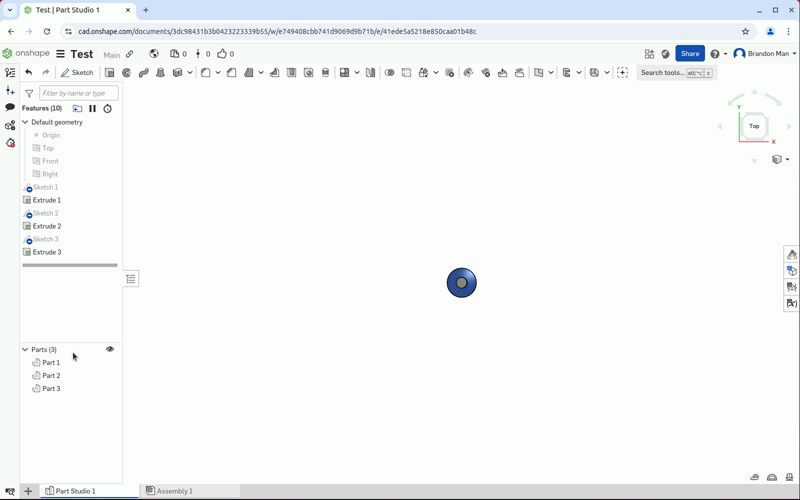
key(y)
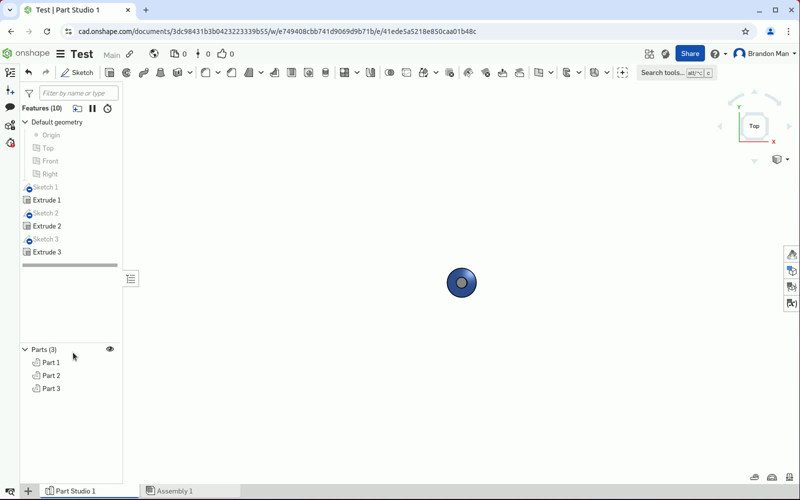
key(shift+p)
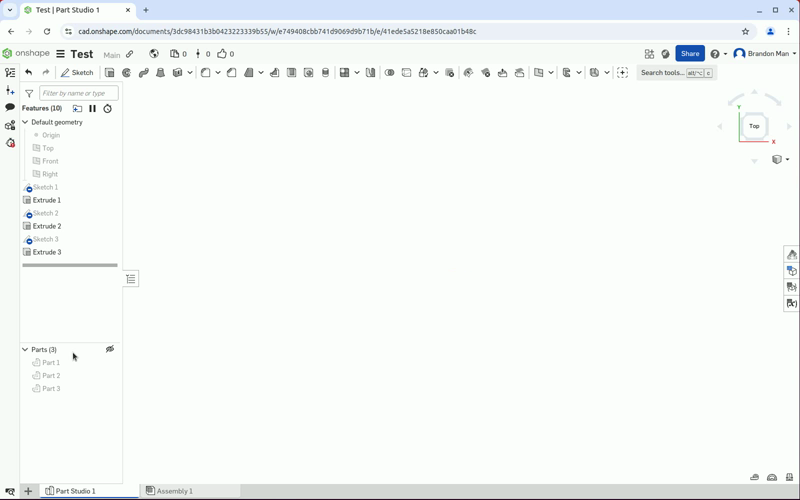
key(space)
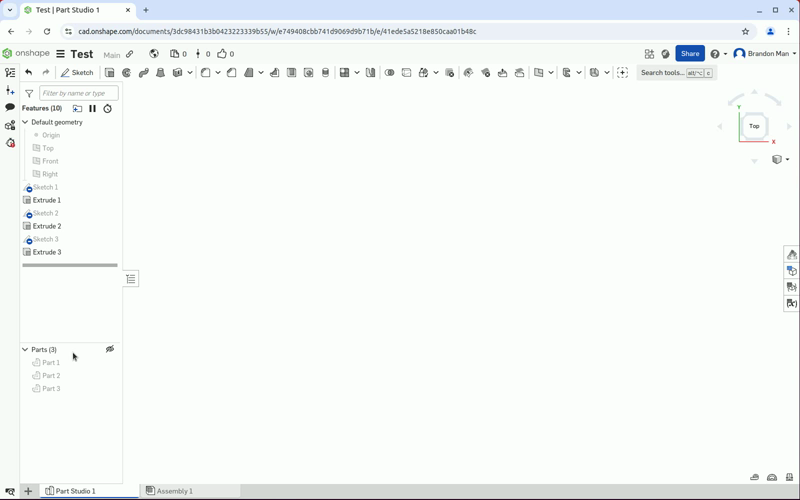
key_down(shift)
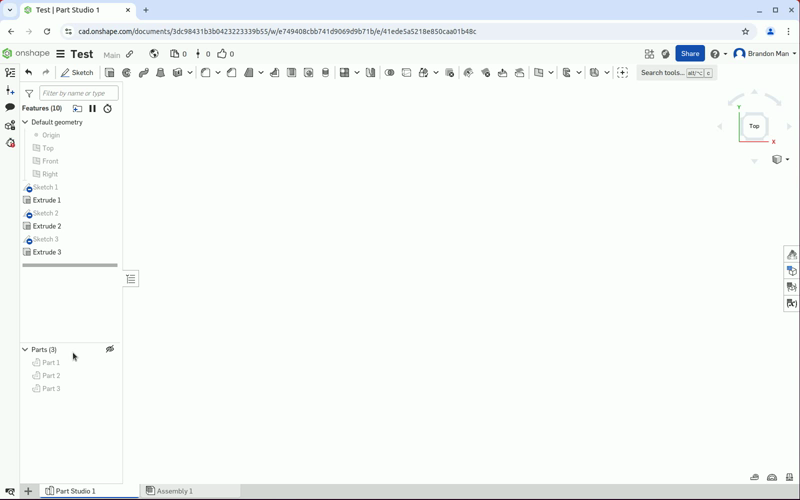
key(up)
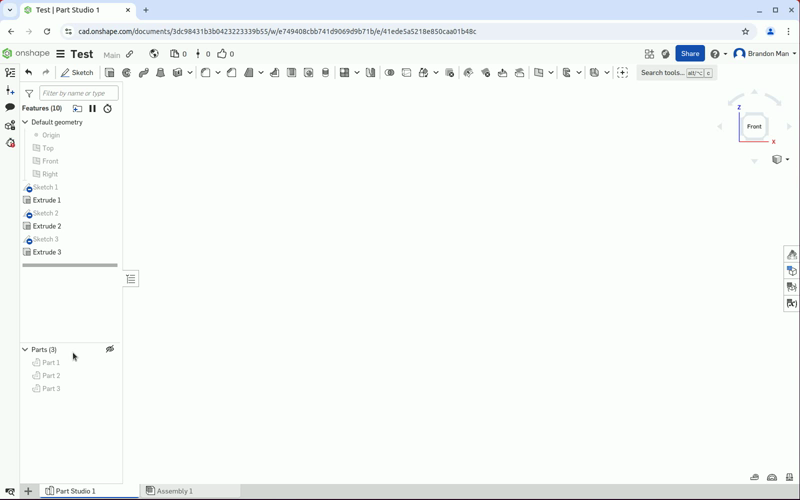
key_up(shift)
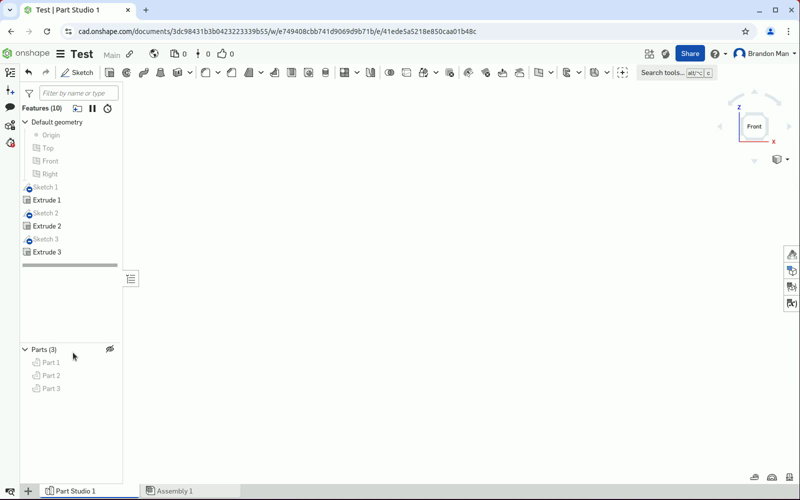
mouse_move(73, 352)
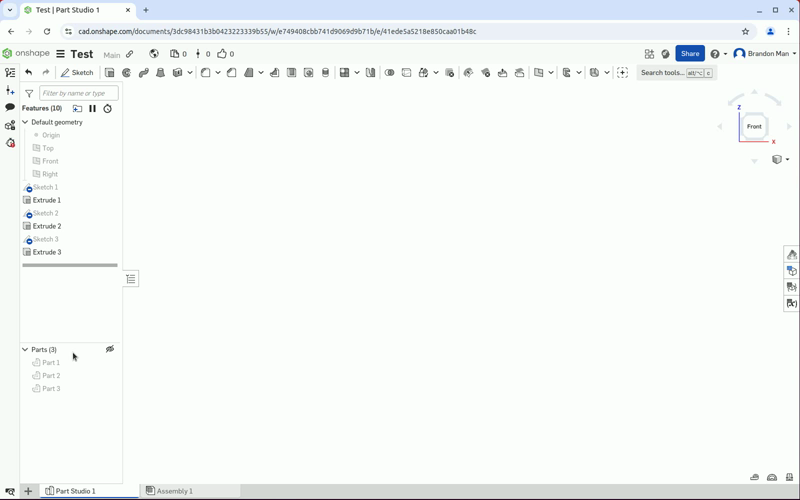
key(shift+y)
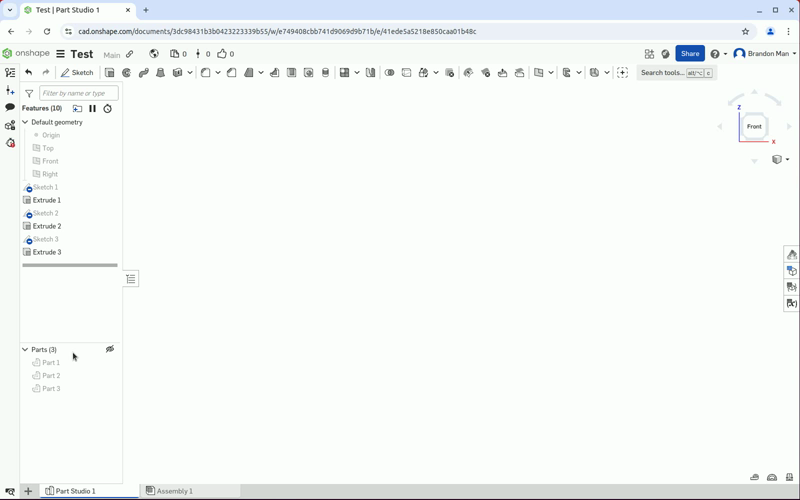
key(shift+s)
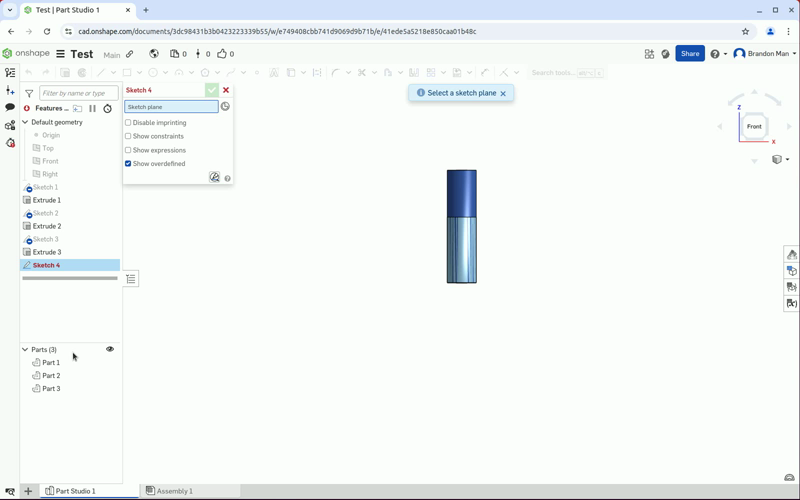
mouse_move(73, 163)
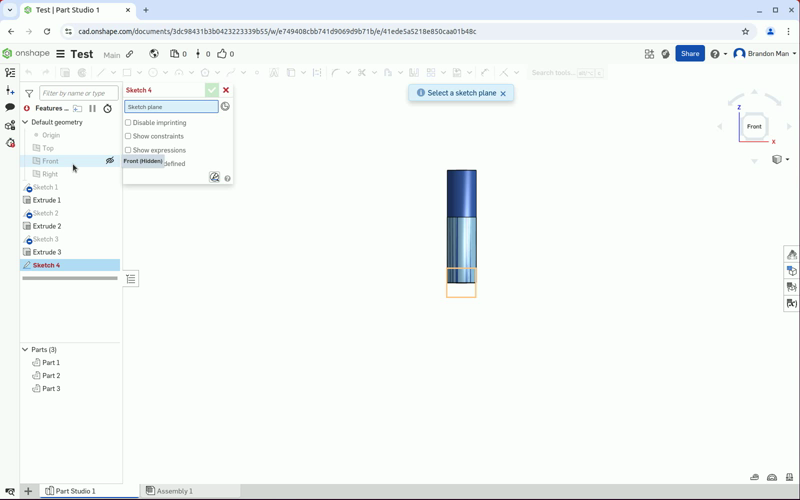
click(73, 163)
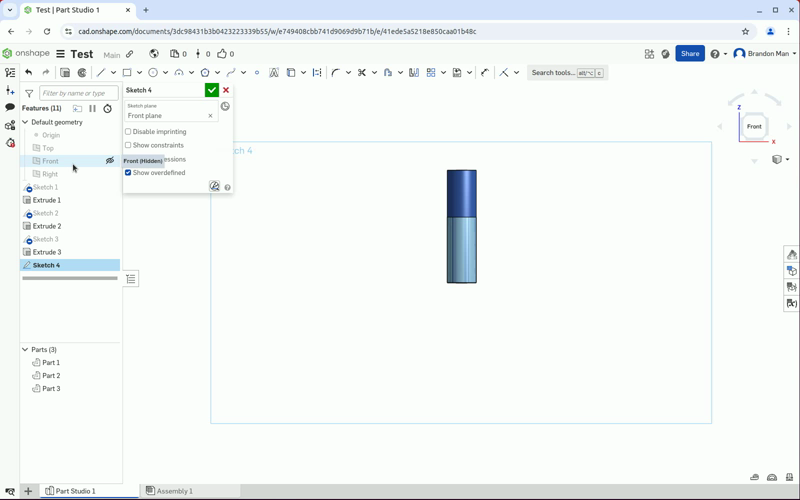
mouse_move(73, 352)
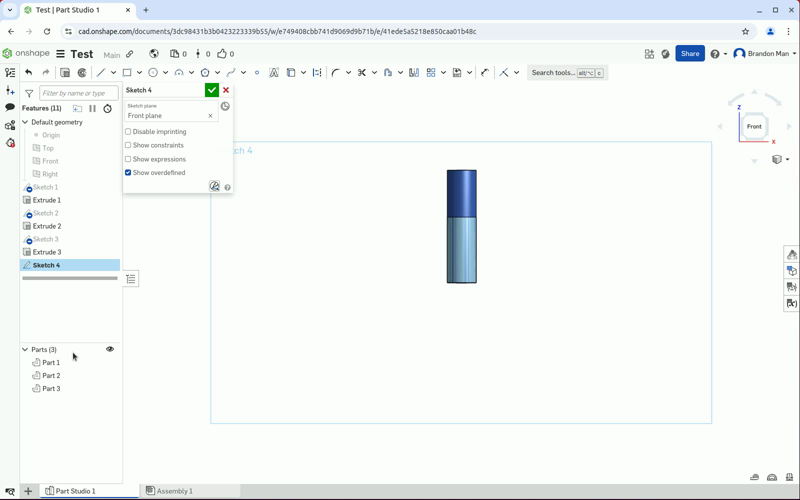
key(y)
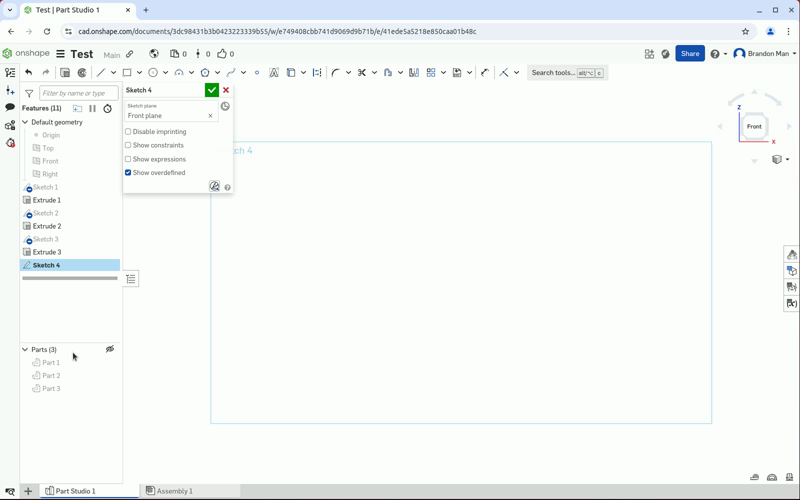
key(c)
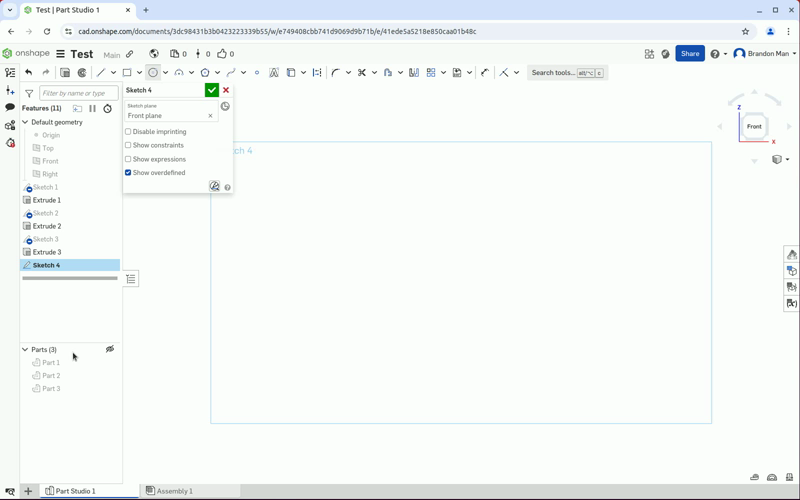
key_down(shift)
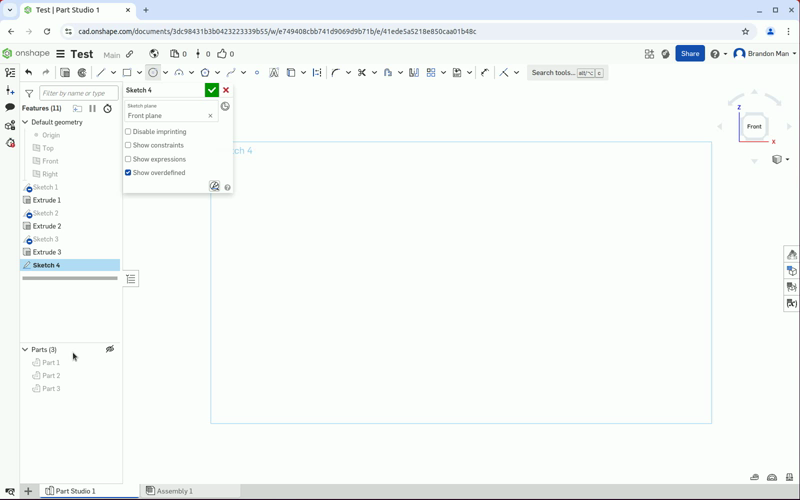
mouse_move(461, 271)
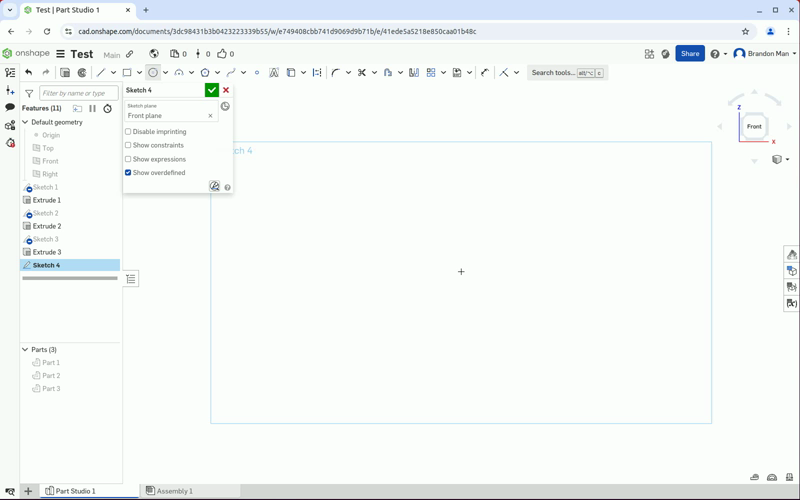
click(461, 271)
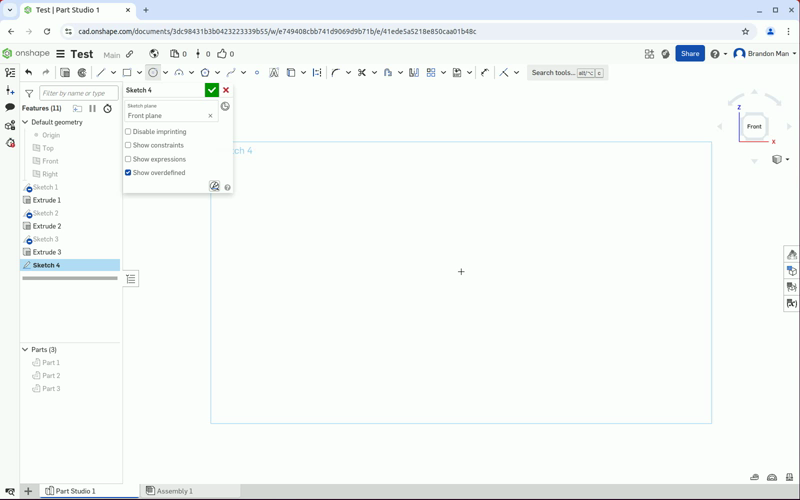
key_up(shift)
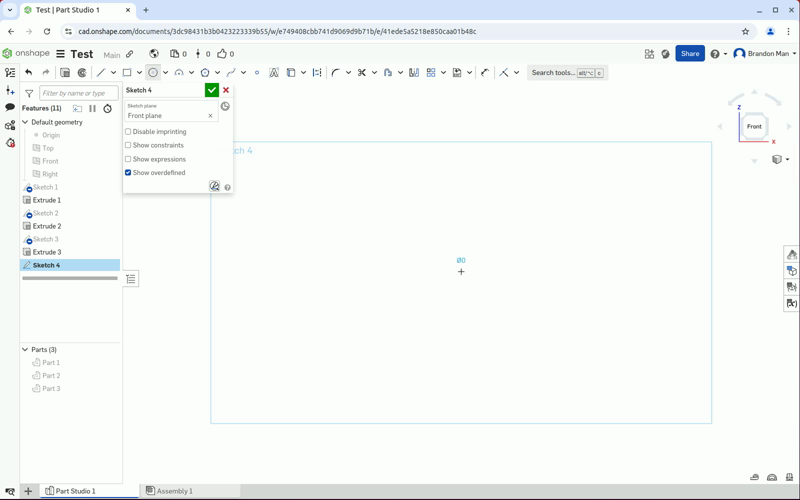
mouse_move(467, 271)
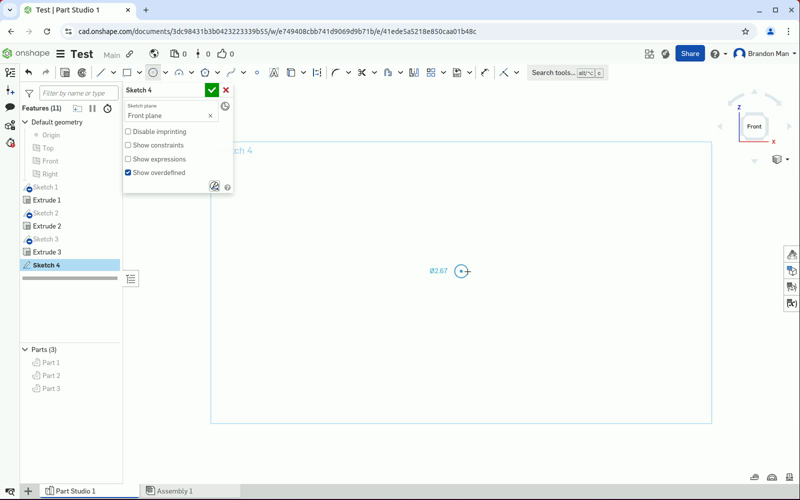
click(467, 271)
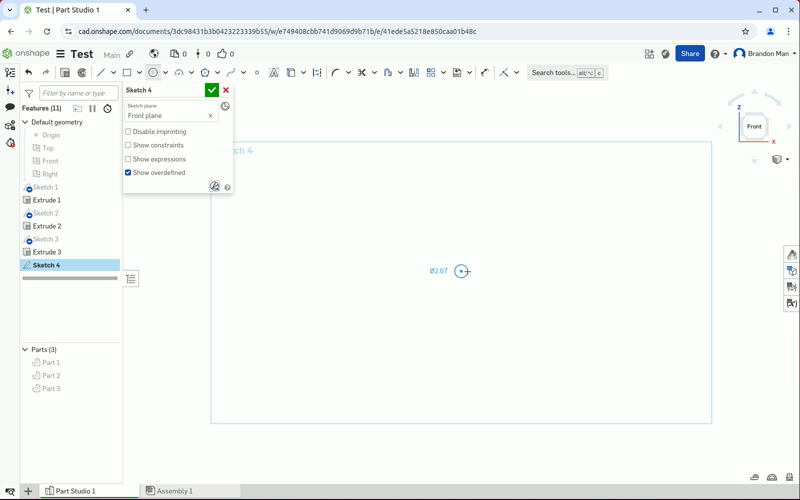
key(esc)
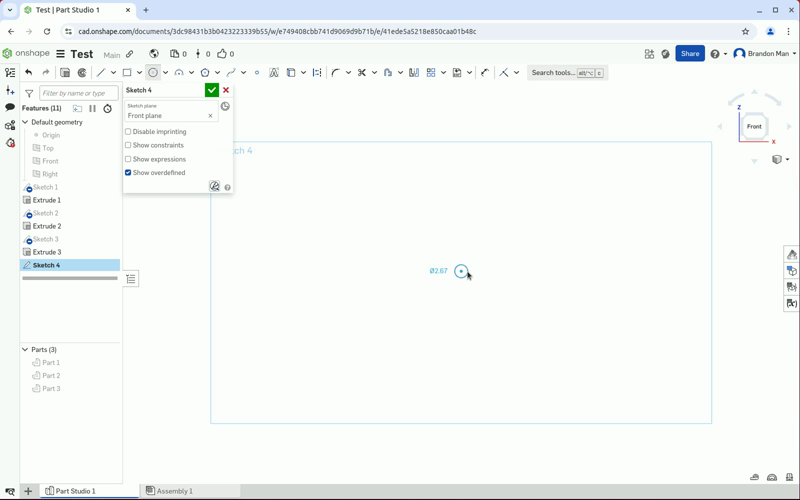
mouse_move(467, 273)
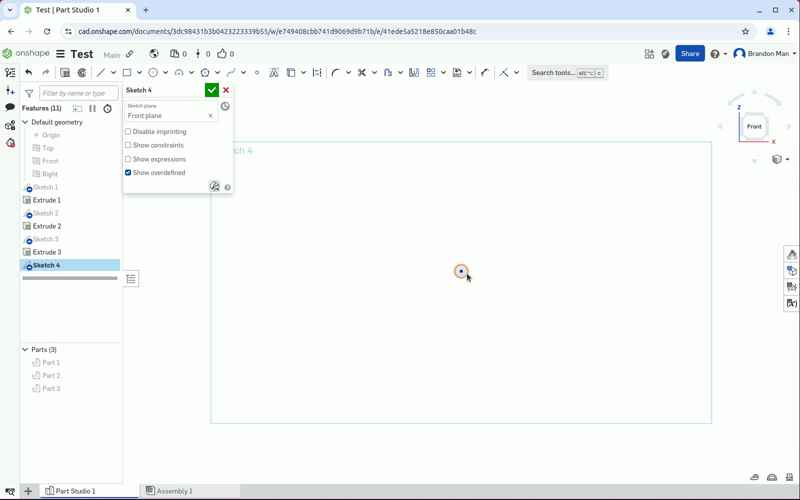
scroll(6)
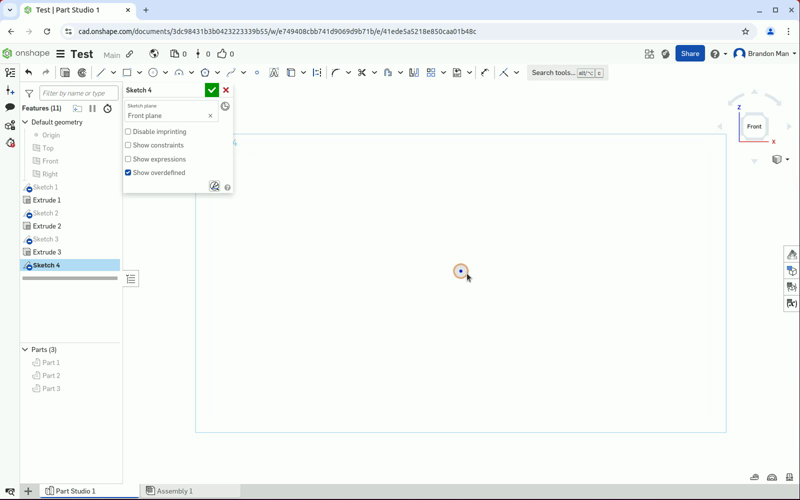
scroll(6)
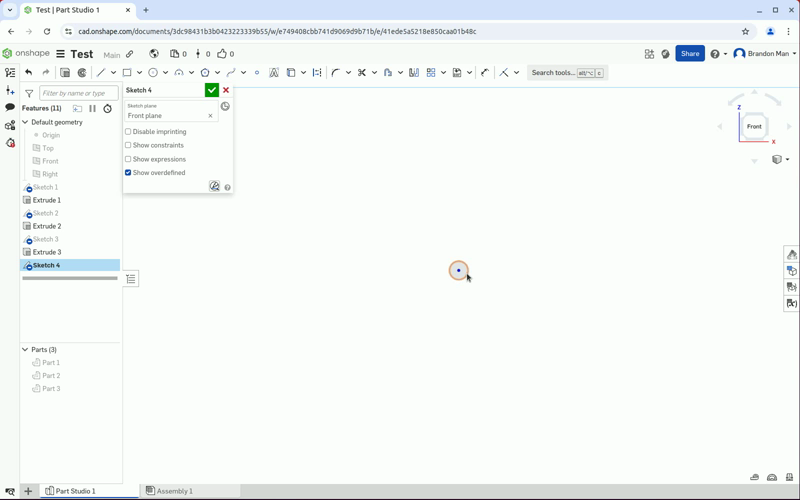
scroll(6)
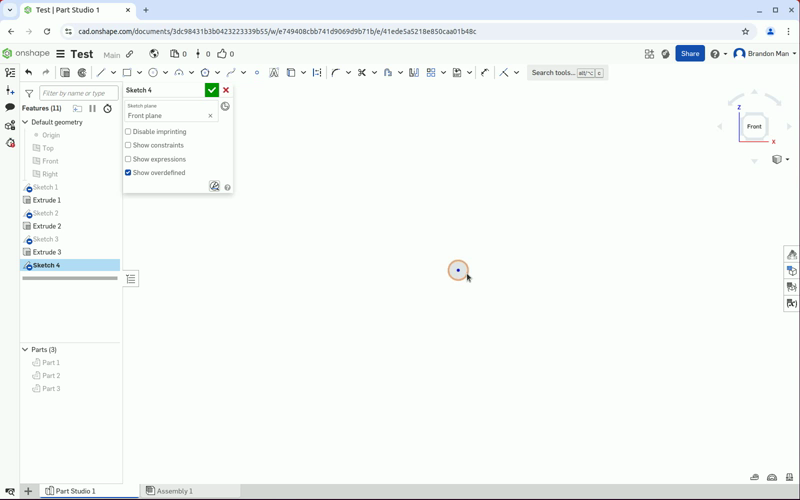
scroll(6)
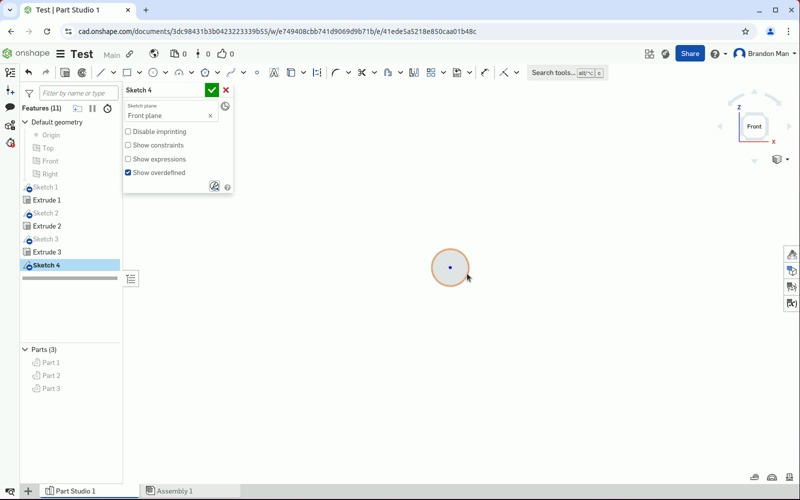
scroll(6)
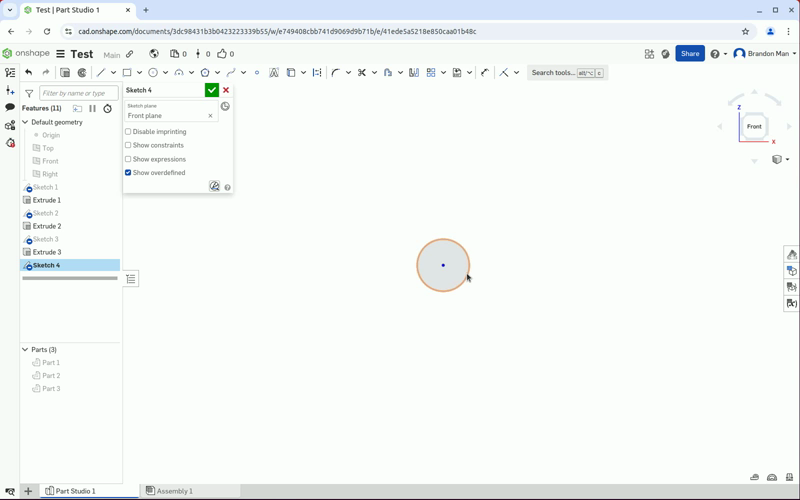
scroll(6)
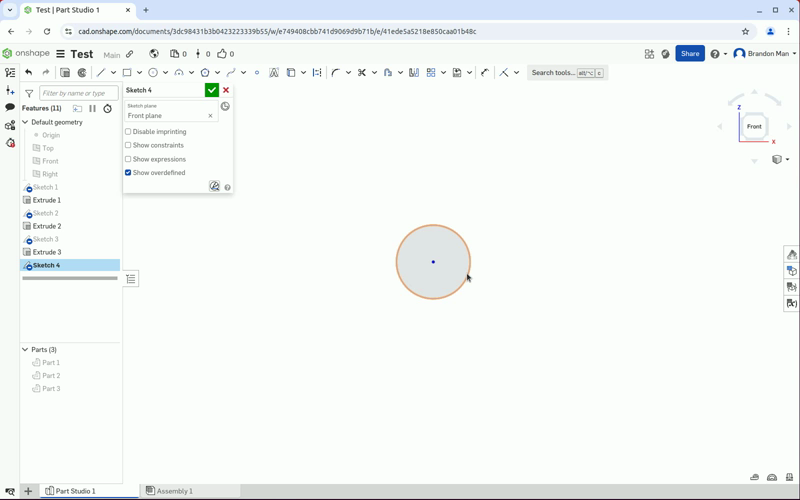
scroll(6)
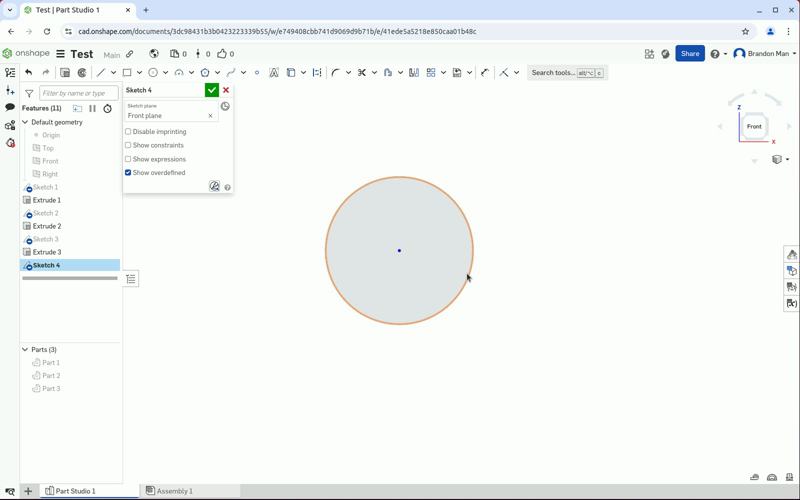
click(467, 273)
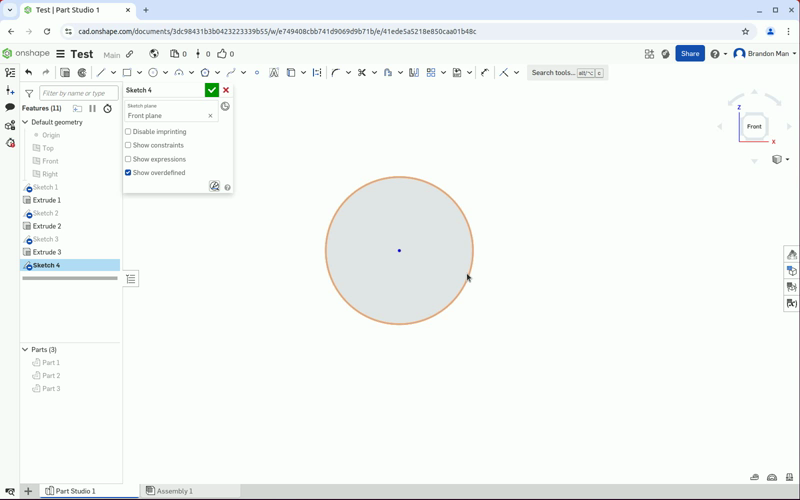
scroll(-6)
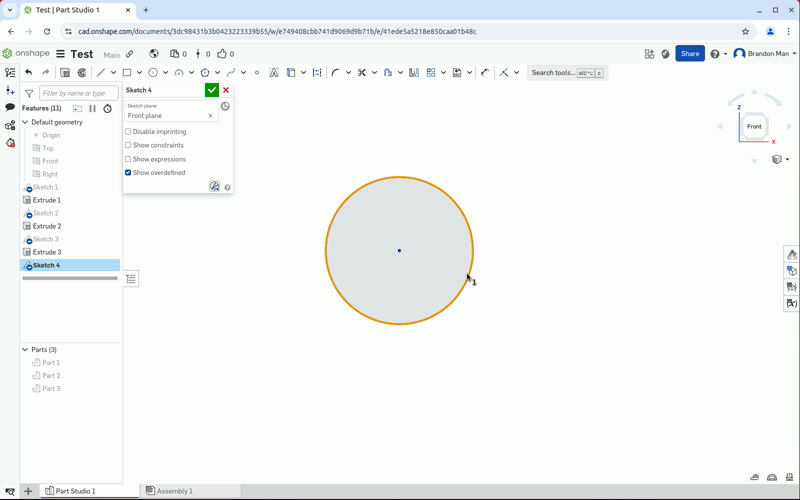
scroll(-6)
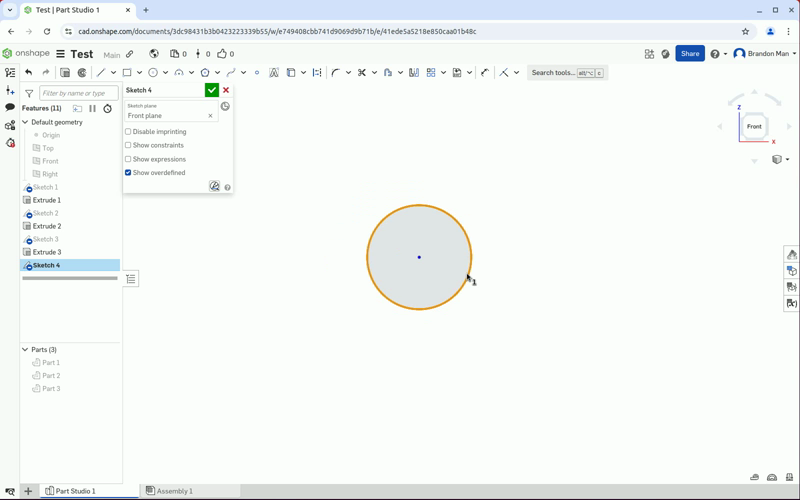
scroll(-6)
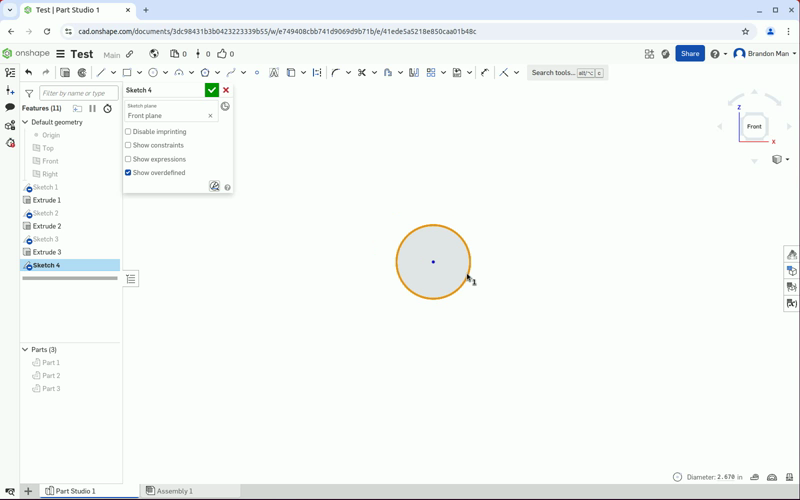
scroll(-6)
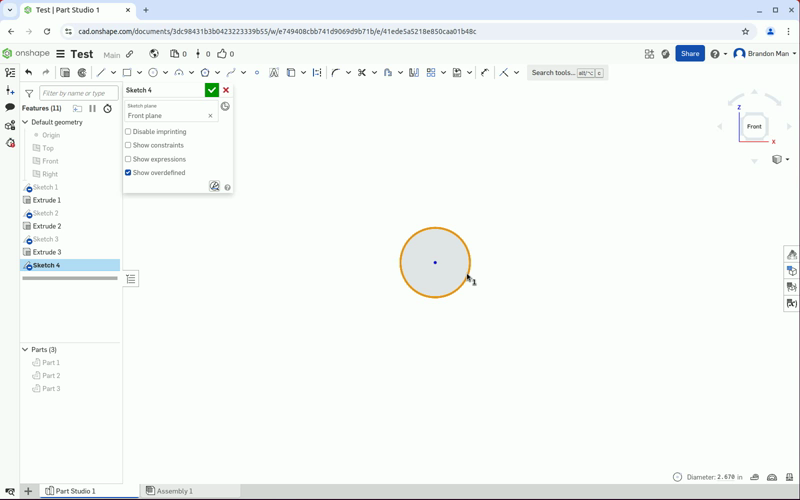
scroll(-6)
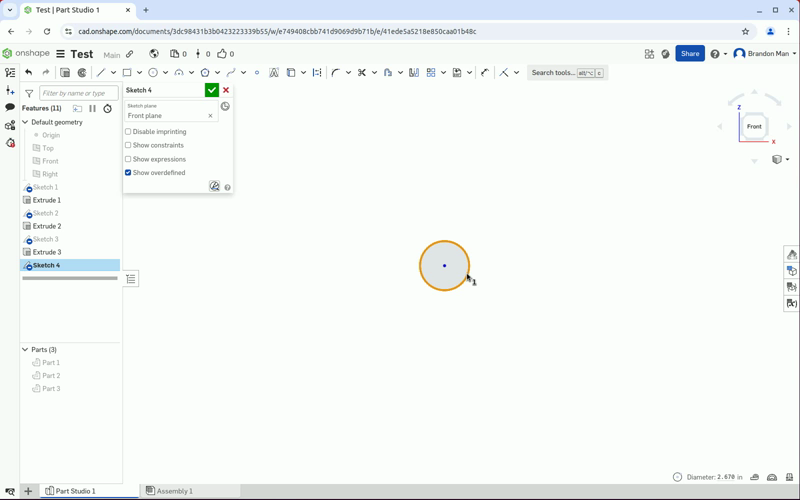
scroll(-6)
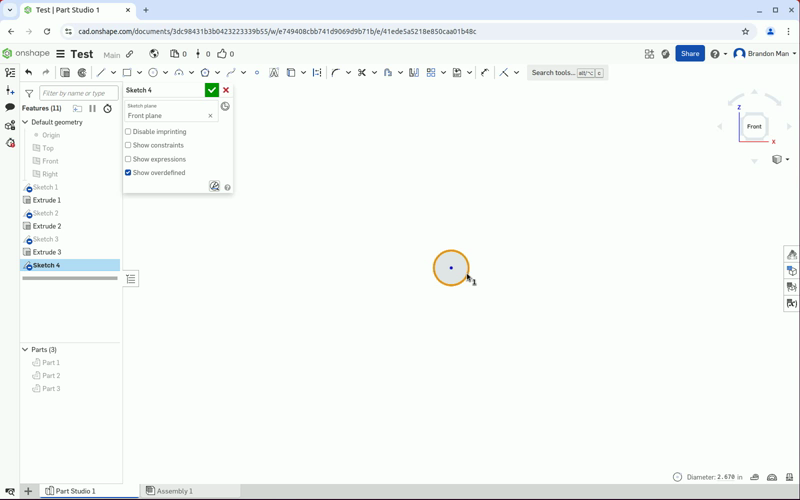
scroll(-6)
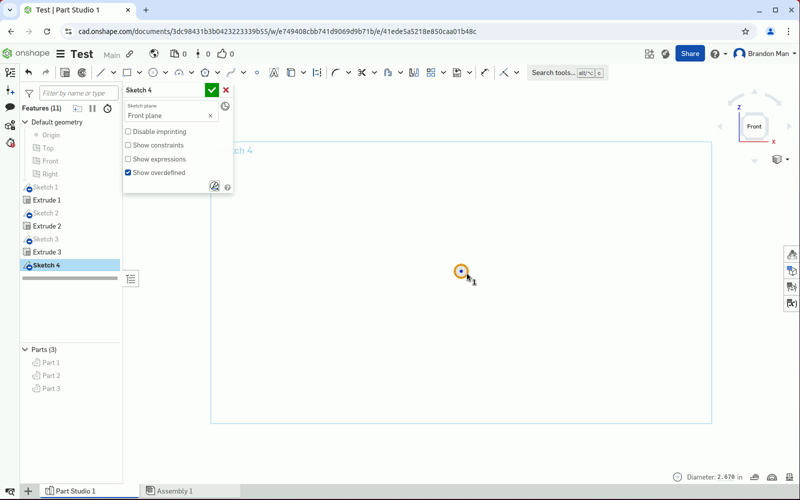
mouse_move(73, 352)
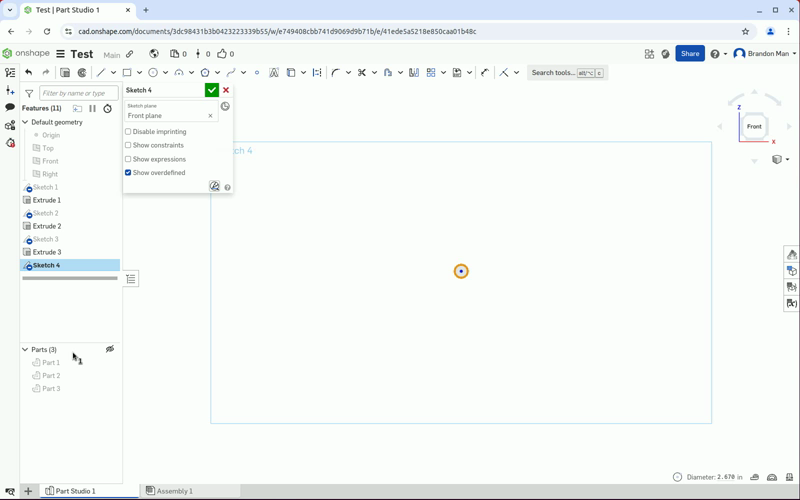
key(shift+y)
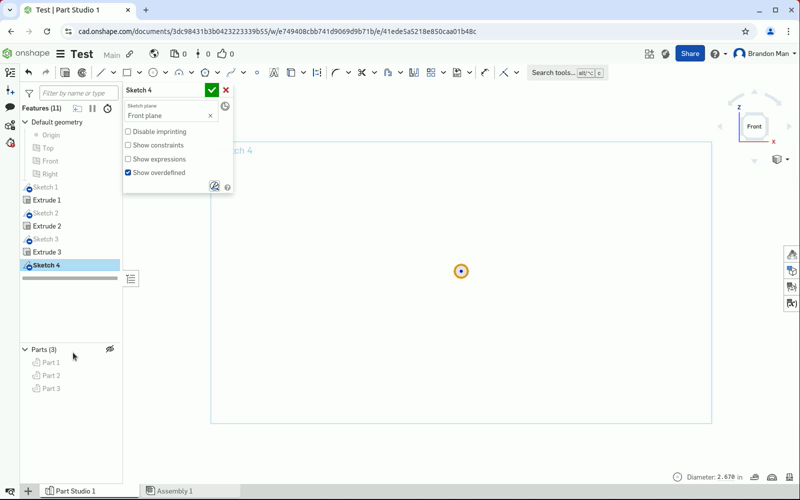
key(shift+e)
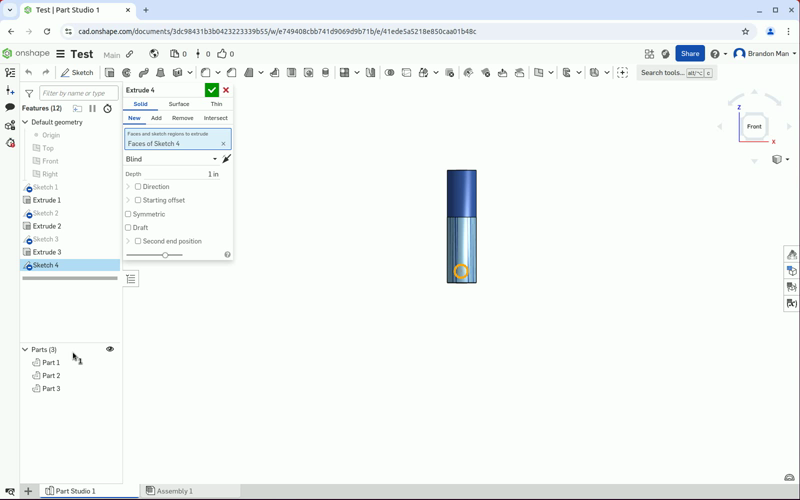
mouse_move(143, 106)
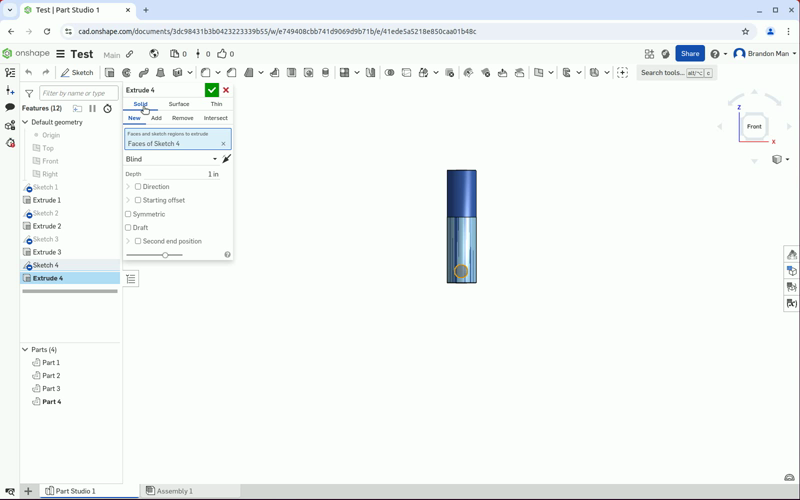
click(143, 106)
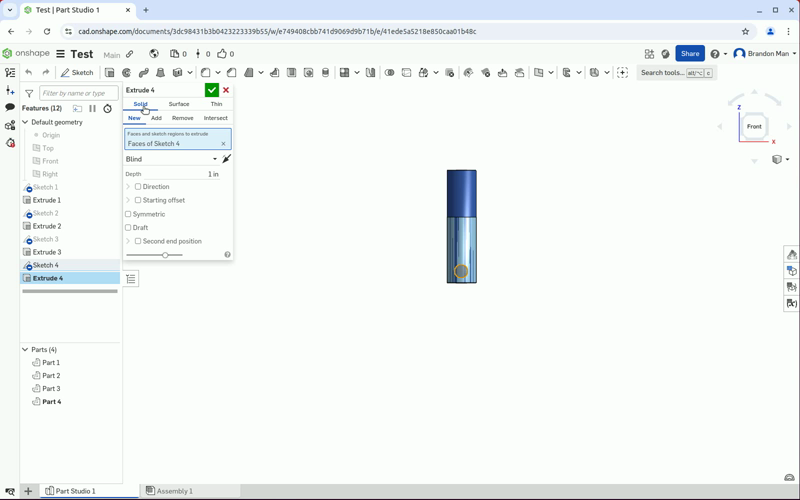
mouse_move(186, 120)
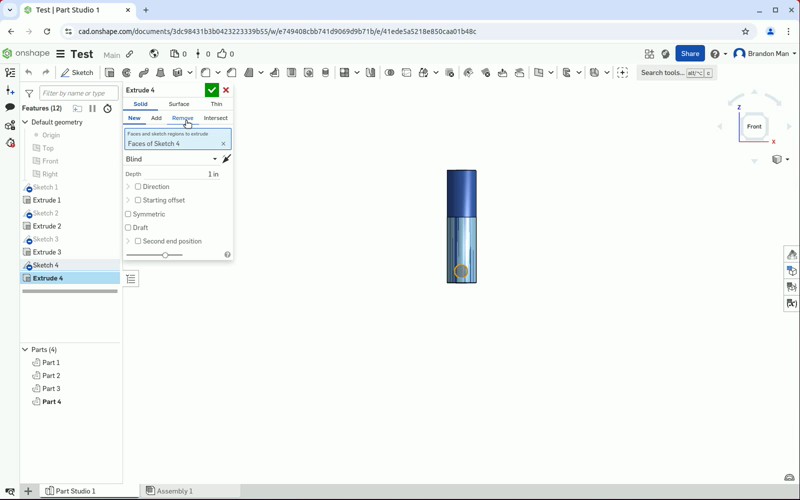
click(186, 120)
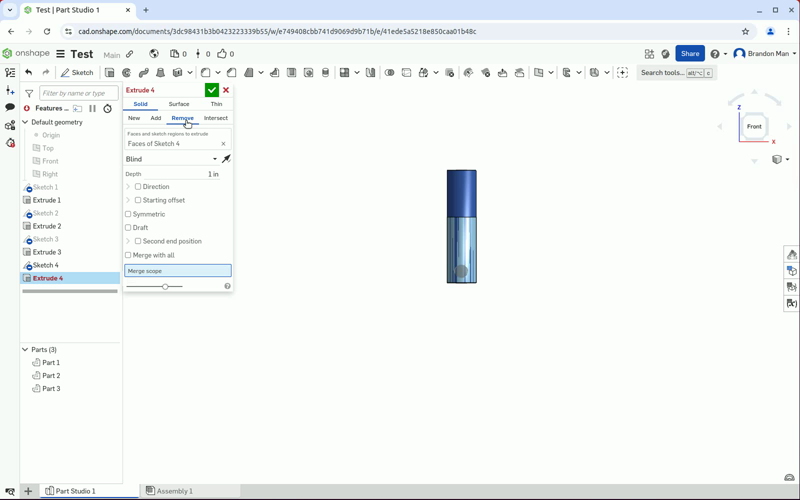
key(tab, 4)
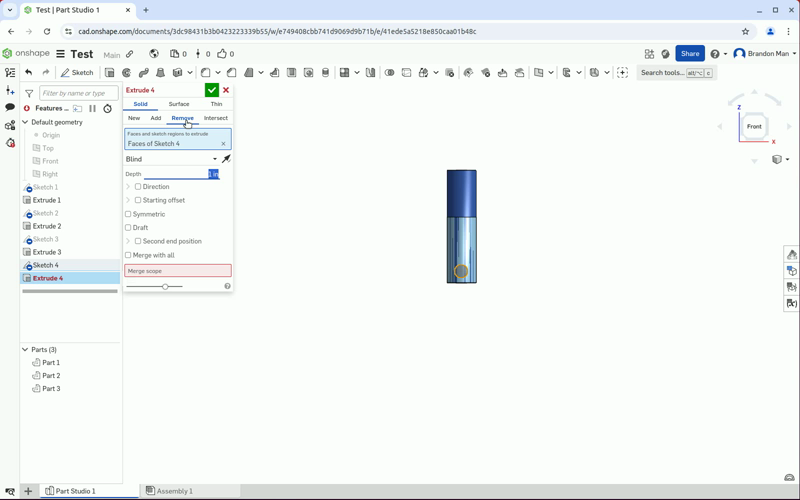
text(13.48)
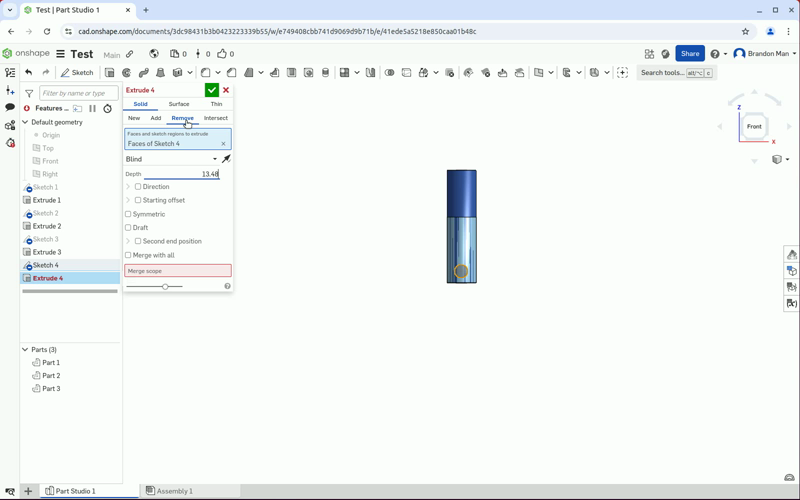
key(tab, 3)
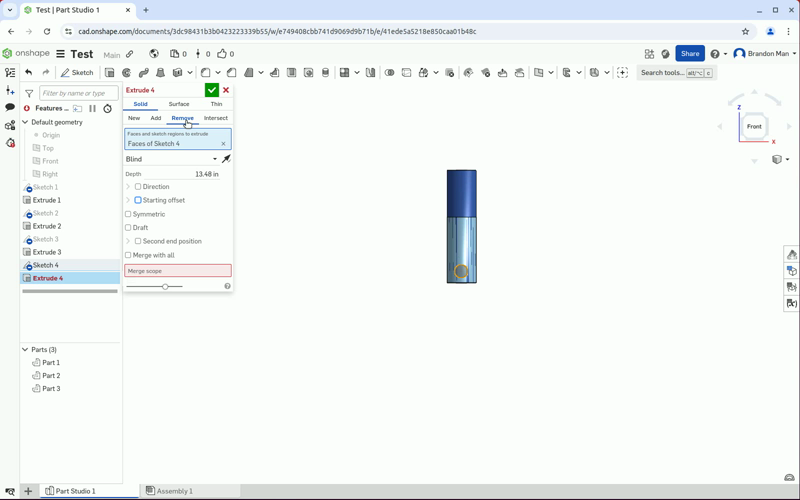
key(tab, 2)
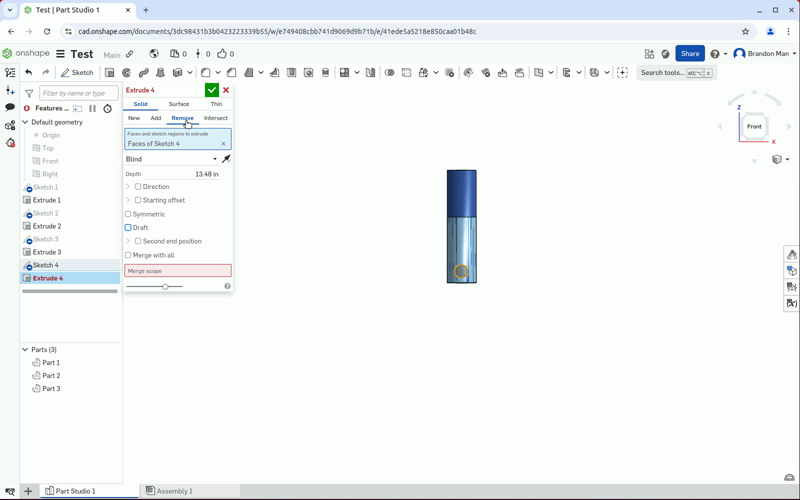
key(space)
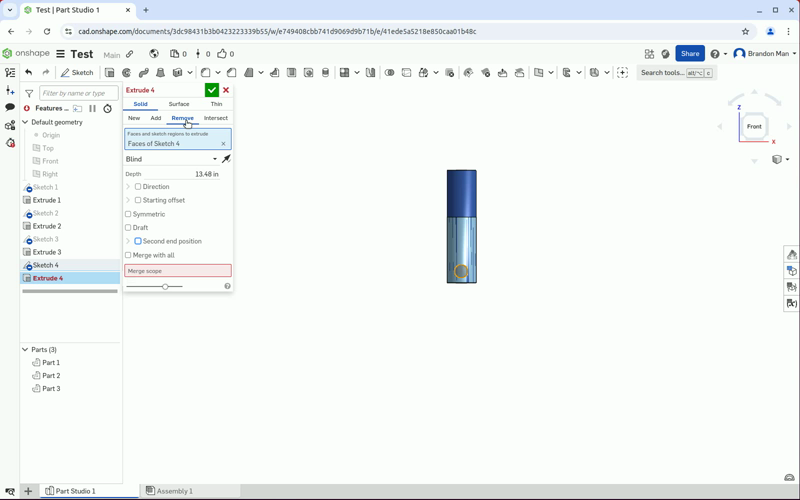
key(tab, 3)
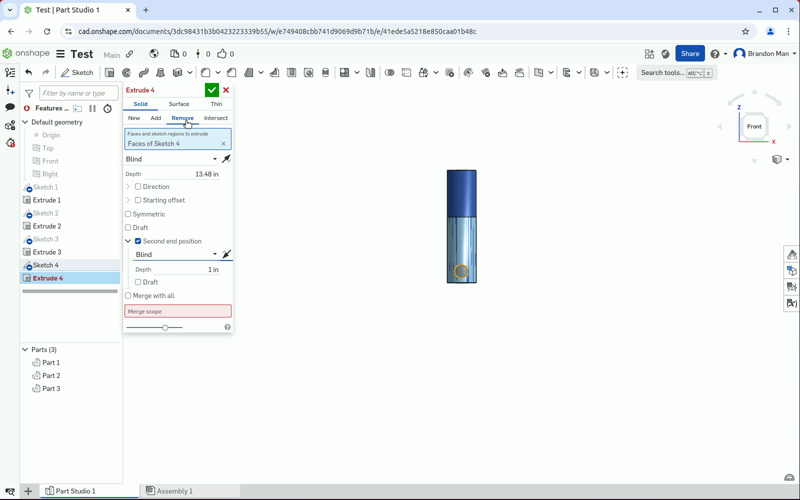
text(13.48)
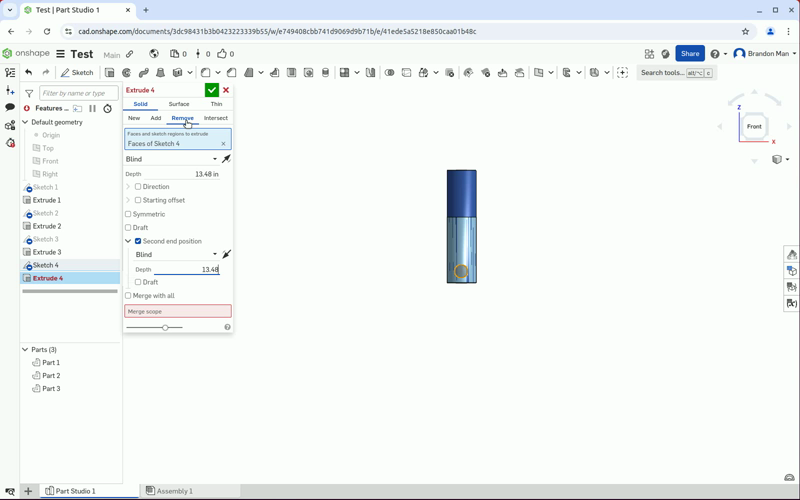
key(tab, 2)
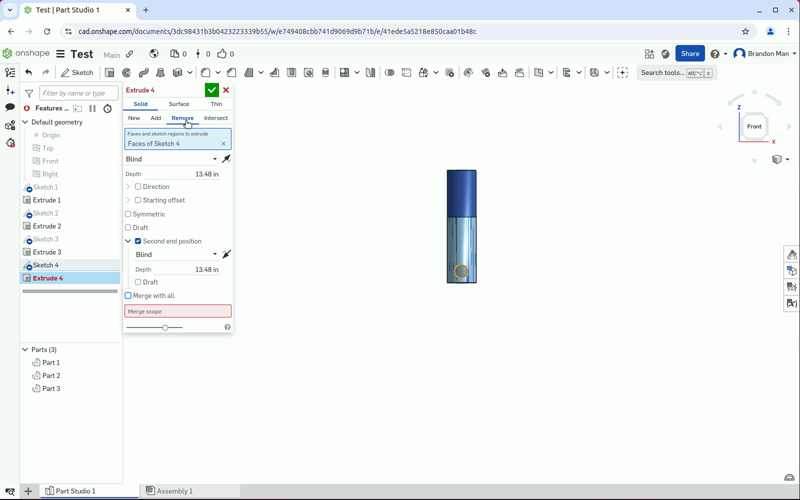
key(space)
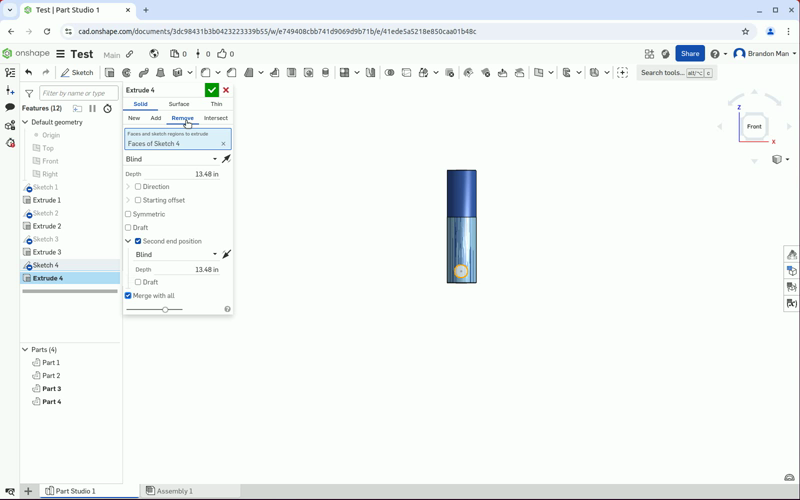
key(enter)
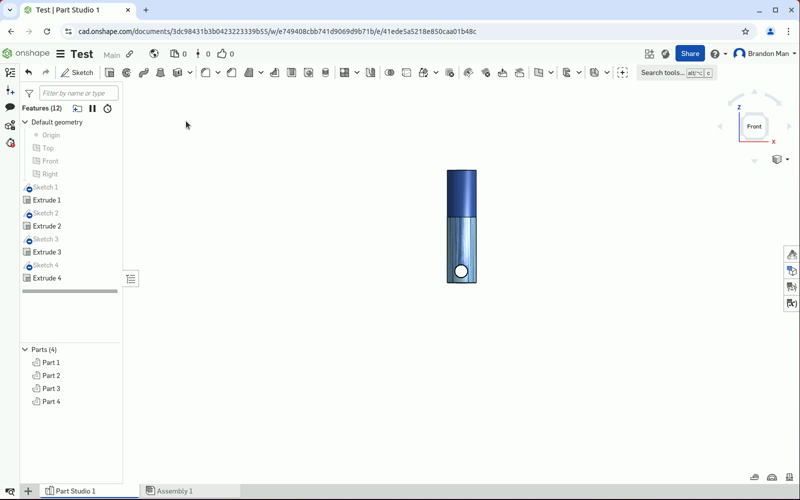
key(shift+h)
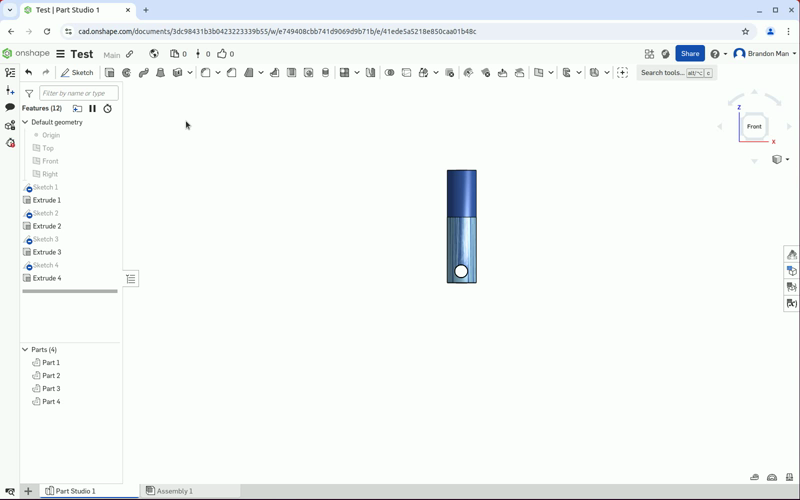
key(shift+h)
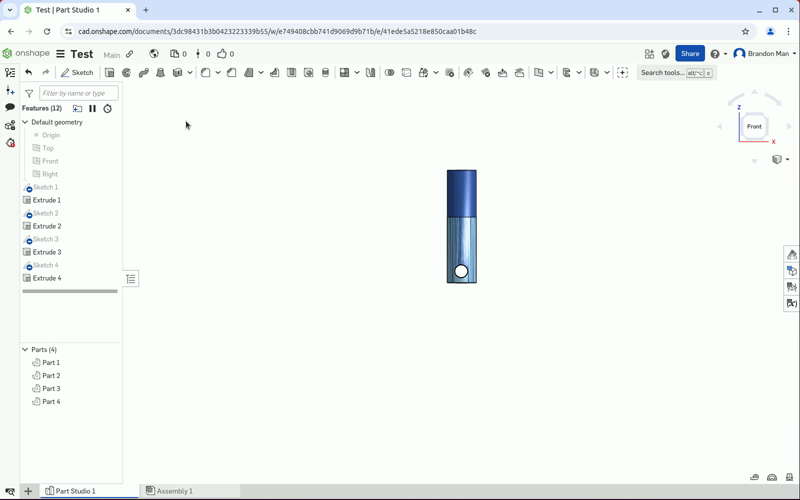
mouse_move(73, 189)
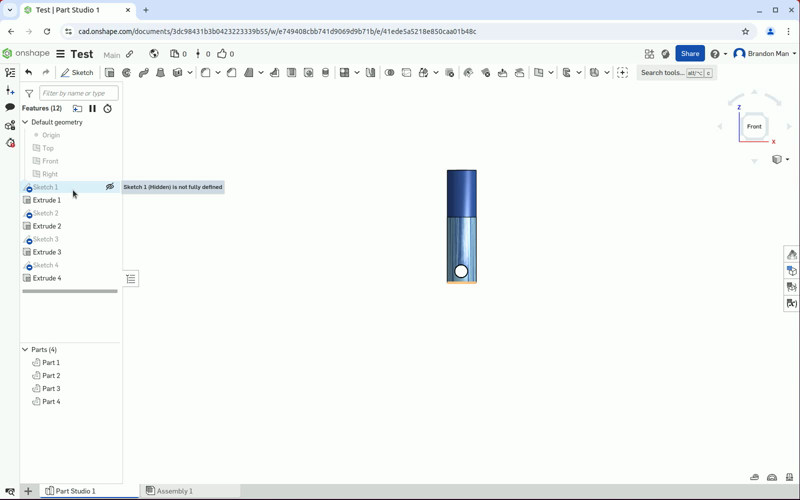
click(73, 189)
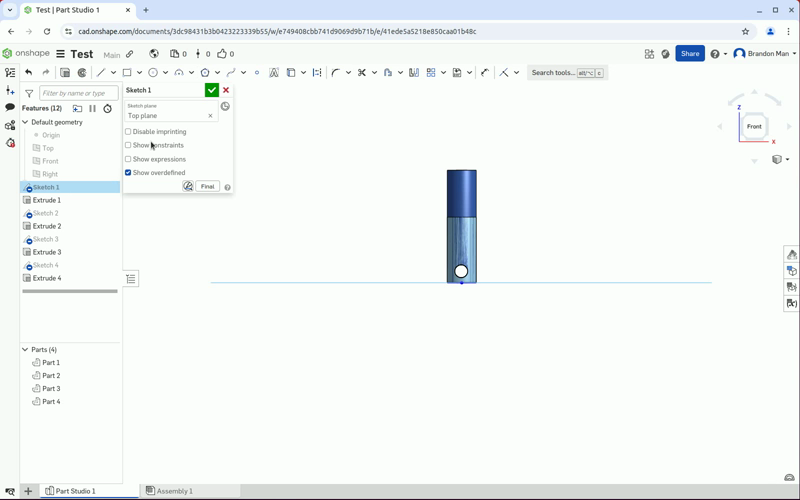
mouse_move(229, 92)
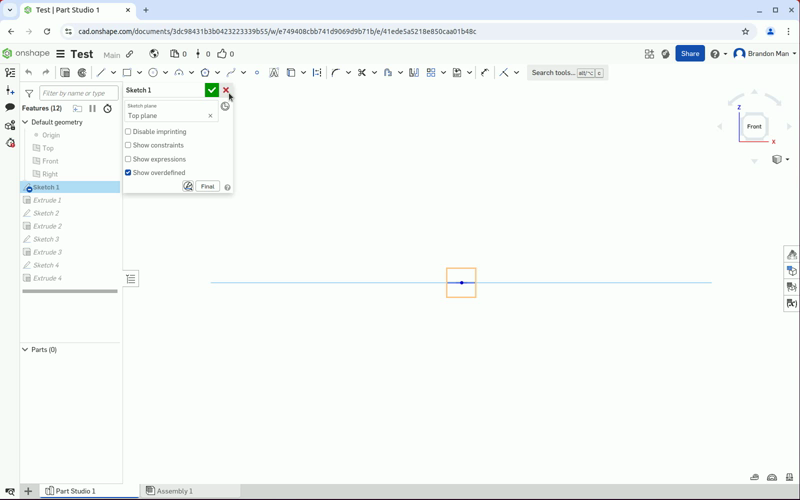
click(229, 92)
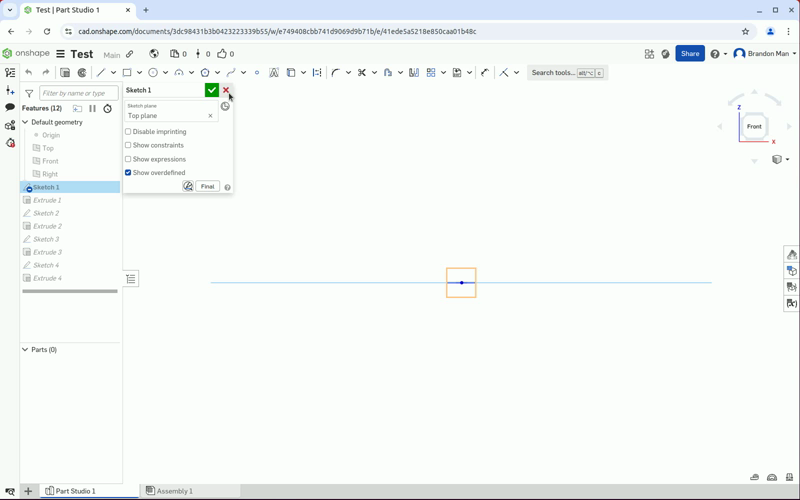
key(shift+s)
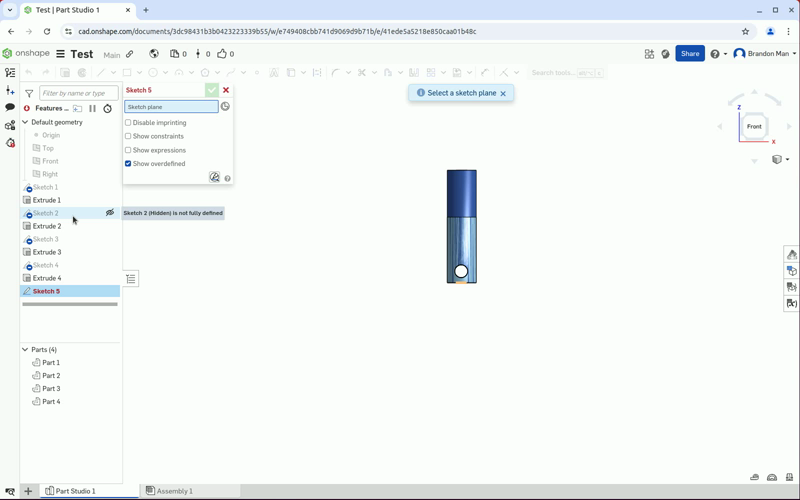
scroll(3)
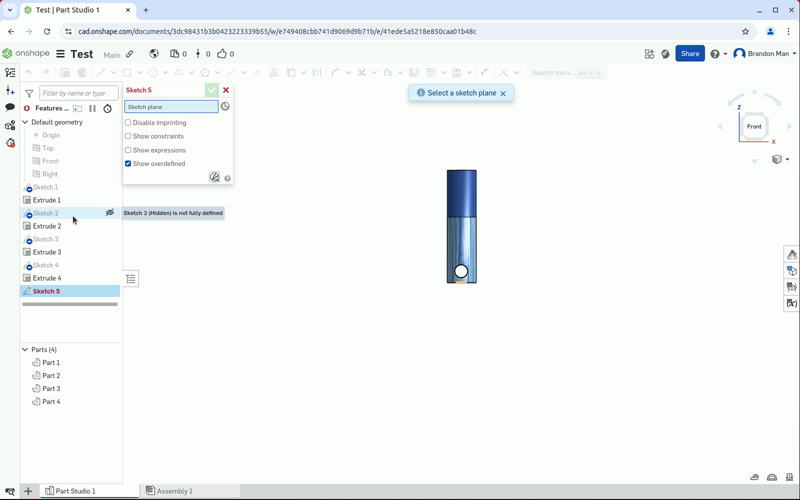
mouse_move(73, 163)
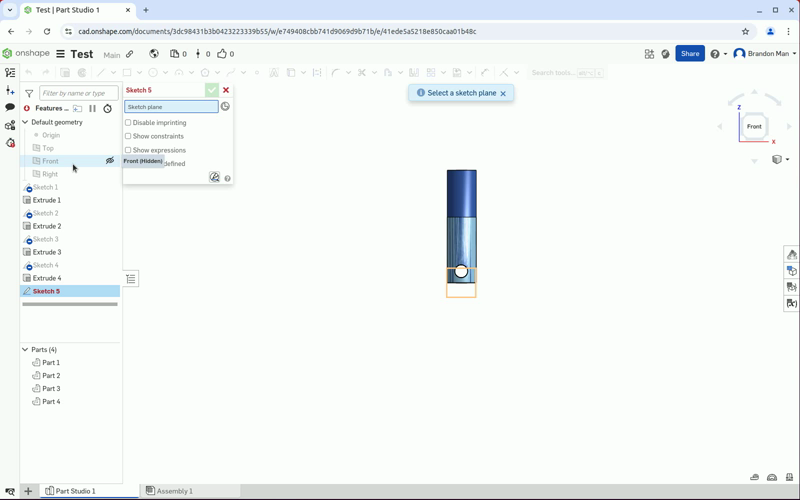
click(73, 163)
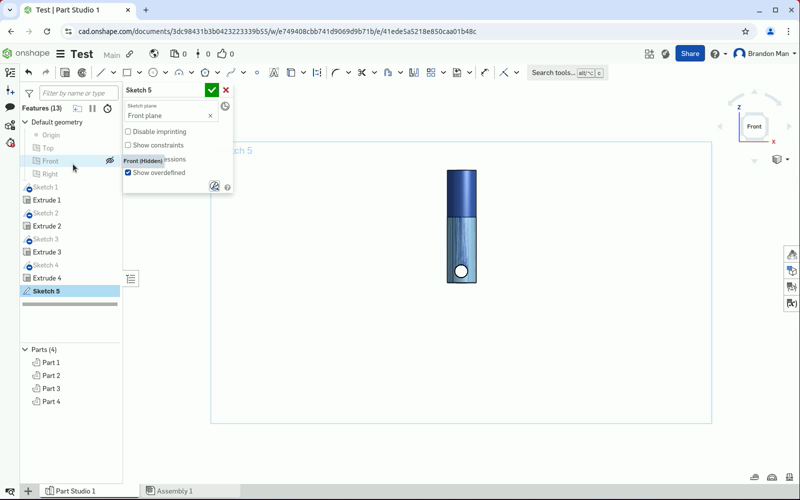
mouse_move(73, 352)
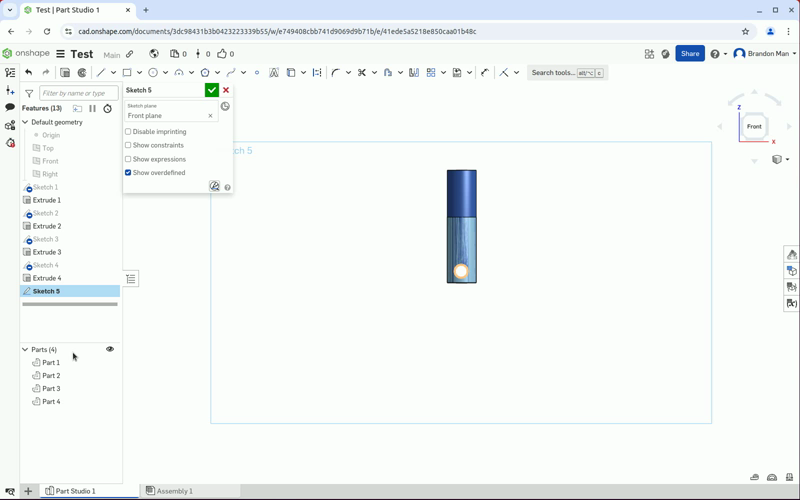
key(y)
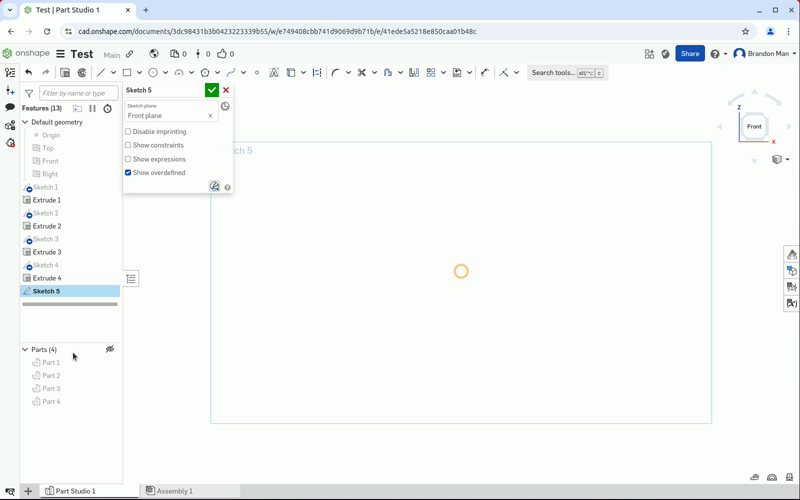
key(c)
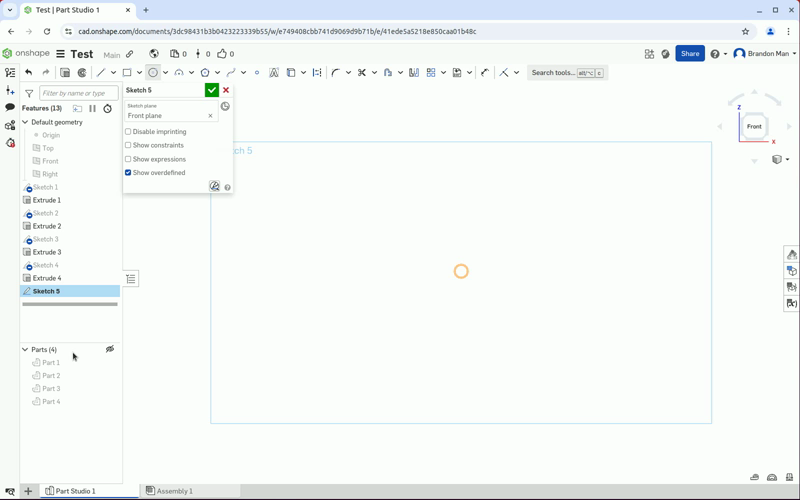
key_down(shift)
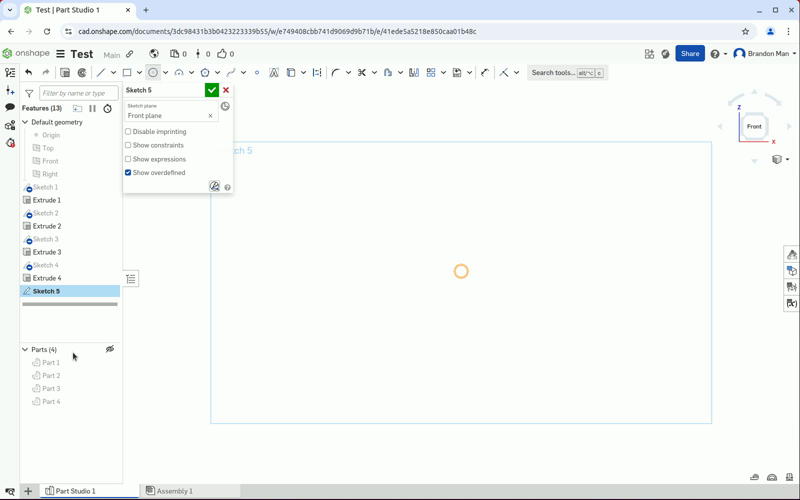
mouse_move(461, 244)
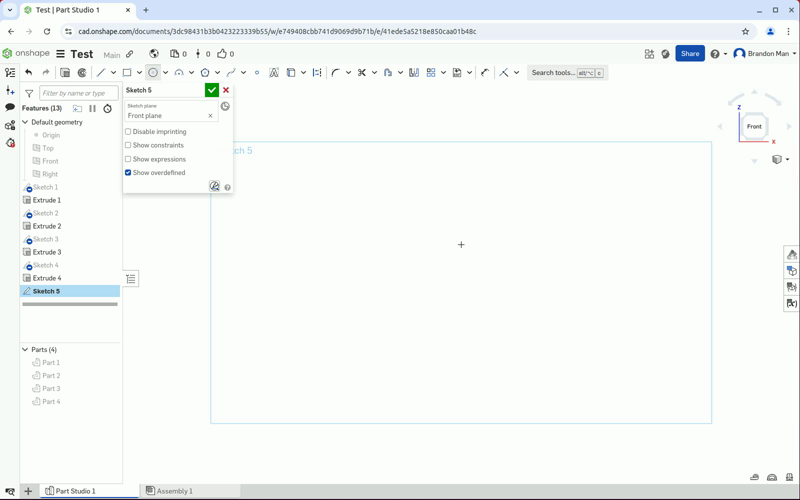
click(461, 244)
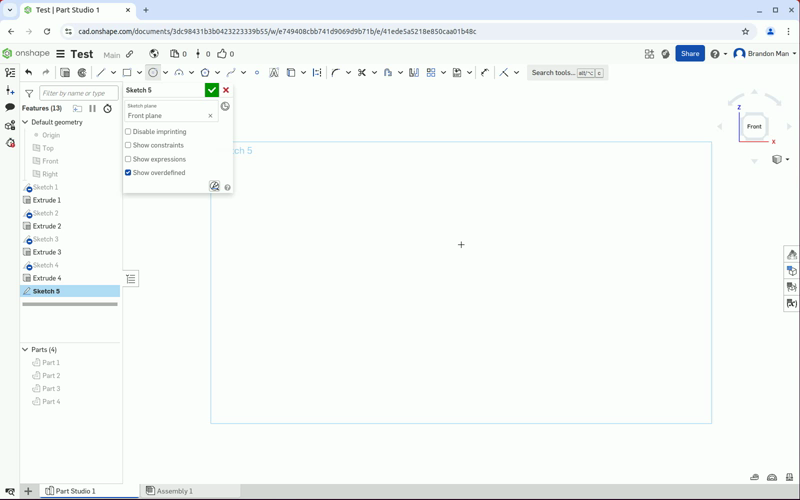
key_up(shift)
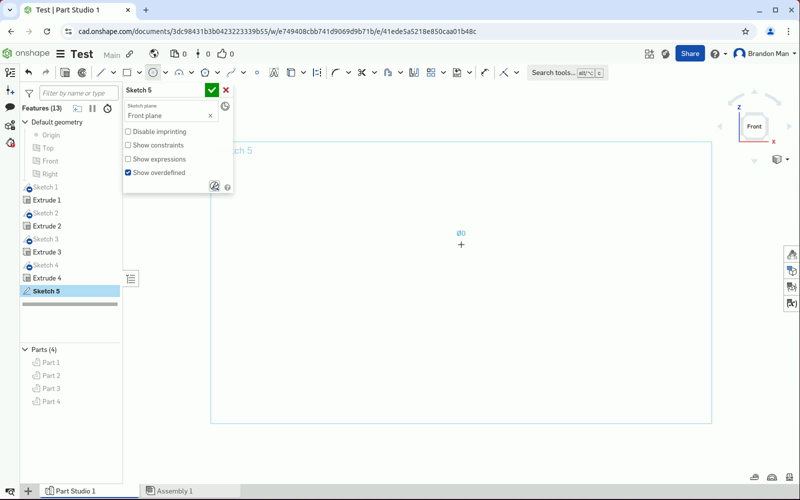
mouse_move(467, 244)
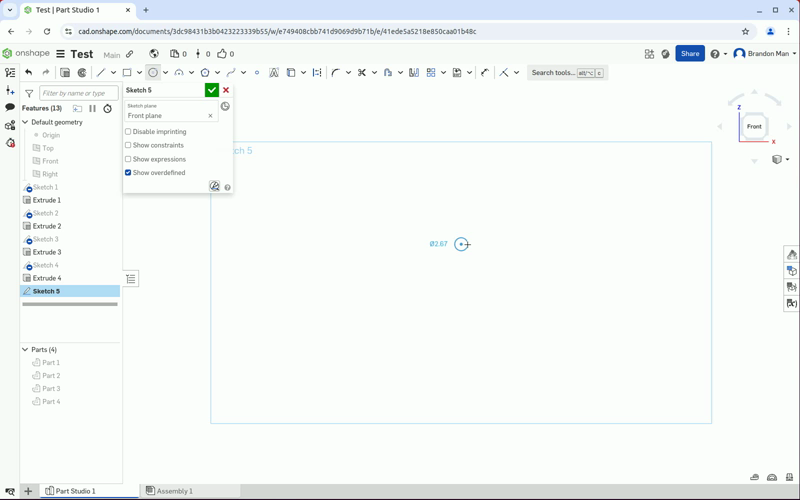
click(467, 244)
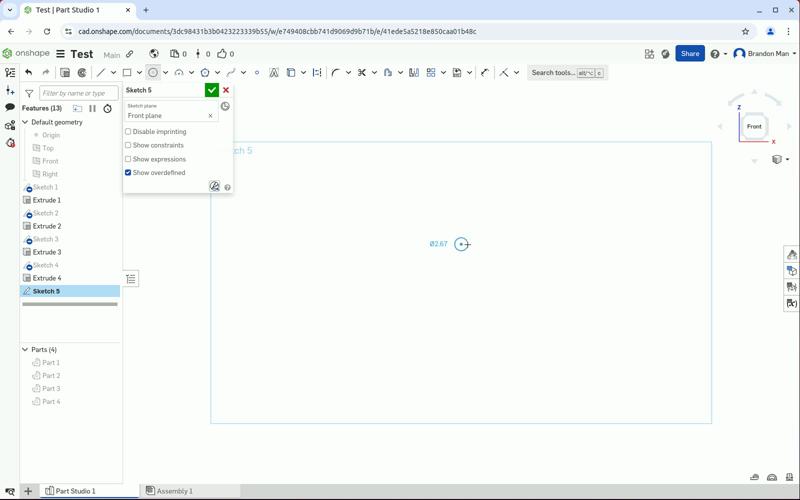
key(esc)
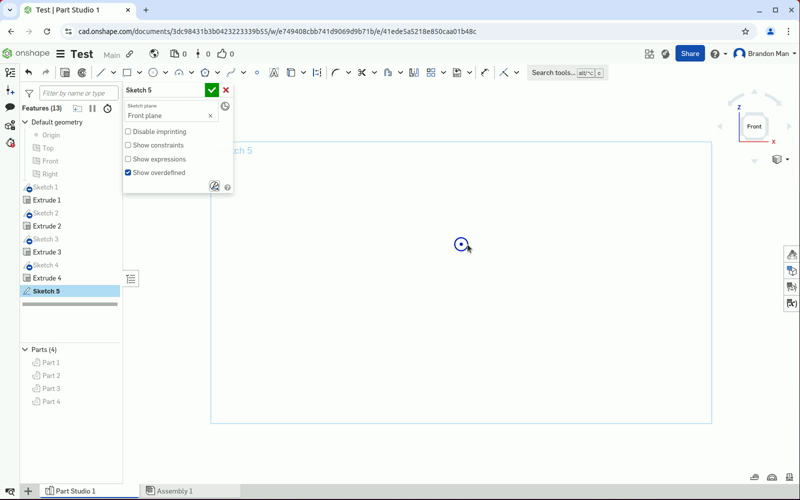
mouse_move(464, 245)
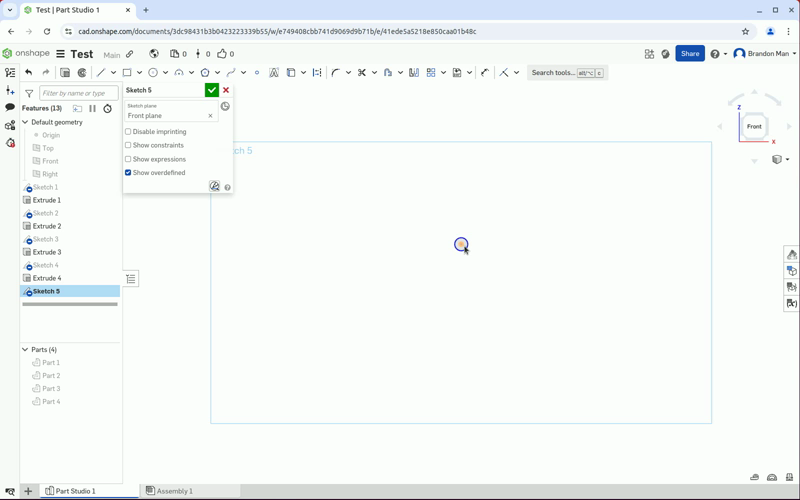
scroll(6)
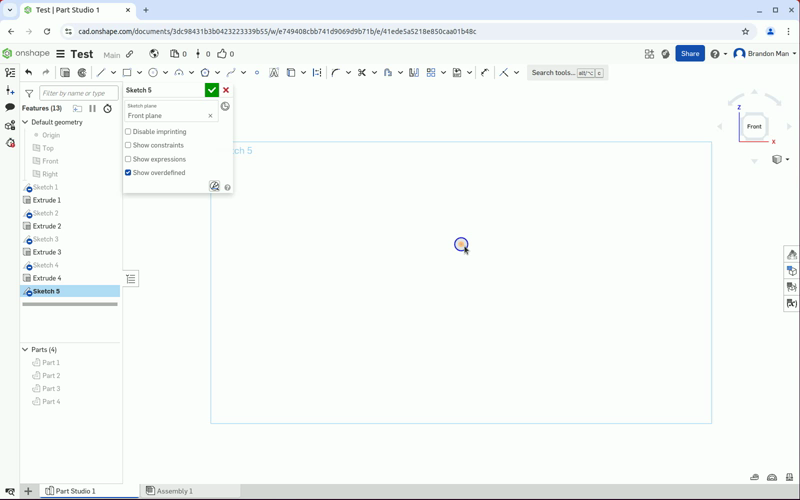
scroll(6)
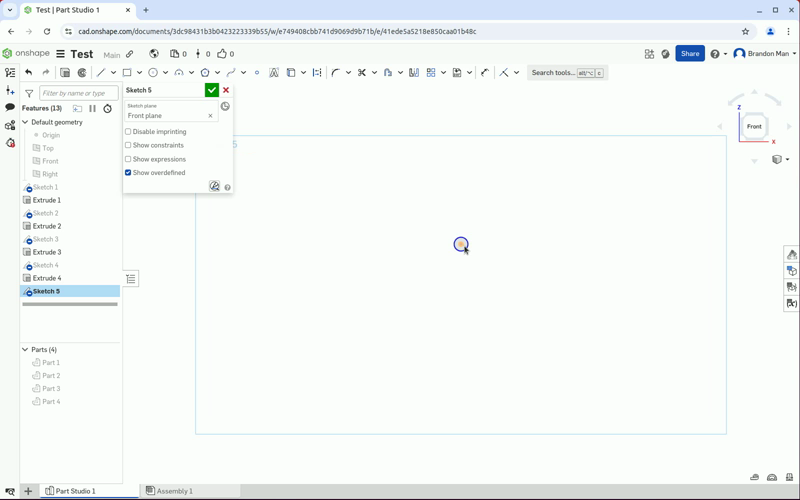
scroll(6)
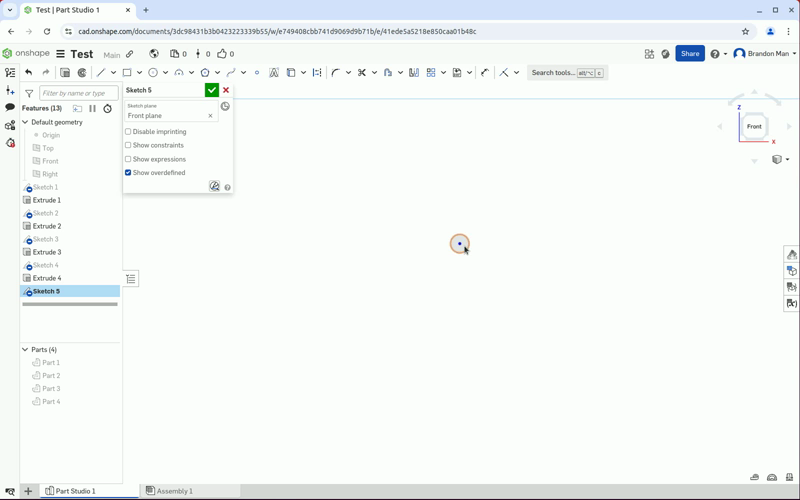
scroll(6)
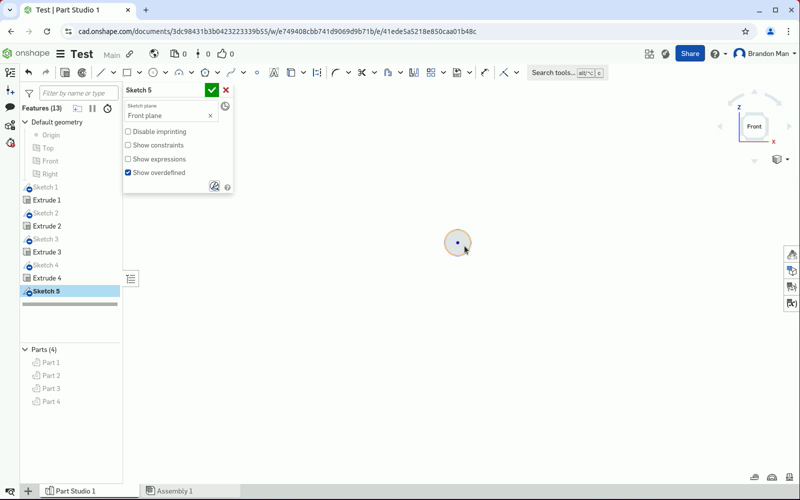
scroll(6)
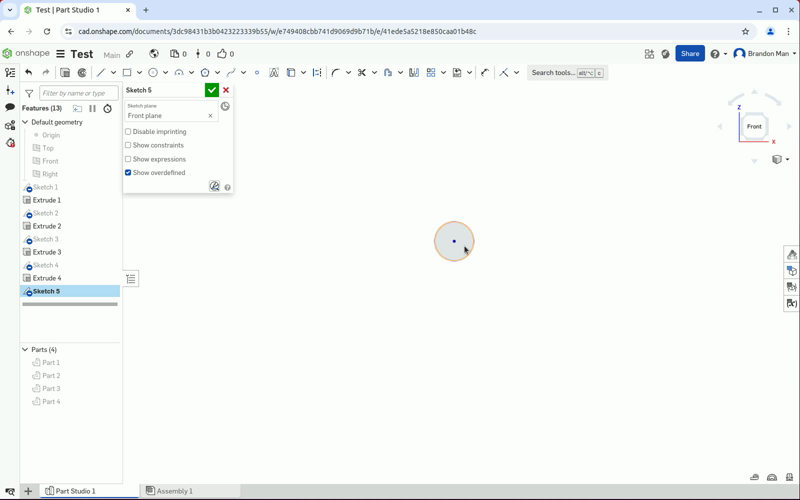
scroll(6)
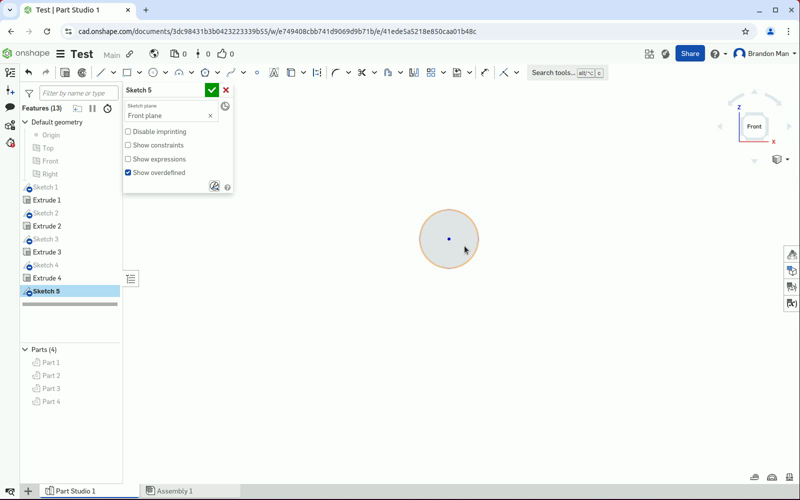
scroll(6)
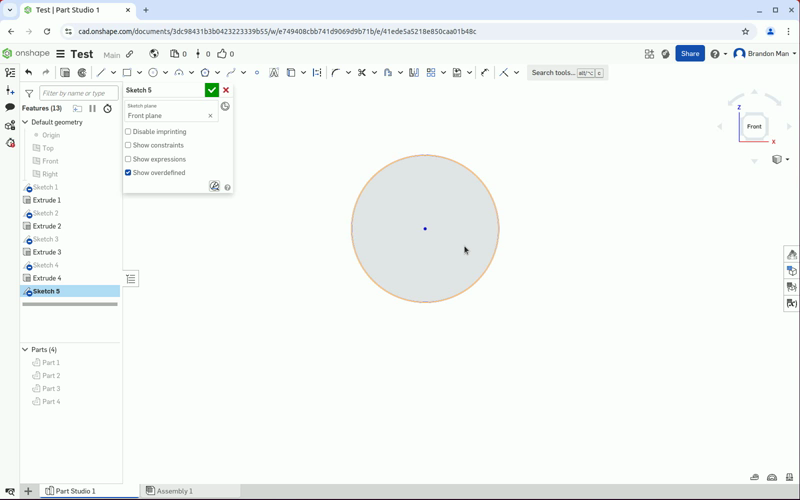
click(464, 245)
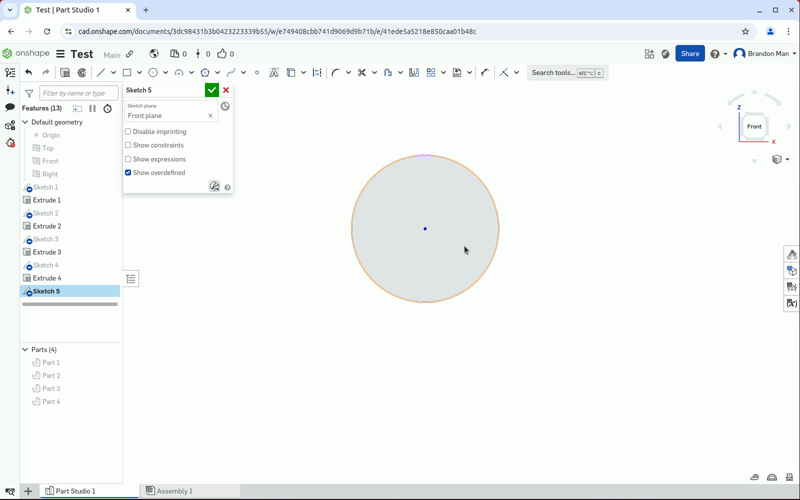
scroll(-6)
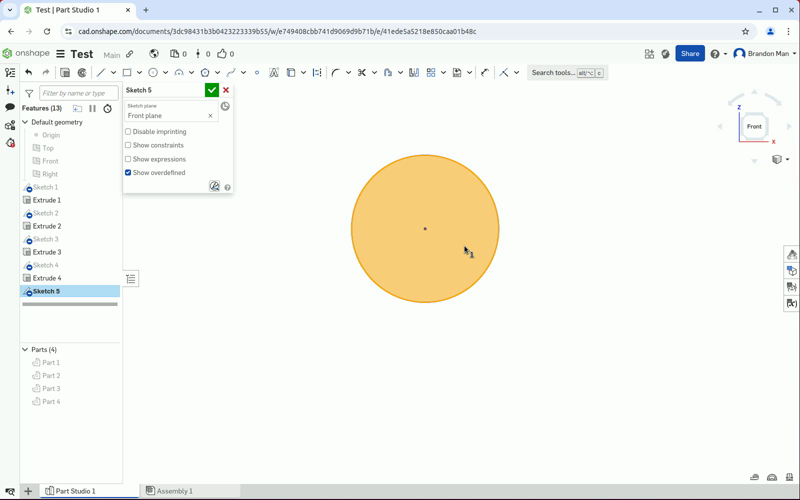
scroll(-6)
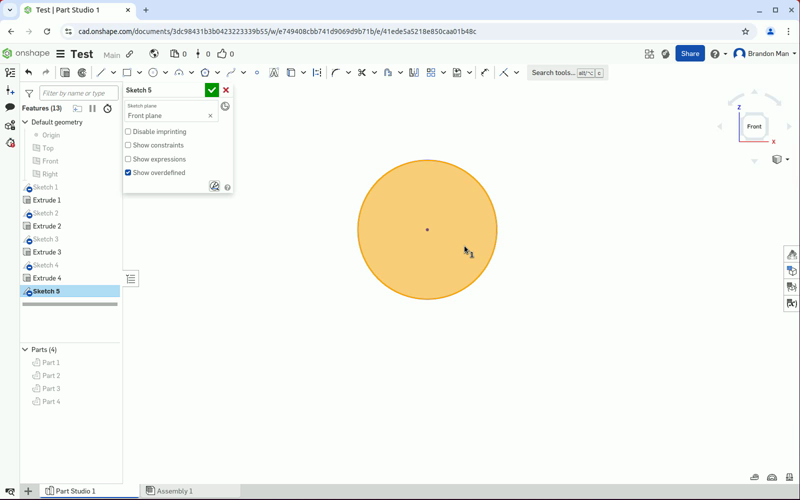
scroll(-6)
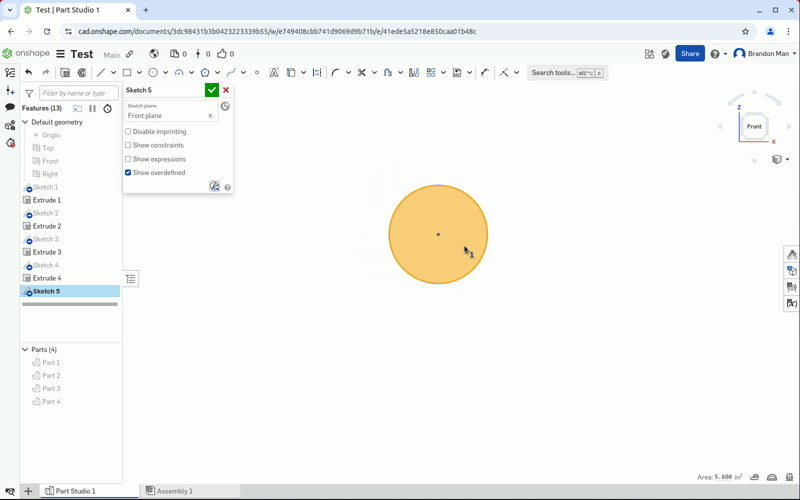
scroll(-6)
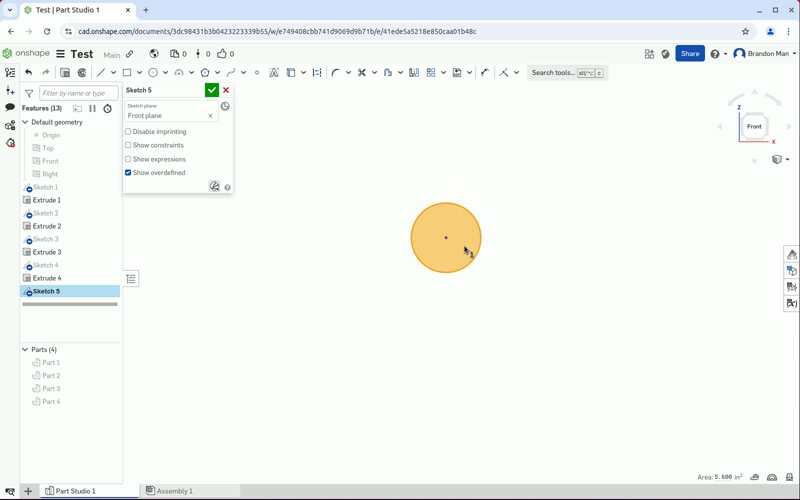
scroll(-6)
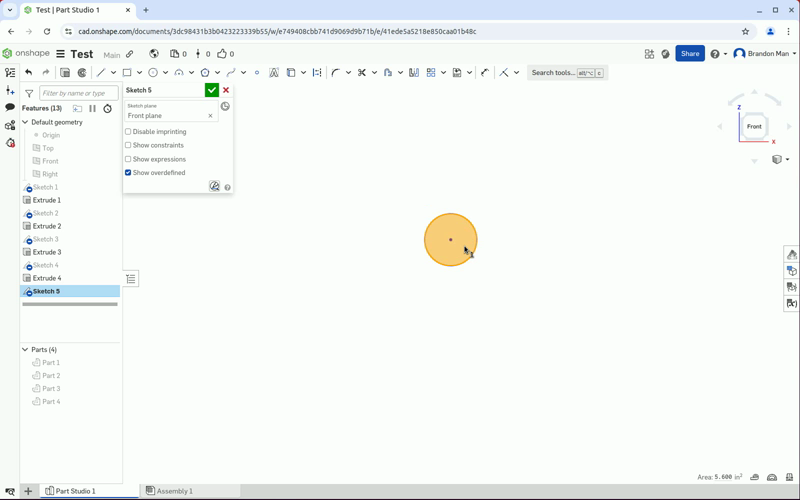
scroll(-6)
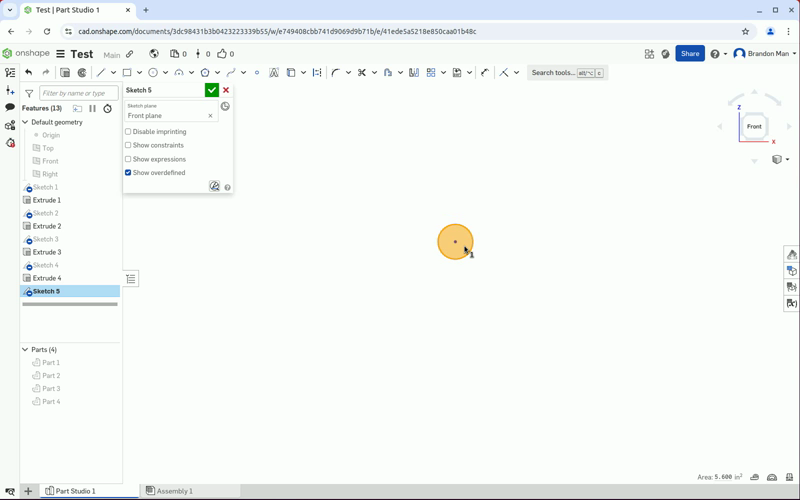
scroll(-6)
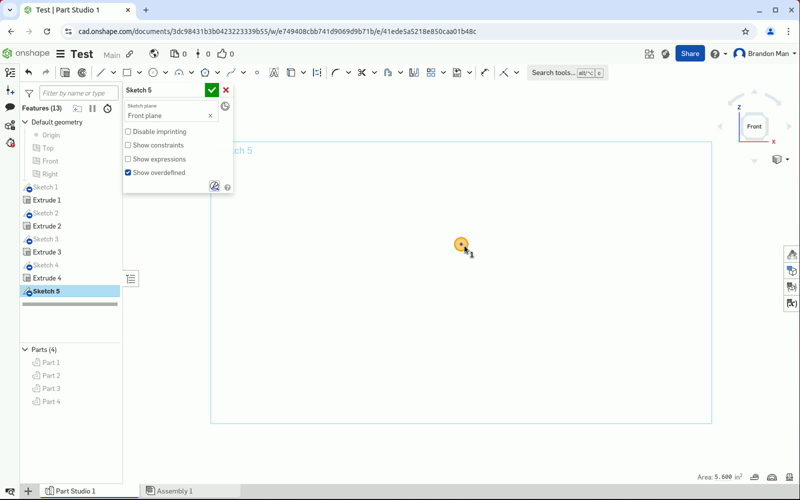
mouse_move(73, 352)
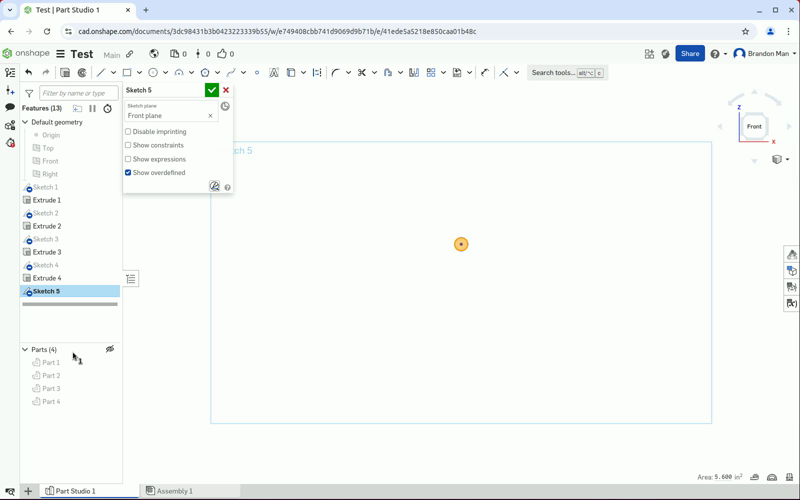
key(shift+y)
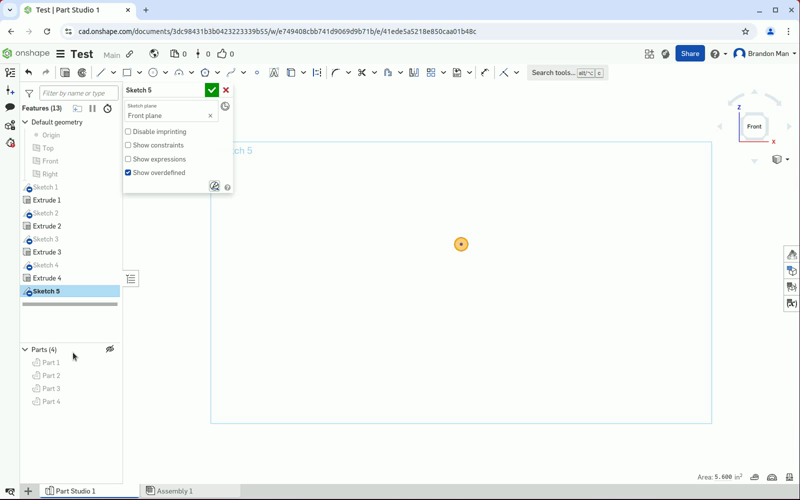
key(shift+e)
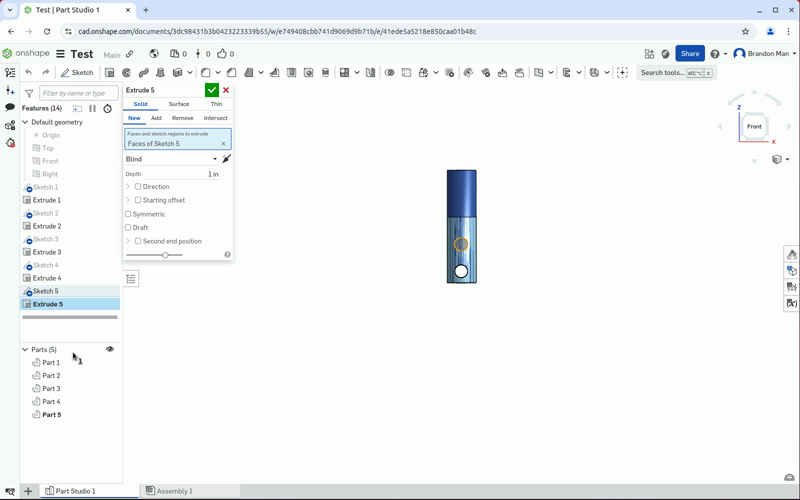
mouse_move(143, 106)
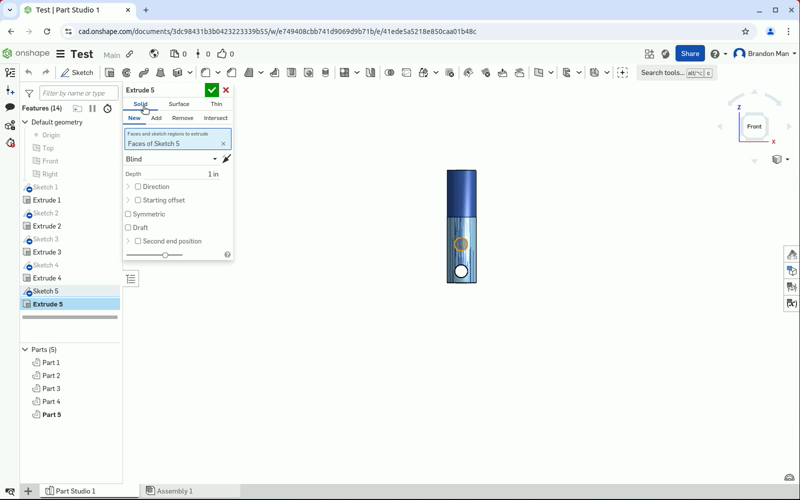
click(143, 106)
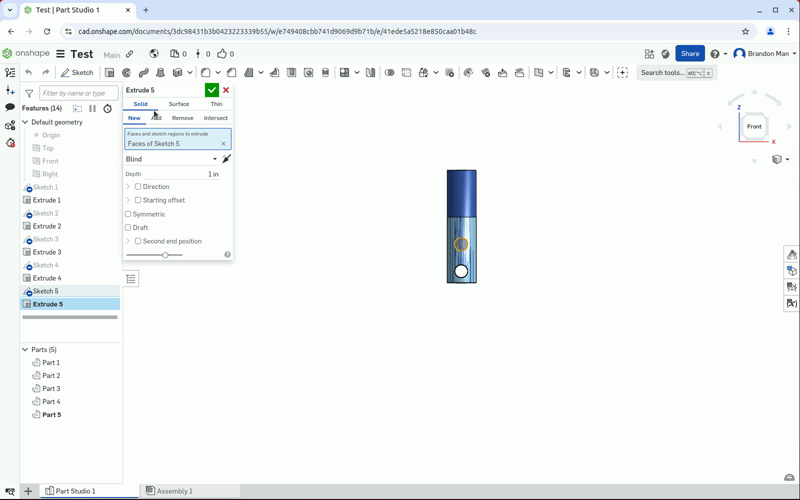
mouse_move(186, 120)
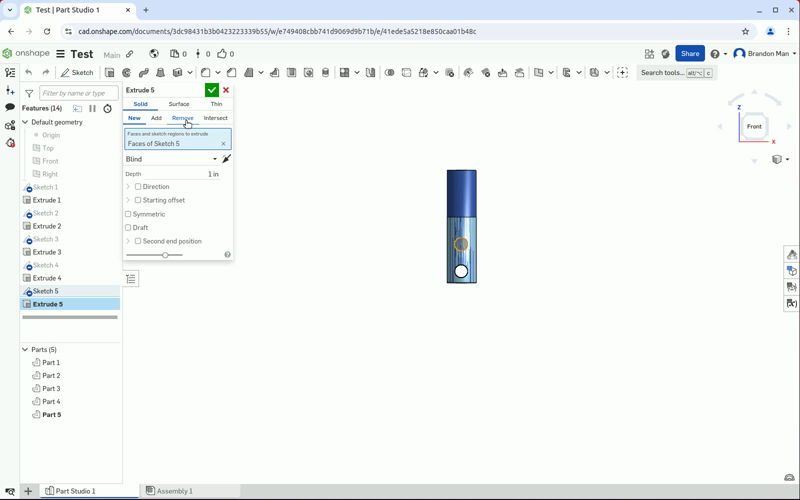
click(186, 120)
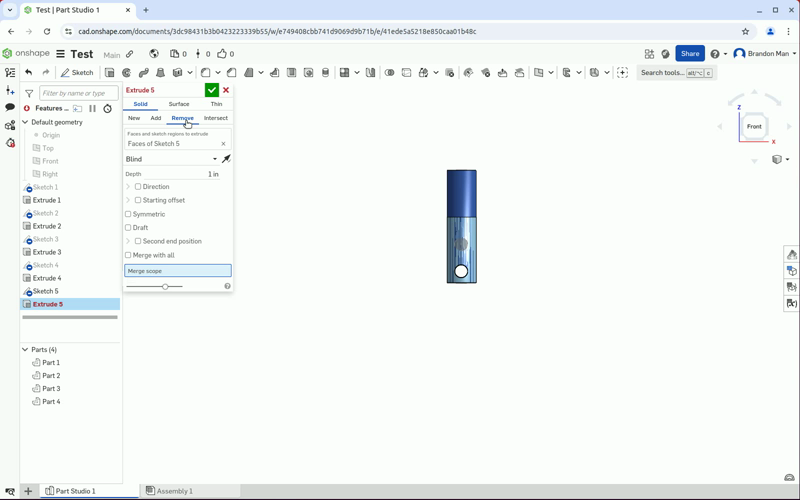
key(tab, 4)
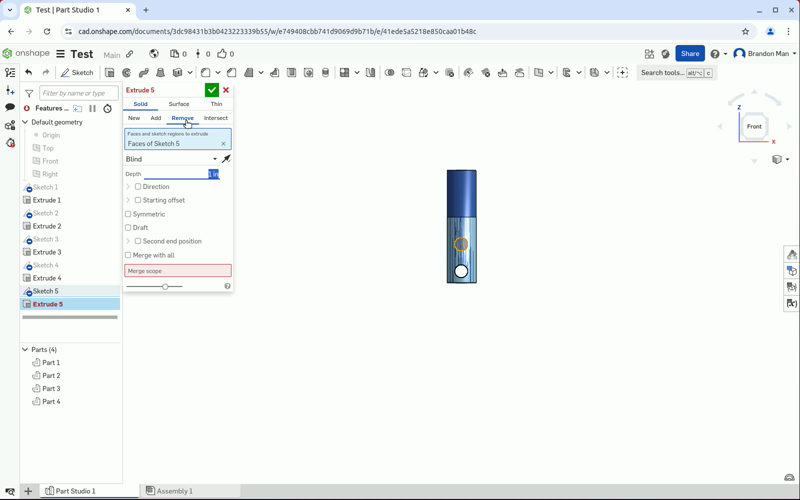
text(13.48)
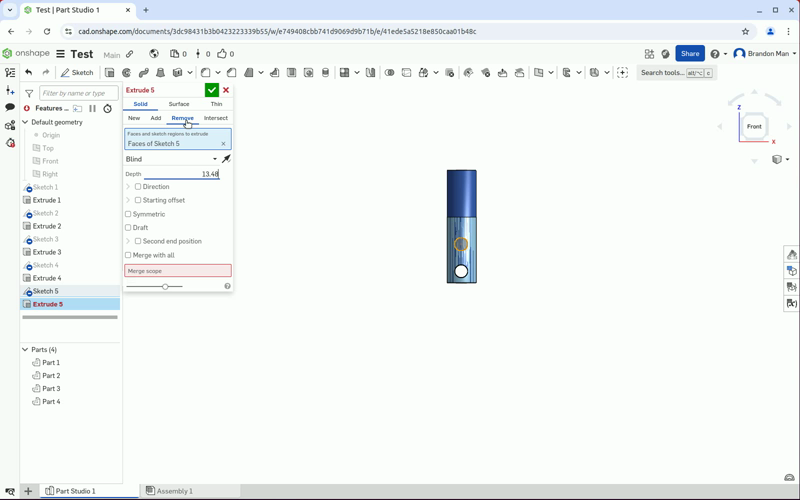
key(tab, 3)
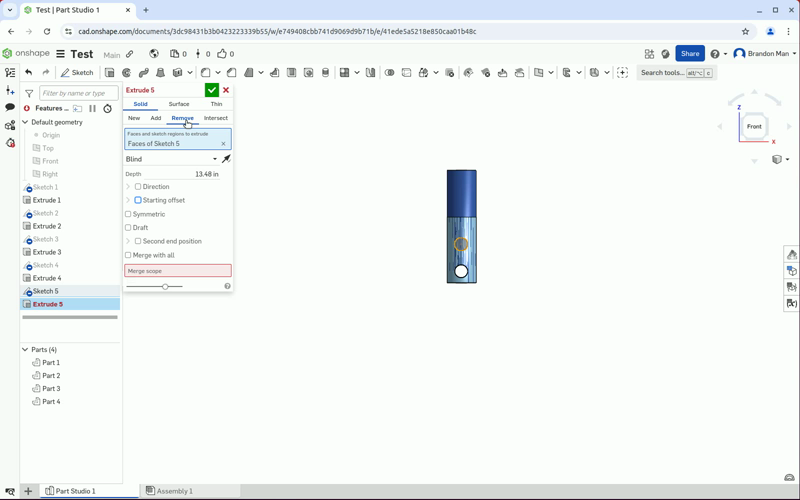
key(tab, 2)
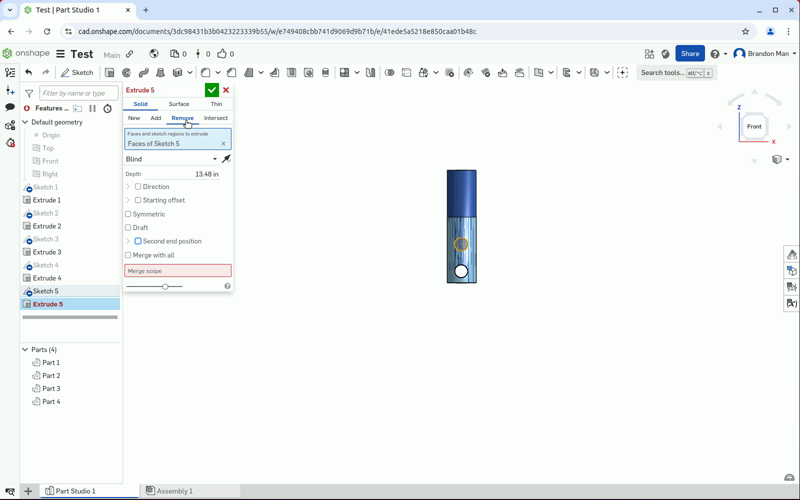
key(space)
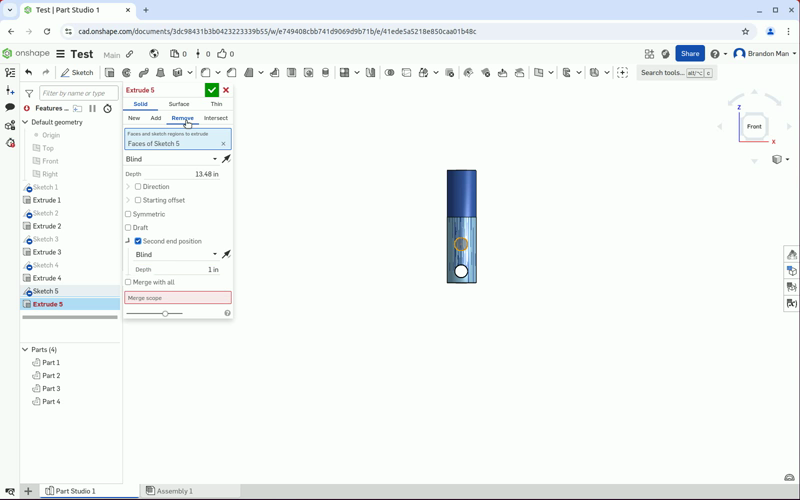
key(tab, 3)
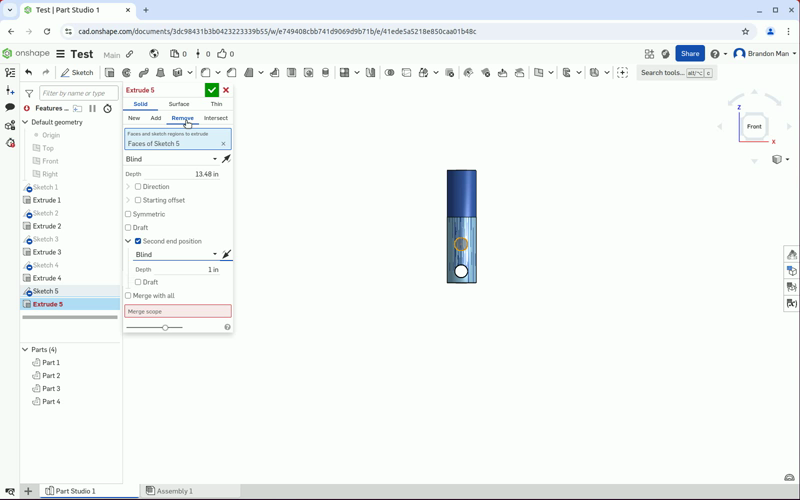
text(13.48)
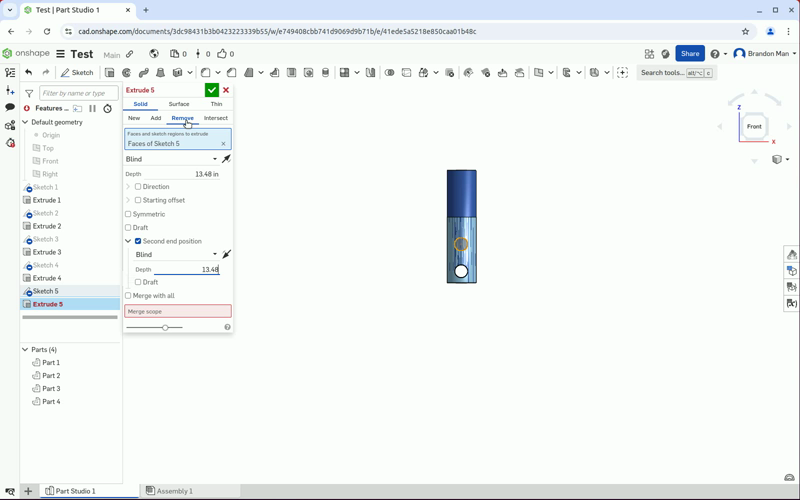
key(tab, 2)
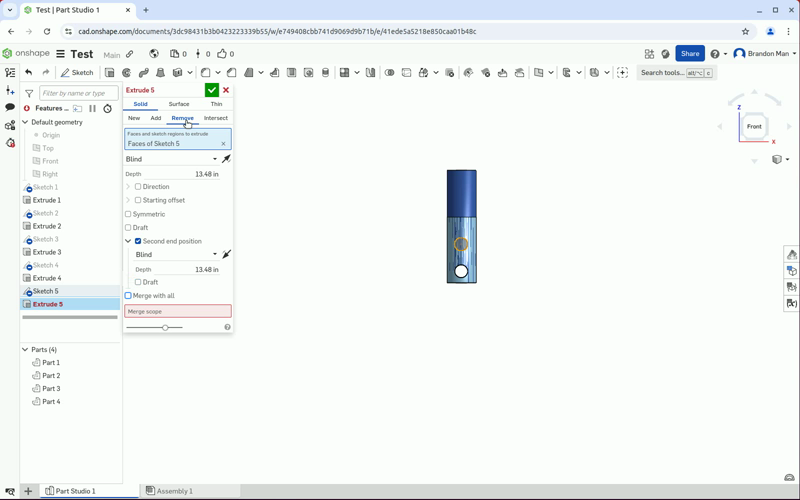
key(space)
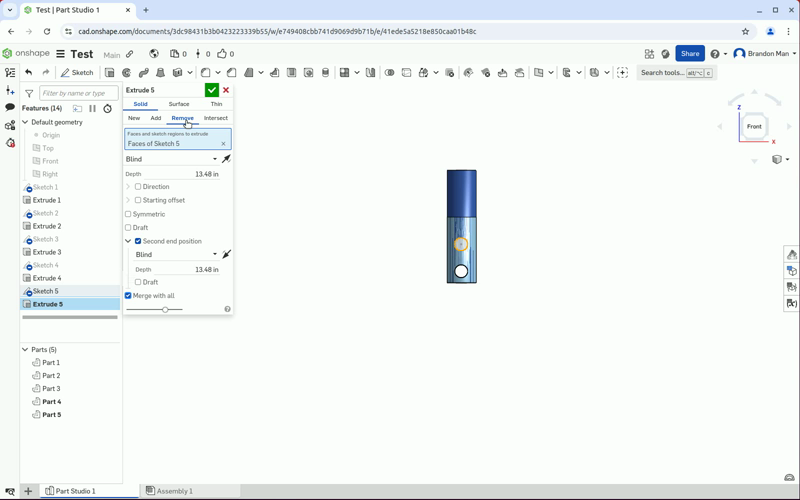
key(enter)
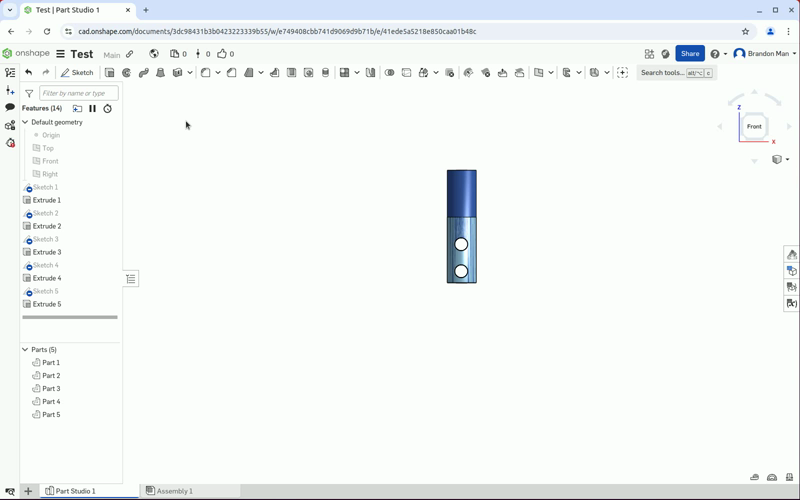
key(shift+h)
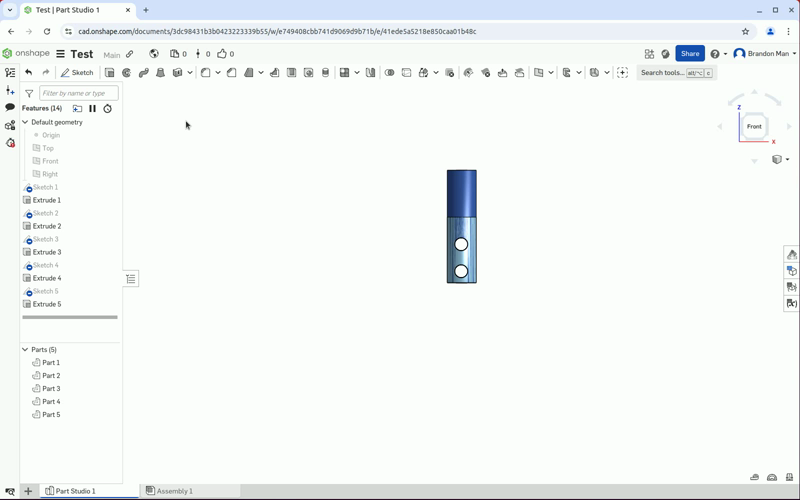
key(shift+h)
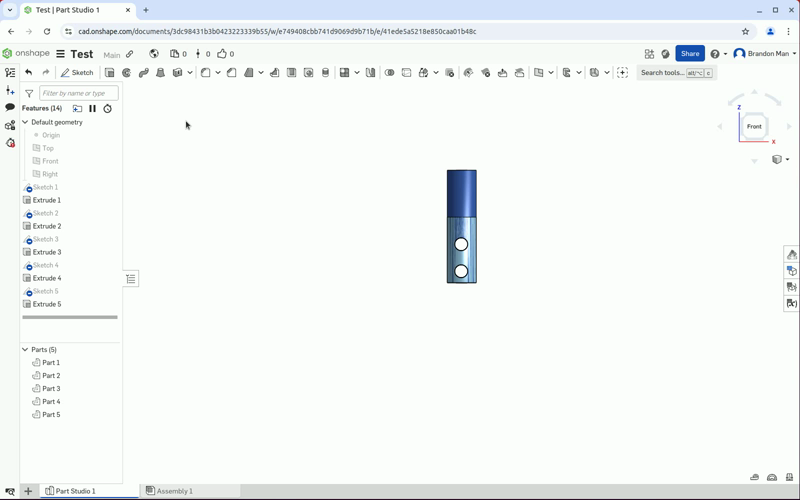
mouse_move(73, 189)
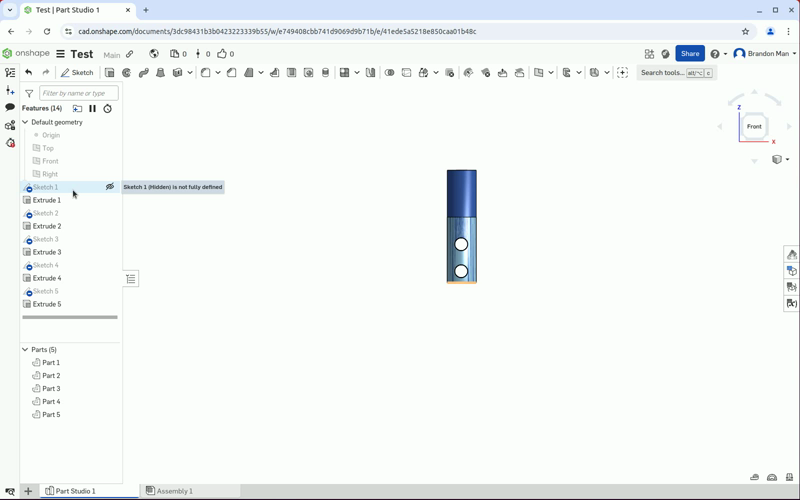
click(73, 189)
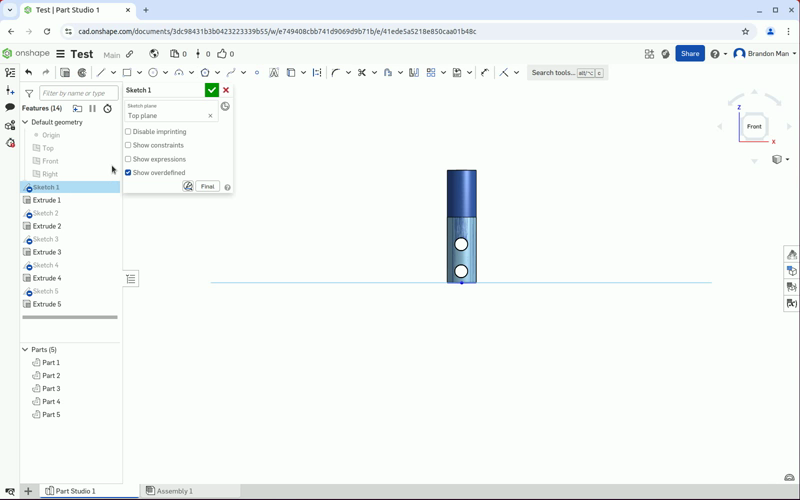
mouse_move(229, 92)
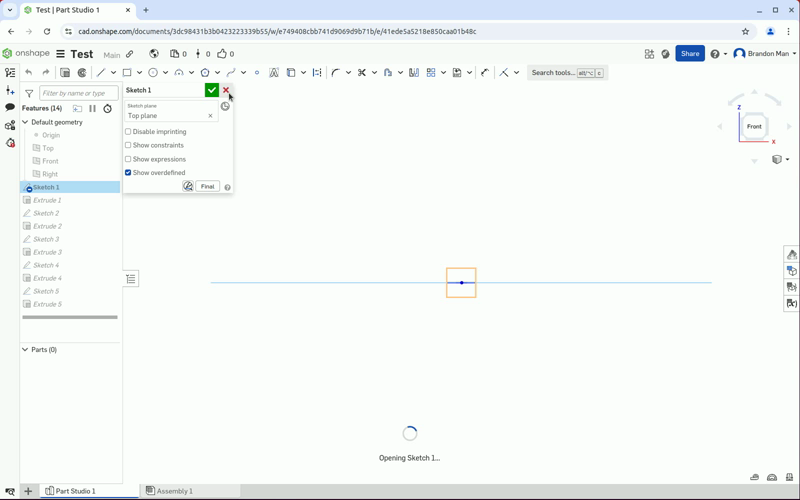
click(229, 92)
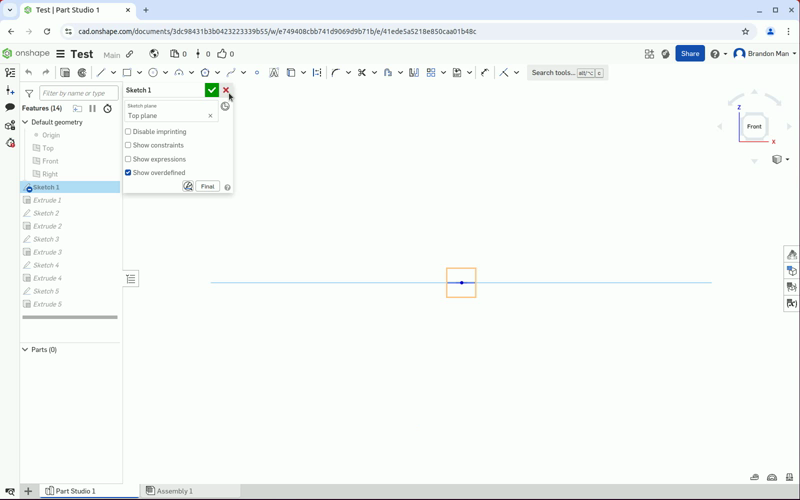
key(shift+s)
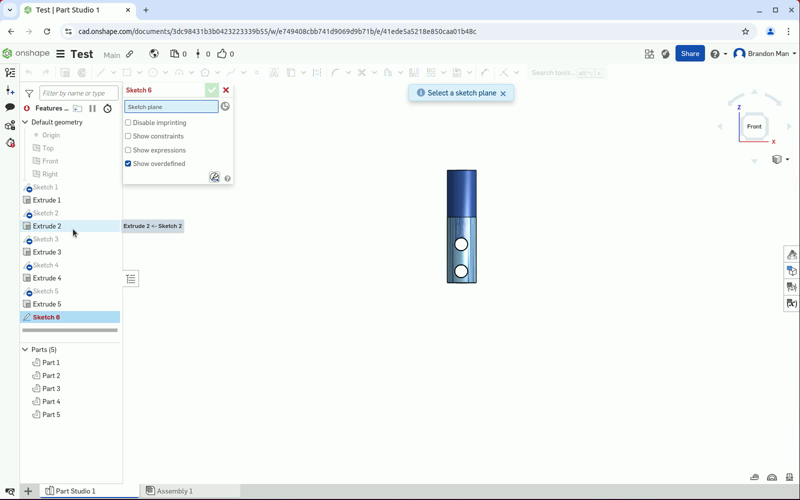
scroll(3)
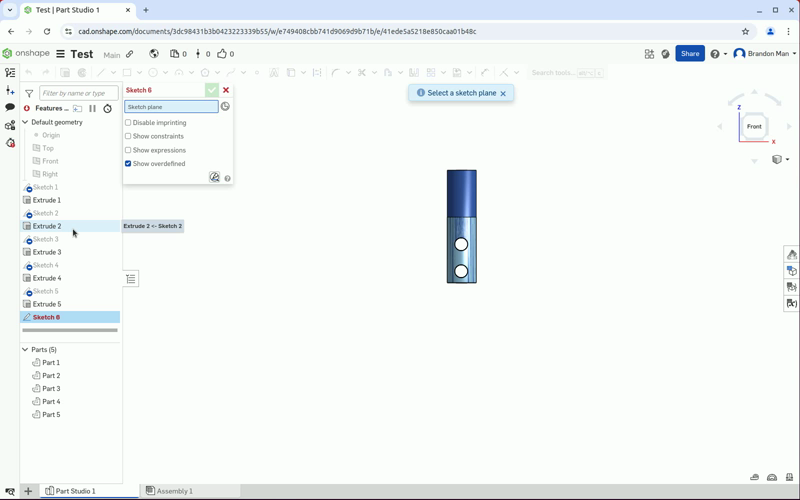
mouse_move(73, 163)
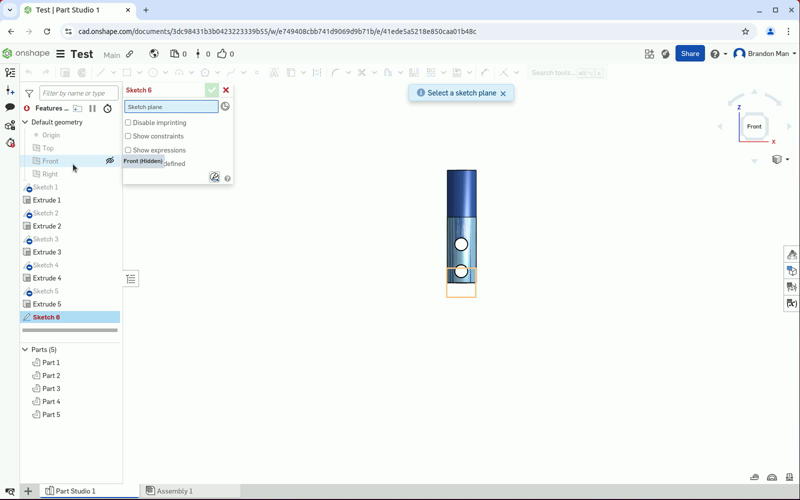
click(73, 163)
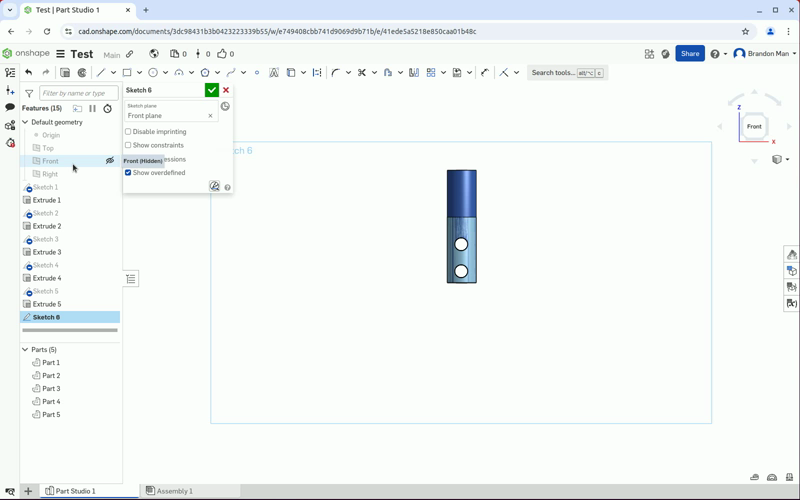
mouse_move(73, 352)
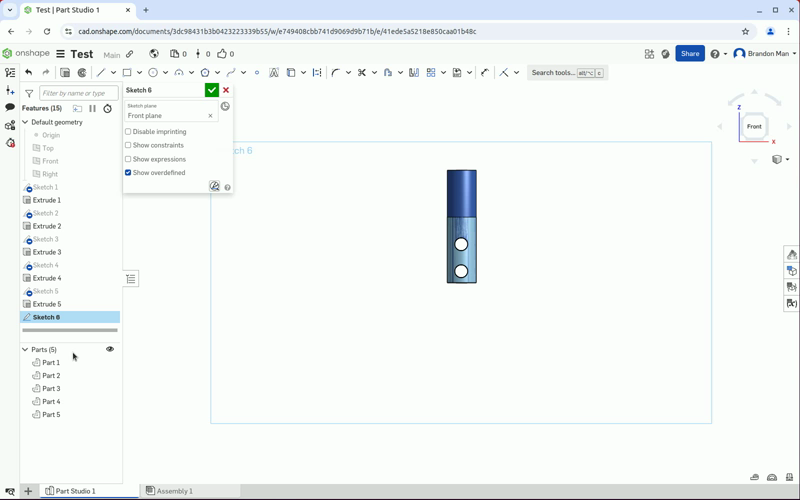
key(y)
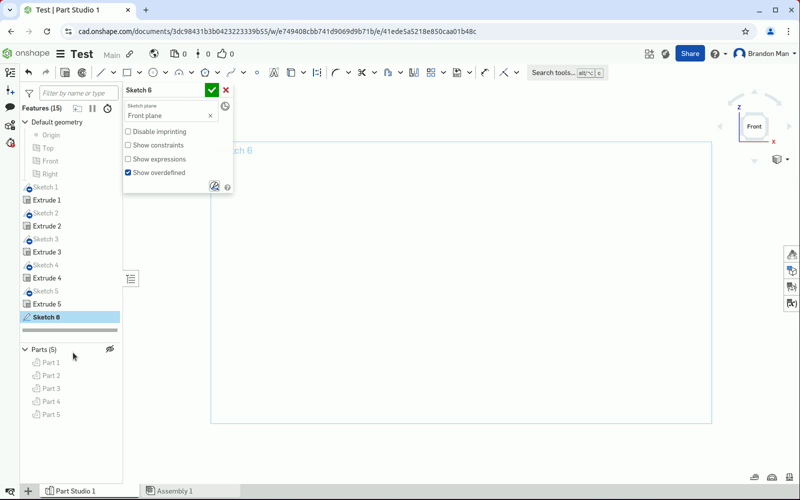
key(a)
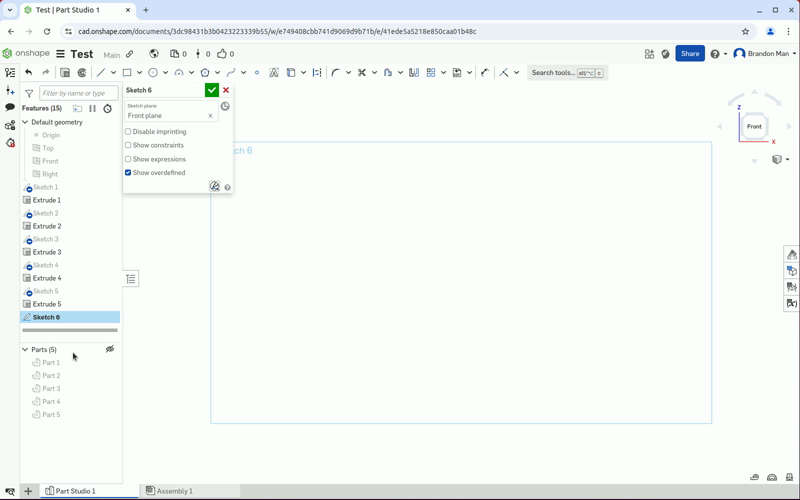
key_down(shift)
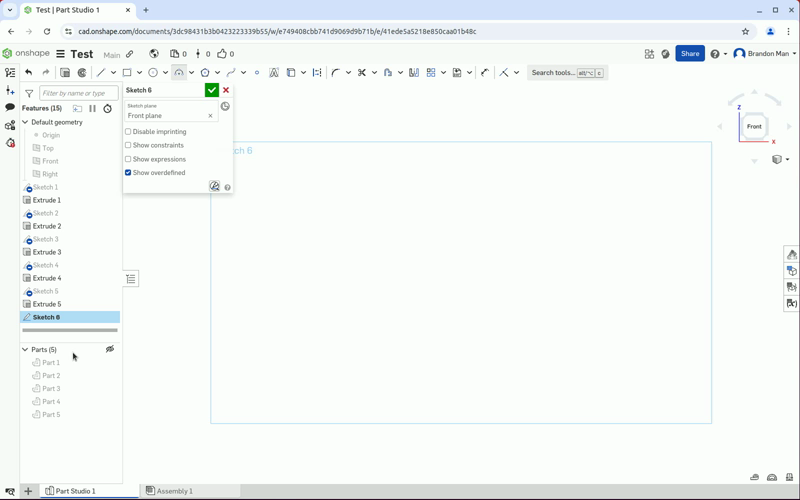
mouse_move(454, 271)
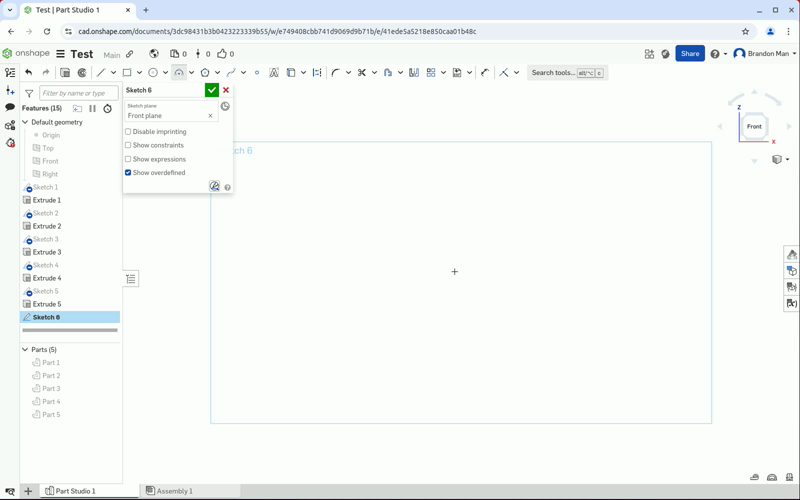
click(454, 271)
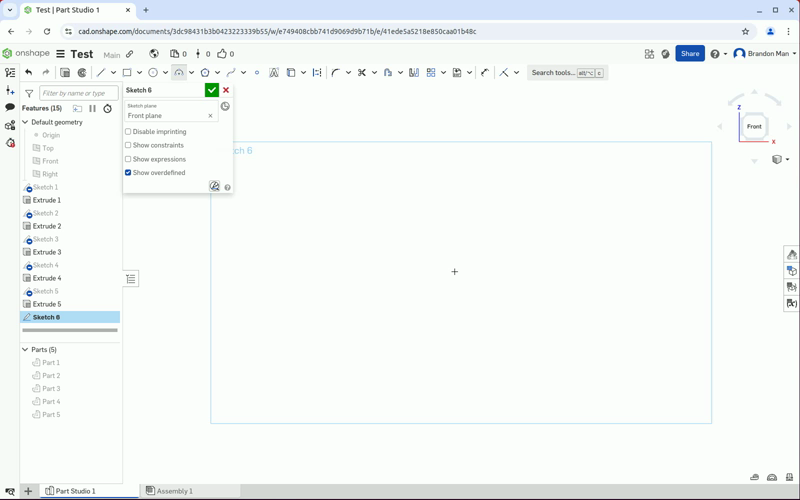
key_up(shift)
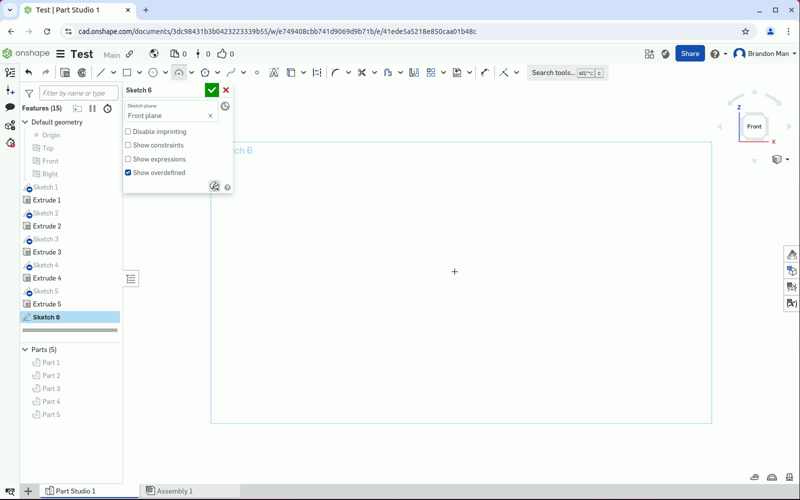
key_down(shift)
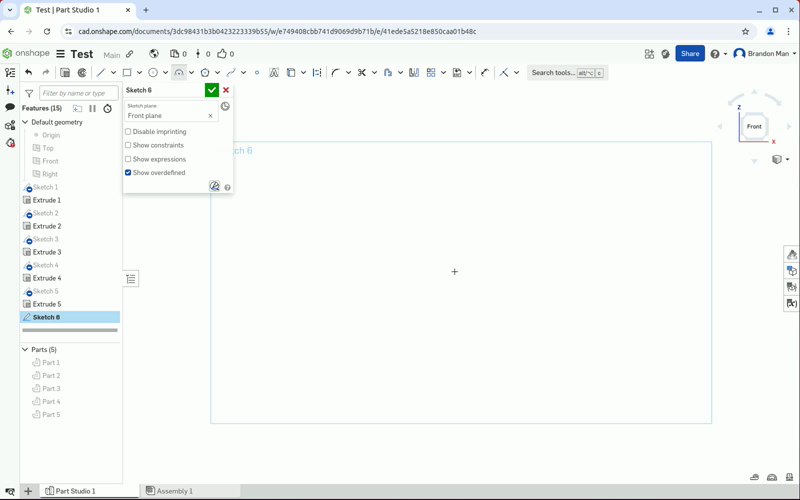
mouse_move(466, 271)
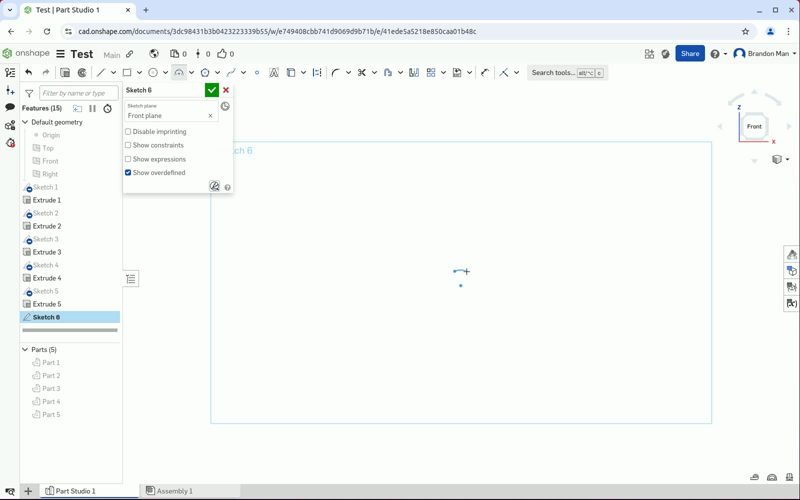
click(466, 271)
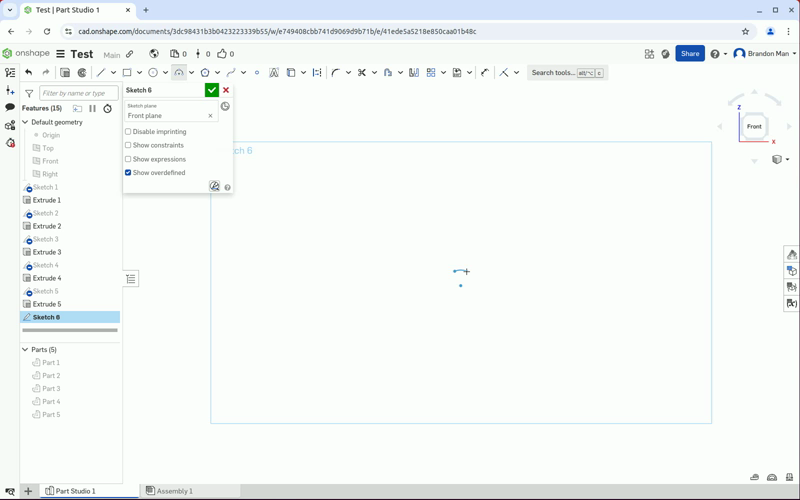
mouse_move(460, 265)
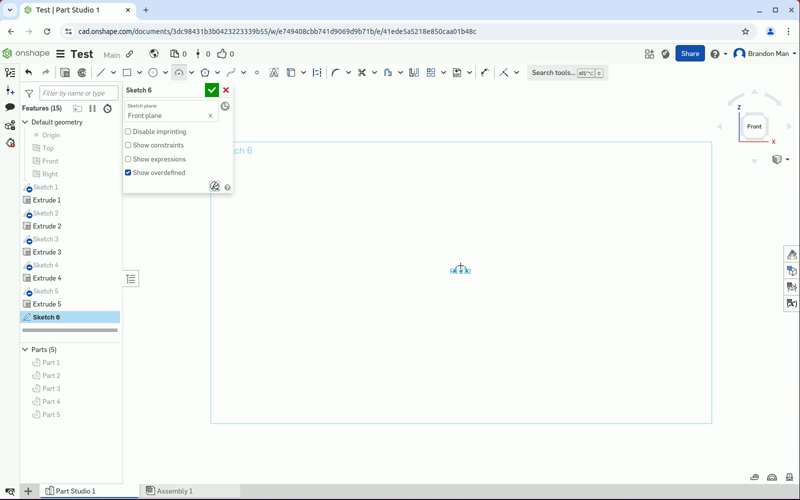
click(460, 265)
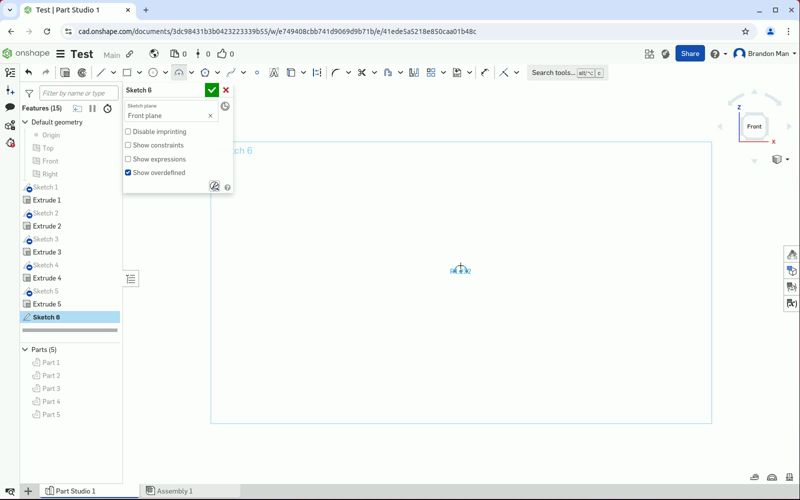
key_up(shift)
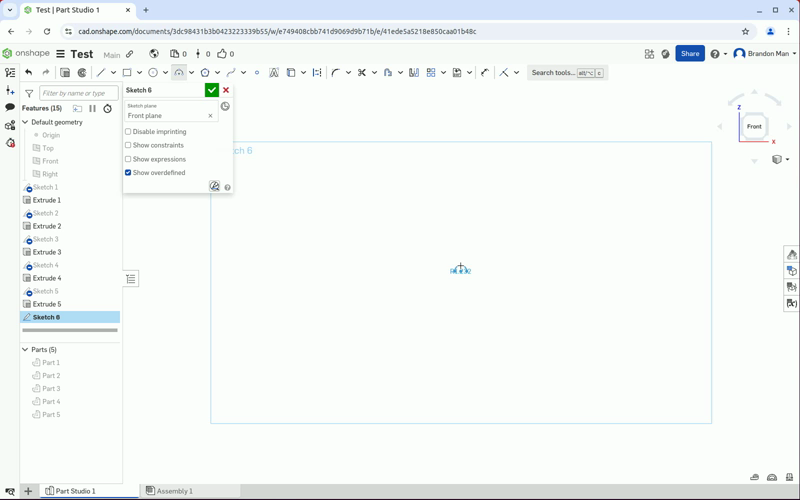
key(esc)
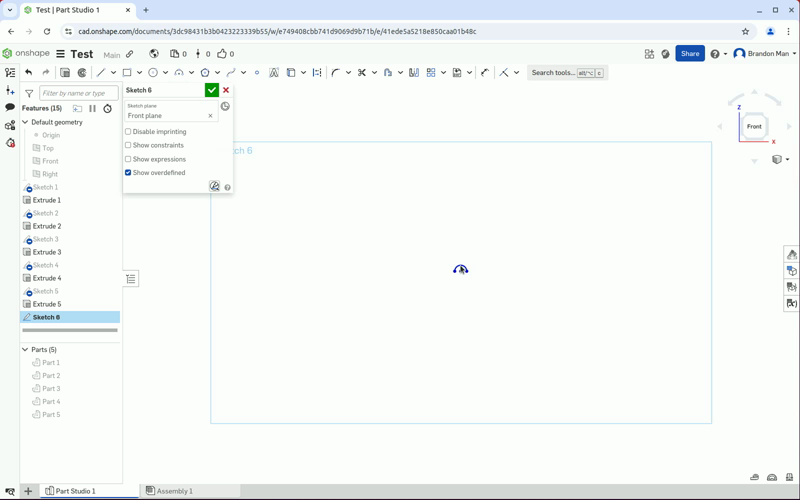
key(l)
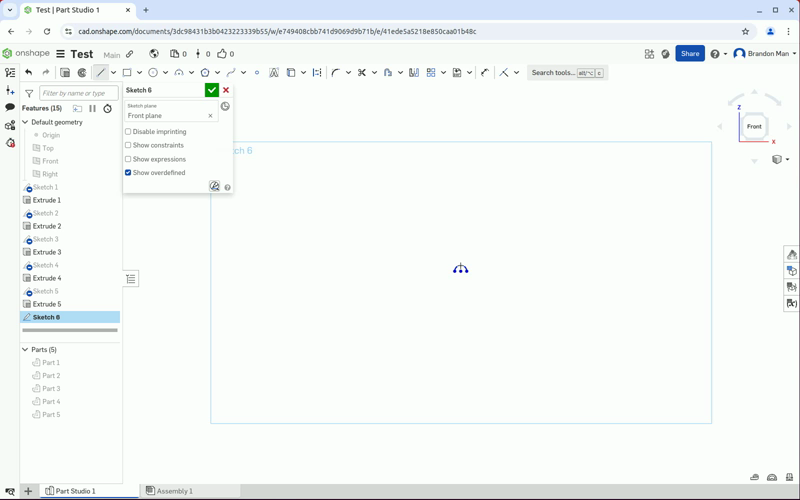
mouse_move(466, 271)
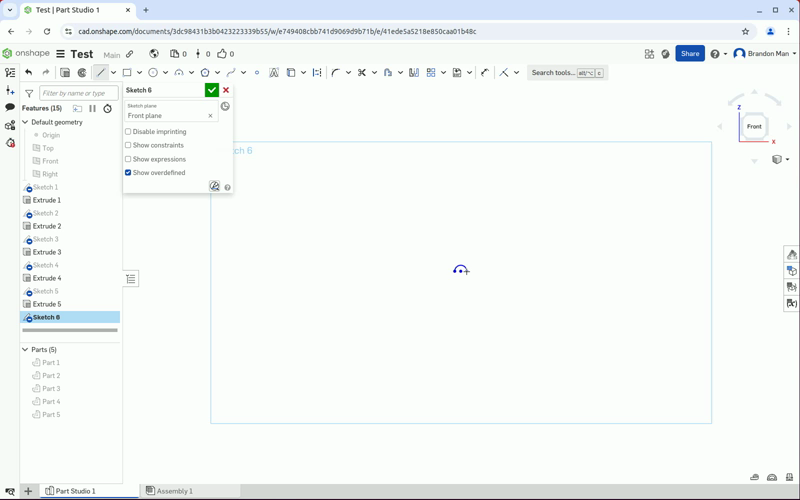
click(466, 271)
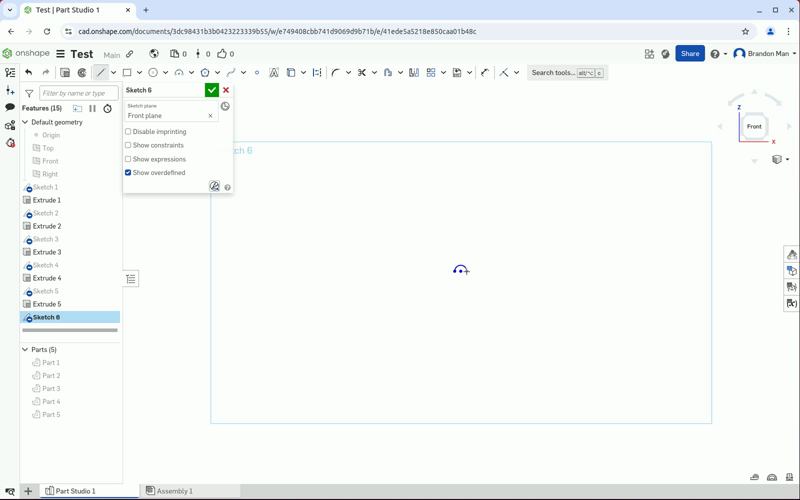
key_down(shift)
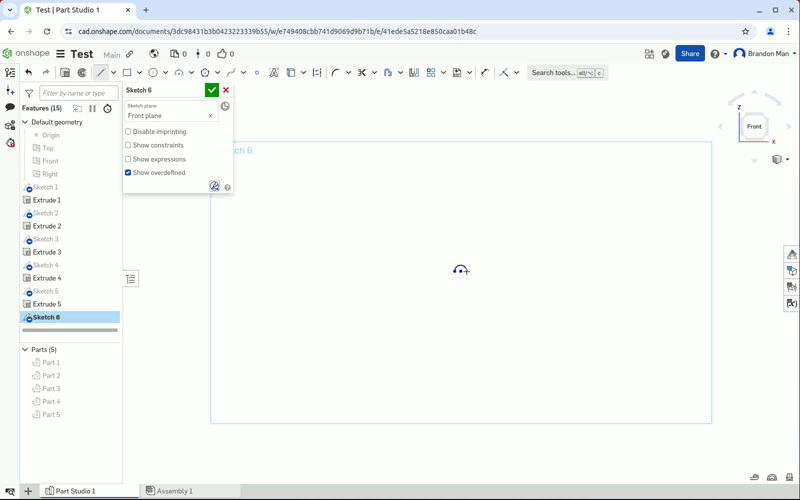
mouse_move(496, 271)
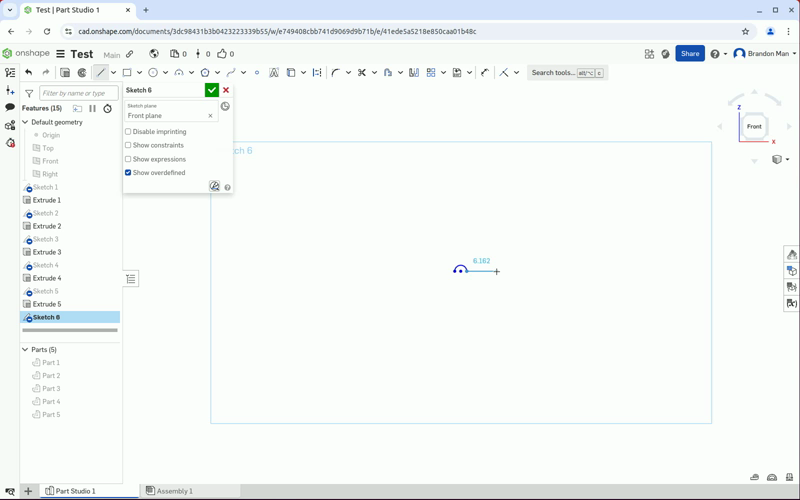
mouse_move(466, 243)
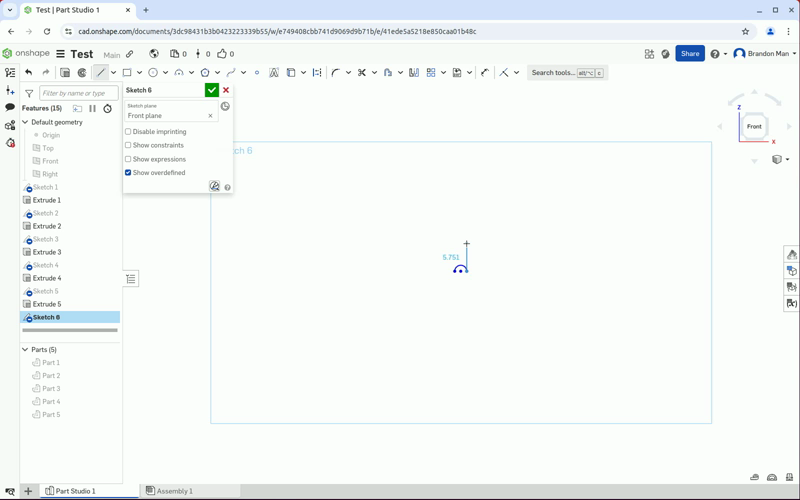
click(466, 243)
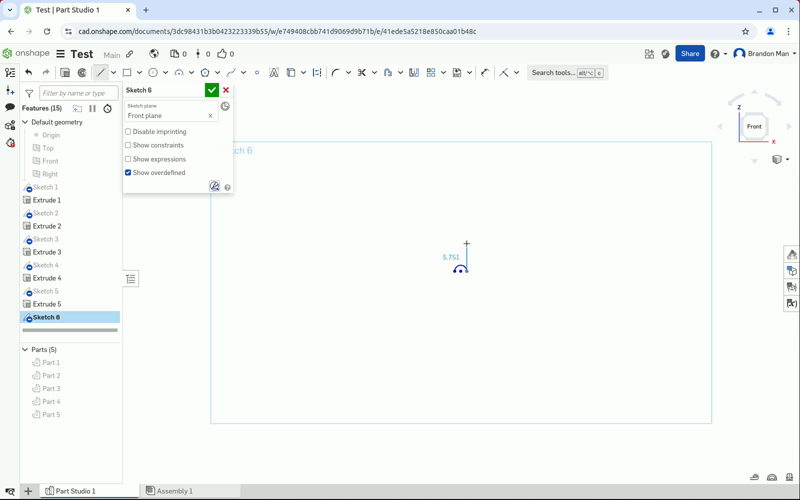
key_up(shift)
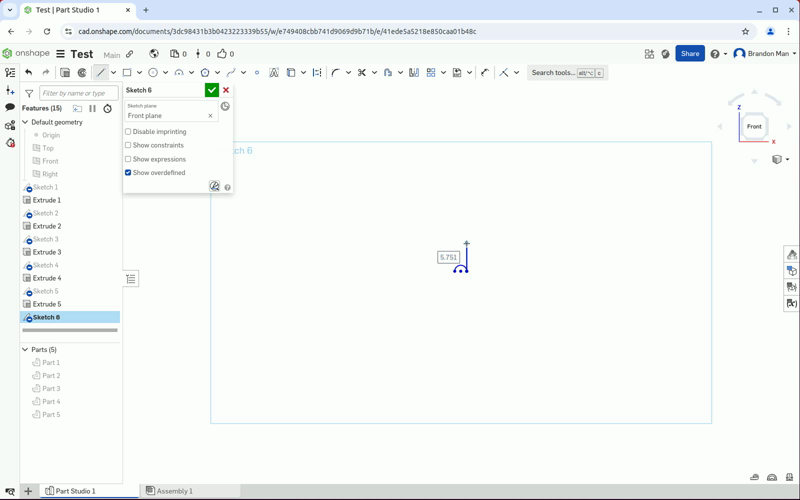
key(esc)
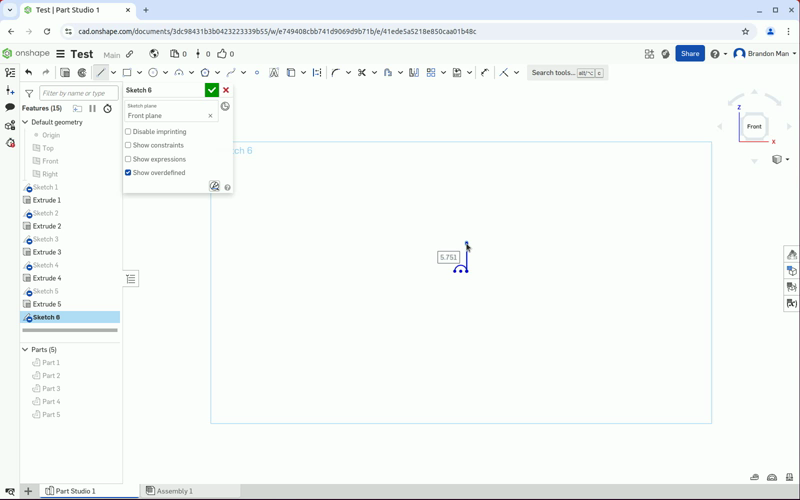
key(a)
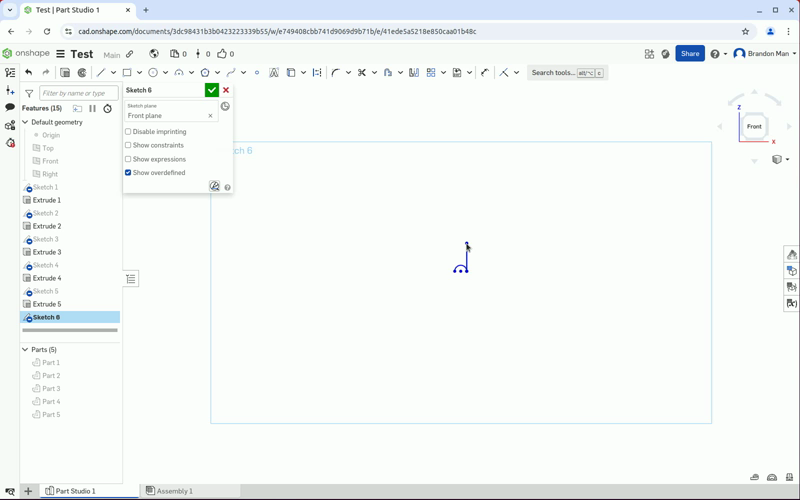
mouse_move(466, 243)
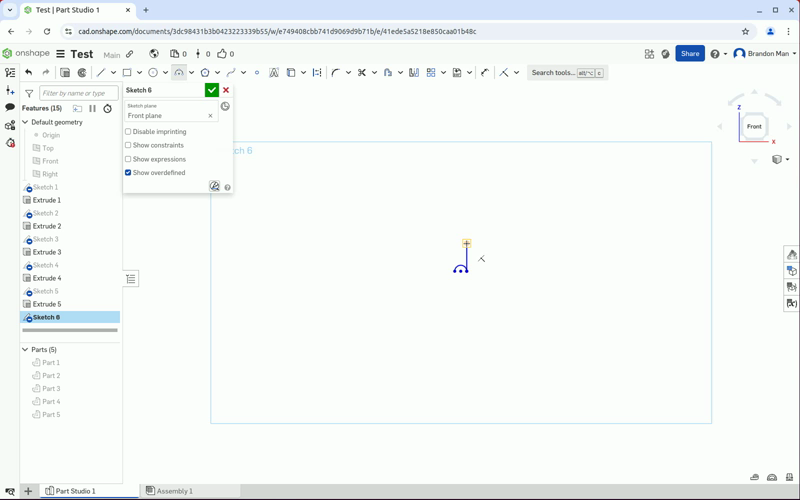
click(466, 243)
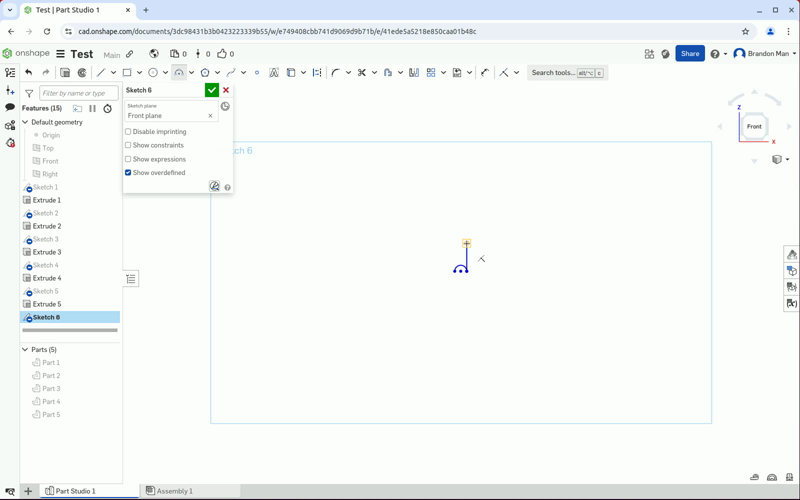
key_down(shift)
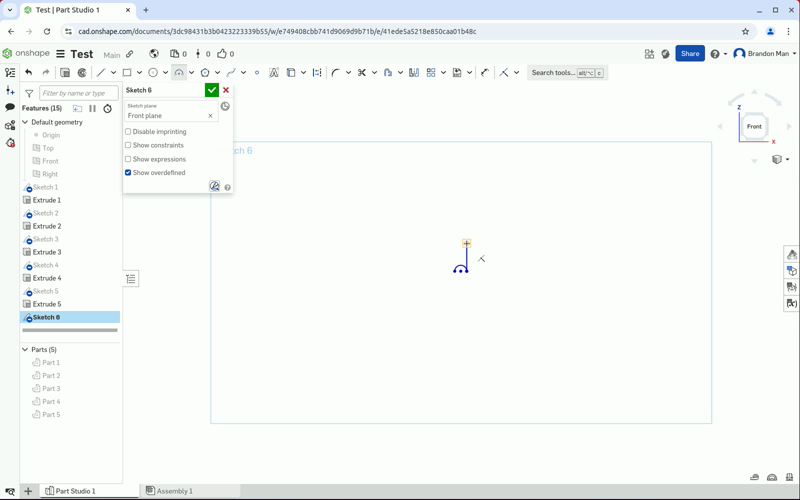
mouse_move(454, 243)
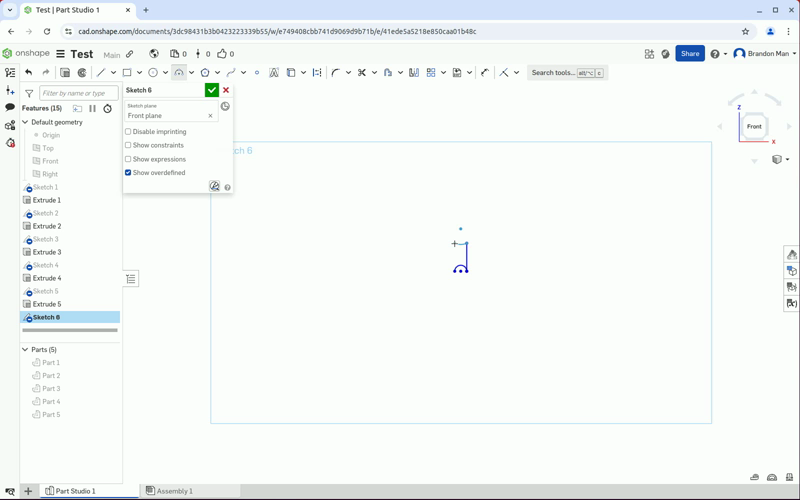
click(454, 243)
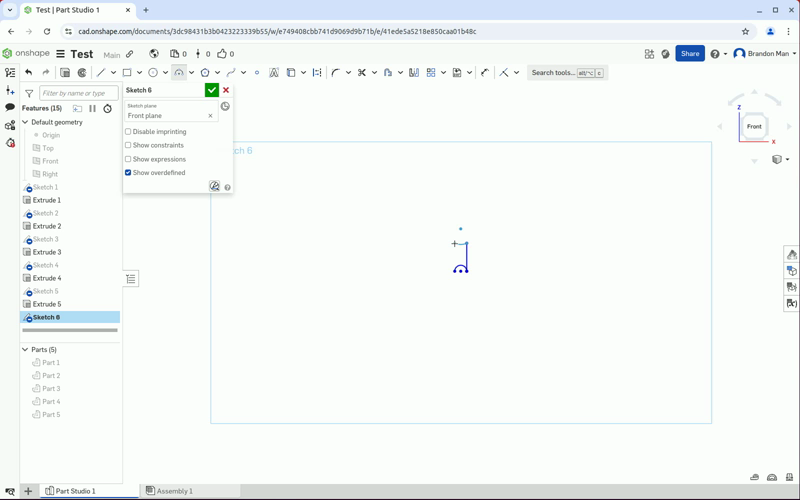
mouse_move(460, 249)
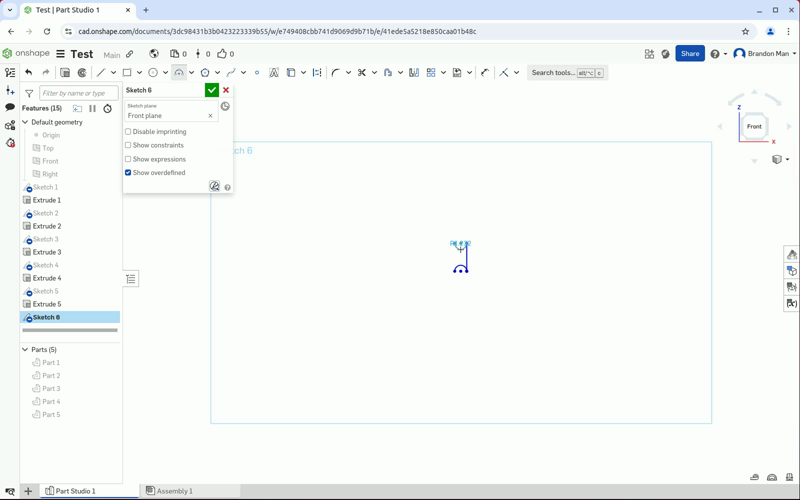
click(460, 249)
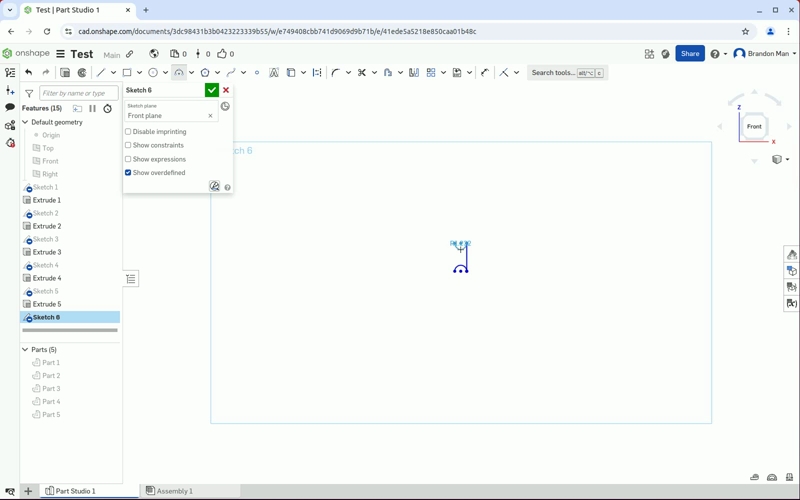
key_up(shift)
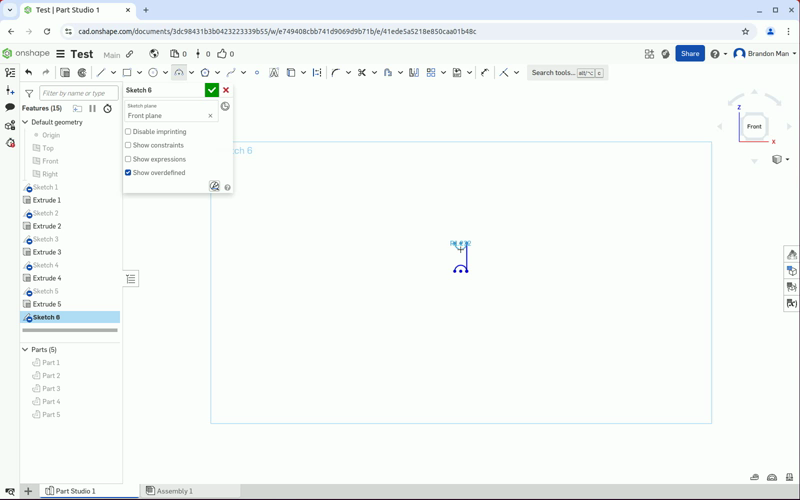
key(esc)
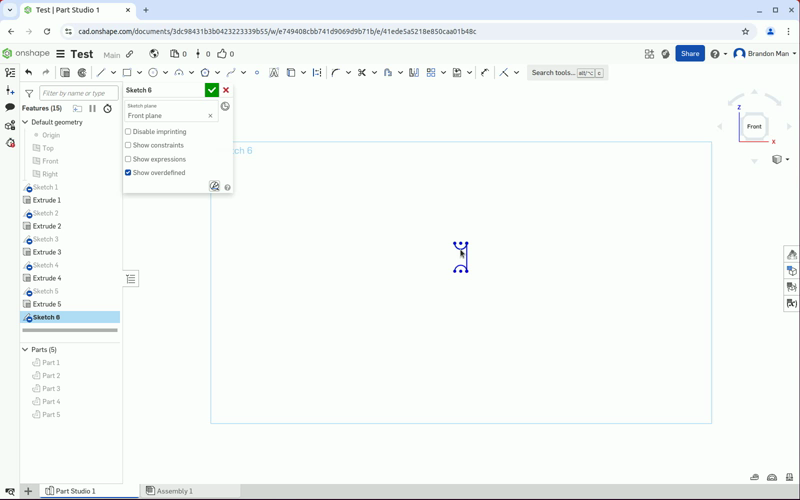
key(l)
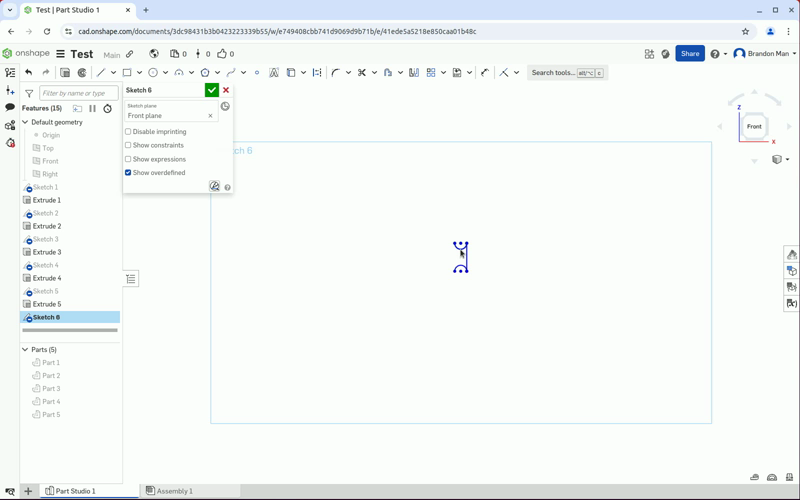
mouse_move(454, 243)
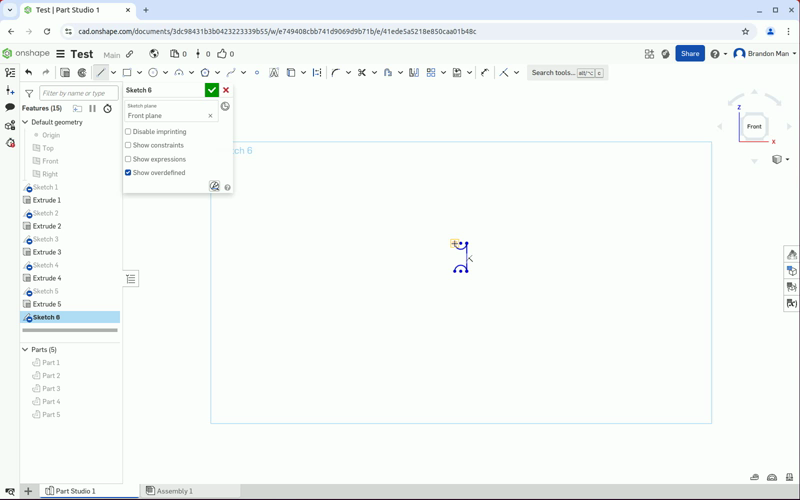
click(454, 243)
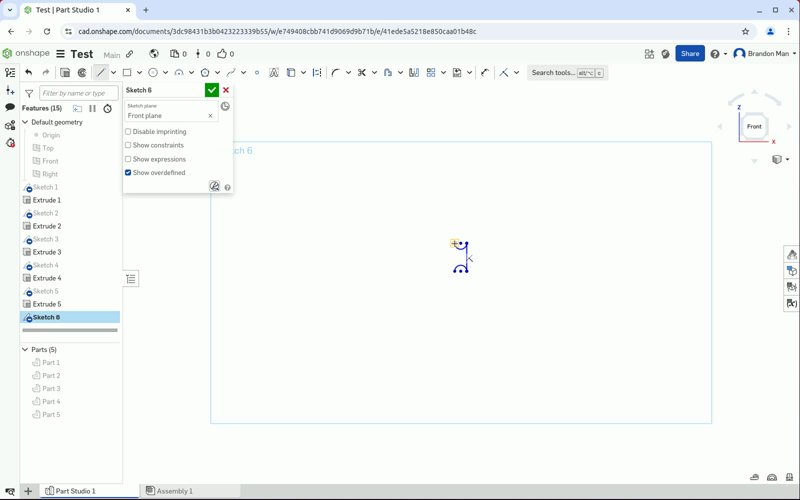
mouse_move(484, 243)
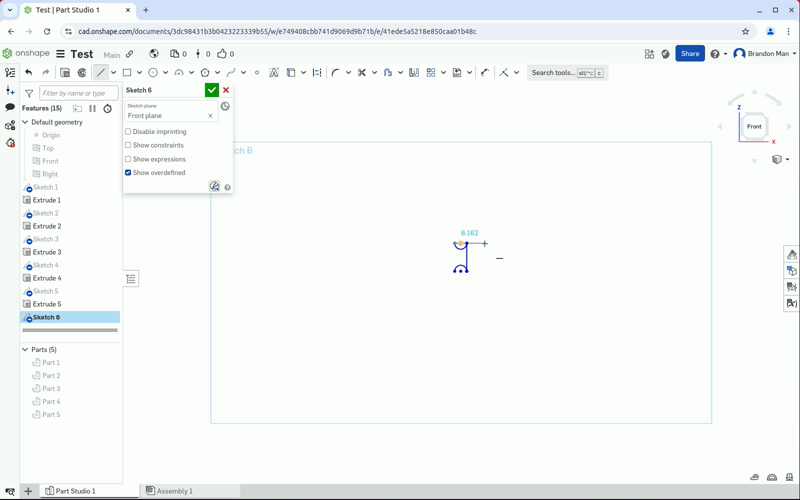
key_down(shift)
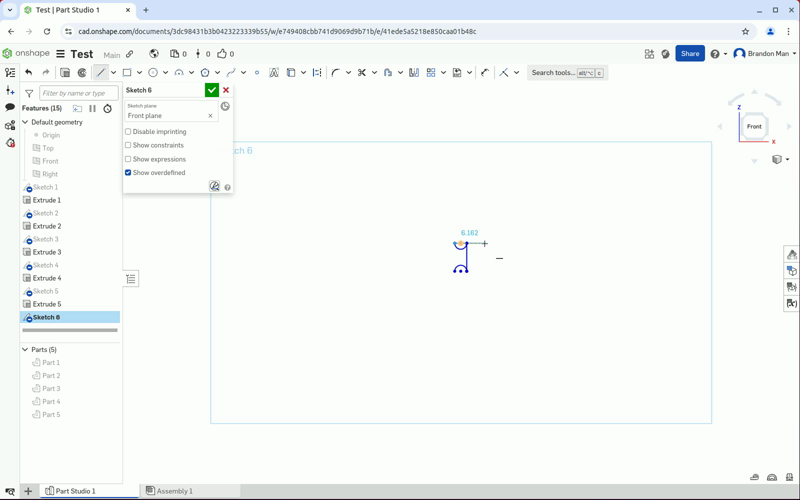
mouse_move(454, 271)
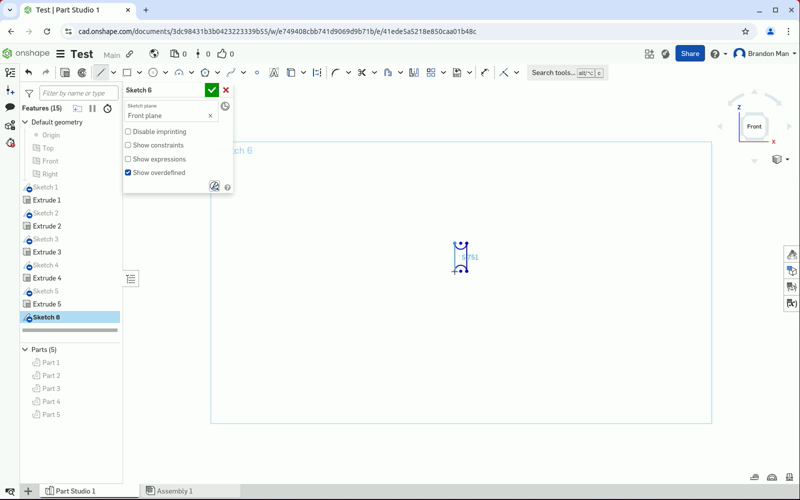
key_up(shift)
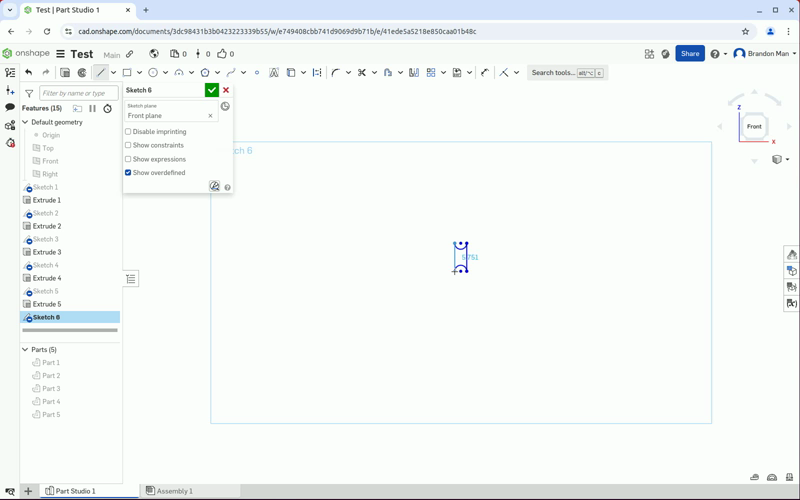
click(454, 271)
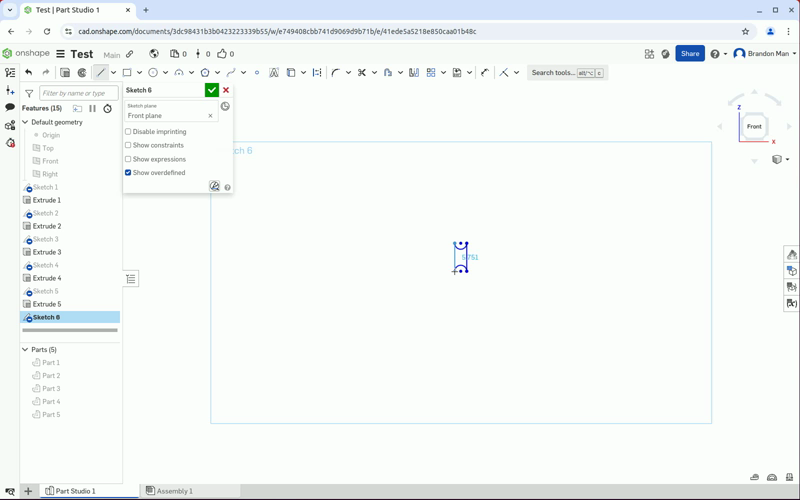
key(esc)
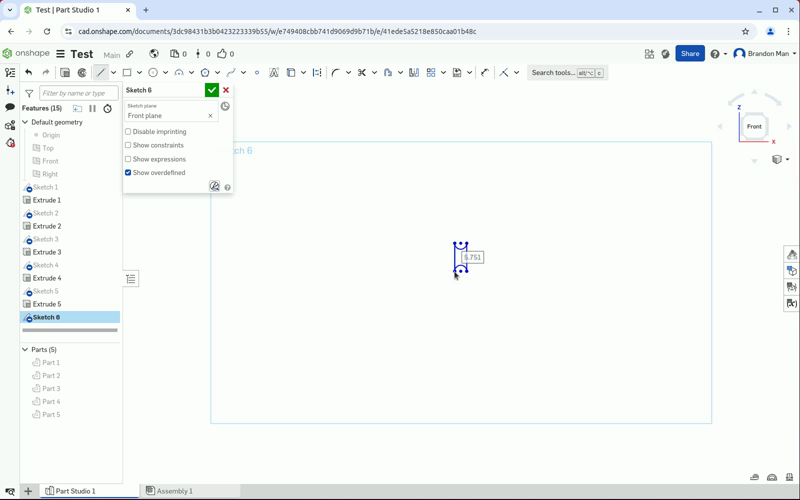
mouse_move(462, 245)
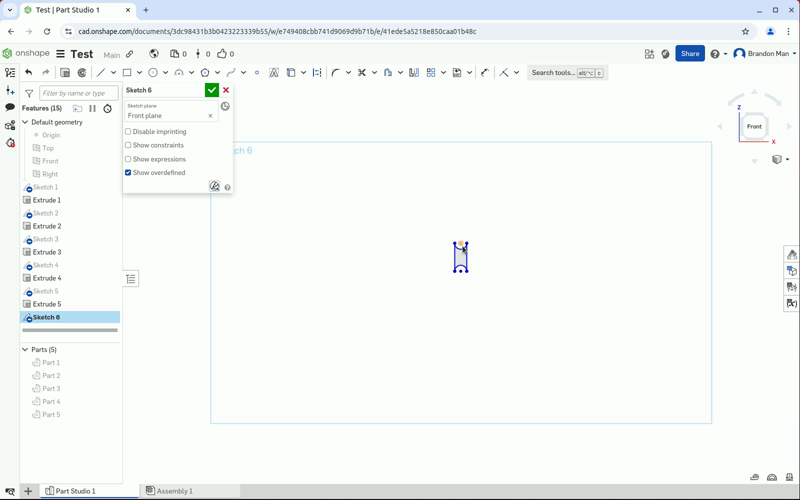
scroll(6)
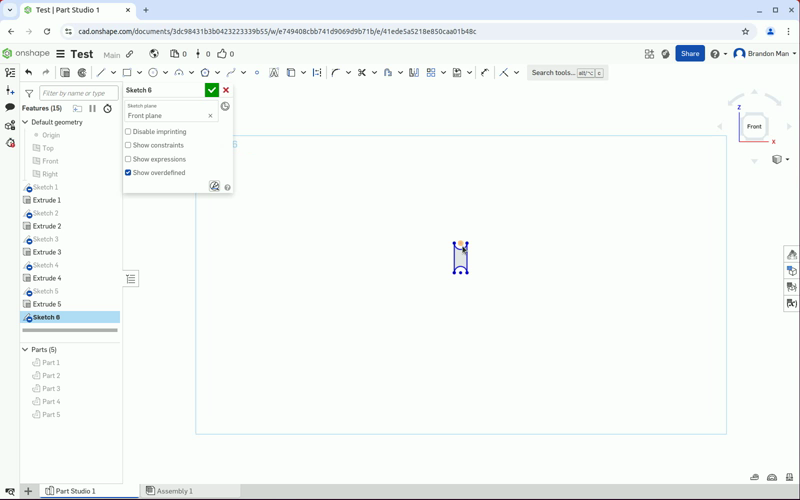
scroll(6)
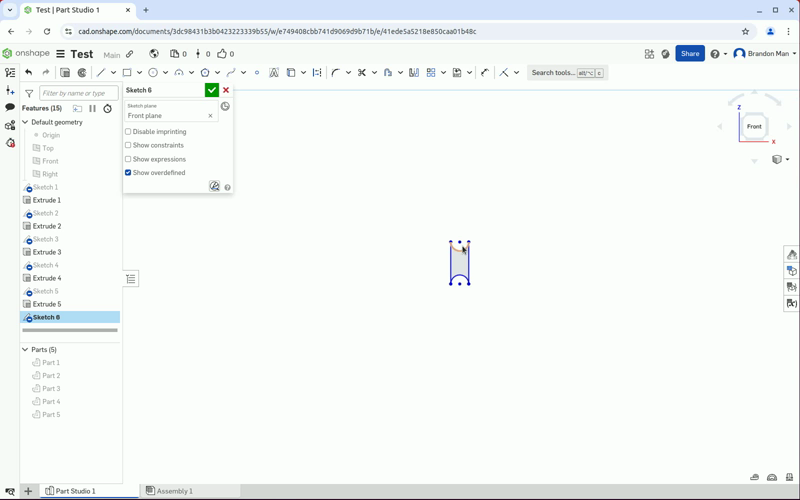
scroll(6)
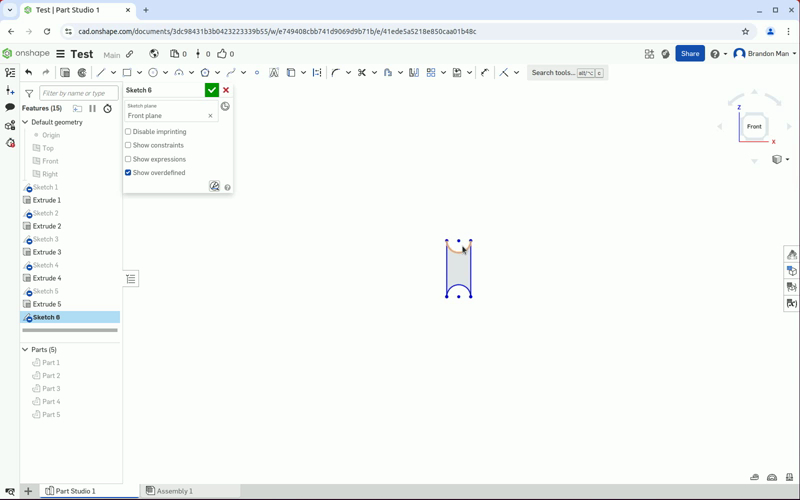
scroll(6)
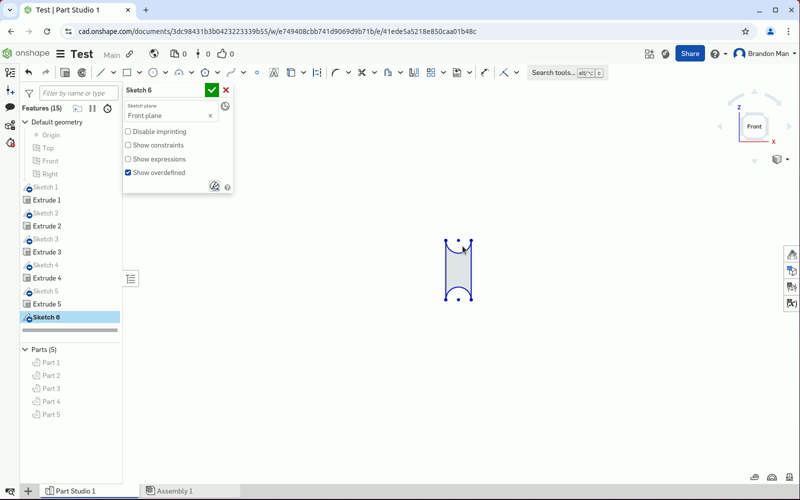
scroll(6)
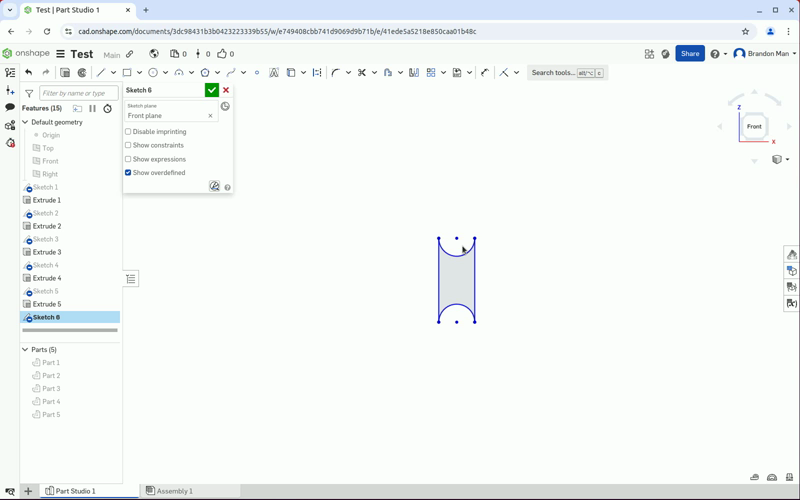
scroll(6)
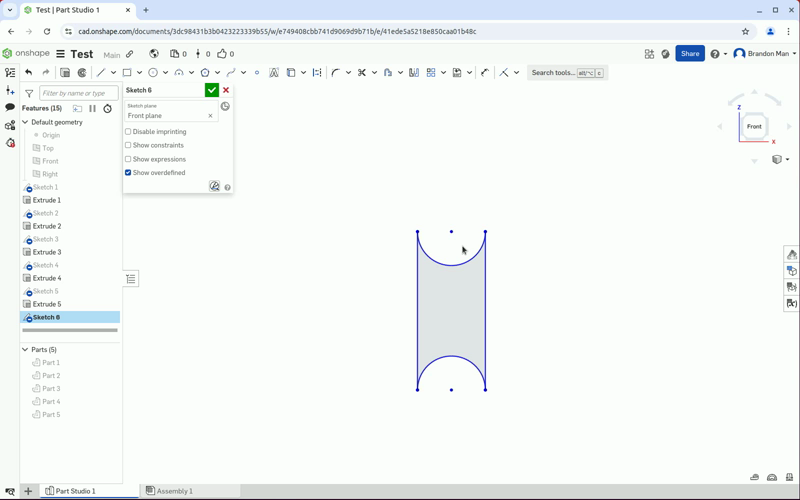
scroll(6)
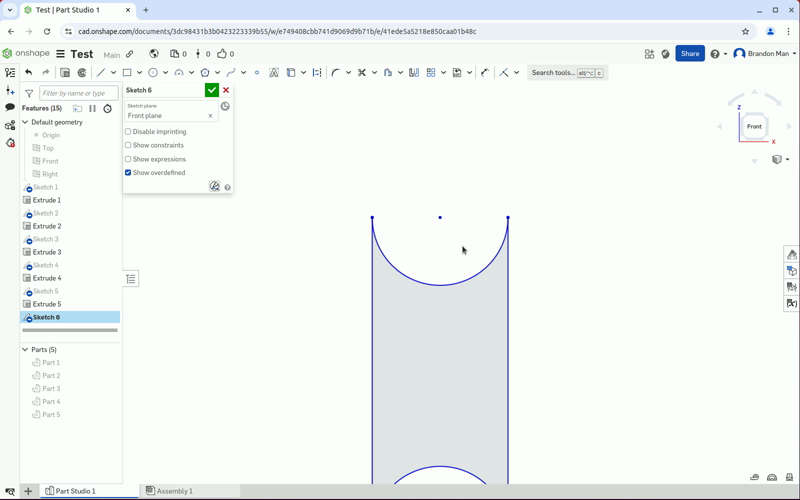
click(462, 245)
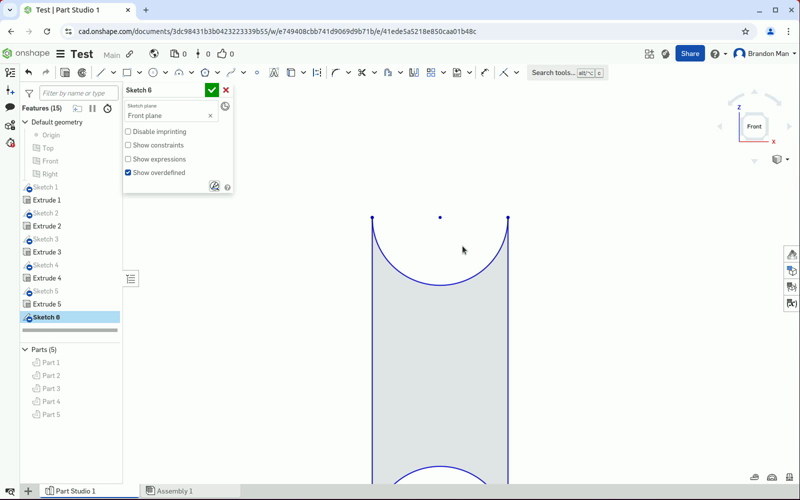
scroll(-6)
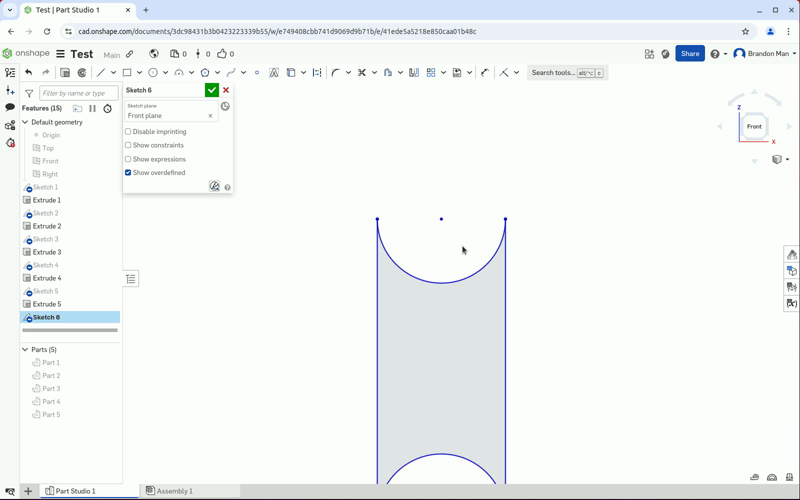
scroll(-6)
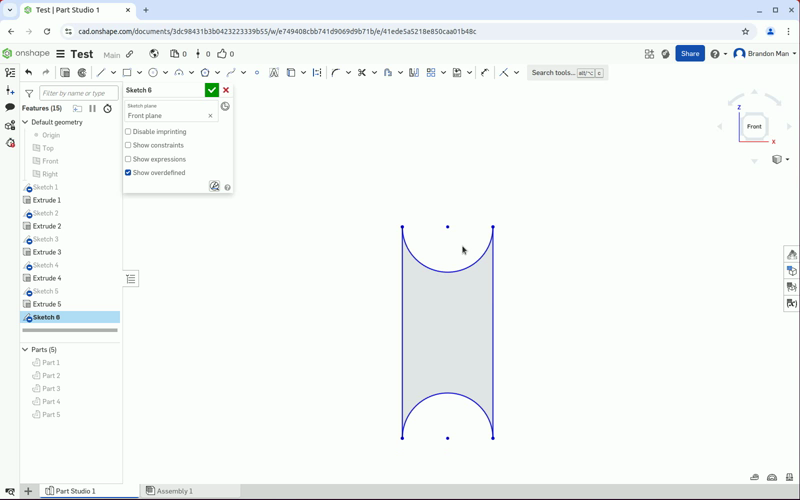
scroll(-6)
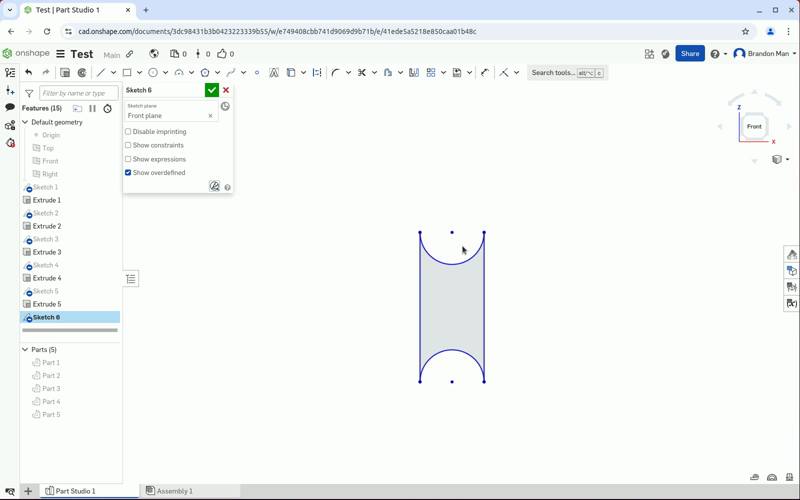
scroll(-6)
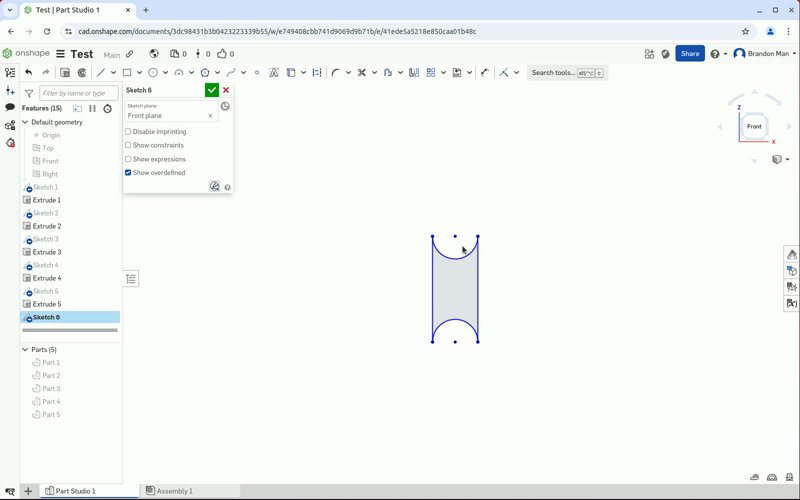
scroll(-6)
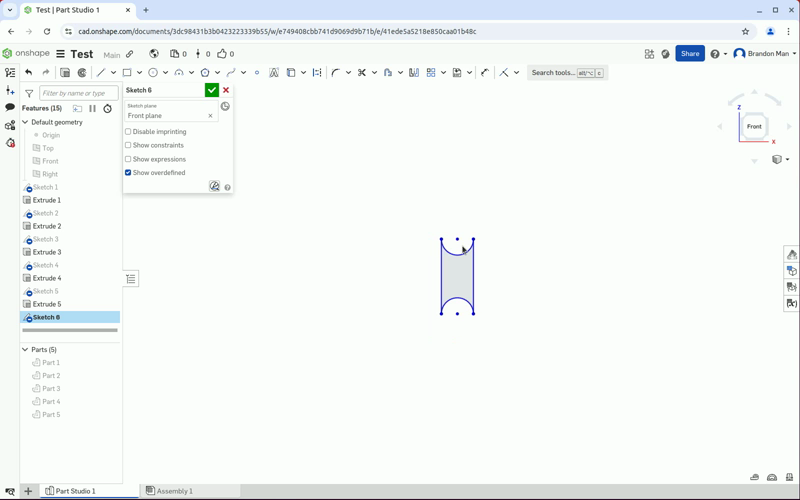
scroll(-6)
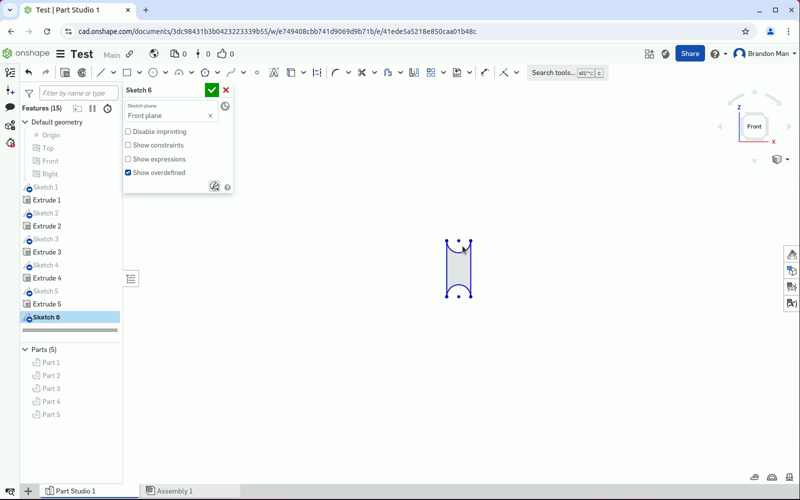
scroll(-6)
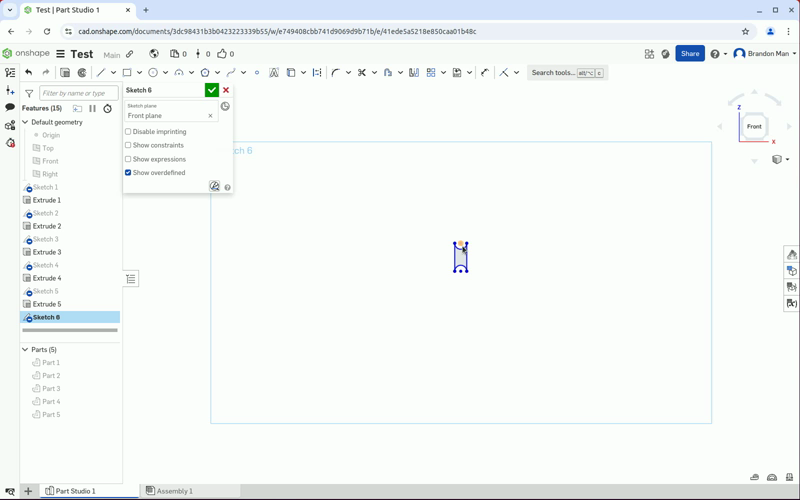
mouse_move(73, 352)
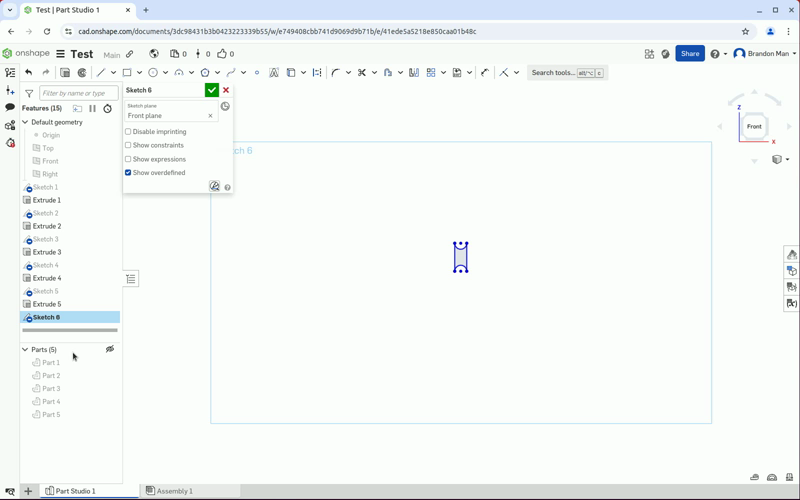
key(shift+y)
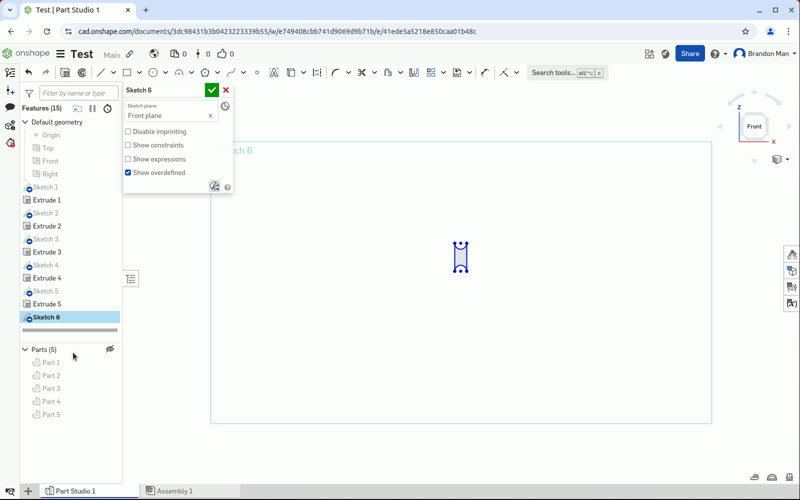
key(shift+e)
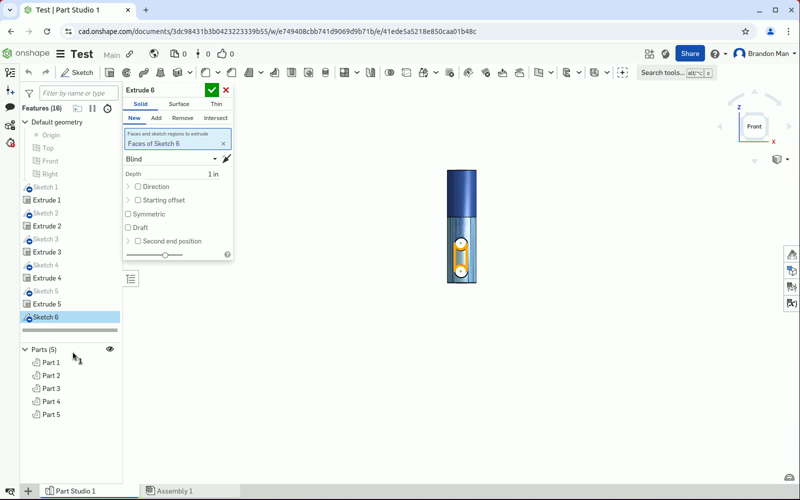
mouse_move(143, 106)
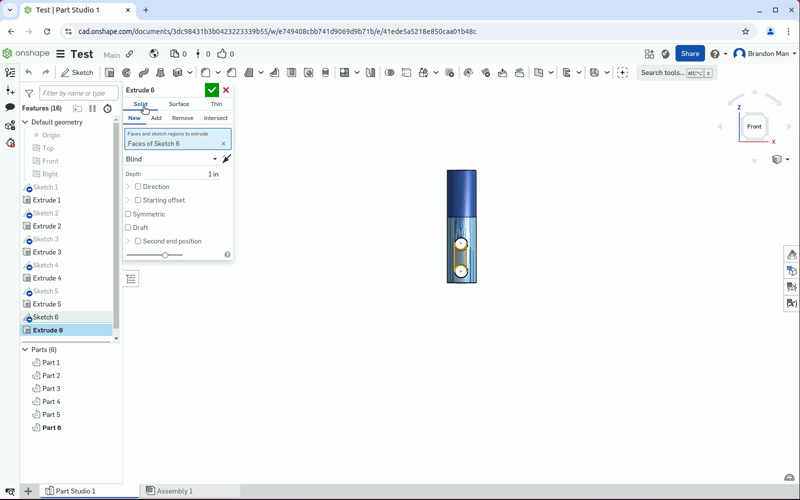
click(143, 106)
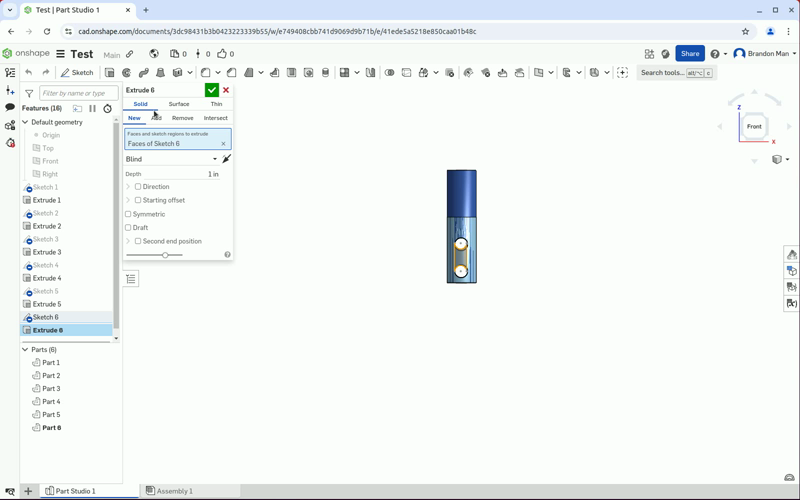
mouse_move(186, 120)
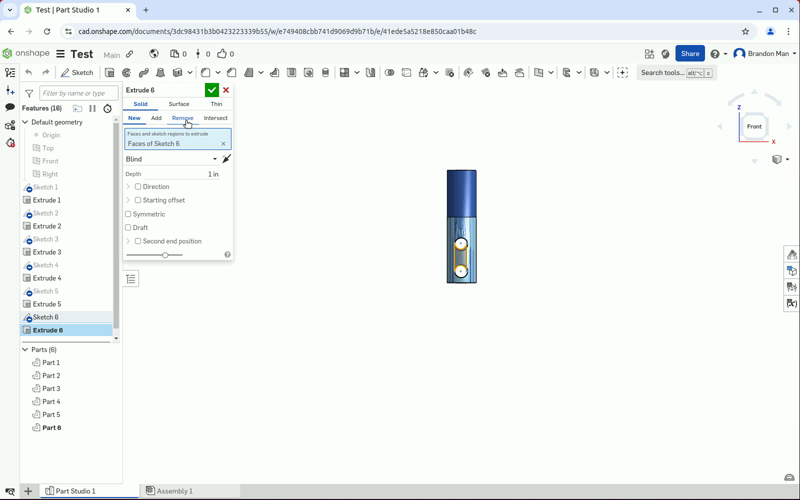
click(186, 120)
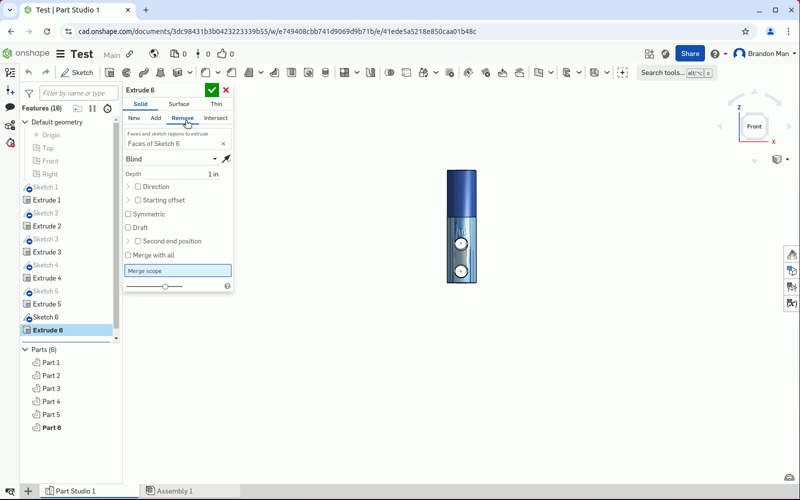
key(tab, 4)
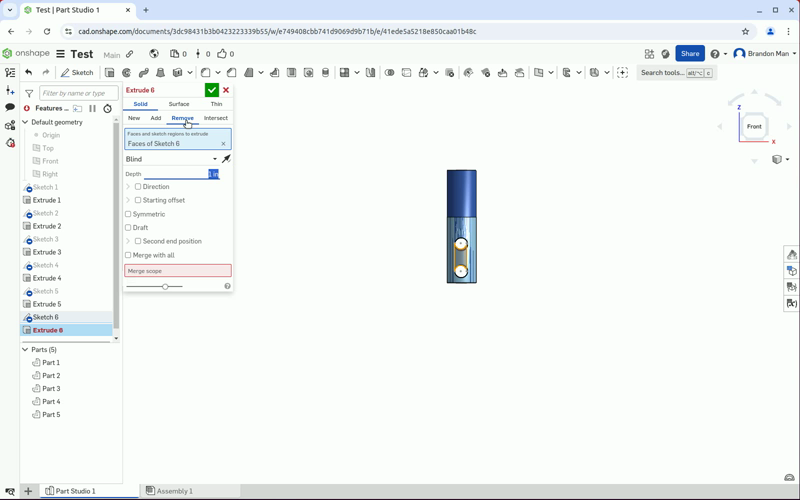
text(13.48)
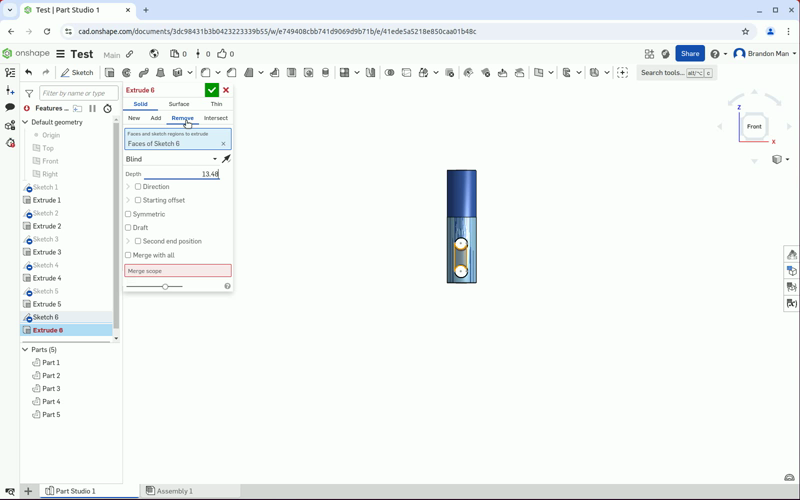
key(tab, 3)
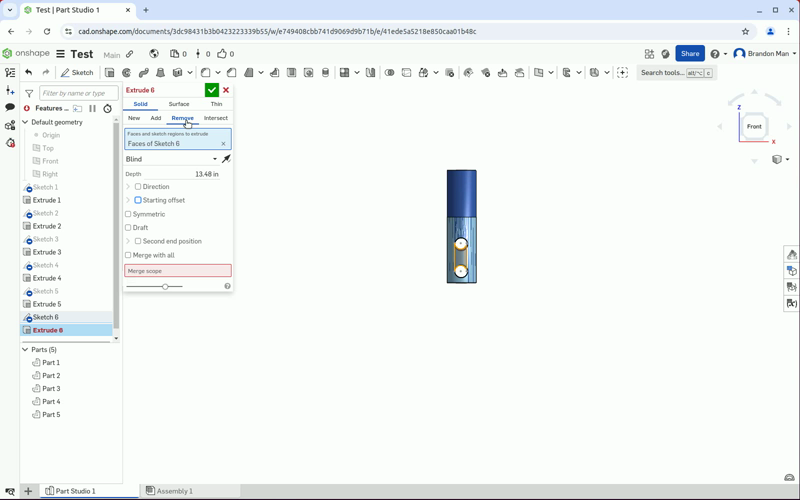
key(tab, 2)
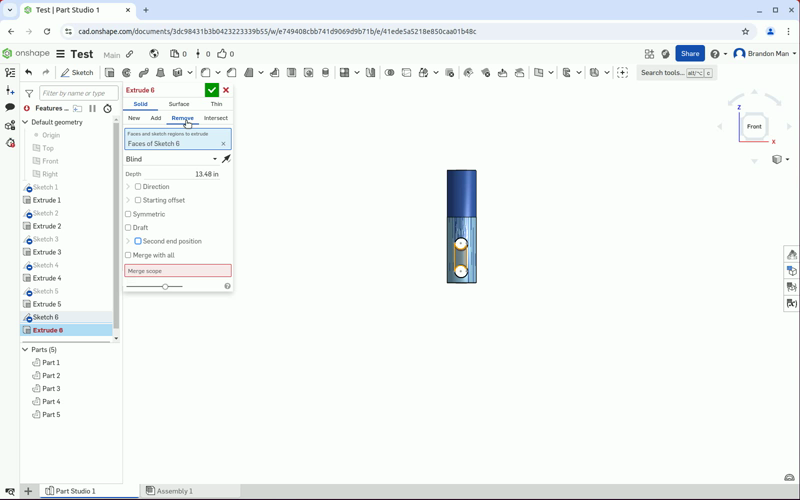
key(space)
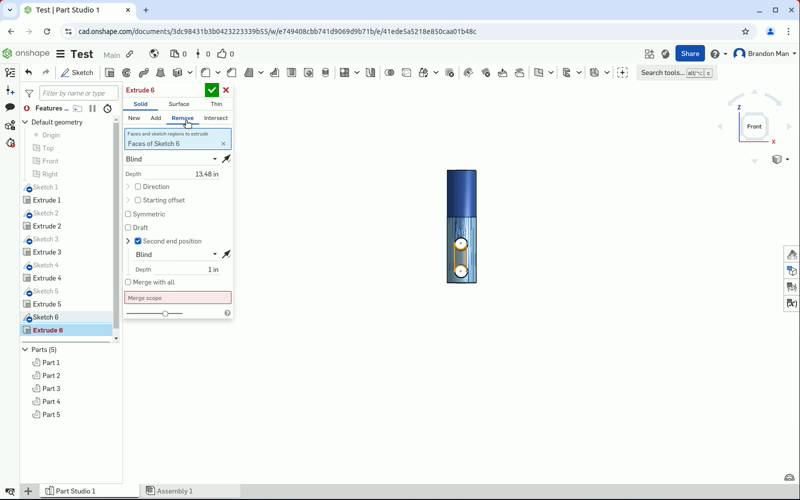
key(tab, 3)
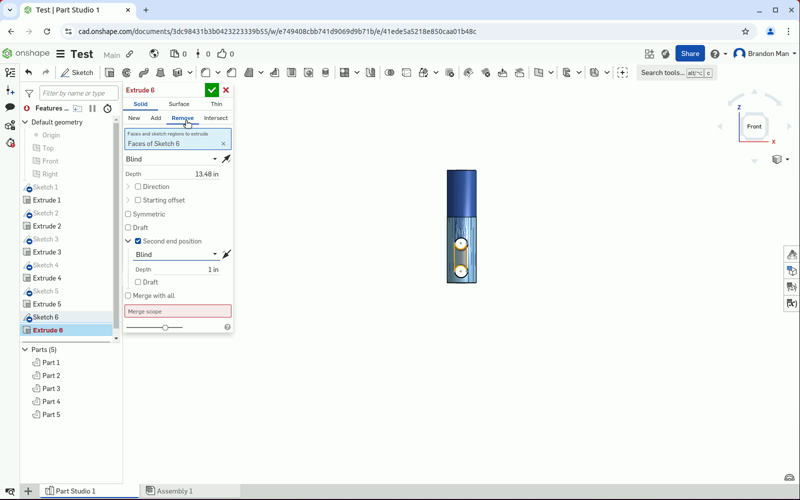
text(13.48)
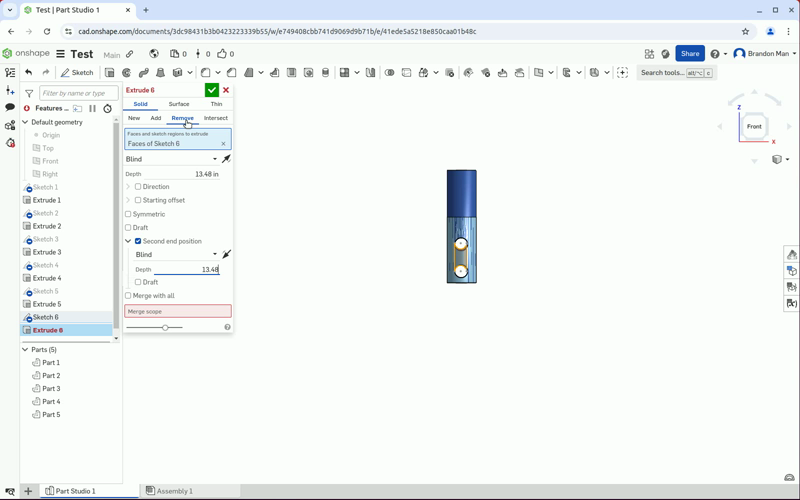
key(tab, 2)
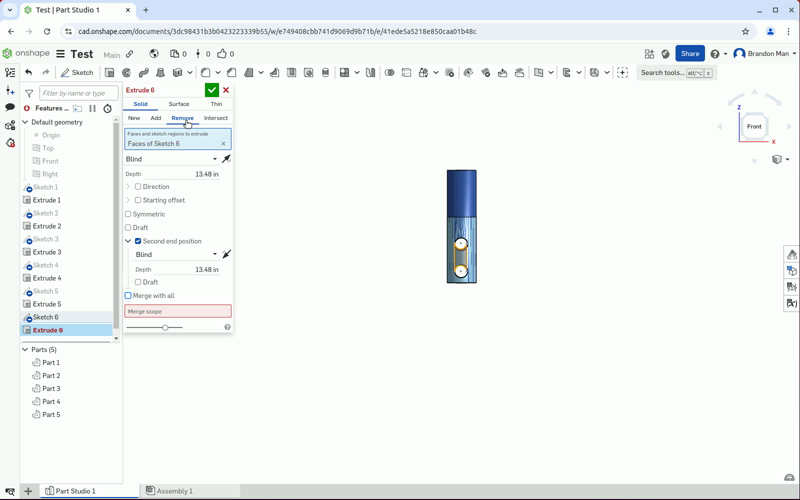
key(space)
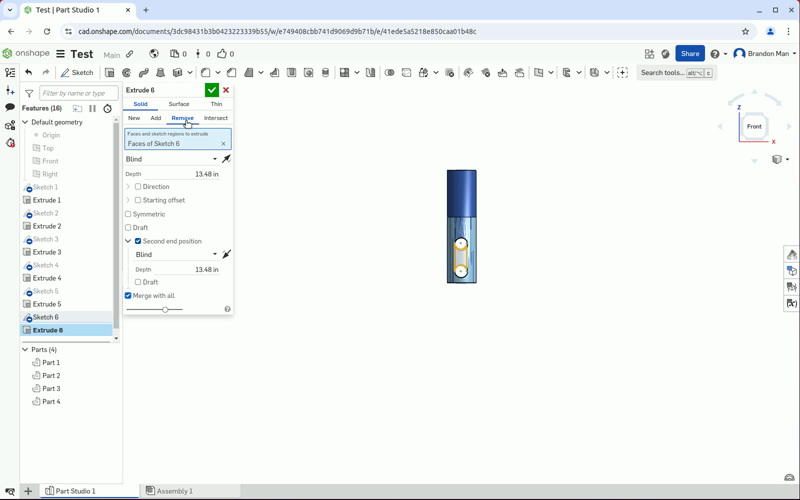
key(enter)
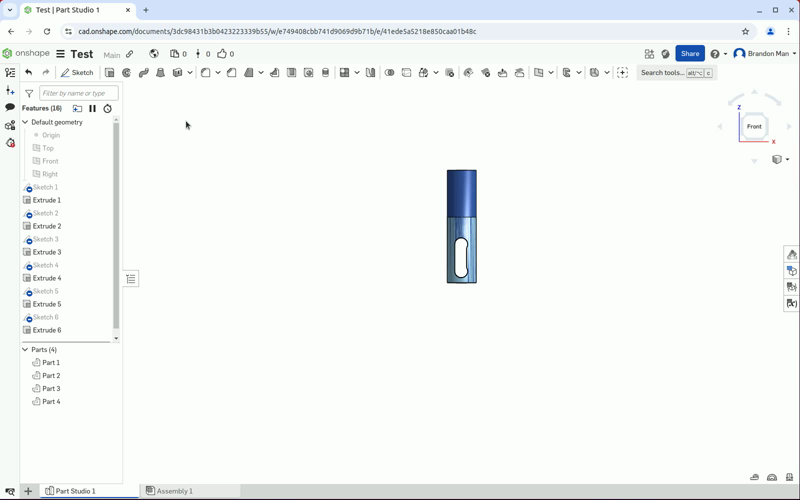
key(shift+h)
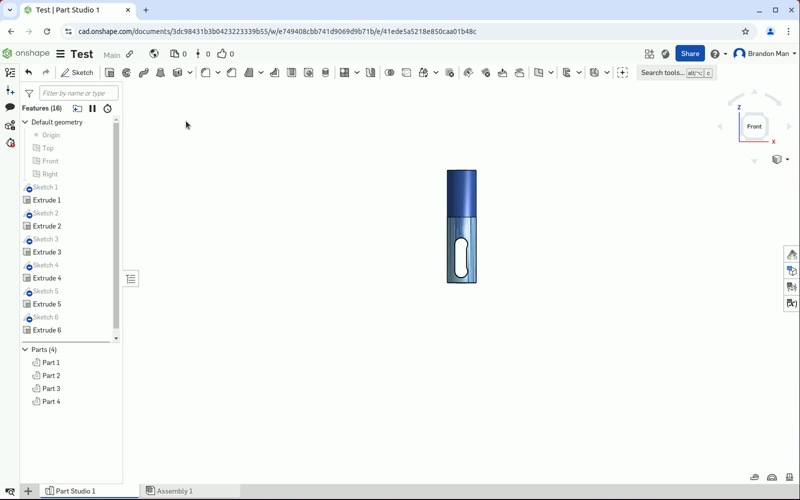
key(shift+h)
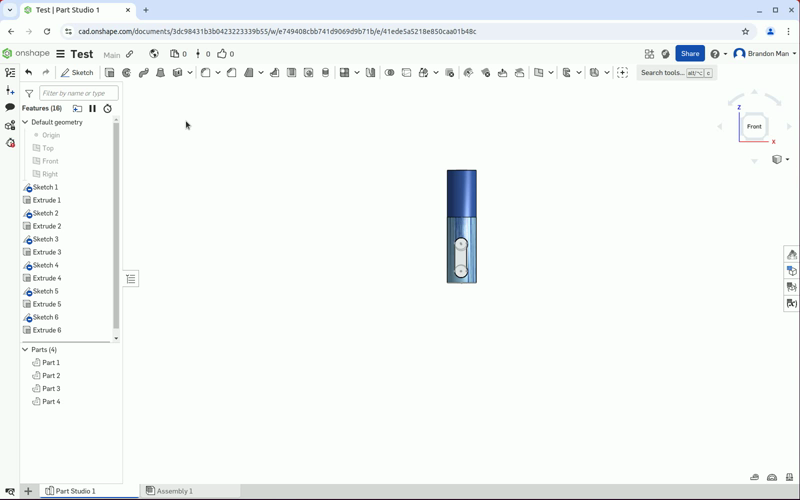
key(shift+7)
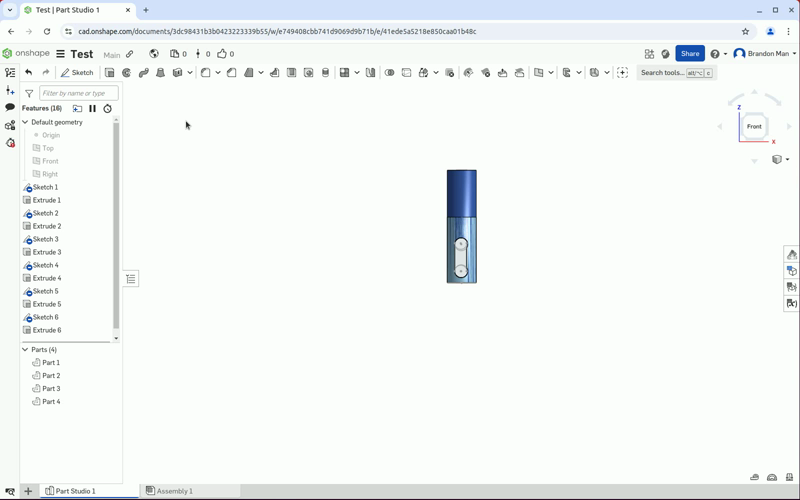
key(left, 2)
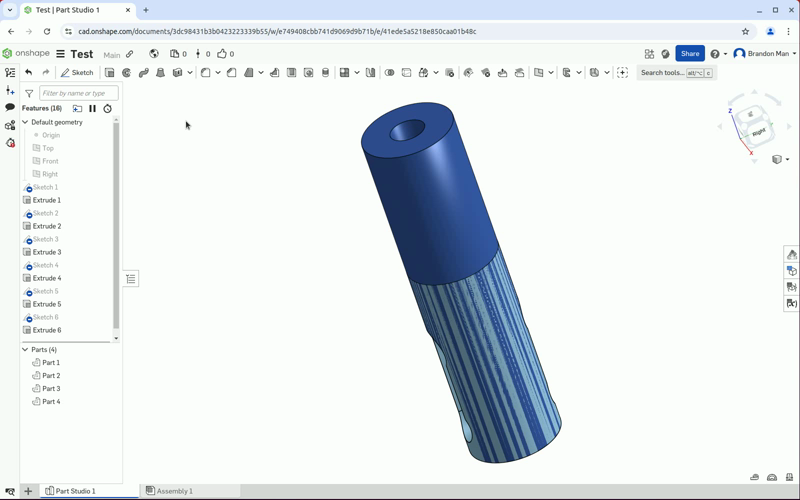
key(down, 2)
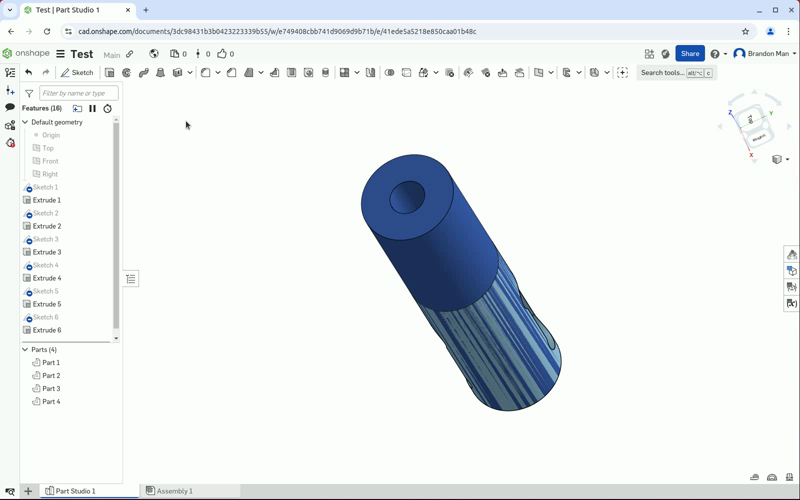
key(up, 2)
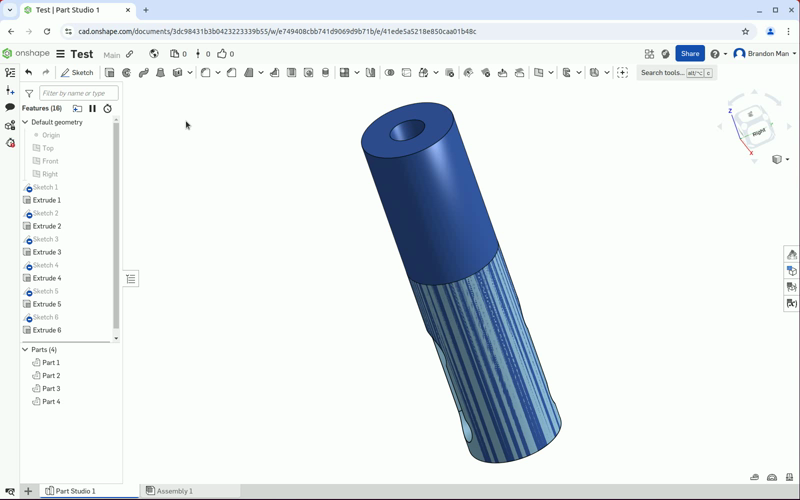
key(right, 2)
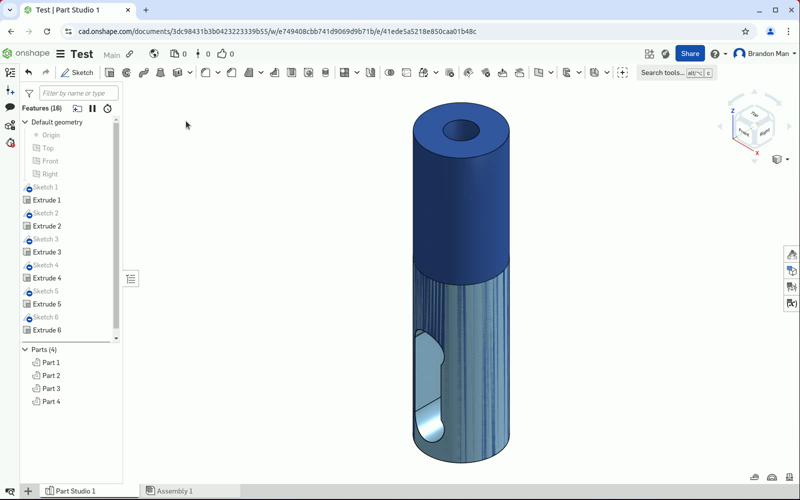
mouse_move(69, 189)
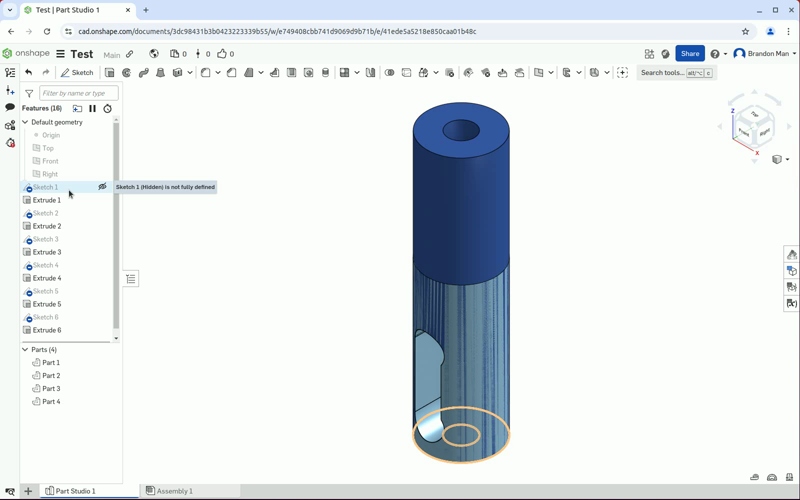
click(69, 189)